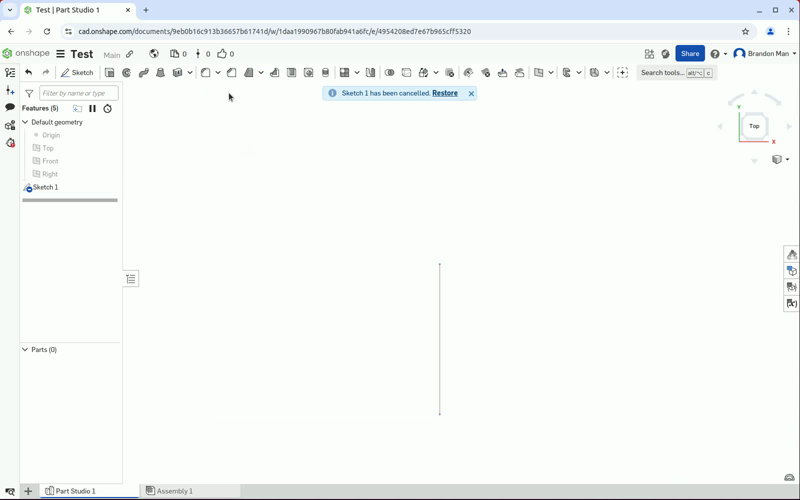
key(shift+h)
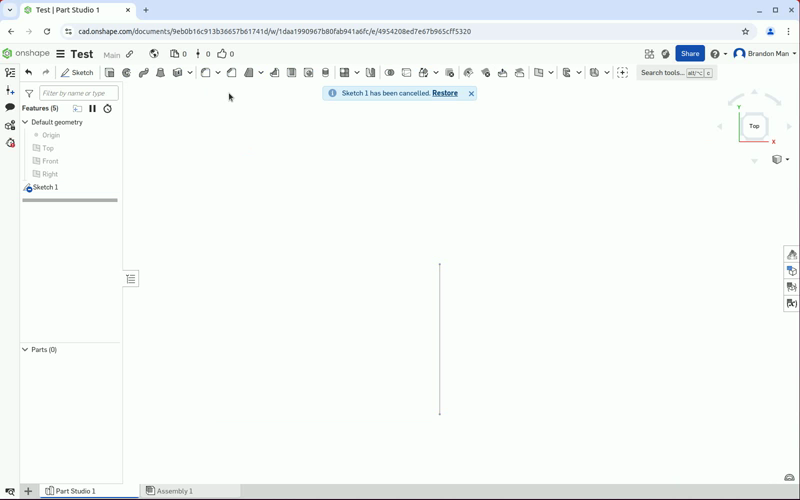
key(shift+s)
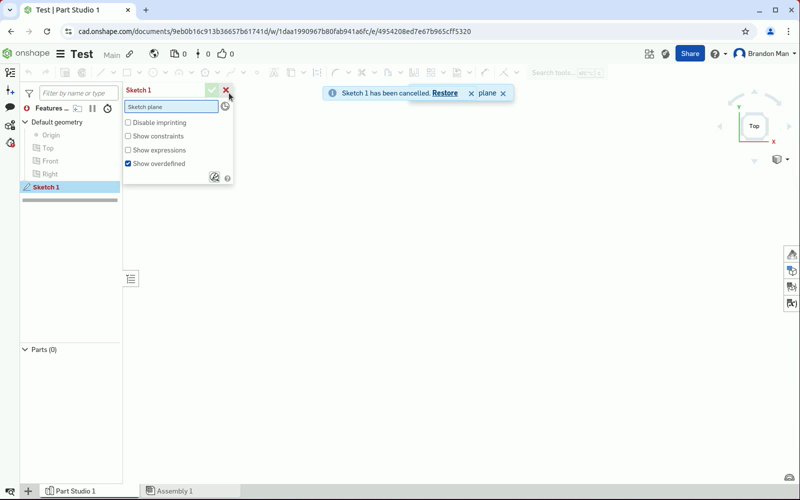
mouse_move(73, 150)
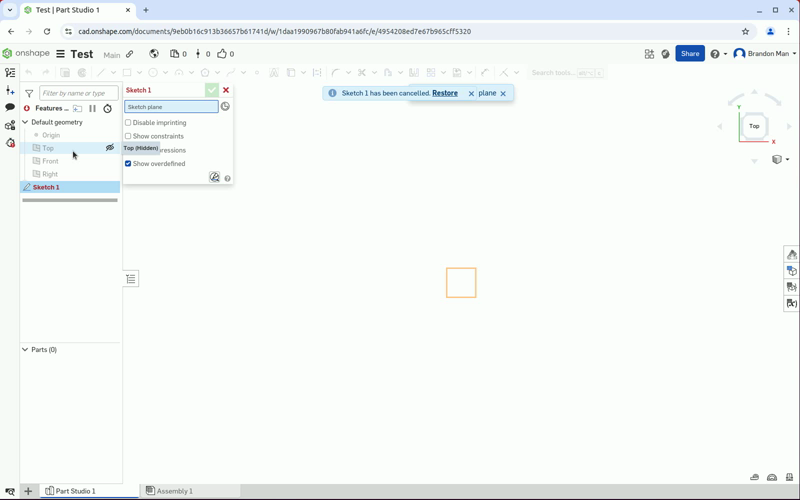
click(73, 150)
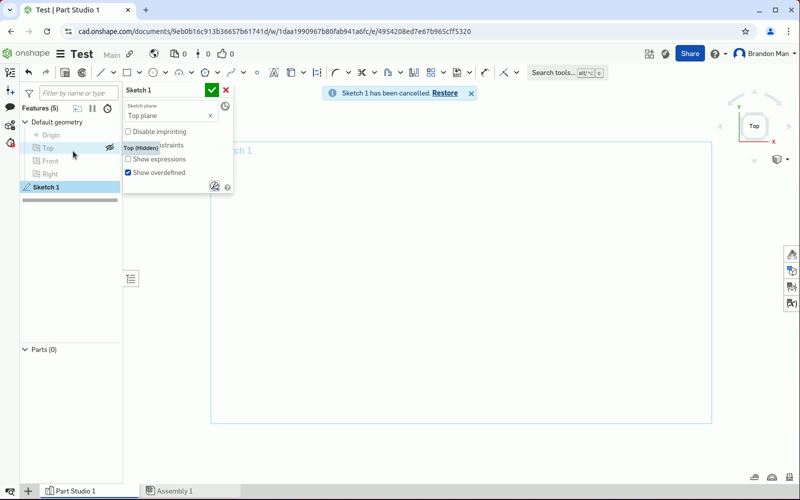
mouse_move(73, 352)
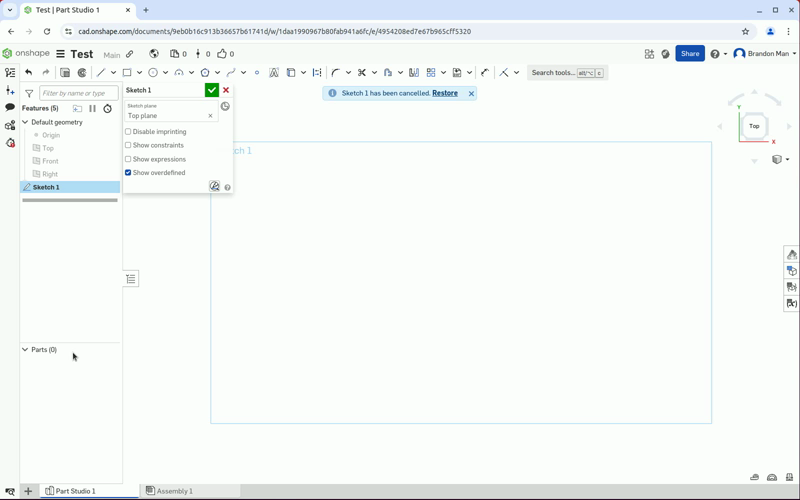
key(y)
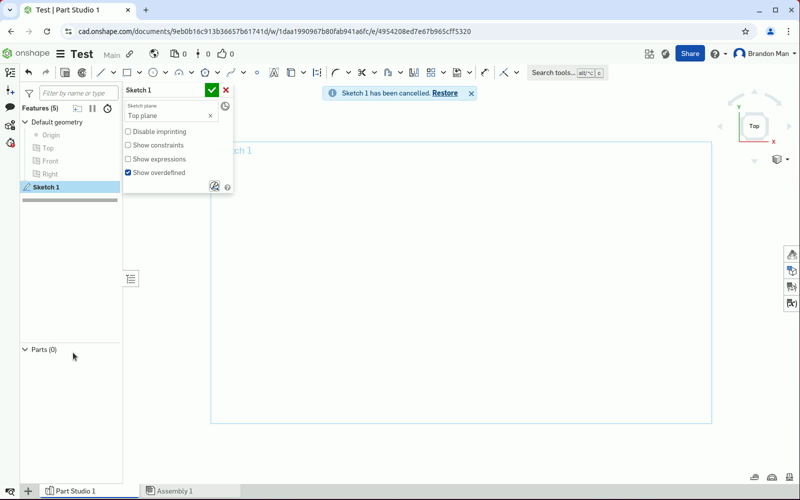
key(c)
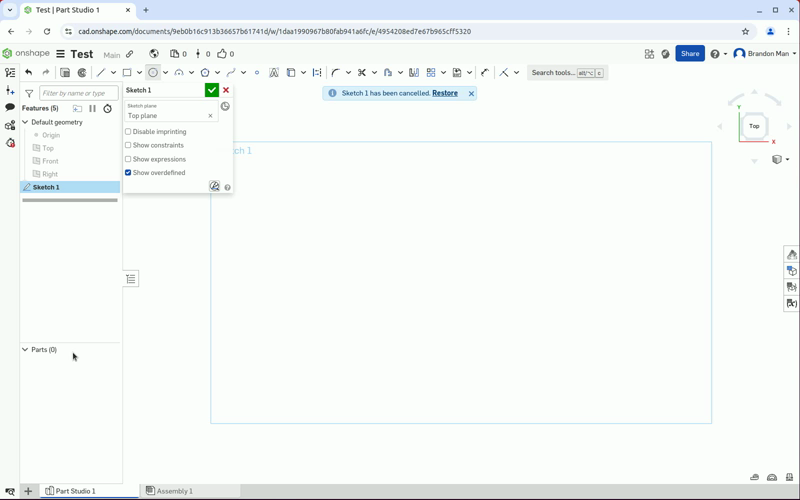
key_down(shift)
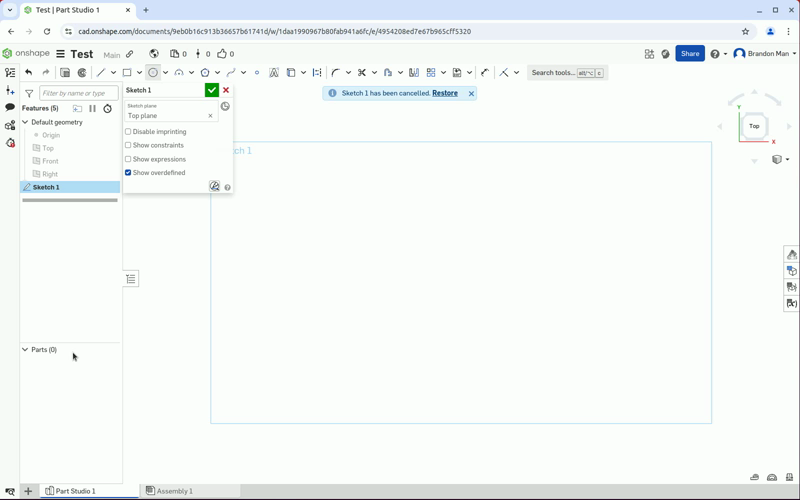
mouse_move(460, 282)
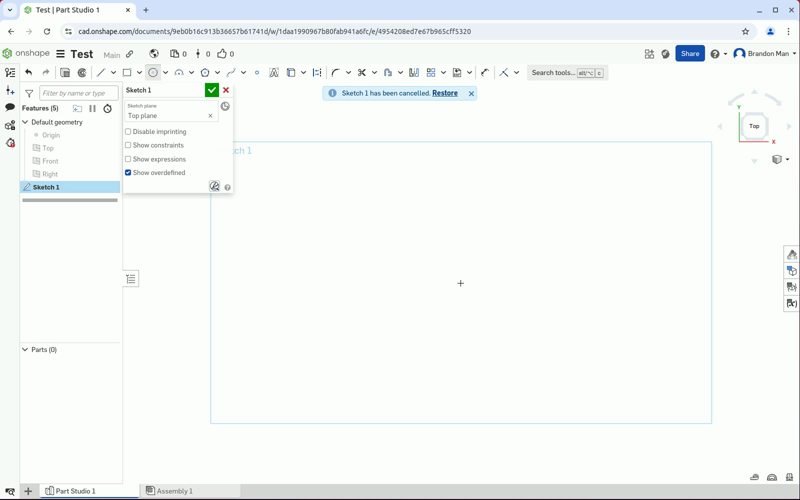
click(460, 282)
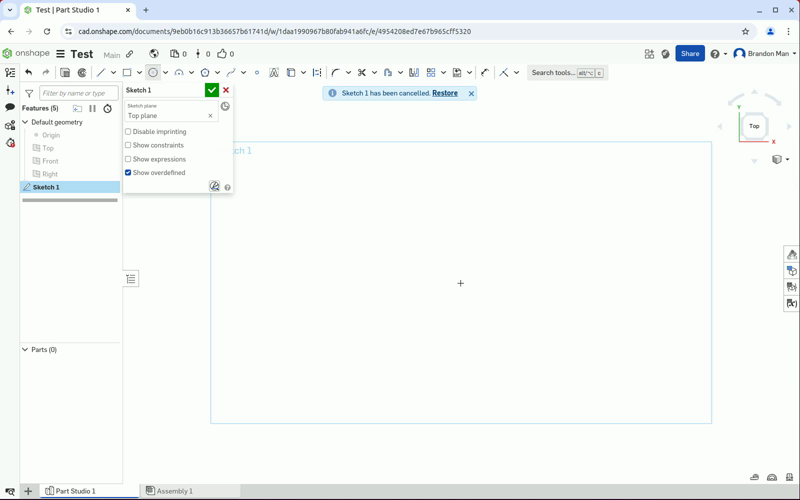
key_up(shift)
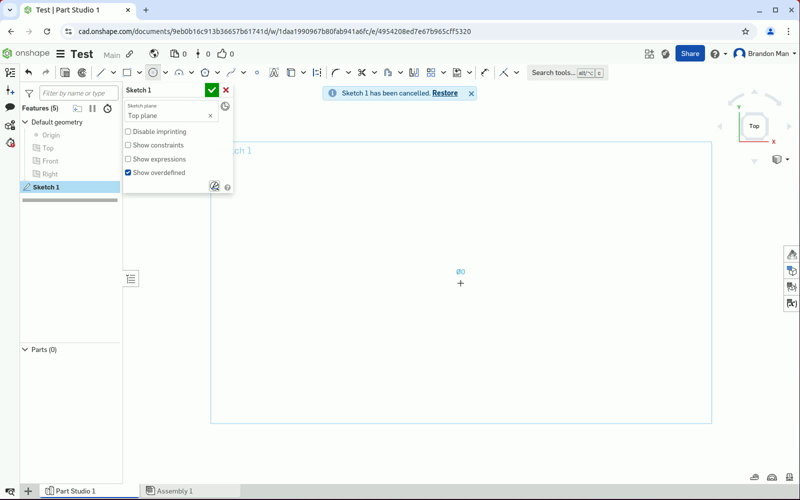
mouse_move(547, 282)
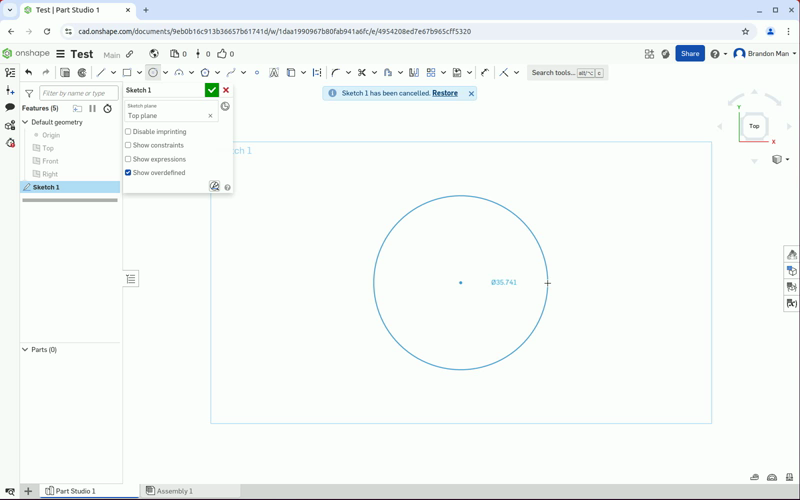
click(547, 282)
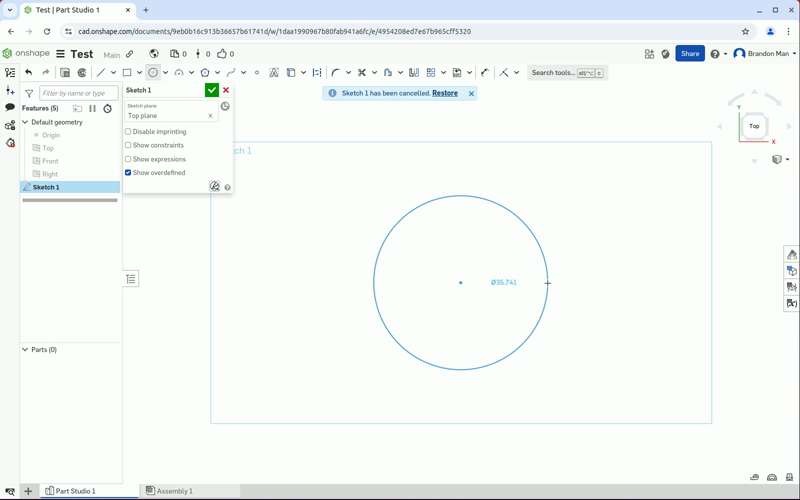
key(esc)
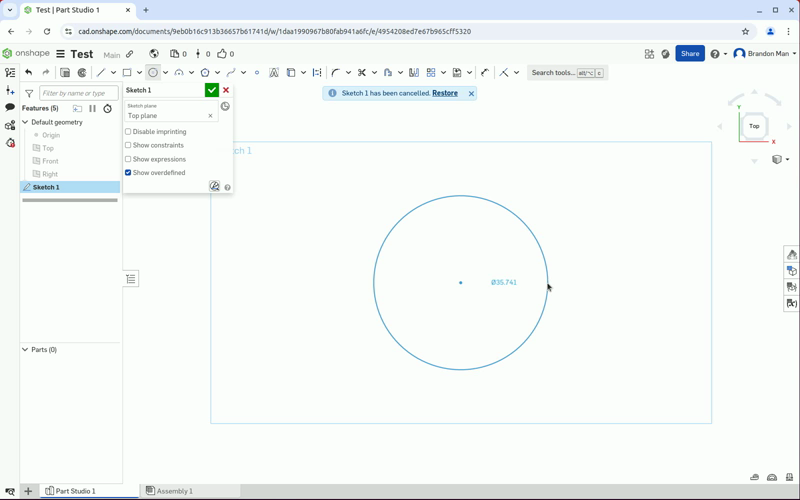
key(c)
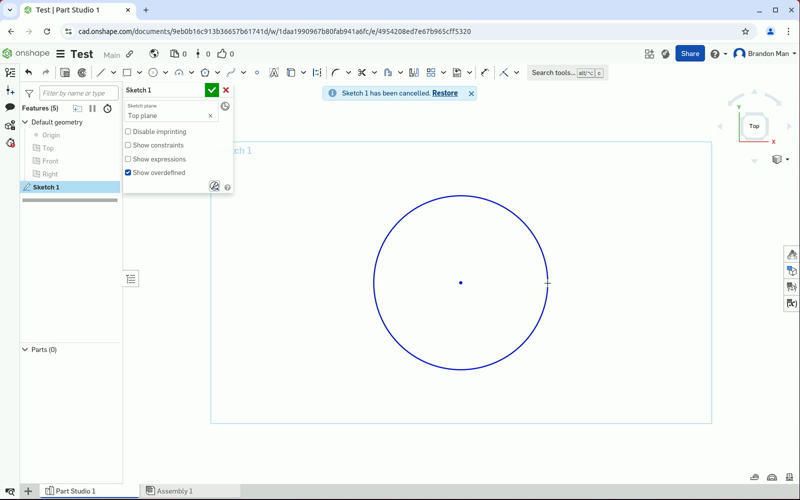
key_down(shift)
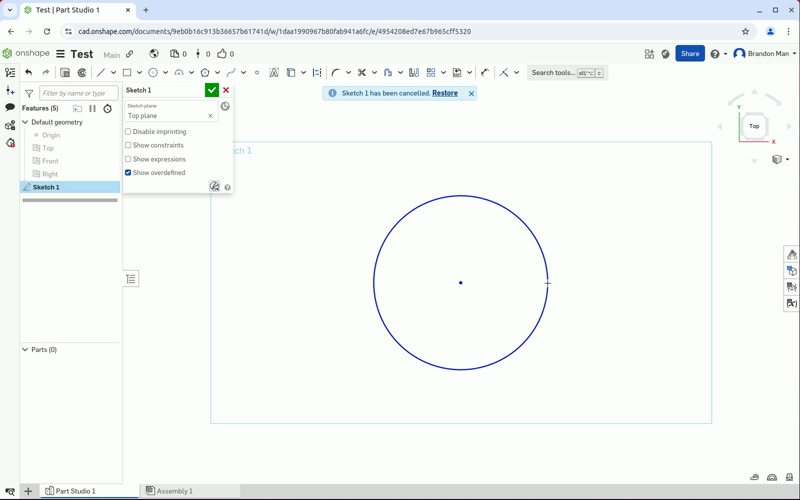
mouse_move(460, 282)
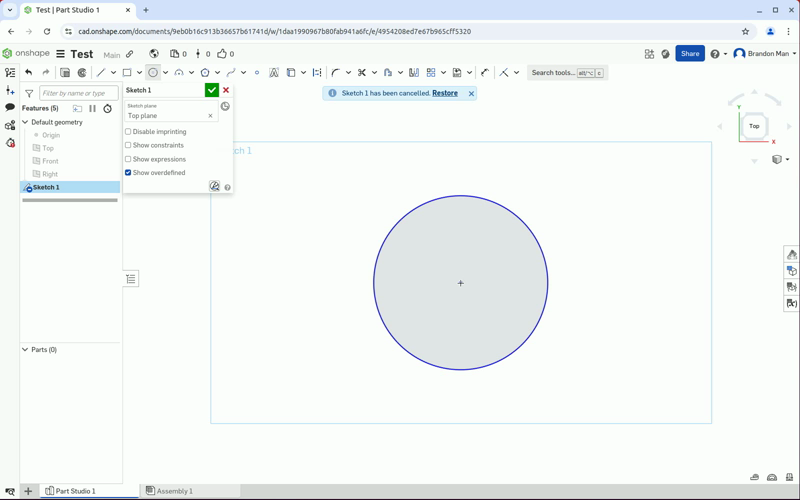
click(460, 282)
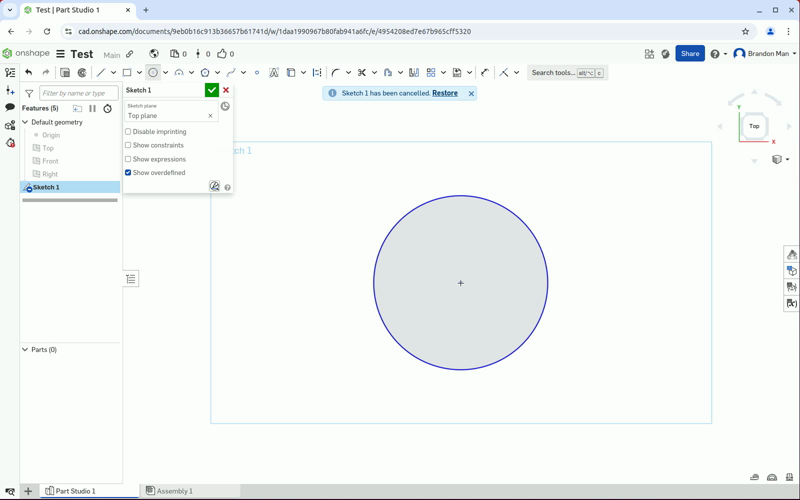
key_up(shift)
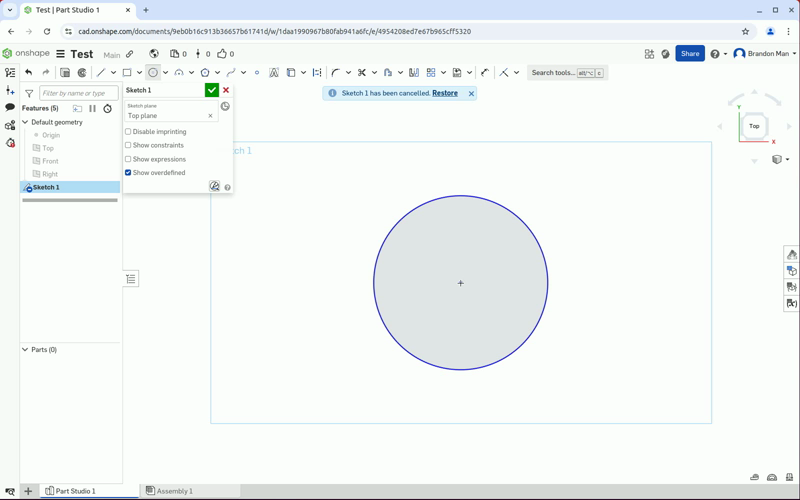
mouse_move(545, 282)
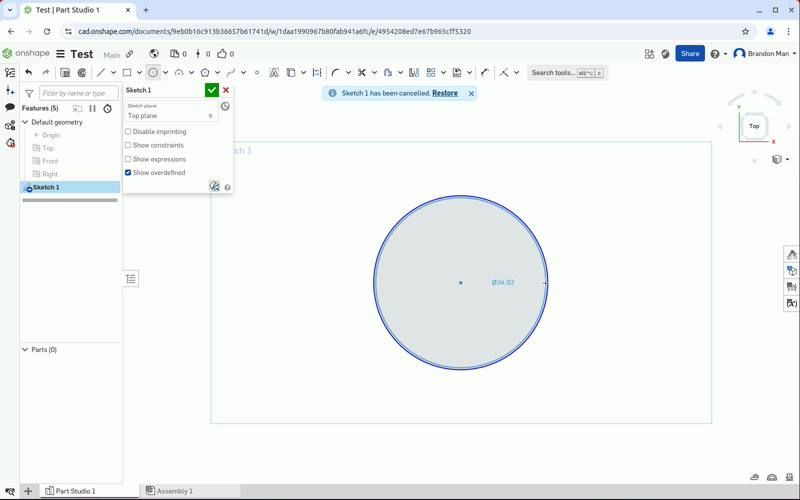
scroll(6)
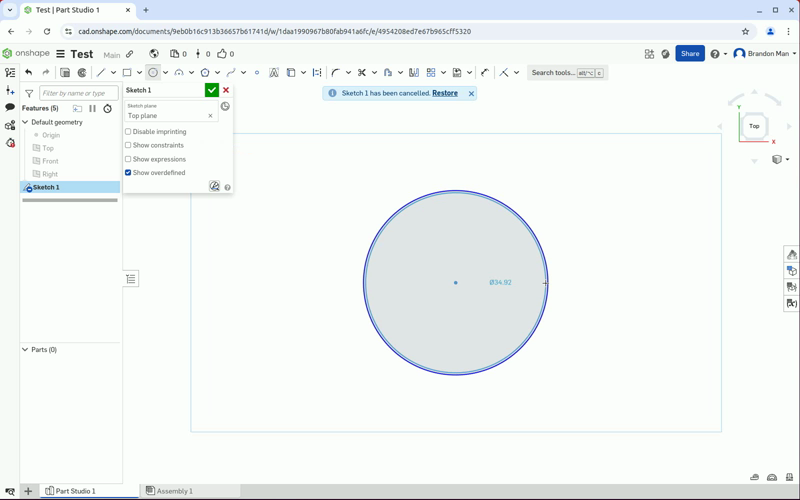
scroll(6)
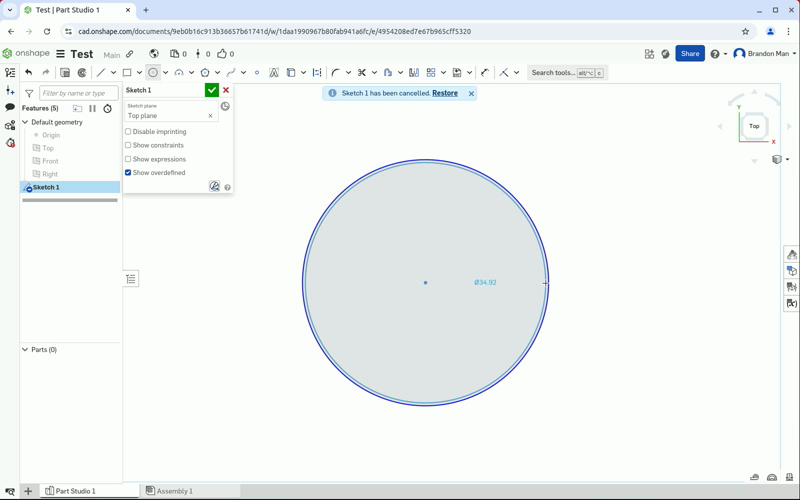
scroll(6)
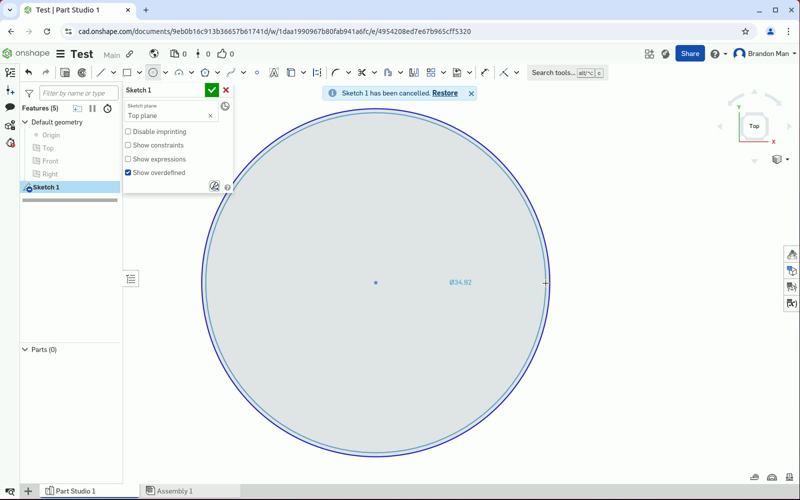
scroll(6)
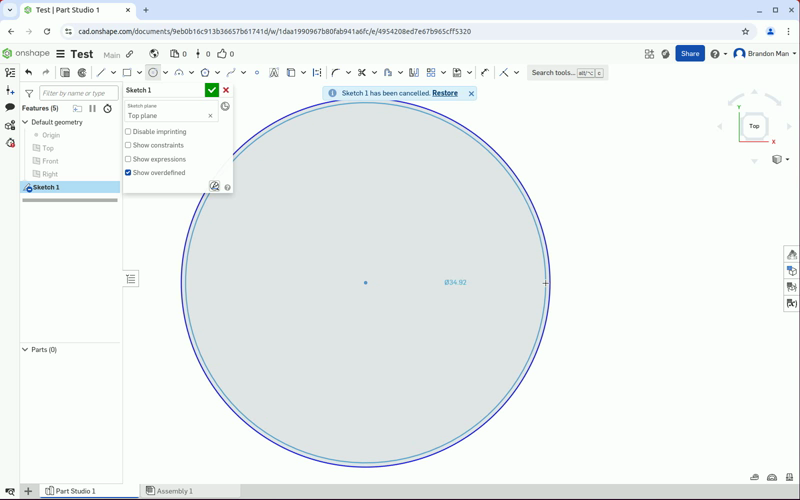
scroll(6)
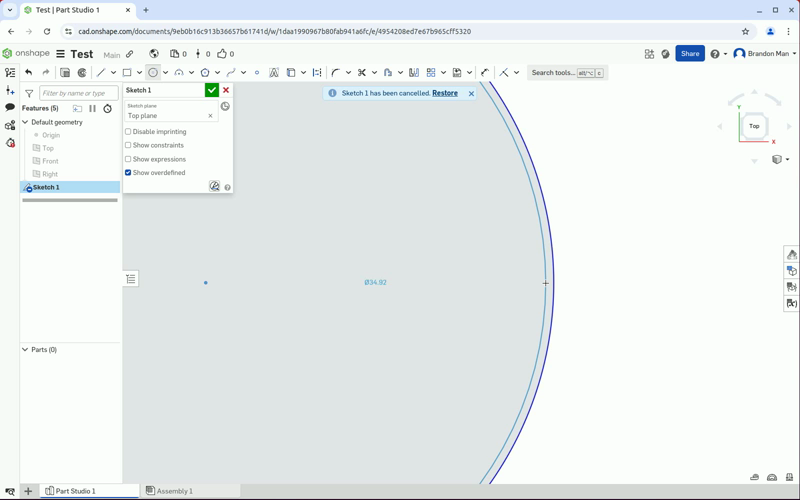
scroll(6)
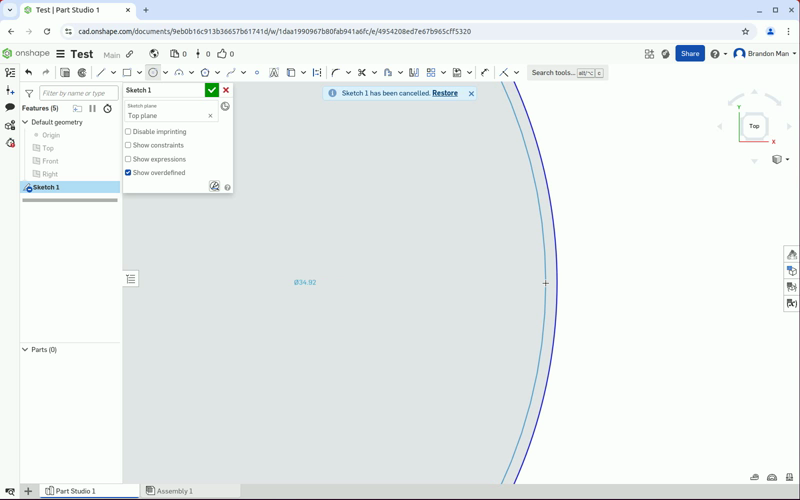
scroll(6)
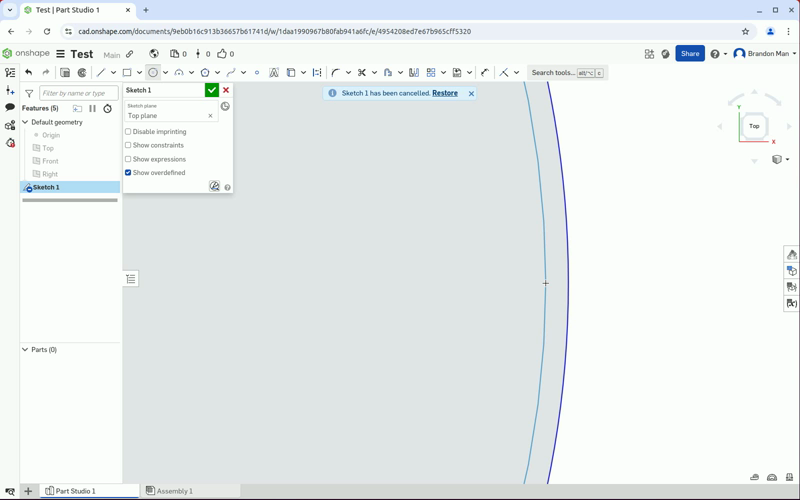
click(545, 282)
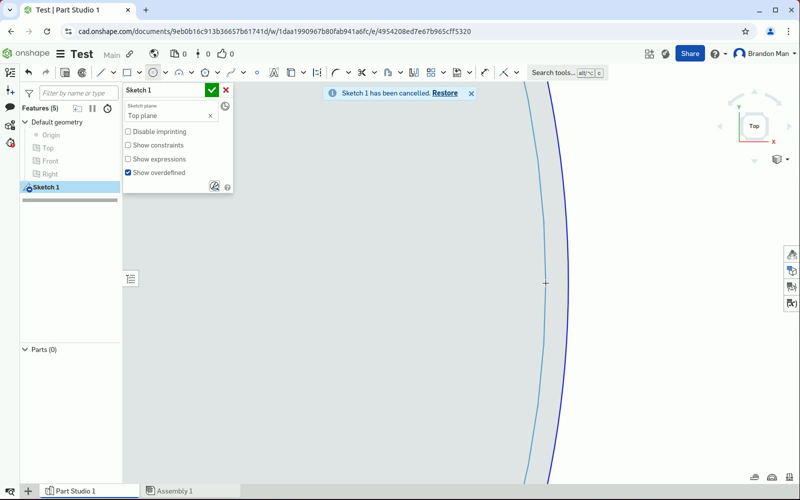
scroll(-6)
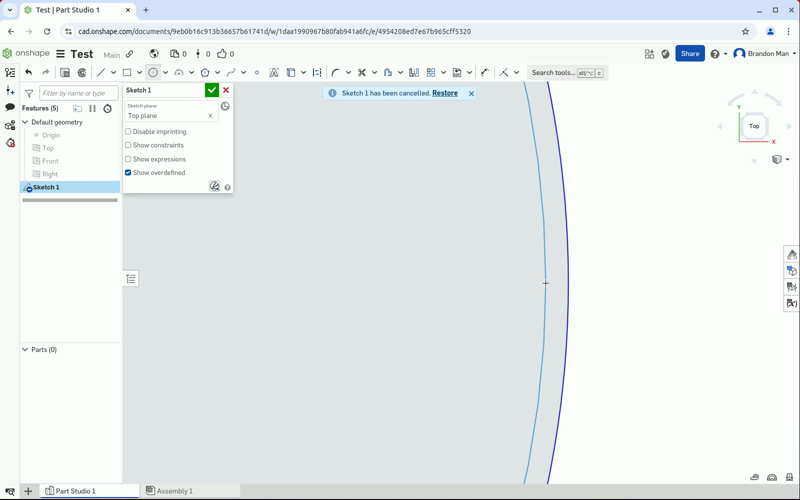
scroll(-6)
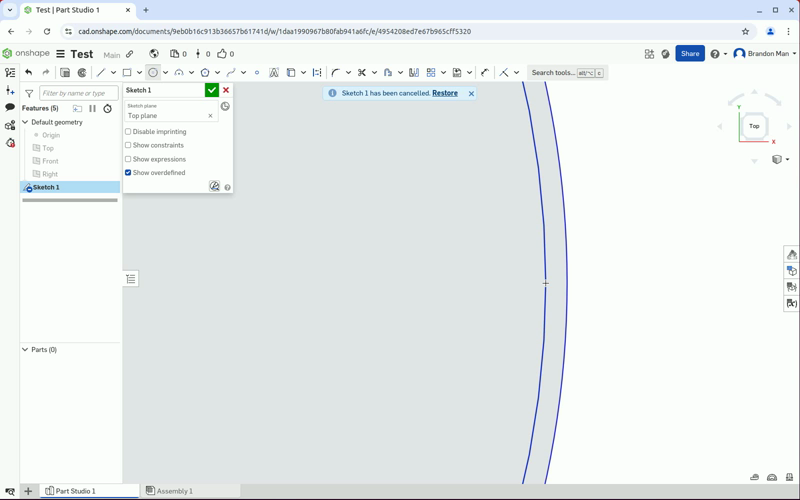
scroll(-6)
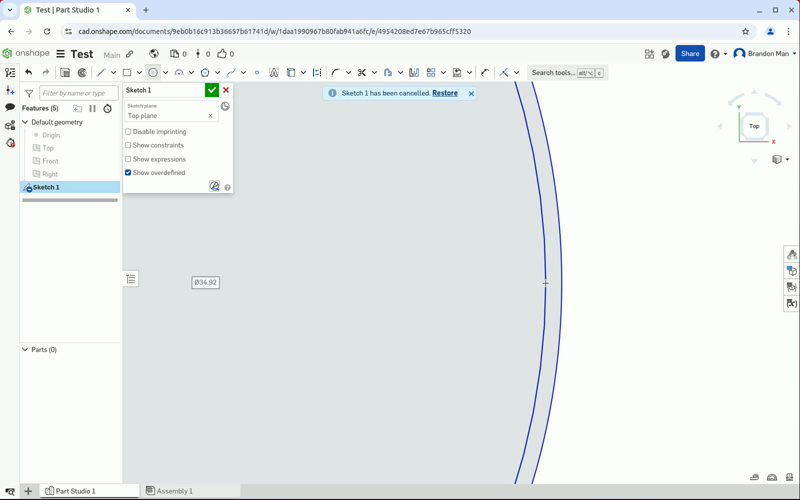
scroll(-6)
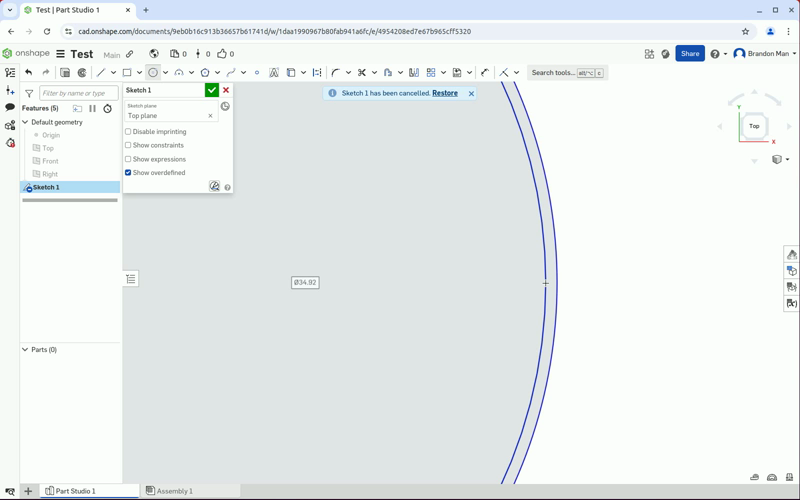
scroll(-6)
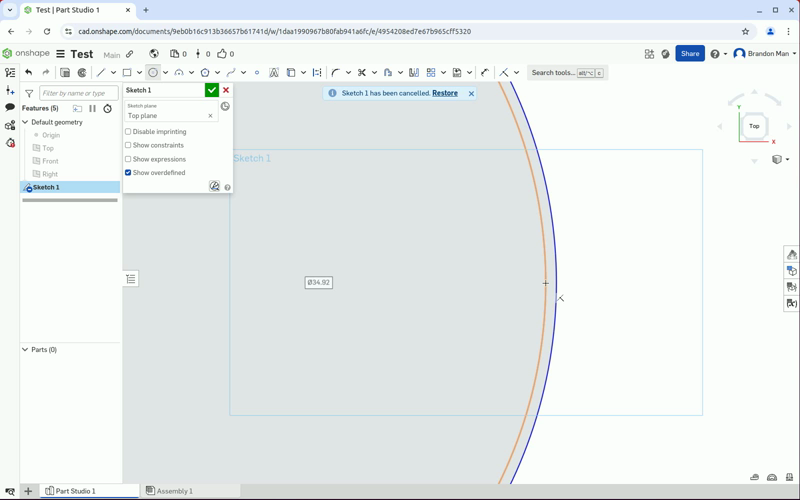
scroll(-6)
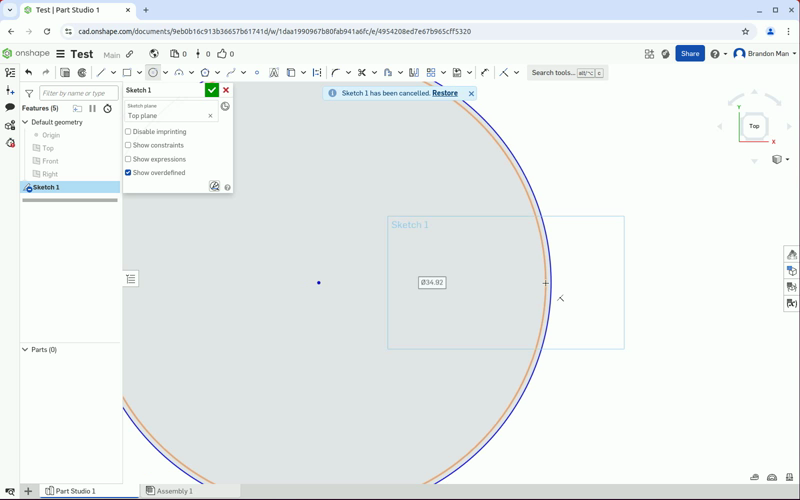
scroll(-6)
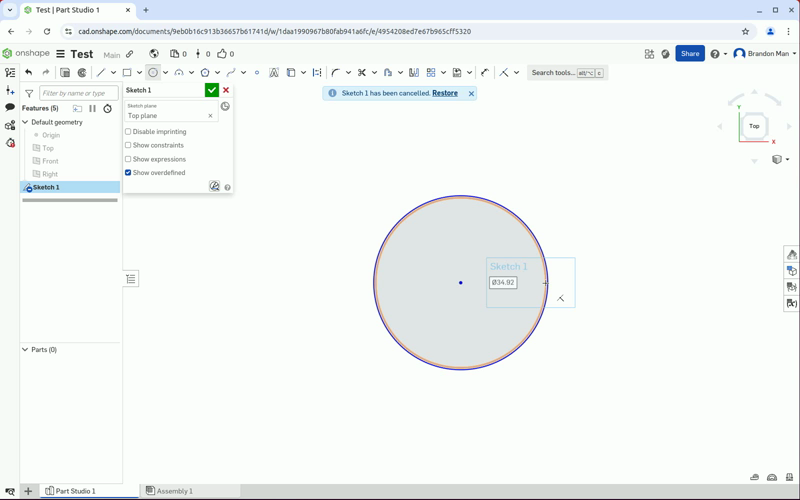
key(esc)
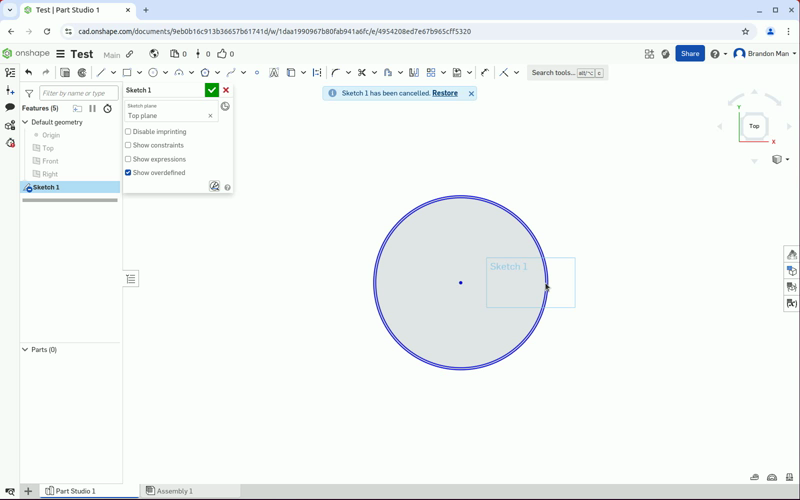
mouse_move(445, 367)
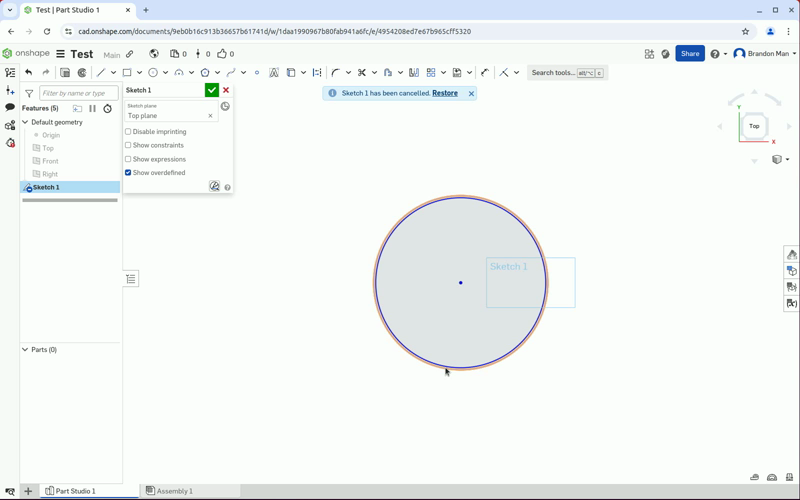
scroll(6)
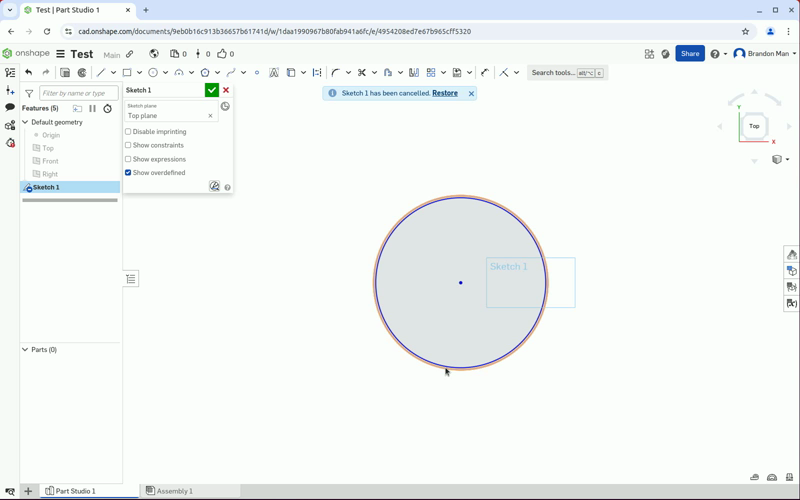
scroll(6)
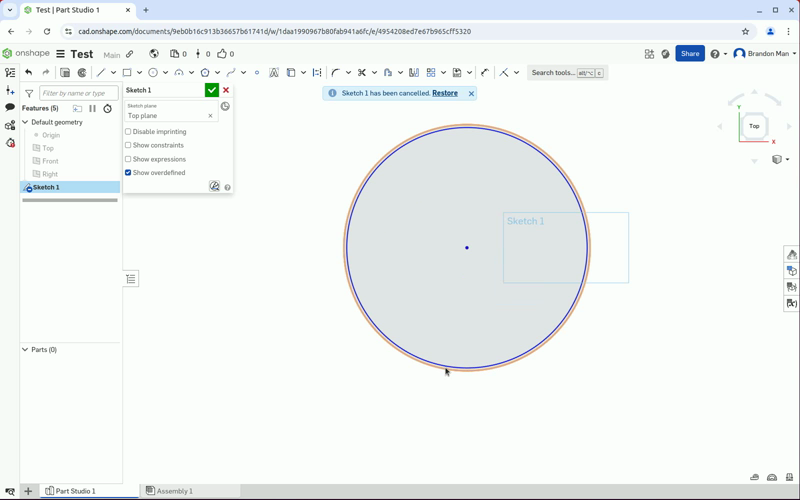
scroll(6)
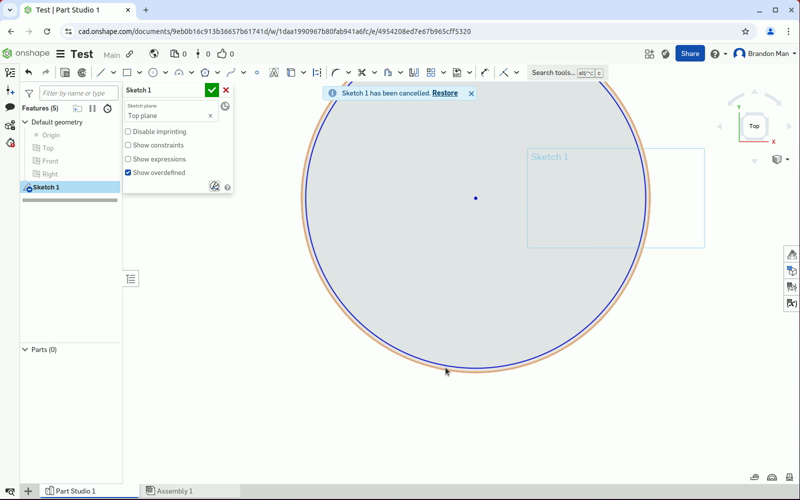
scroll(6)
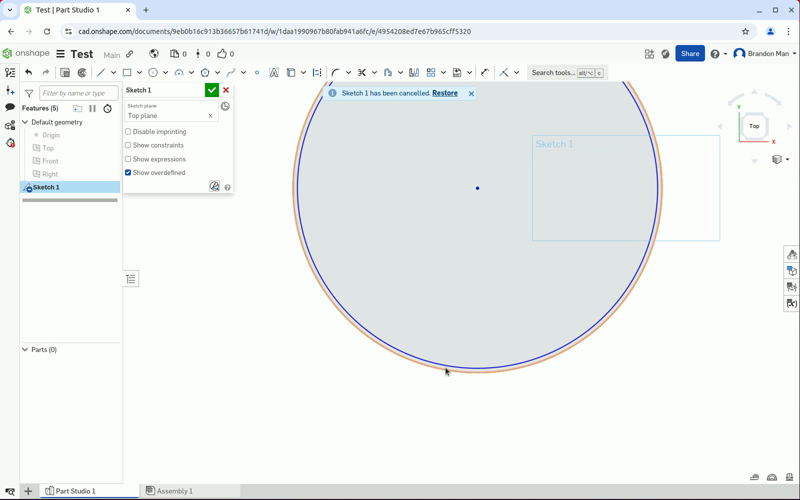
scroll(6)
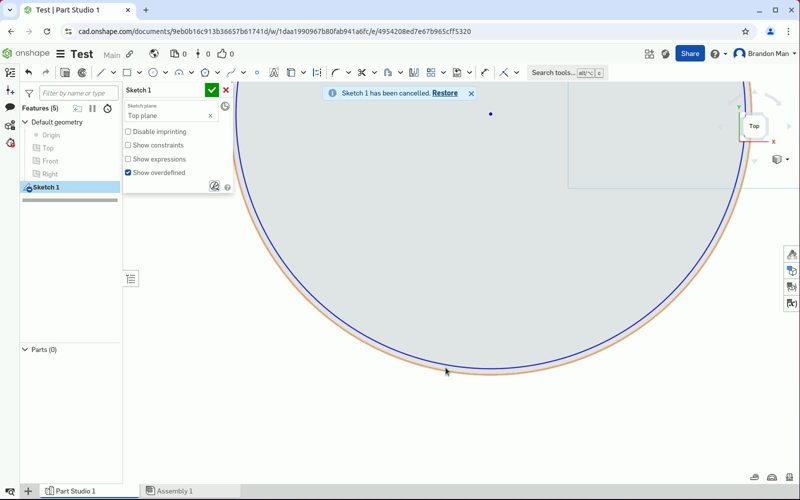
scroll(6)
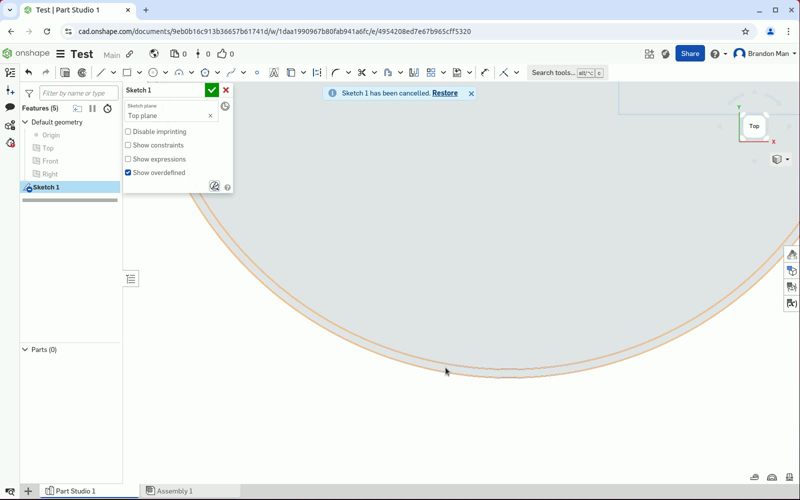
scroll(6)
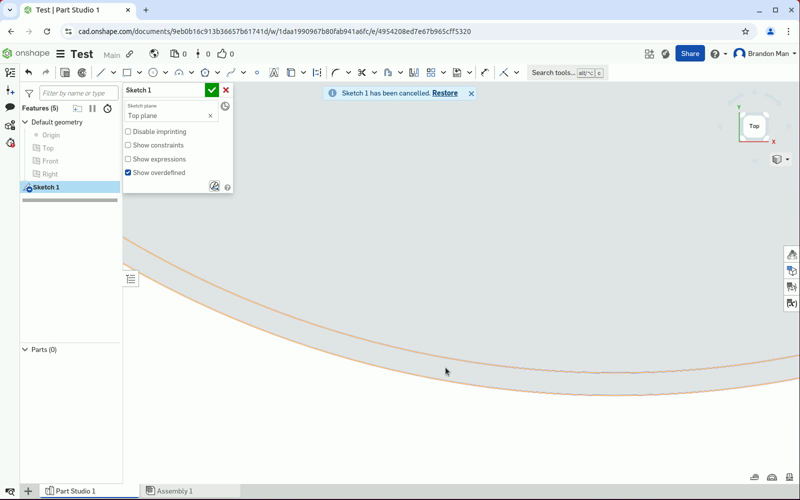
click(445, 367)
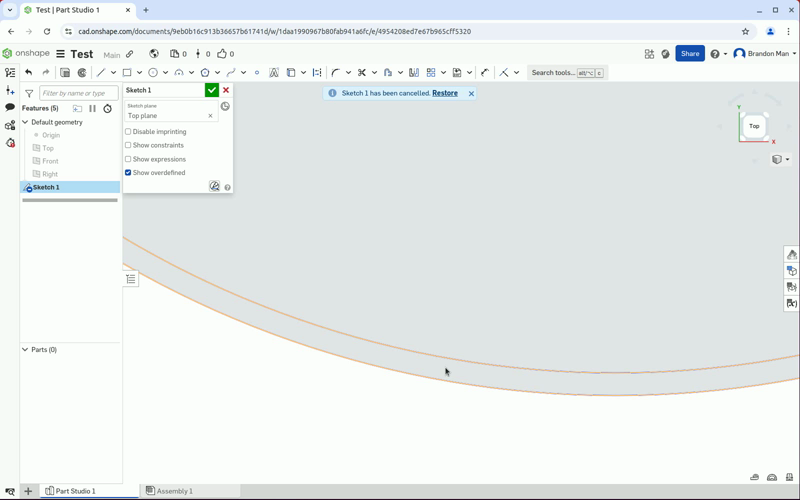
scroll(-6)
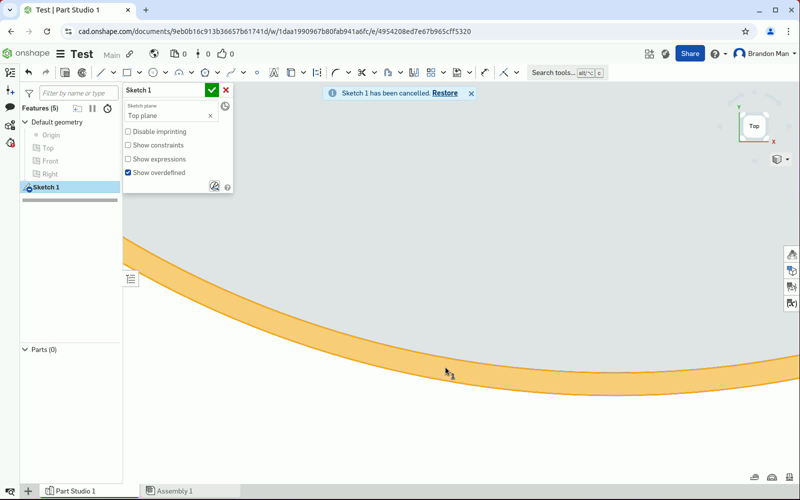
scroll(-6)
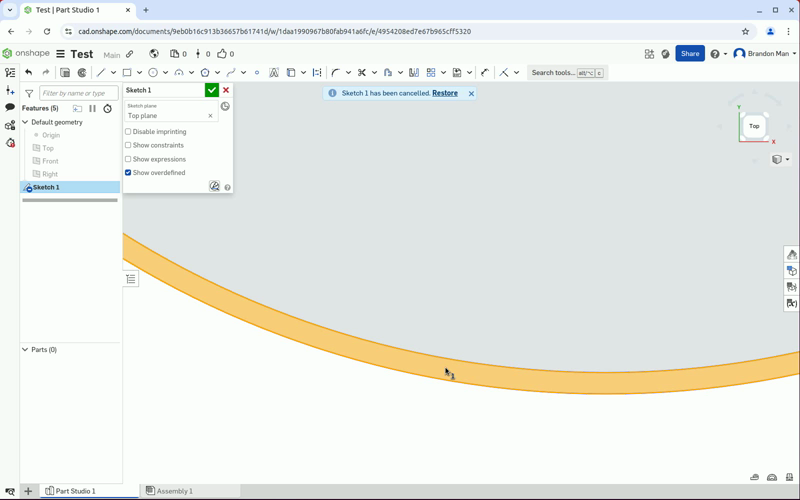
scroll(-6)
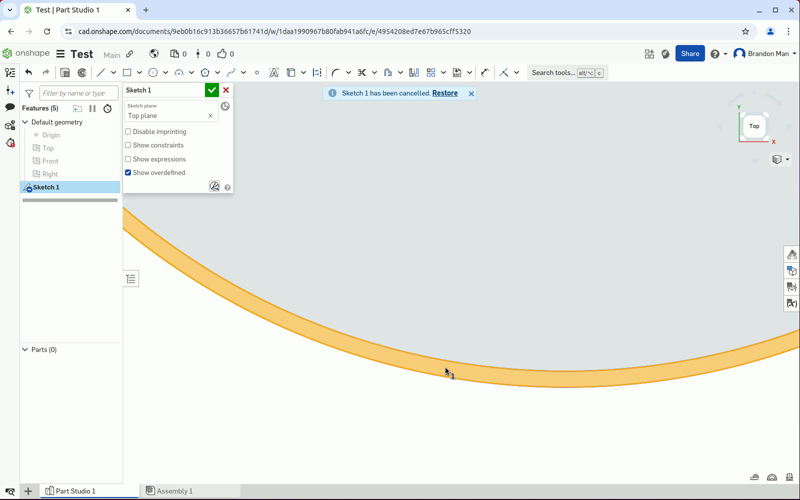
scroll(-6)
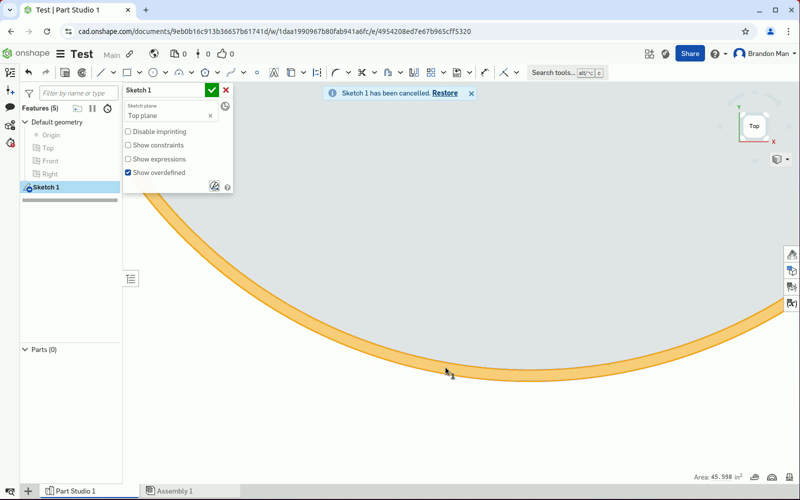
scroll(-6)
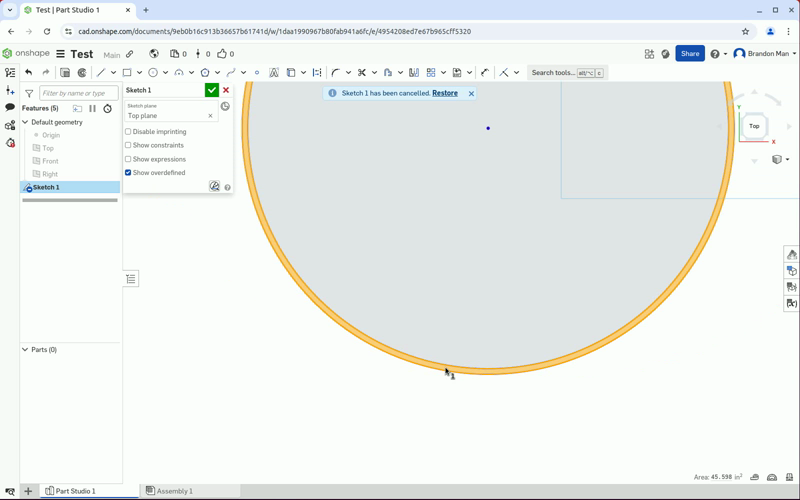
scroll(-6)
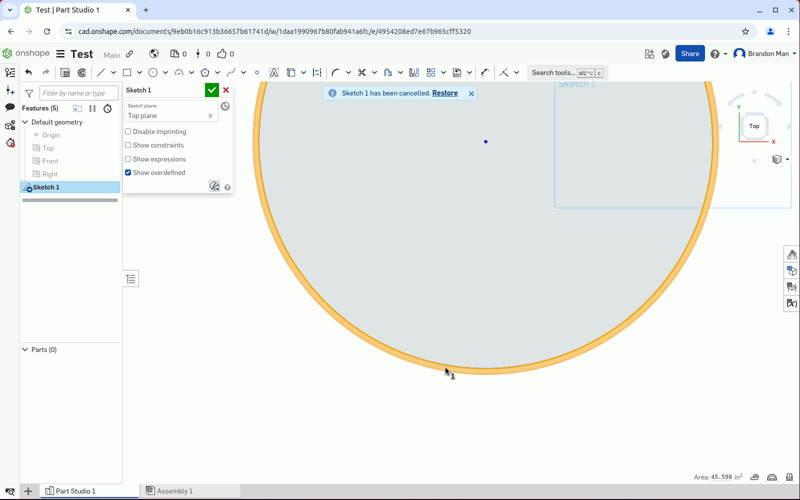
scroll(-6)
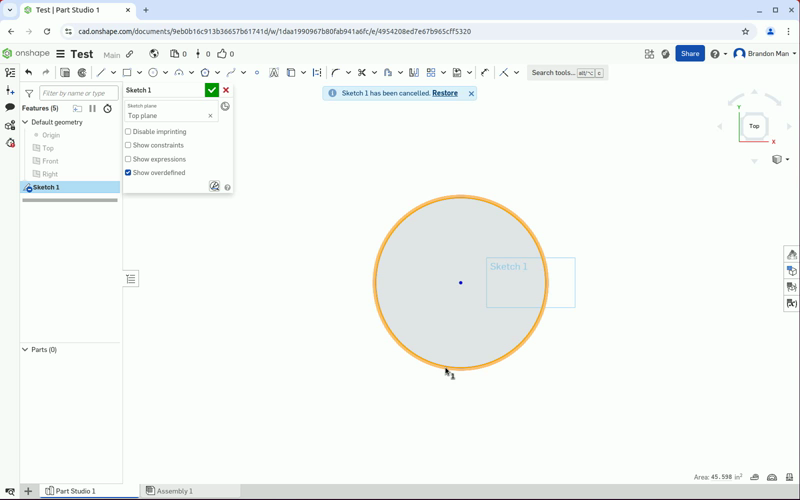
mouse_move(73, 352)
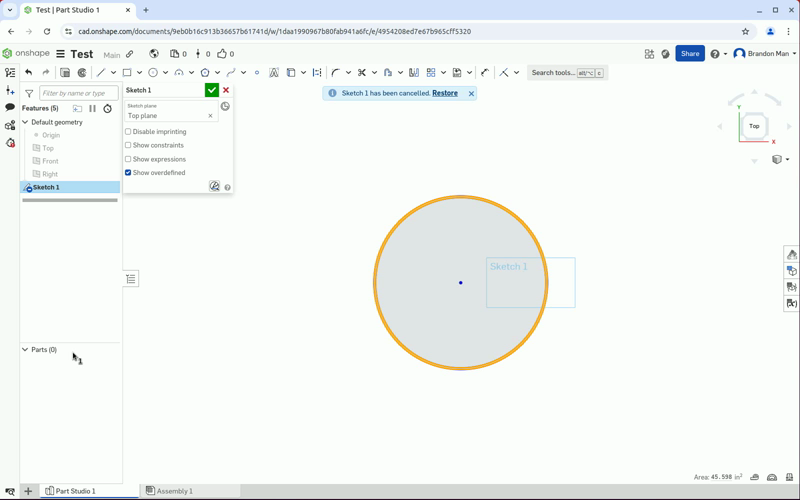
key(shift+y)
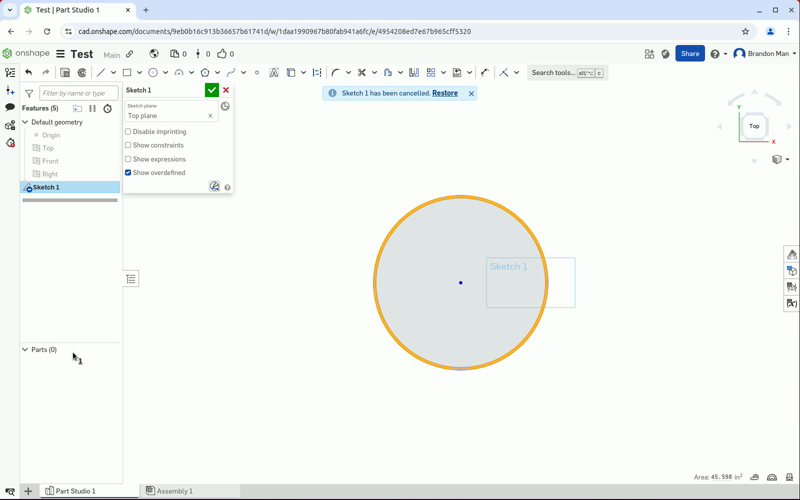
key(shift+e)
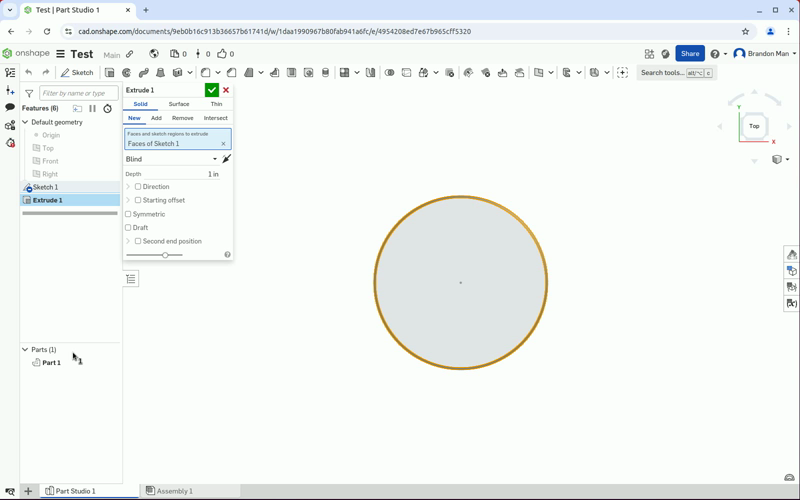
mouse_move(143, 106)
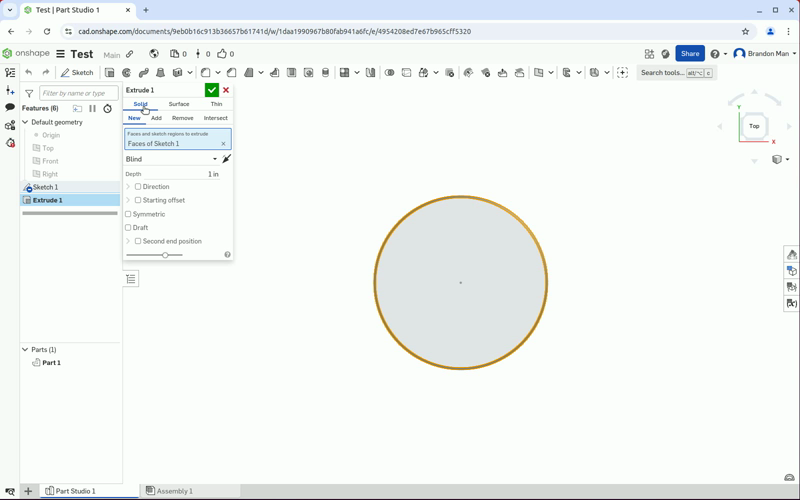
click(143, 106)
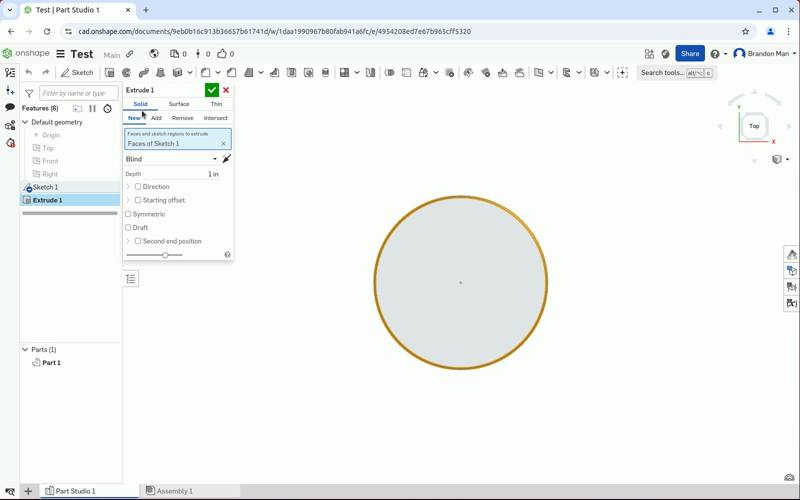
mouse_move(137, 120)
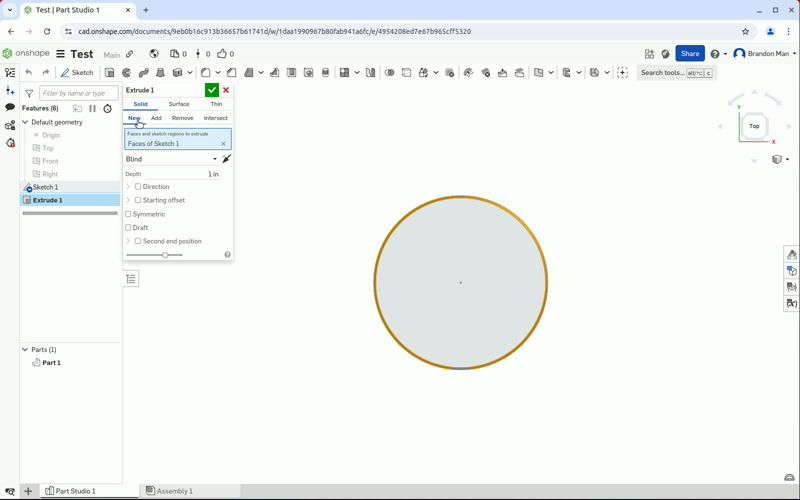
click(137, 120)
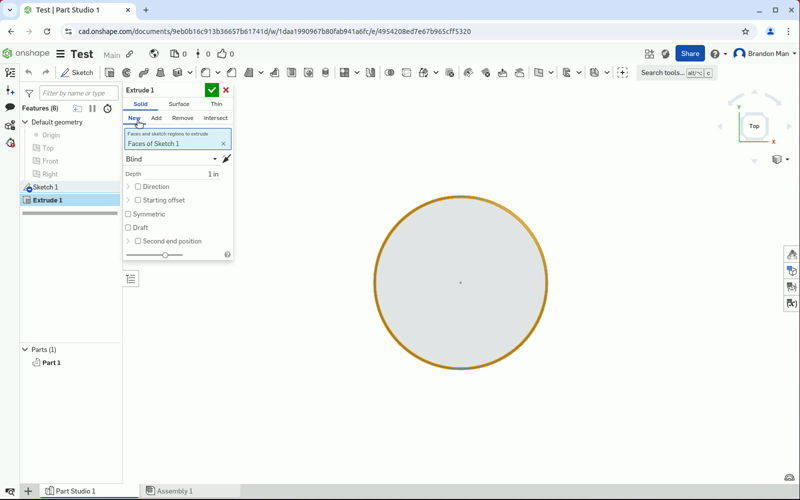
key(tab, 4)
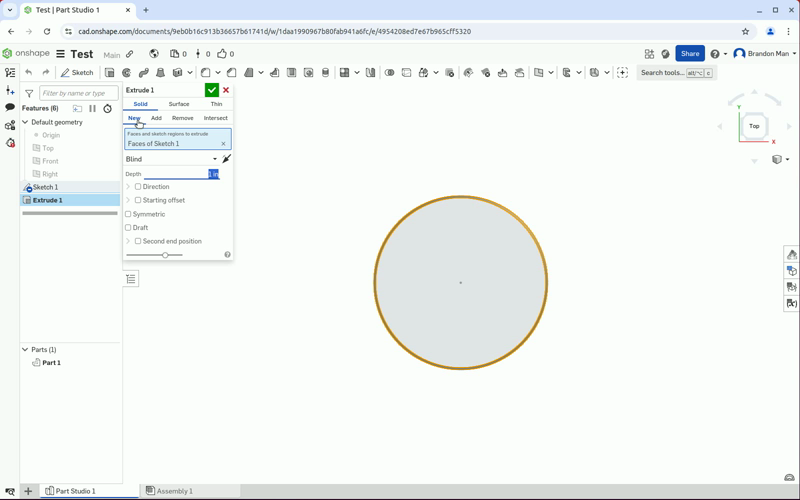
text(2.648)
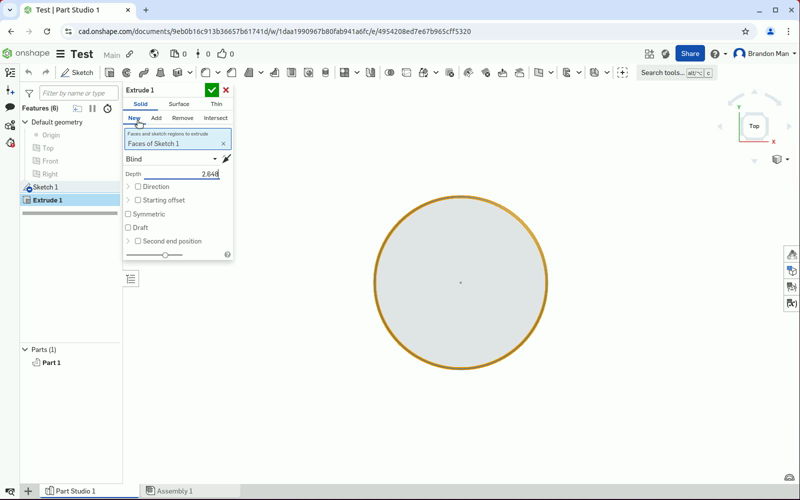
key(enter)
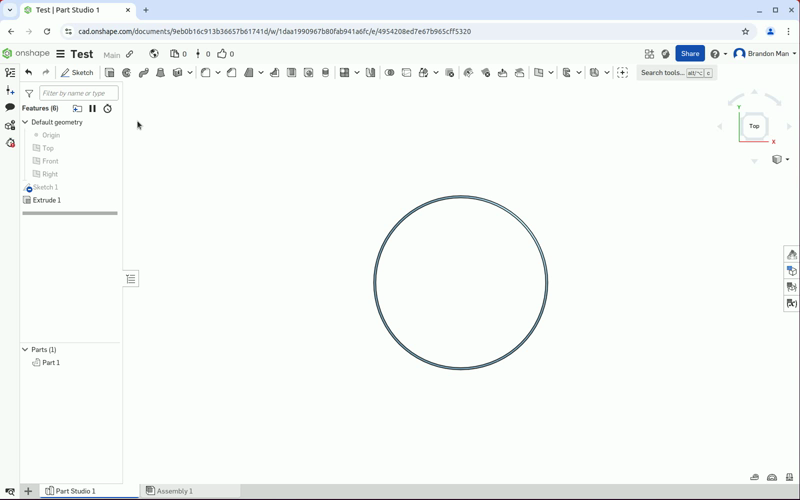
key(shift+h)
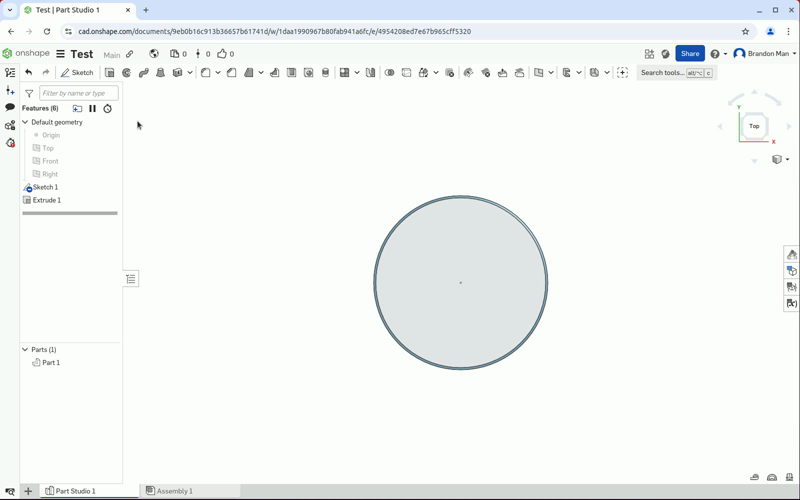
key(shift+h)
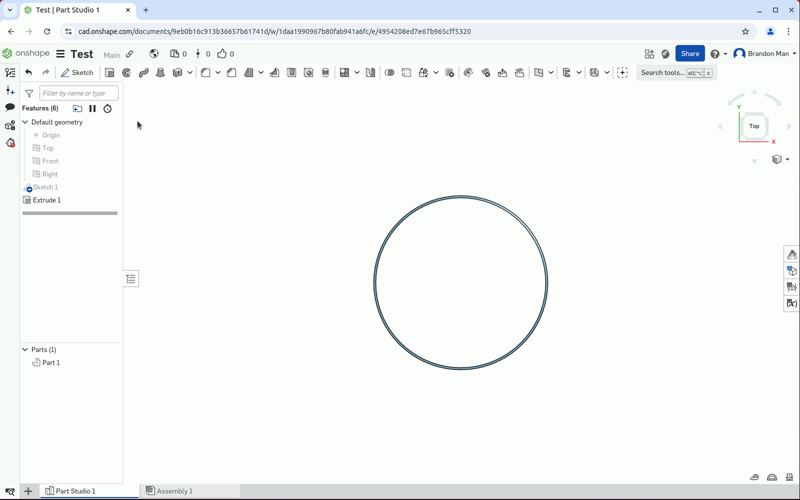
mouse_move(73, 189)
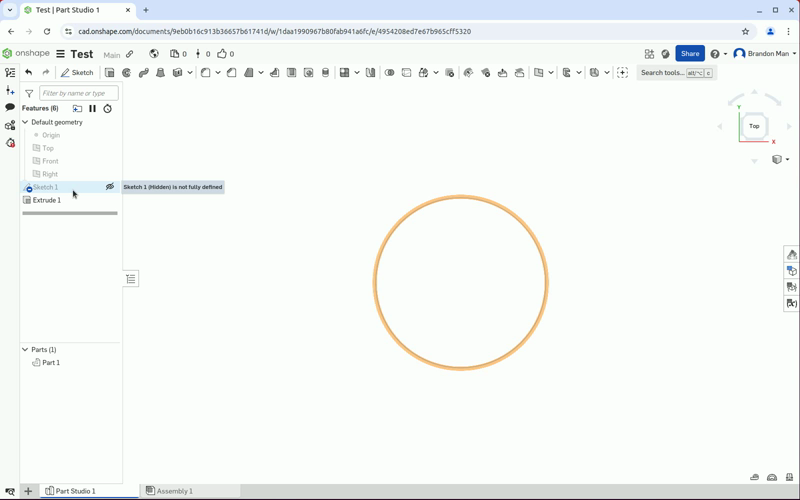
click(73, 189)
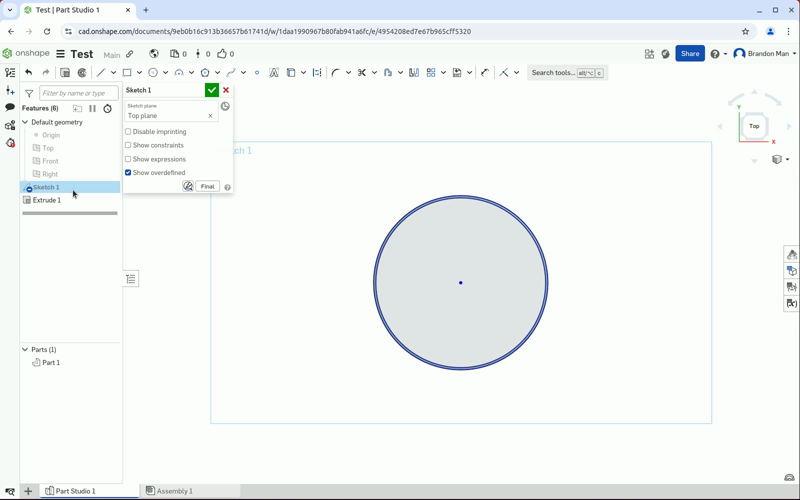
mouse_move(229, 92)
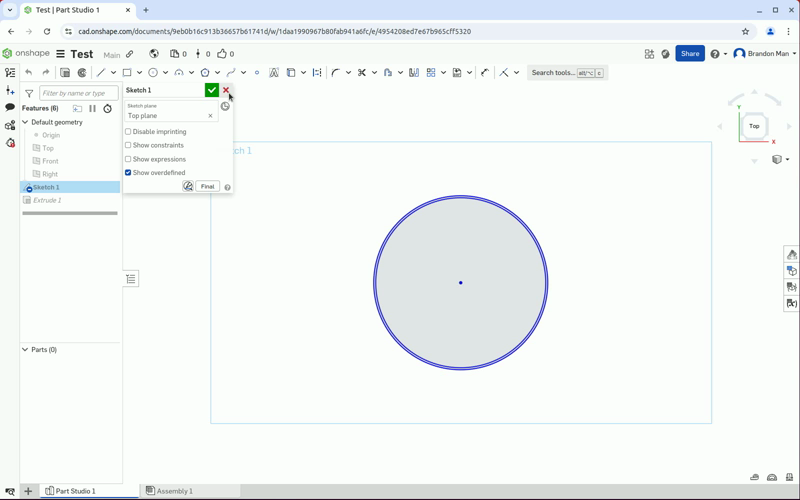
click(229, 92)
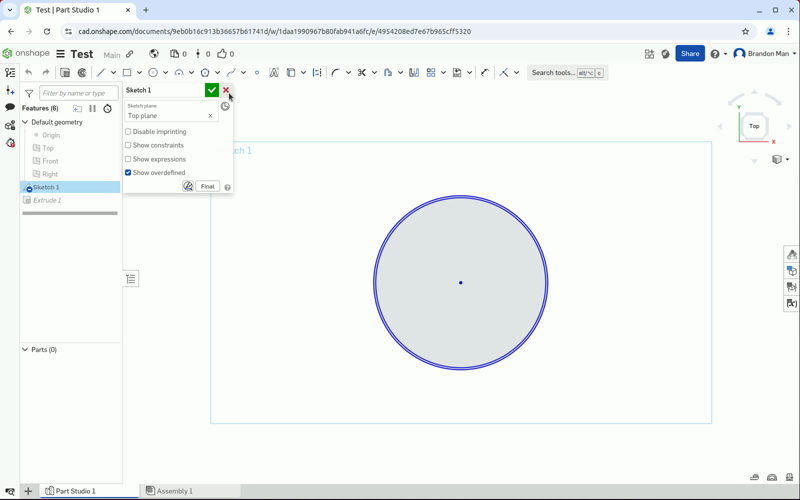
key(shift+s)
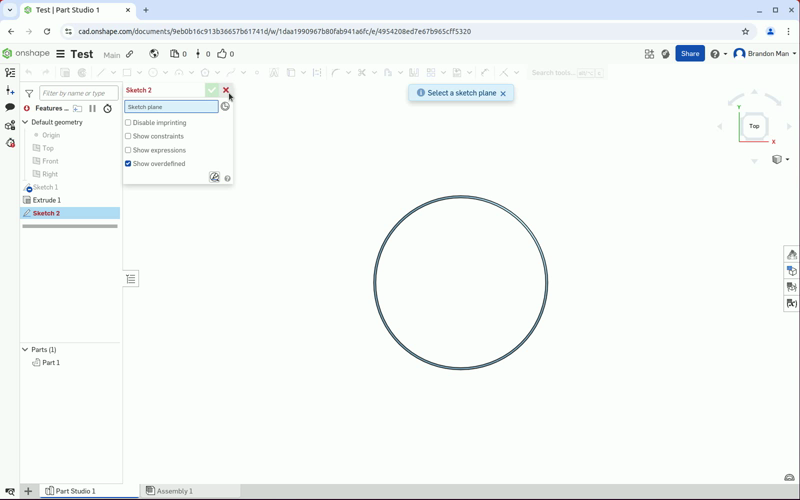
mouse_move(73, 150)
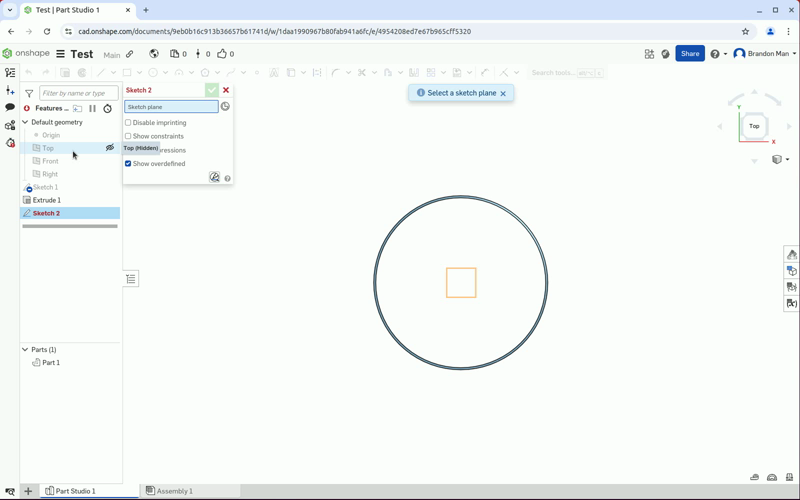
click(73, 150)
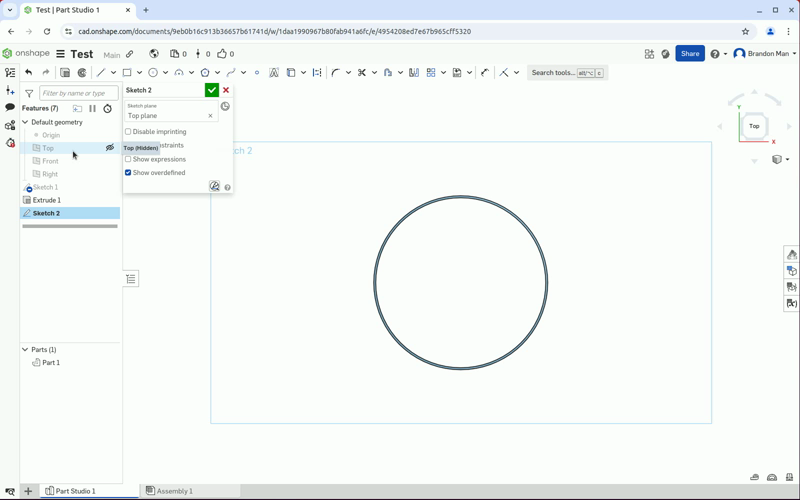
mouse_move(73, 352)
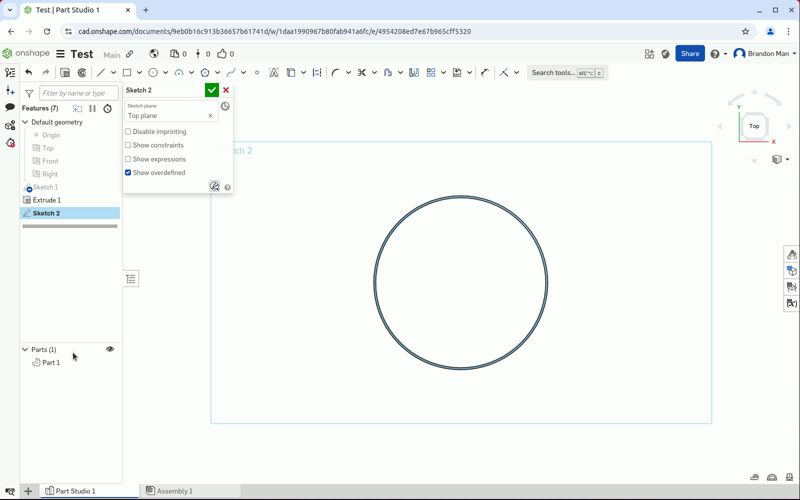
key(y)
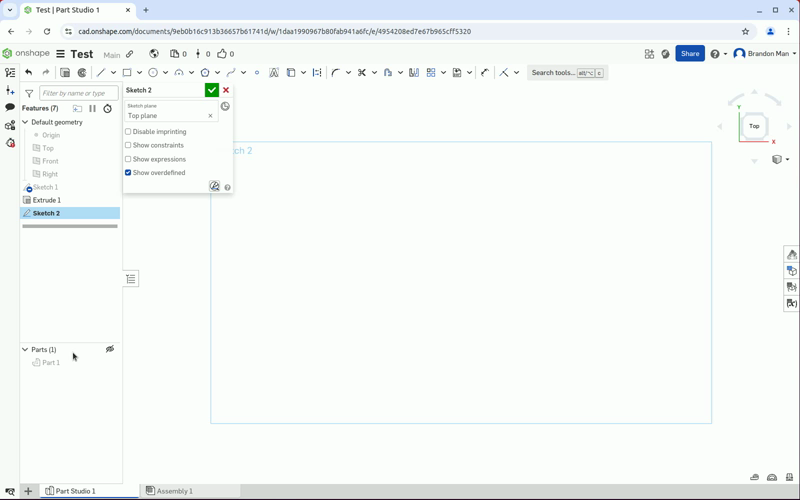
key(l)
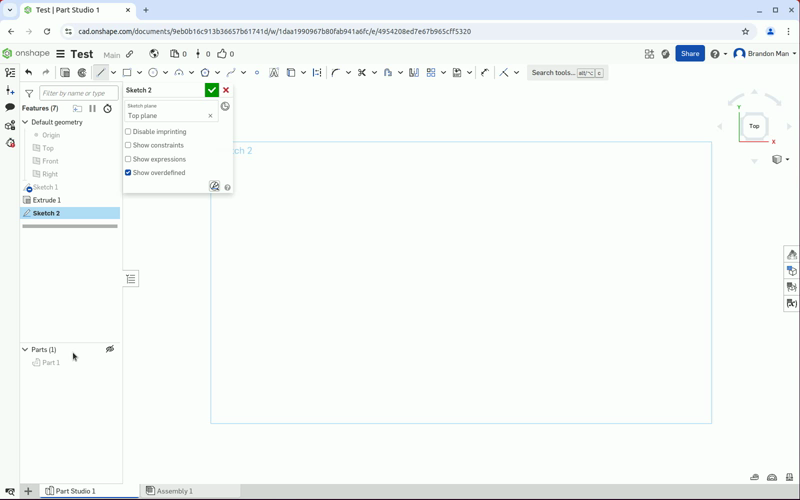
key_down(shift)
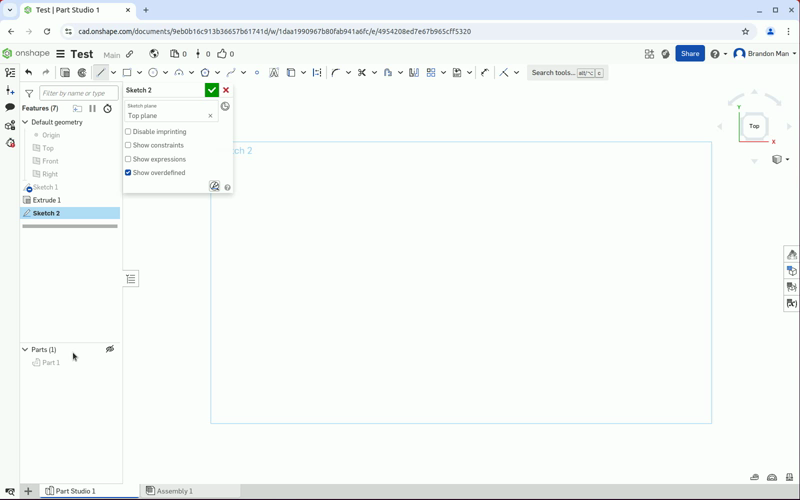
mouse_move(441, 393)
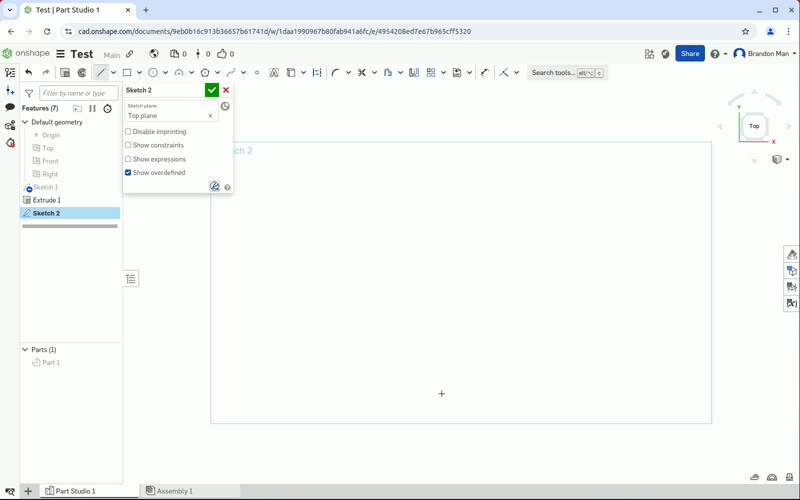
click(441, 393)
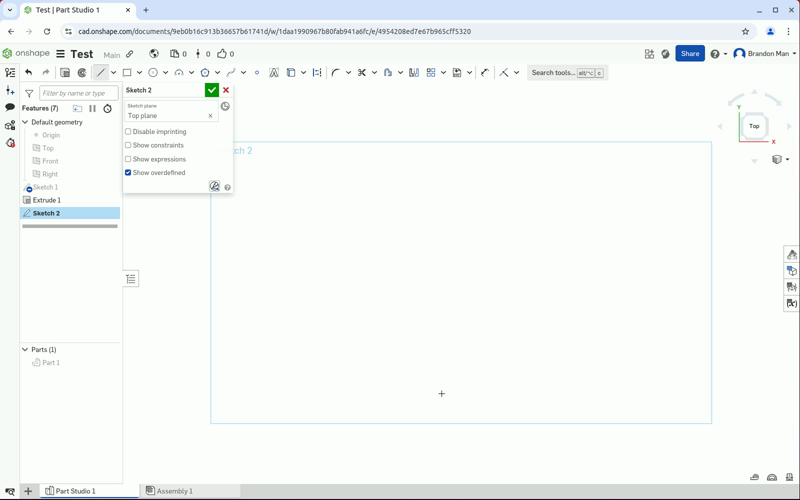
key_up(shift)
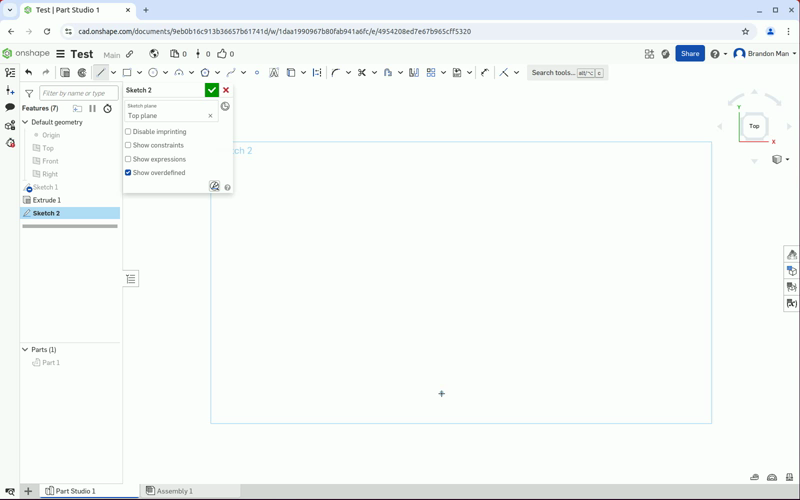
key_down(shift)
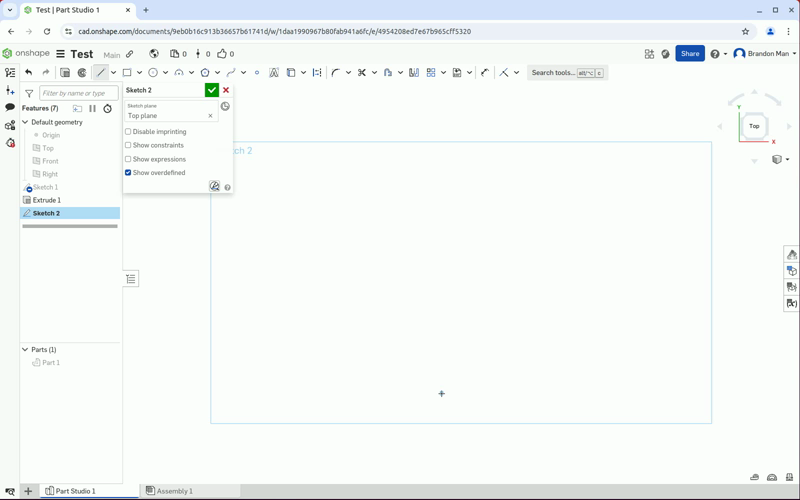
mouse_move(471, 393)
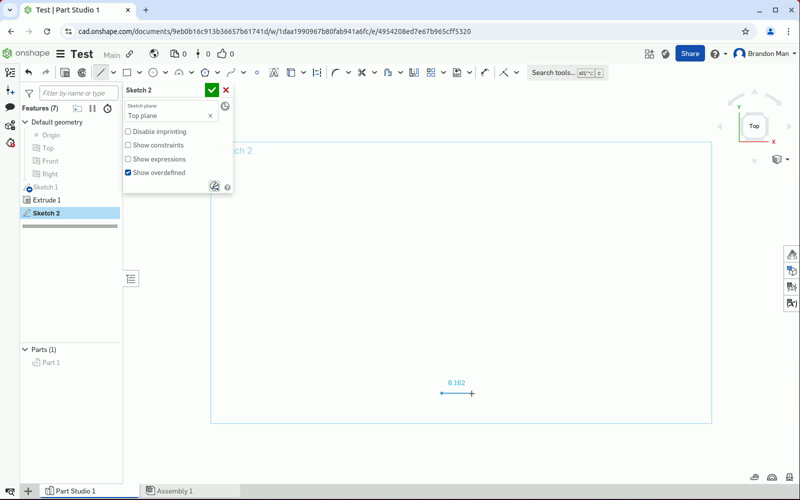
mouse_move(478, 393)
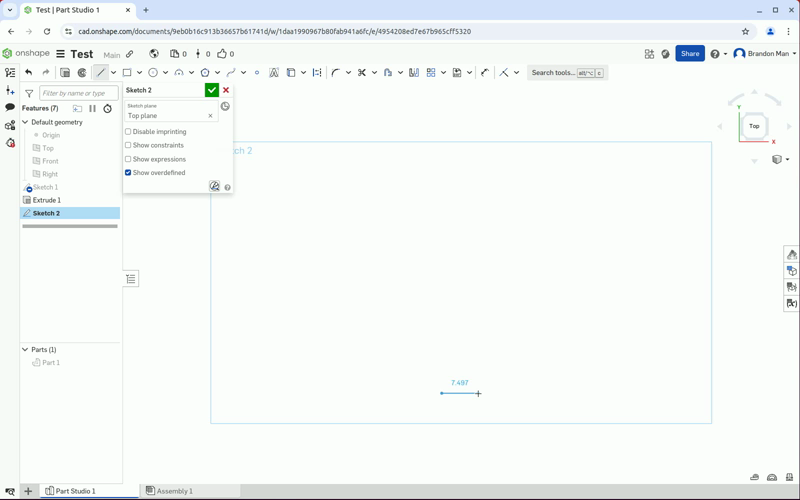
click(478, 393)
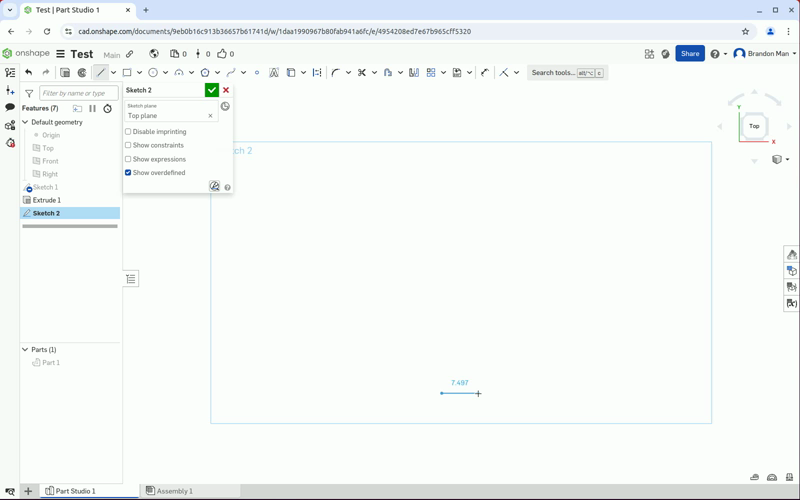
key_up(shift)
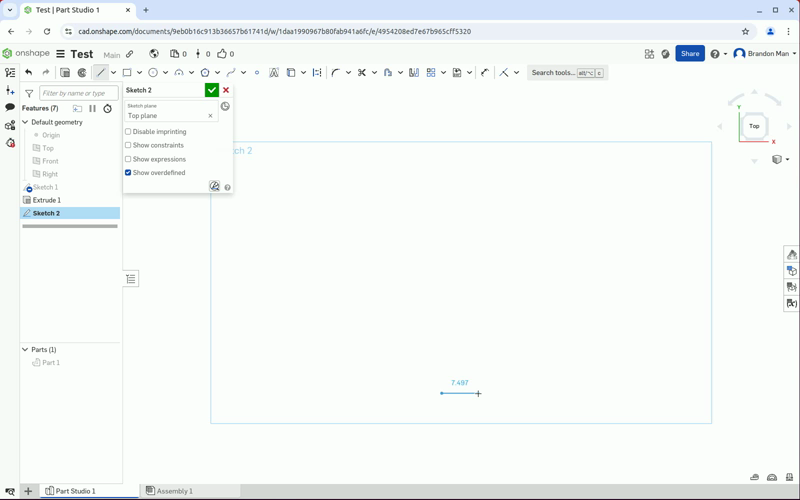
key_down(shift)
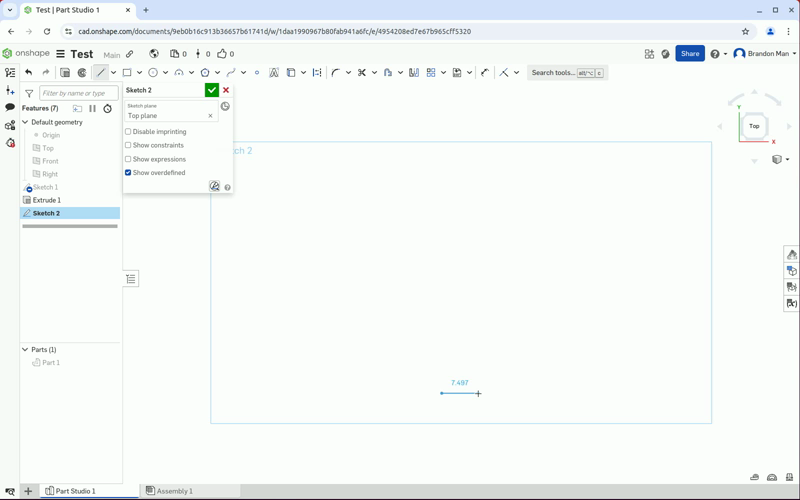
mouse_move(478, 270)
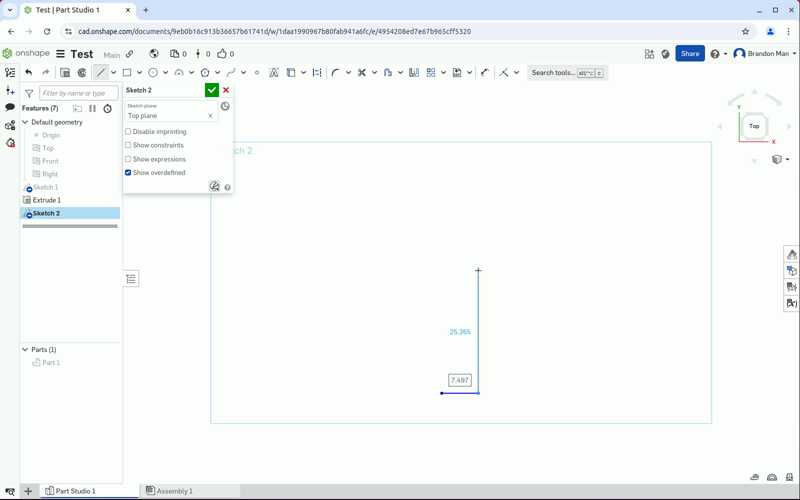
click(478, 270)
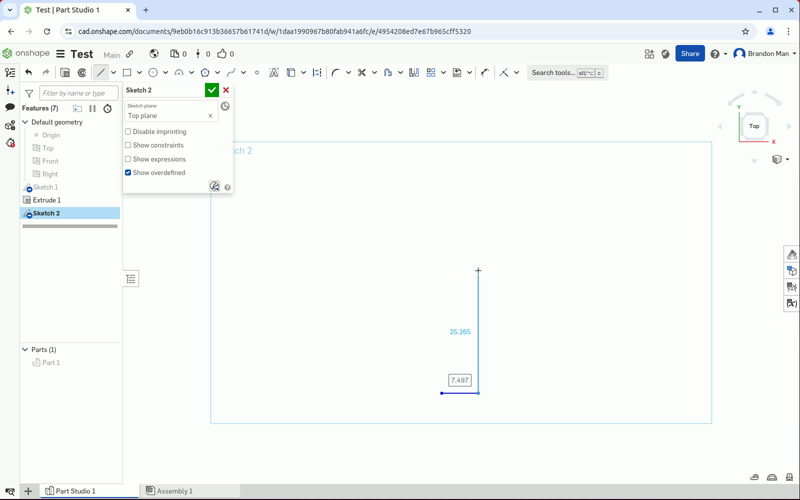
key_up(shift)
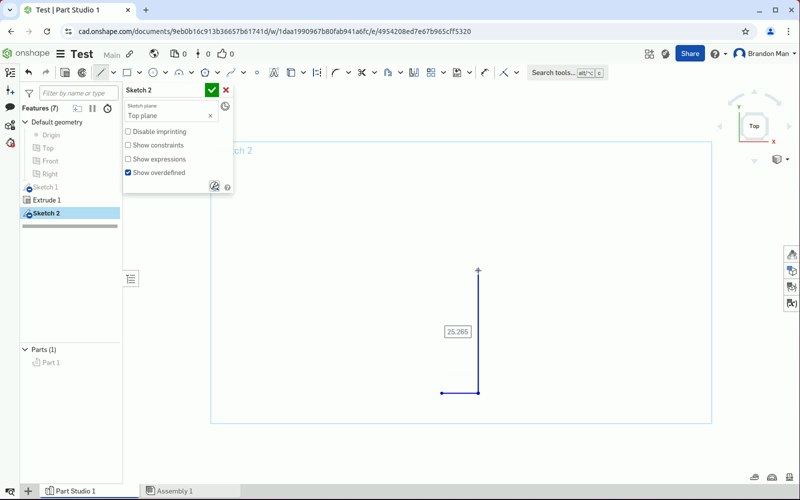
key_down(shift)
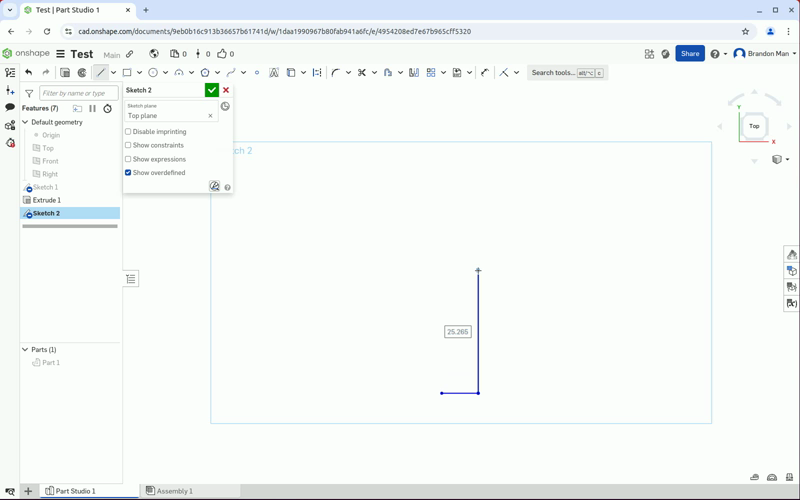
mouse_move(508, 270)
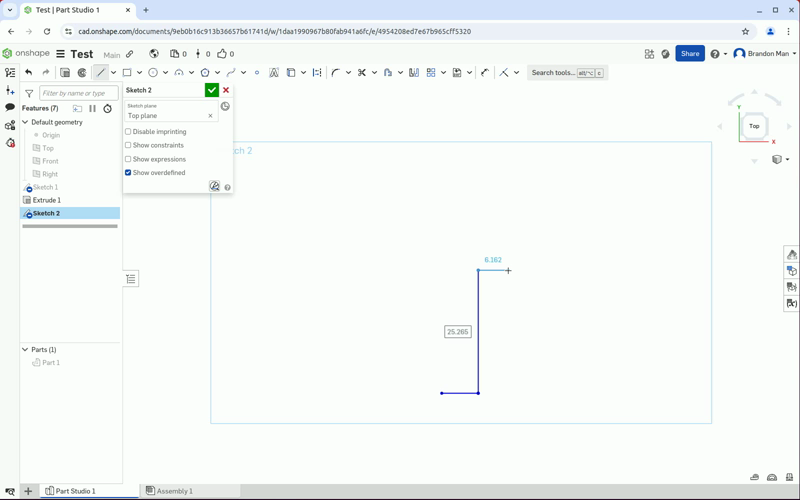
mouse_move(441, 270)
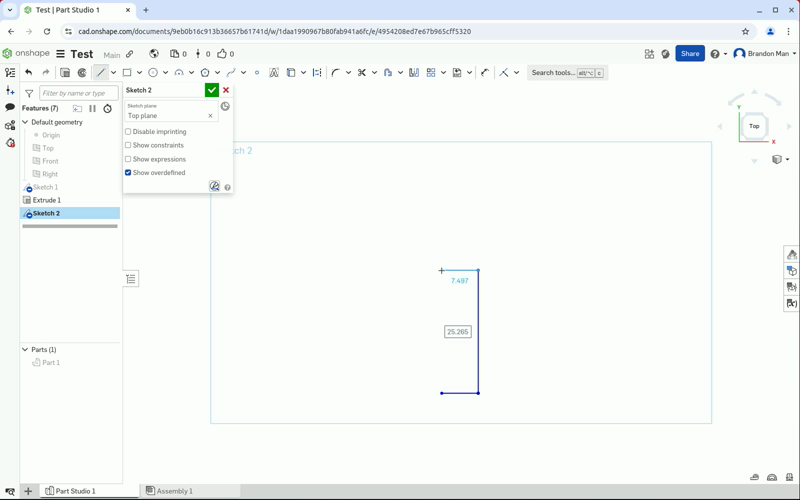
click(441, 270)
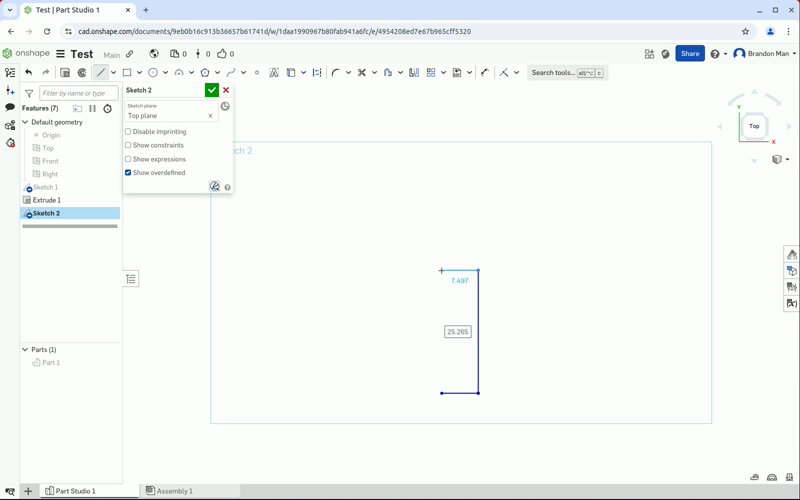
key_up(shift)
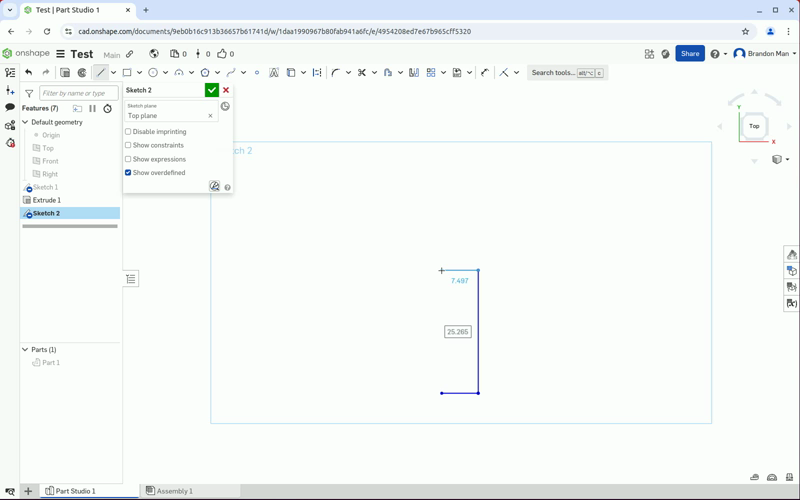
key_down(shift)
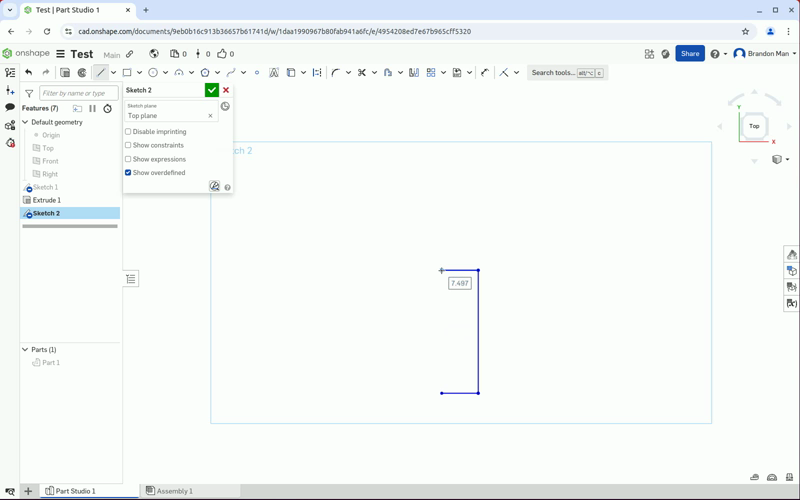
mouse_move(441, 393)
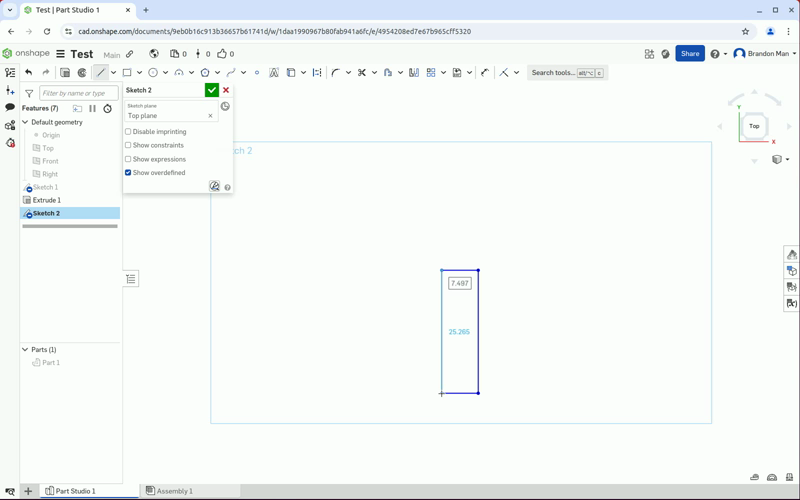
key_up(shift)
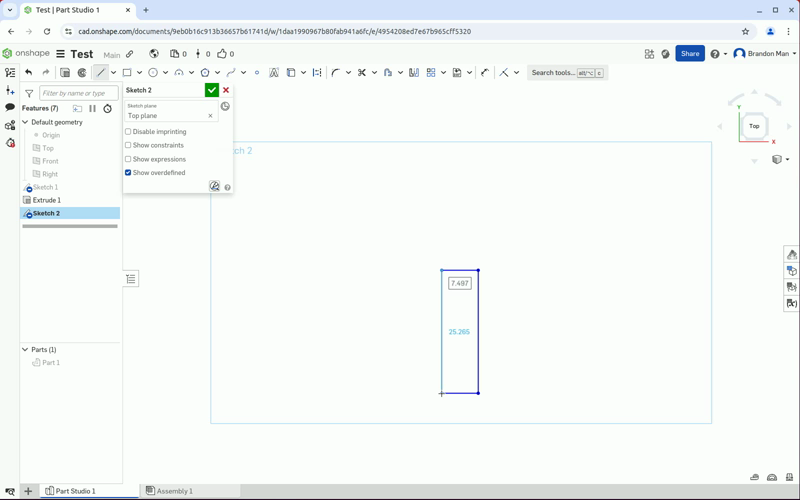
click(441, 393)
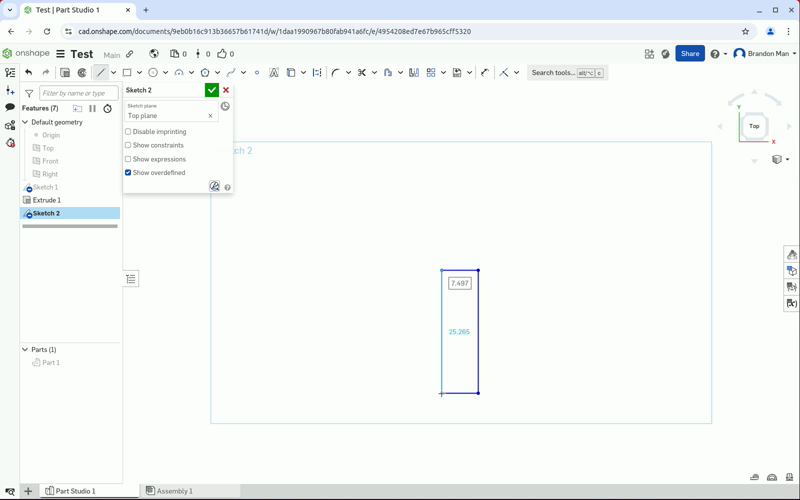
key(esc)
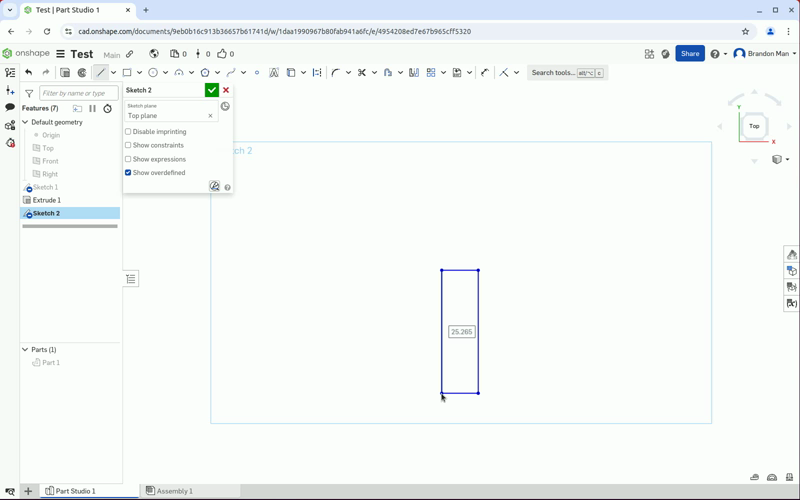
key(l)
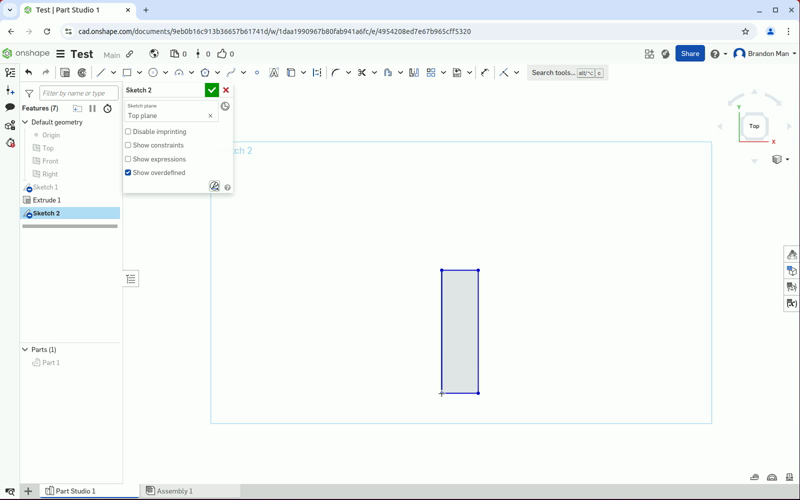
key_down(shift)
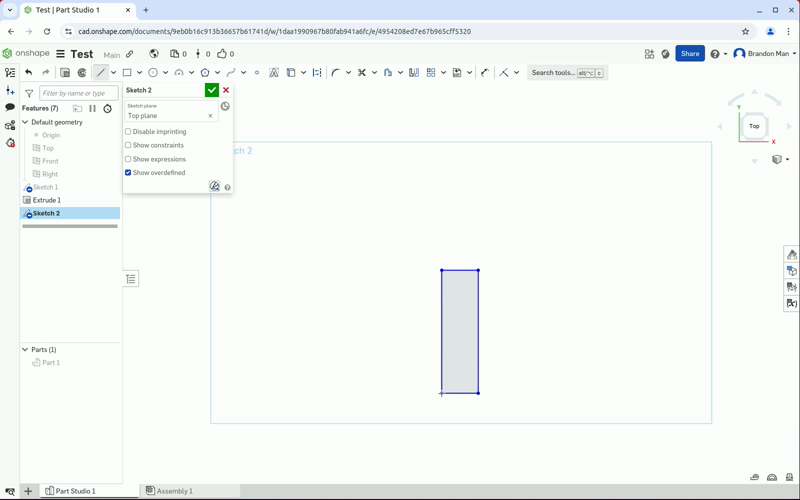
mouse_move(443, 391)
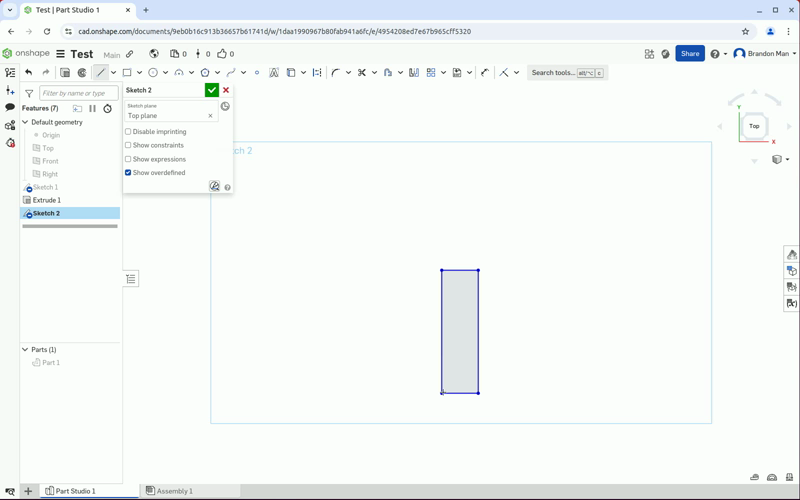
scroll(6)
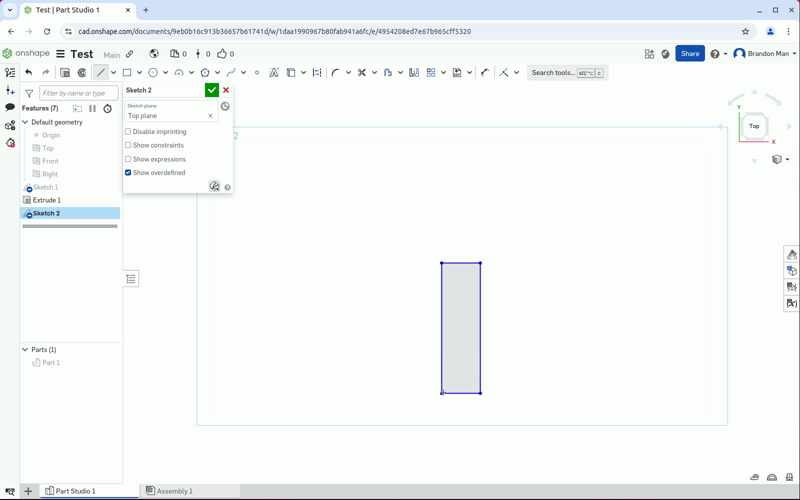
scroll(6)
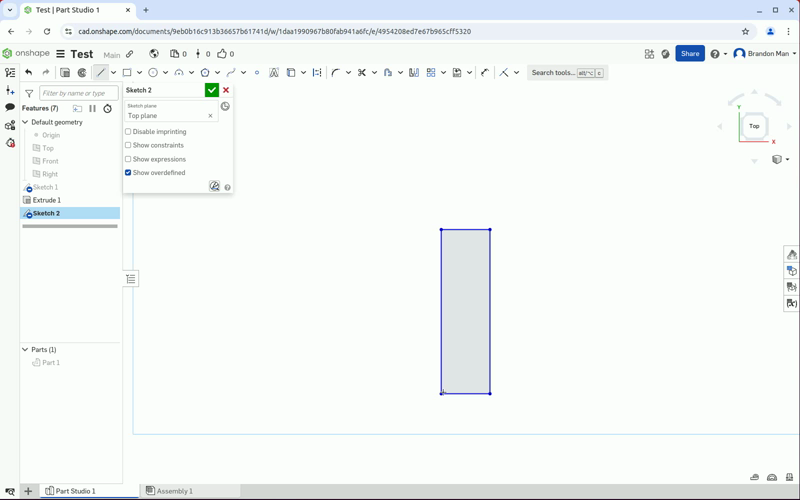
scroll(6)
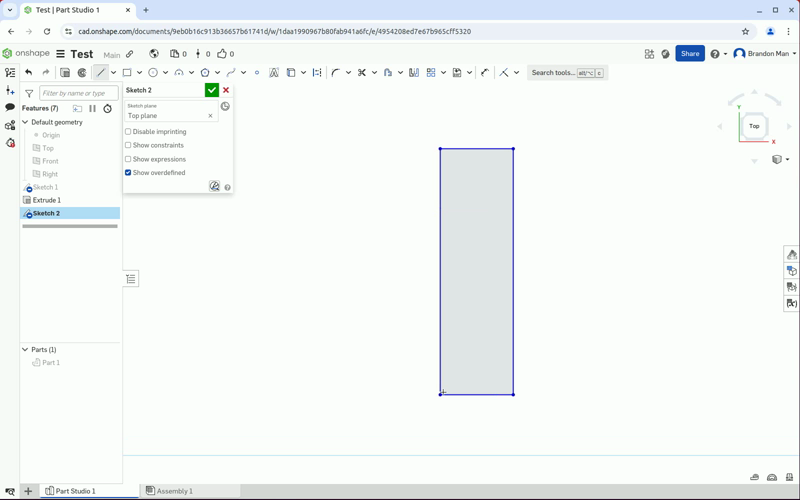
scroll(6)
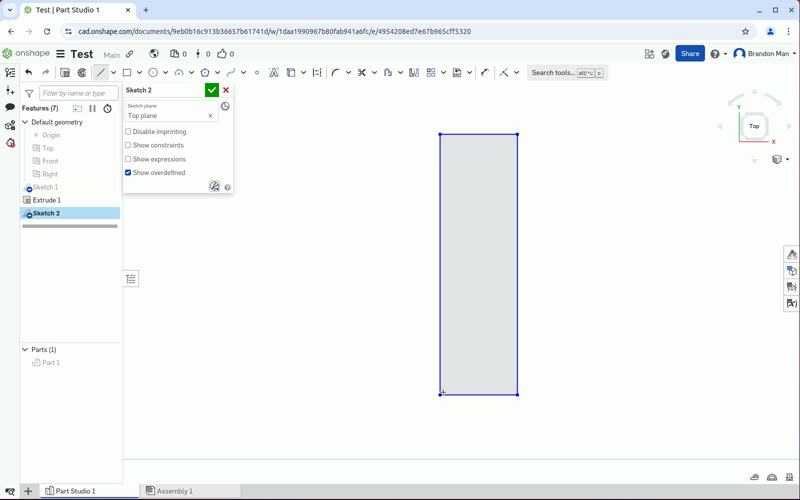
scroll(6)
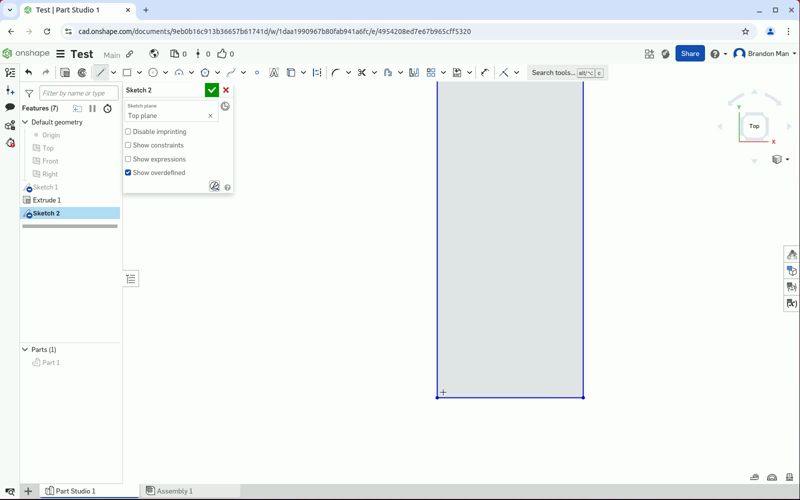
scroll(6)
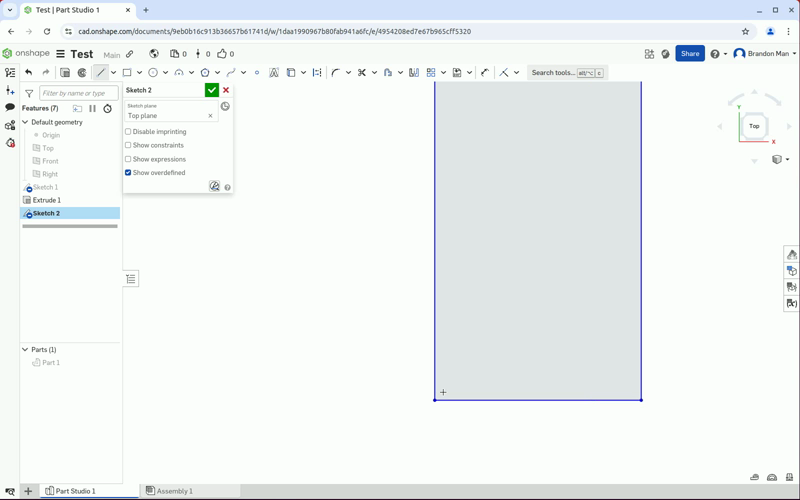
scroll(6)
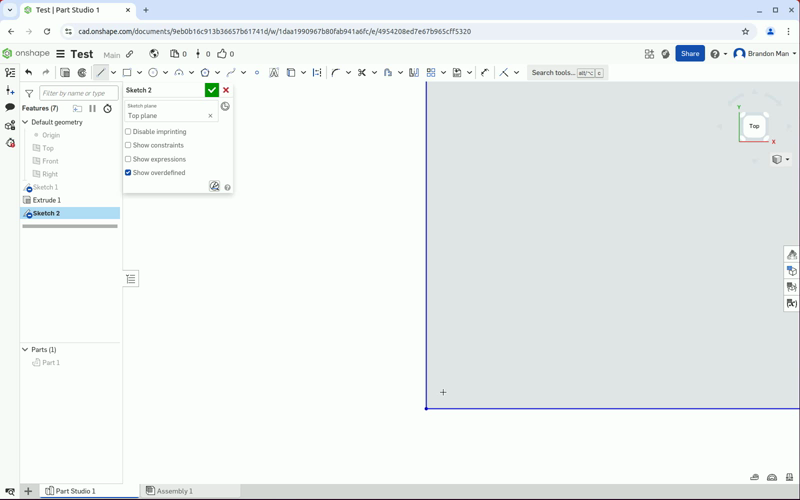
click(443, 391)
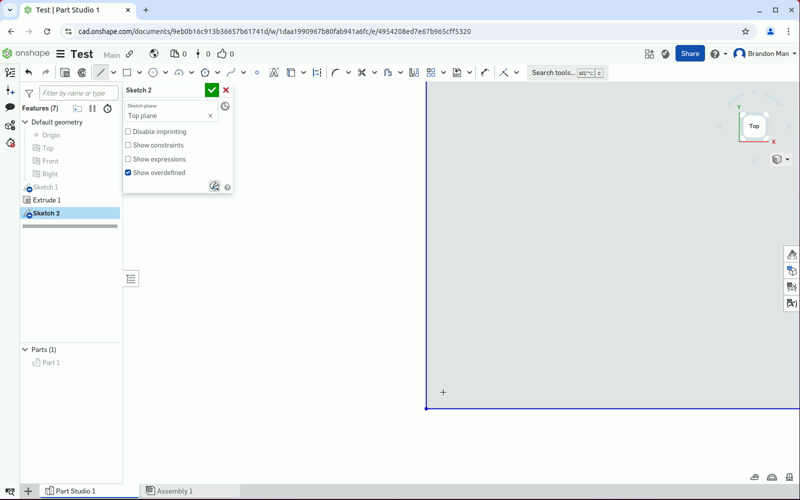
scroll(-6)
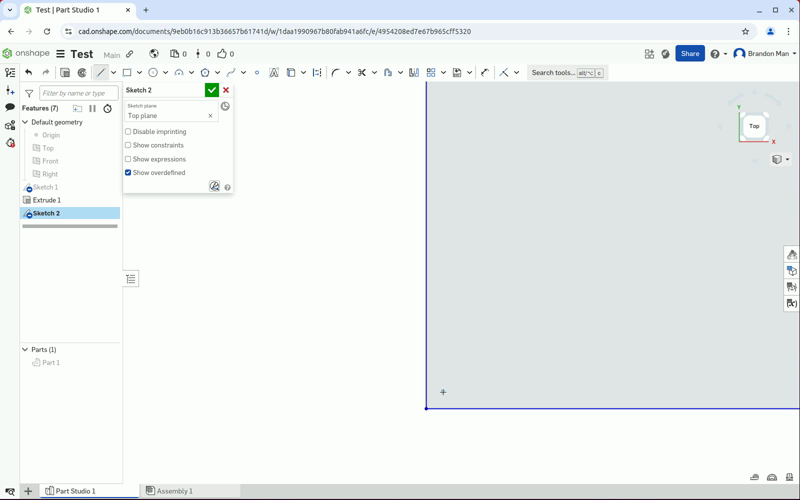
scroll(-6)
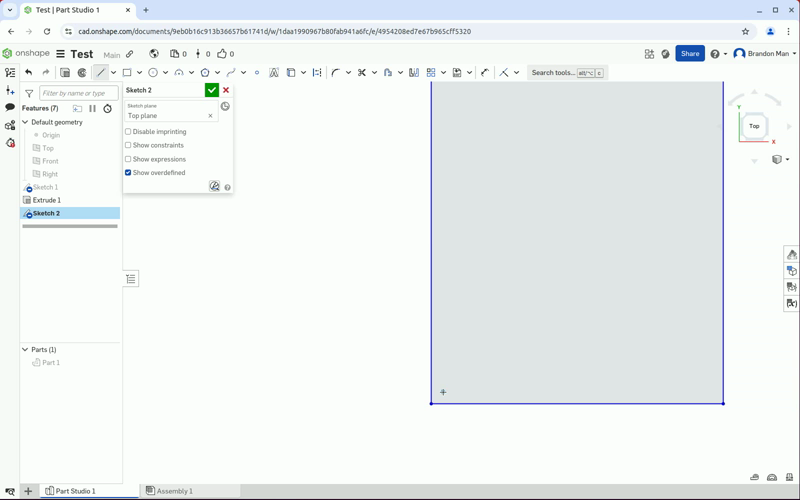
scroll(-6)
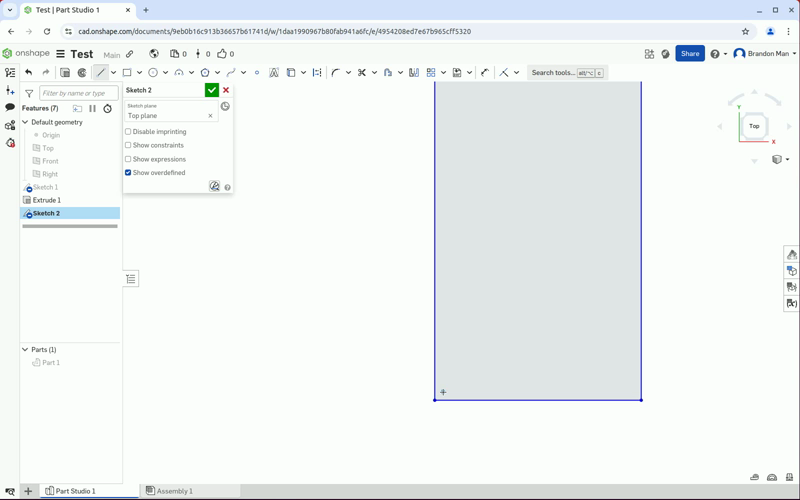
scroll(-6)
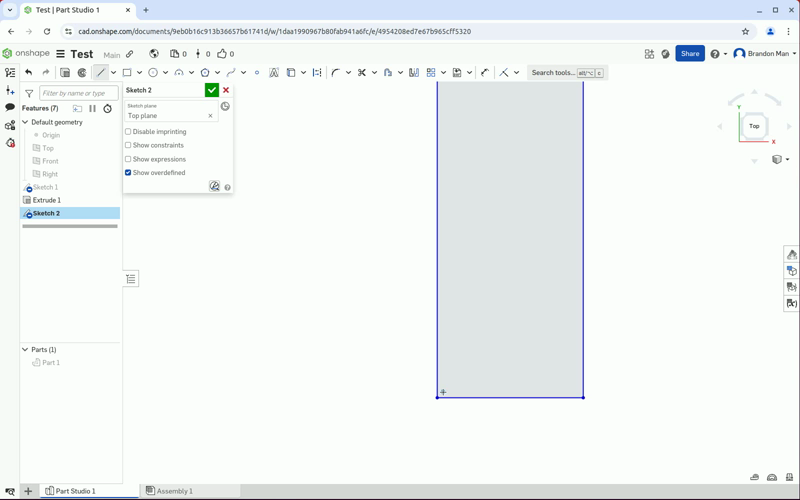
scroll(-6)
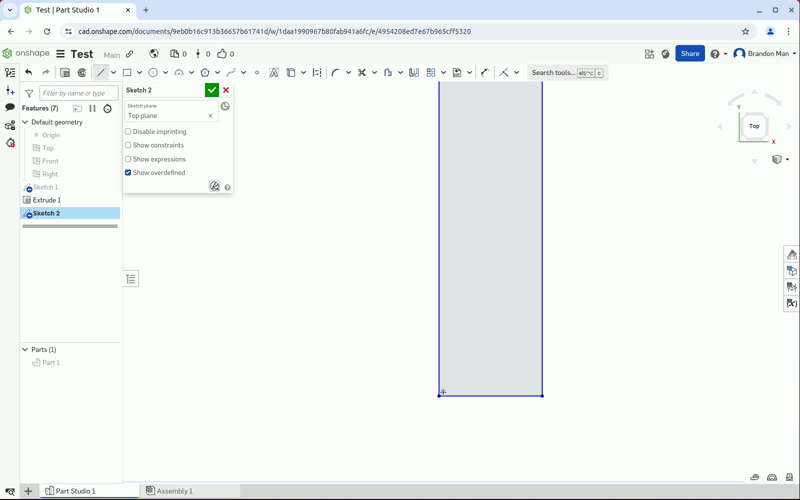
scroll(-6)
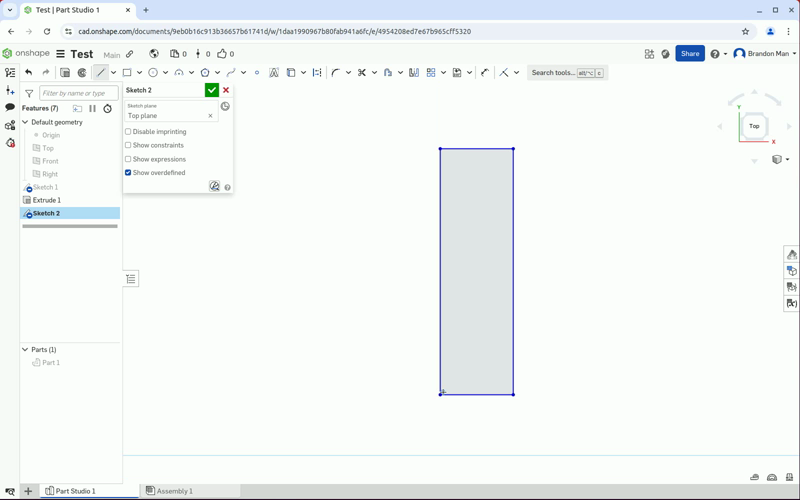
scroll(-6)
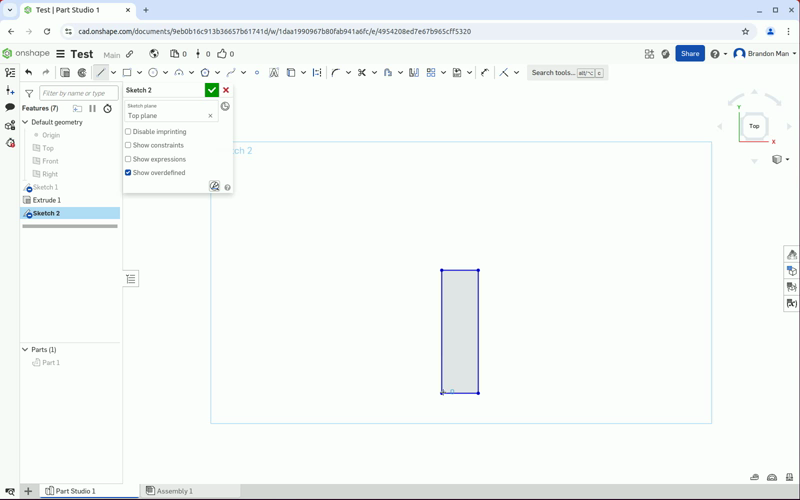
key_up(shift)
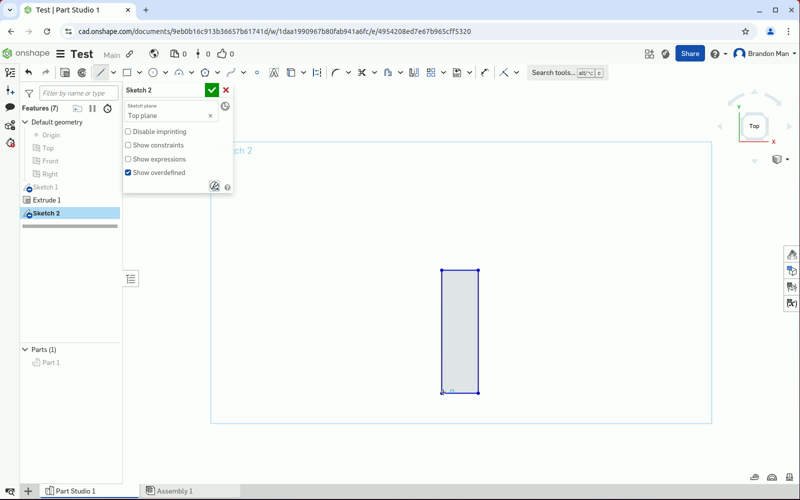
key_down(shift)
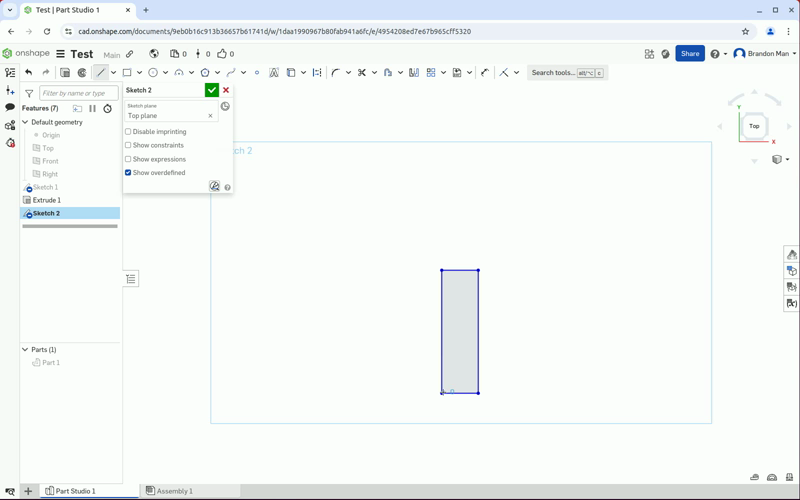
mouse_move(473, 391)
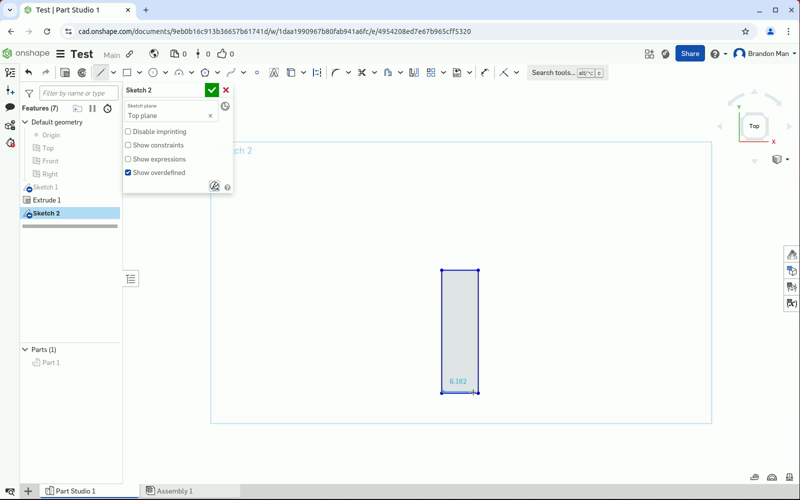
mouse_move(477, 391)
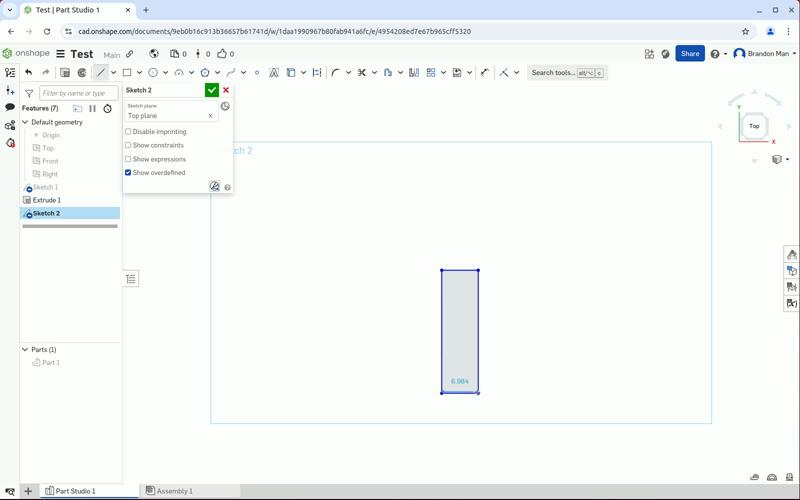
scroll(6)
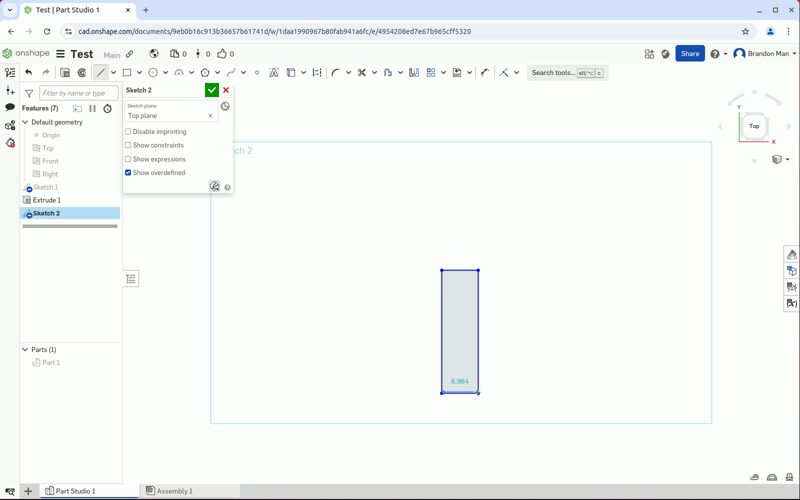
scroll(6)
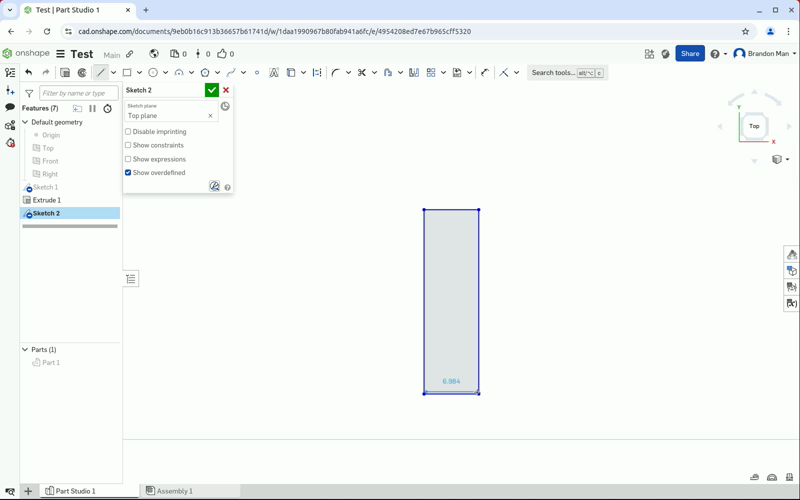
scroll(6)
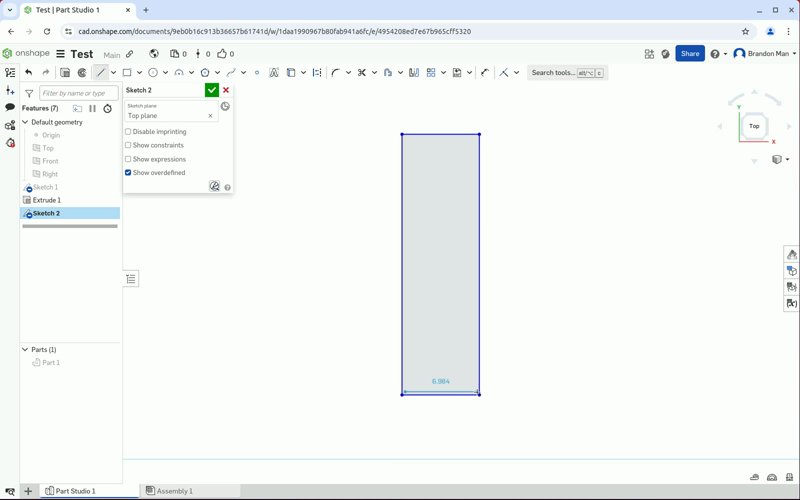
scroll(6)
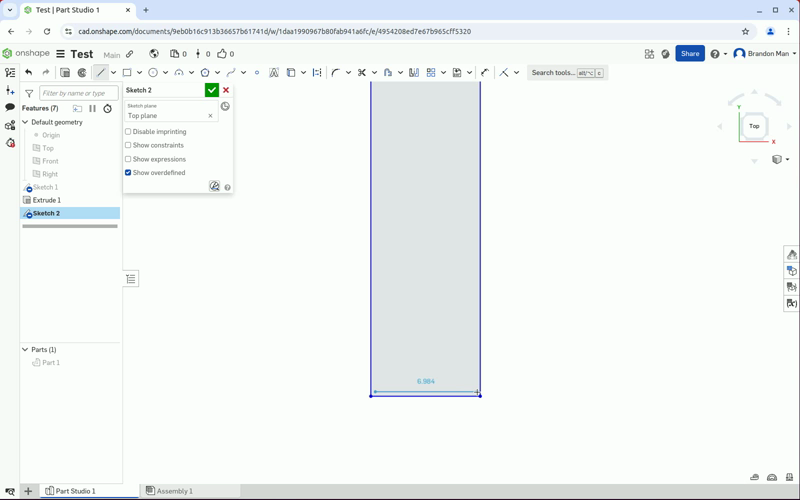
scroll(6)
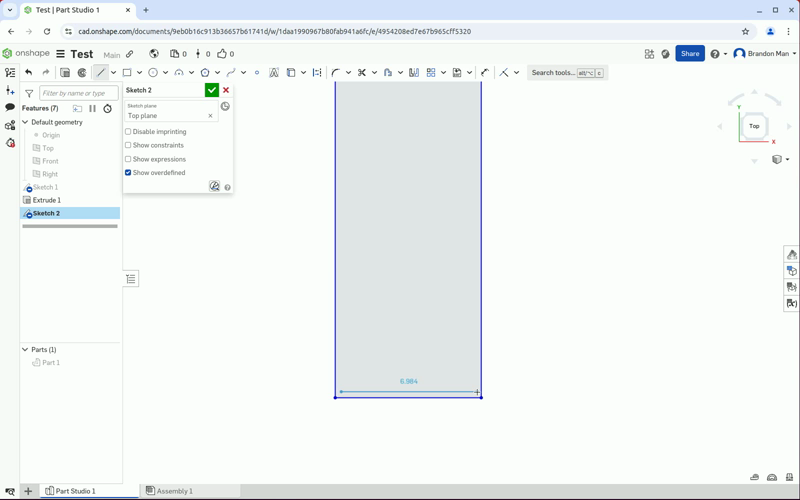
scroll(6)
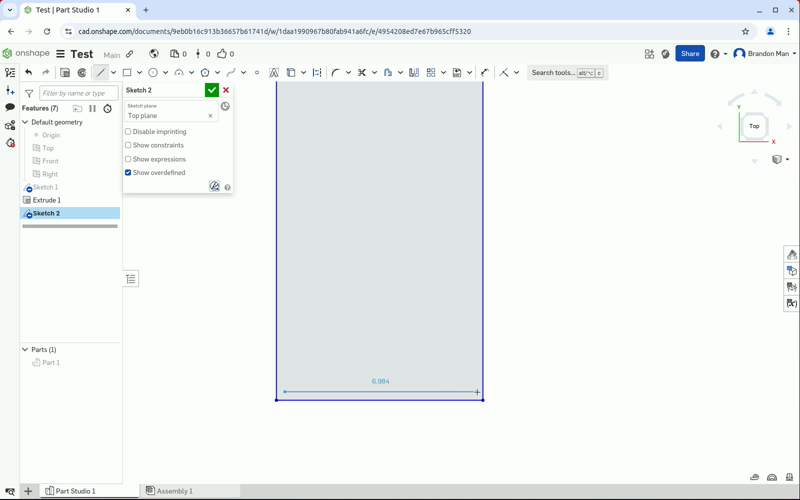
scroll(6)
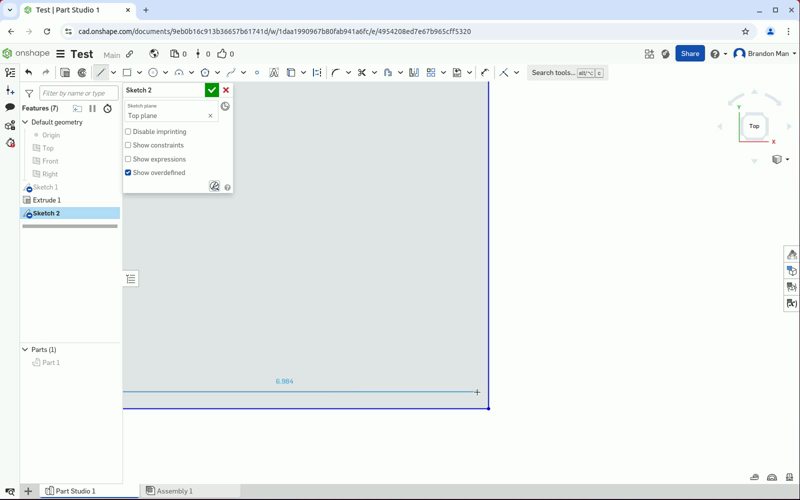
click(477, 391)
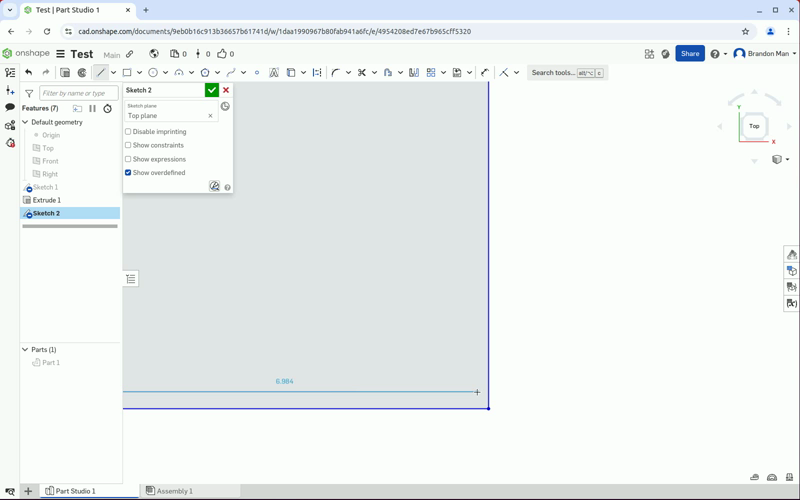
scroll(-6)
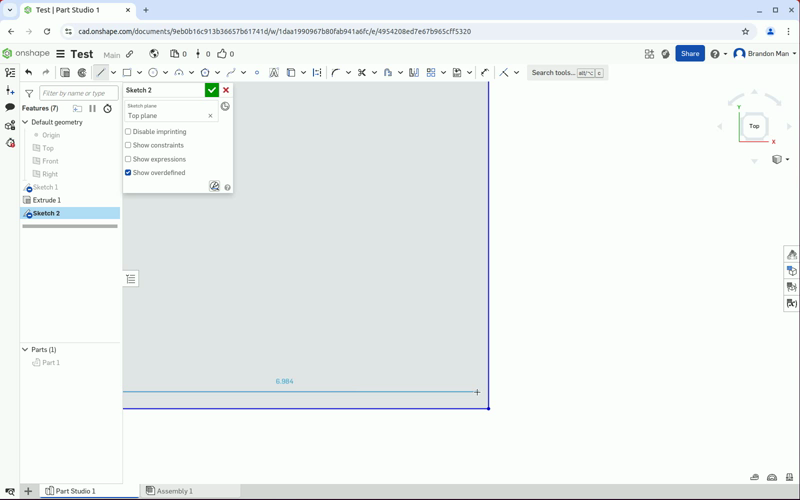
scroll(-6)
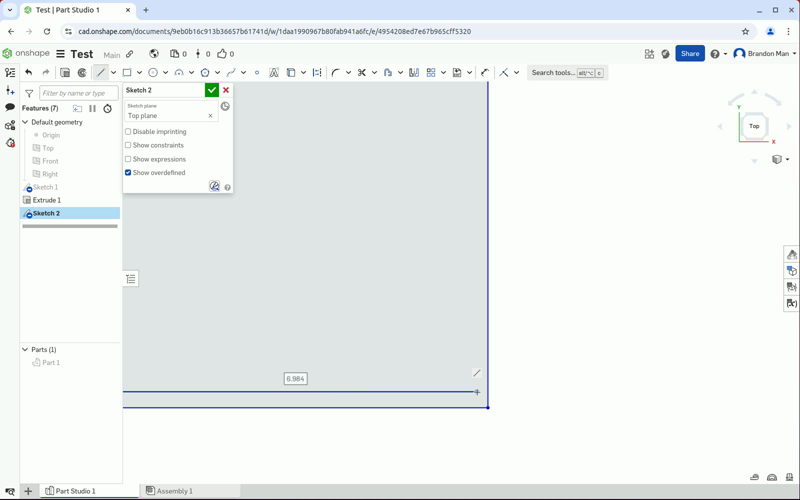
scroll(-6)
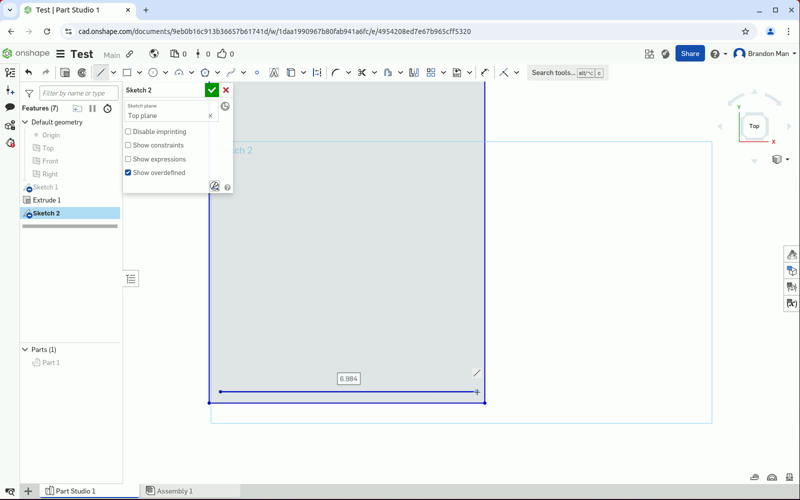
scroll(-6)
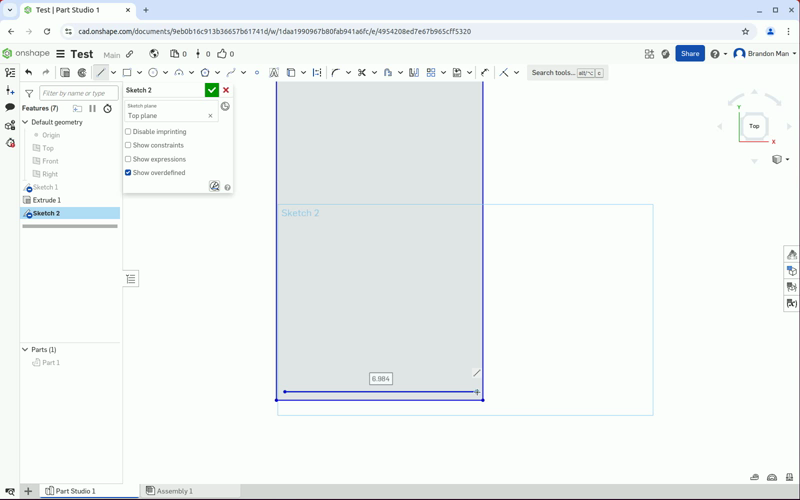
scroll(-6)
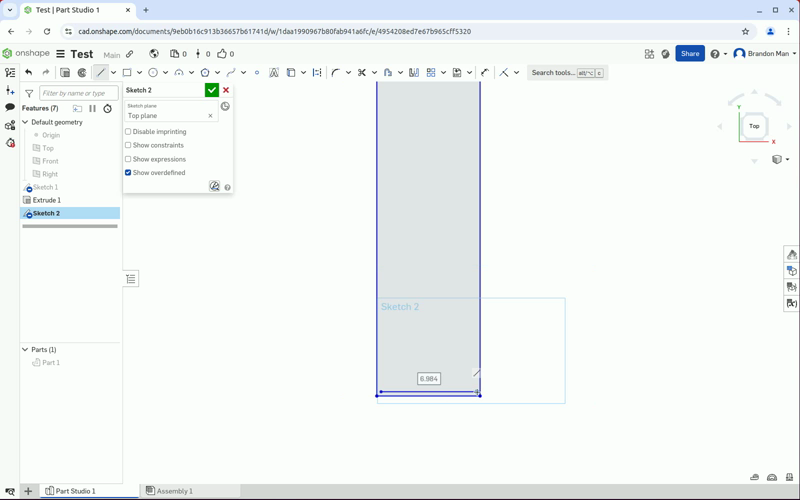
scroll(-6)
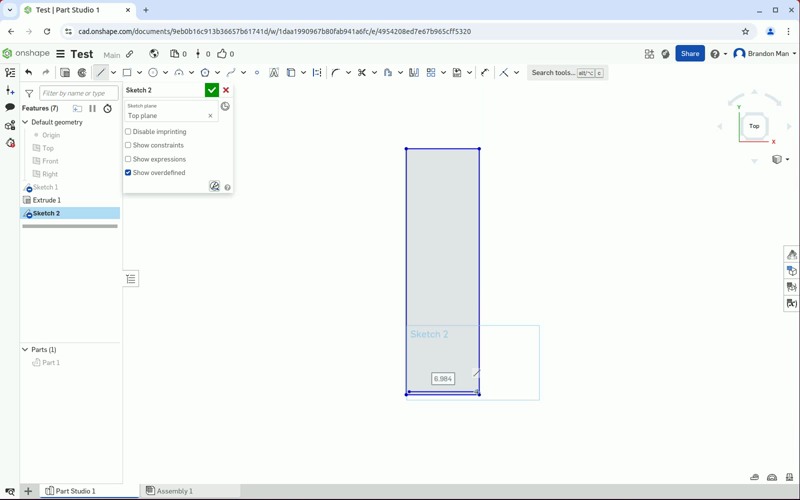
scroll(-6)
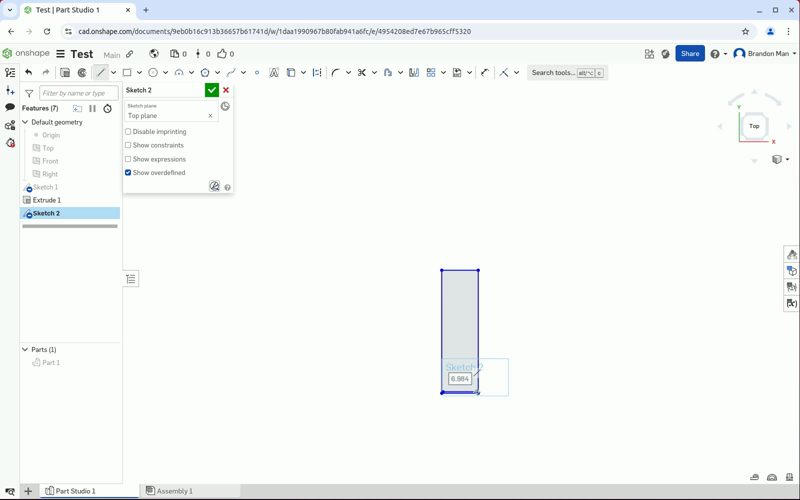
key_up(shift)
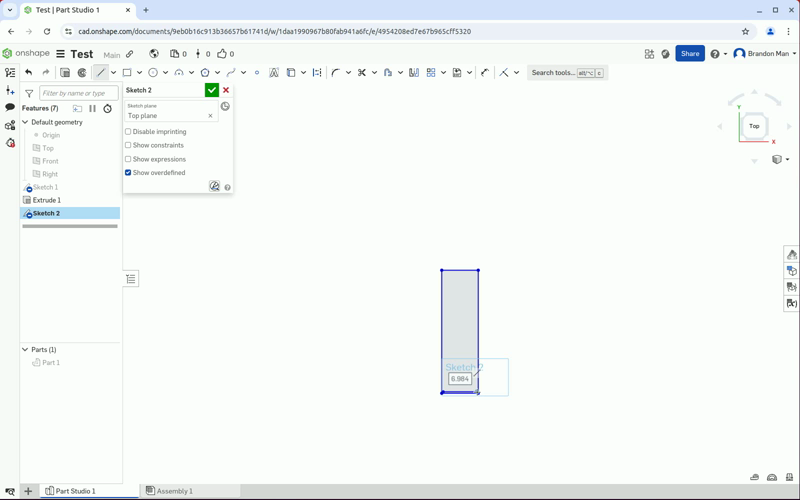
key_down(shift)
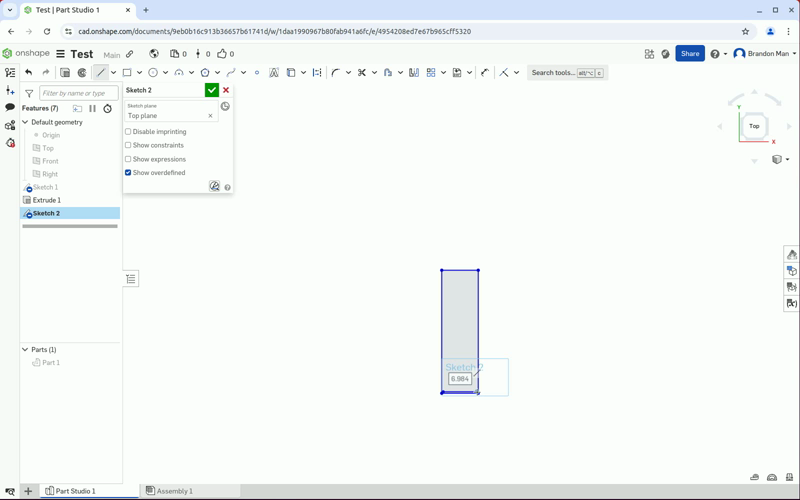
mouse_move(477, 271)
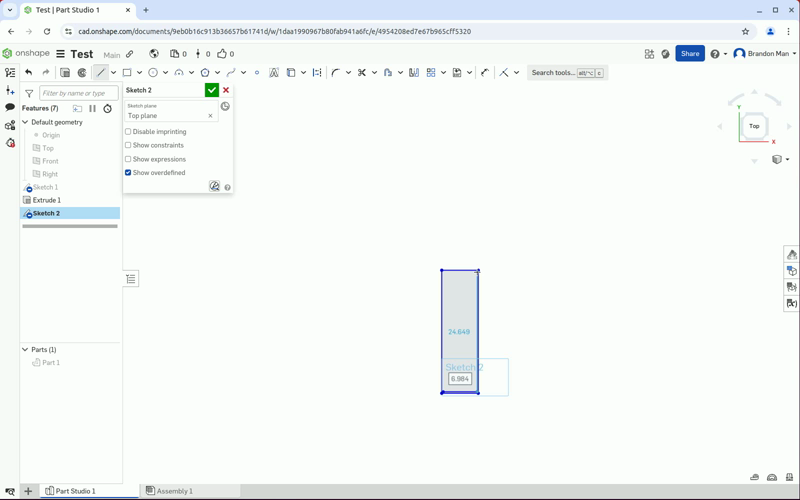
scroll(6)
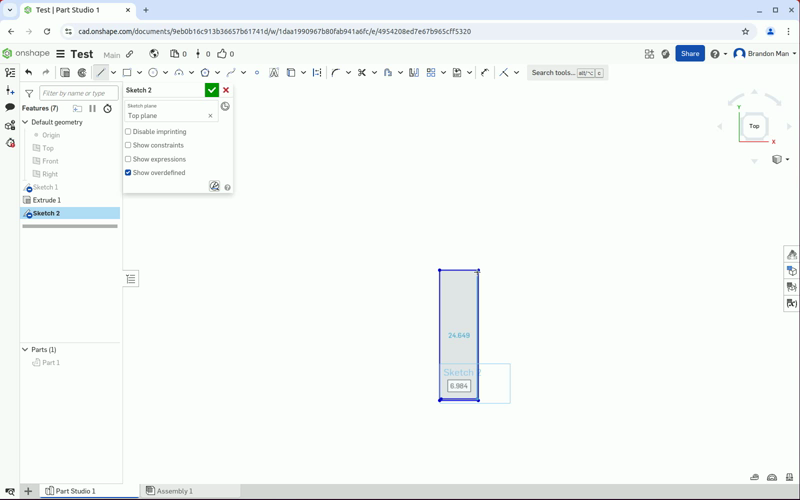
scroll(6)
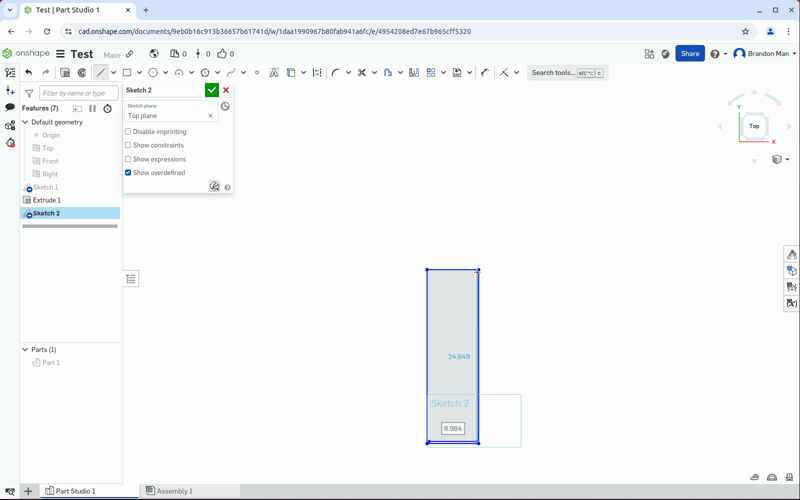
scroll(6)
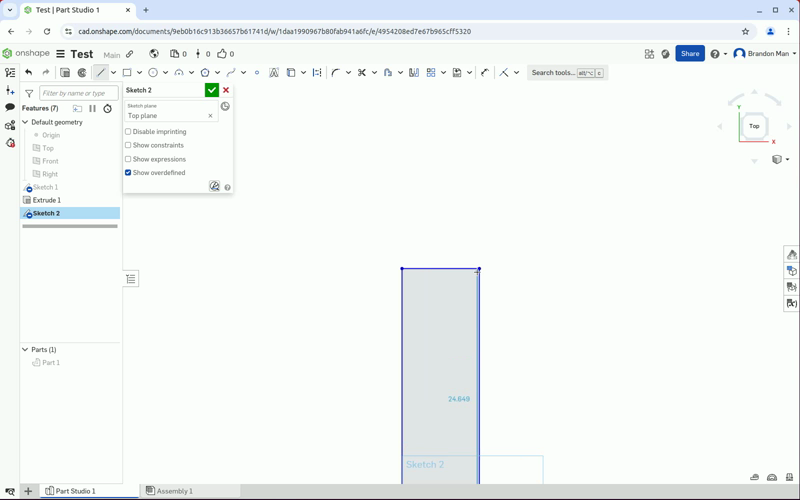
scroll(6)
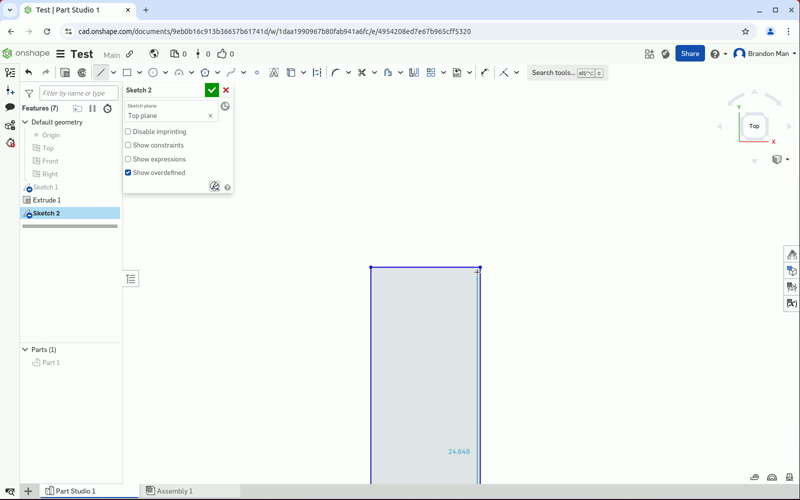
scroll(6)
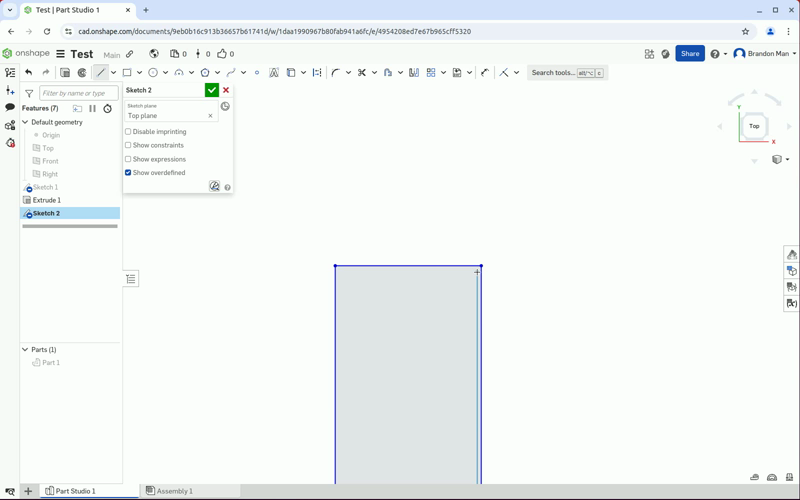
scroll(6)
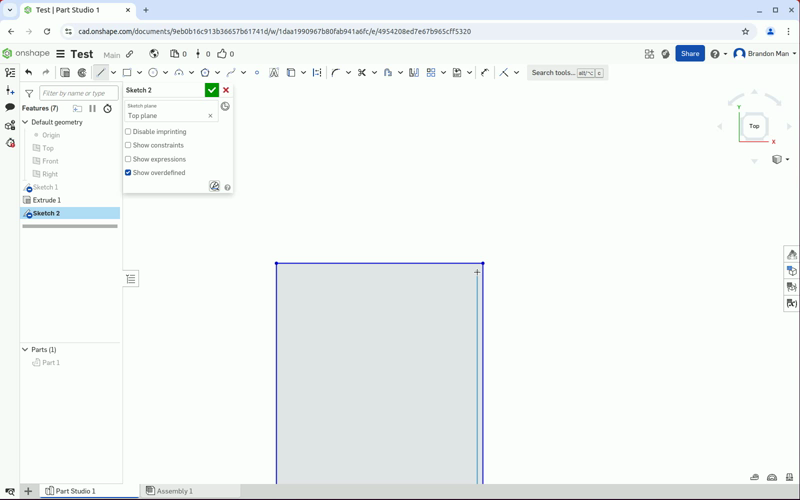
scroll(6)
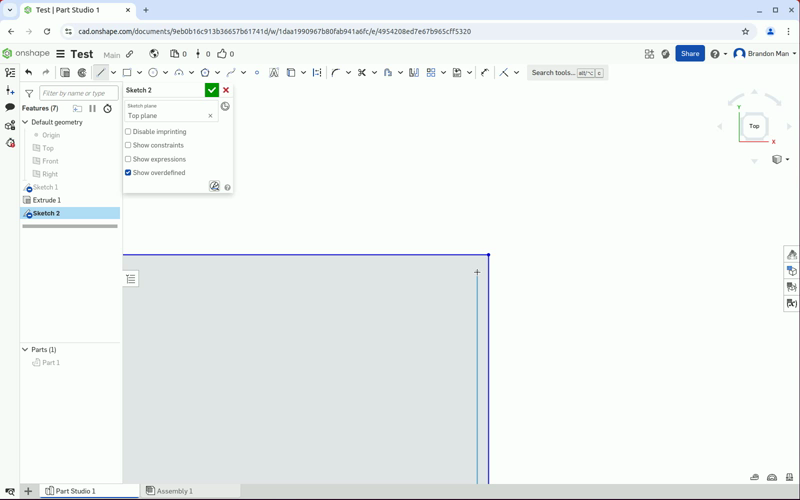
click(477, 271)
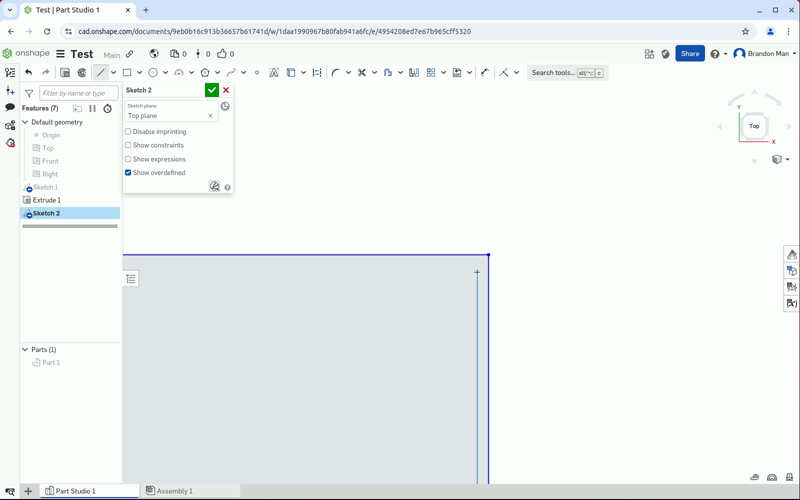
scroll(-6)
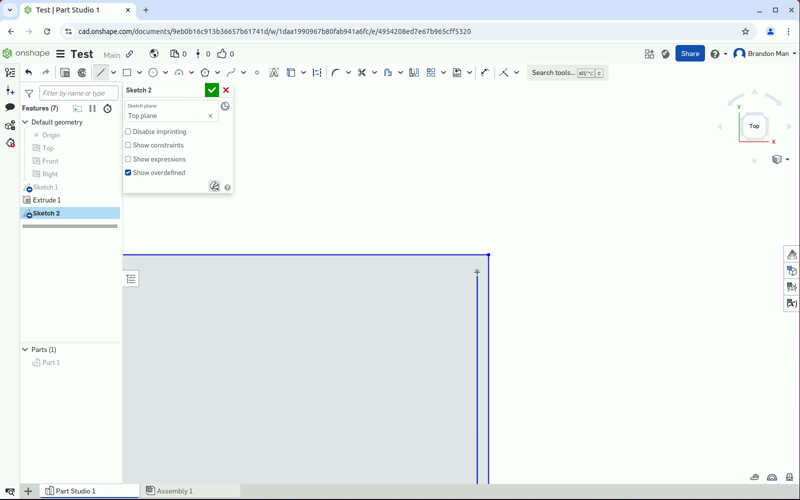
scroll(-6)
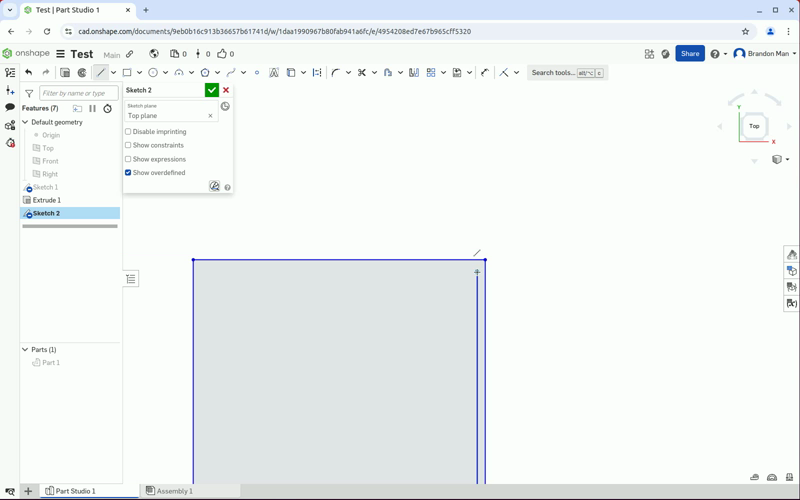
scroll(-6)
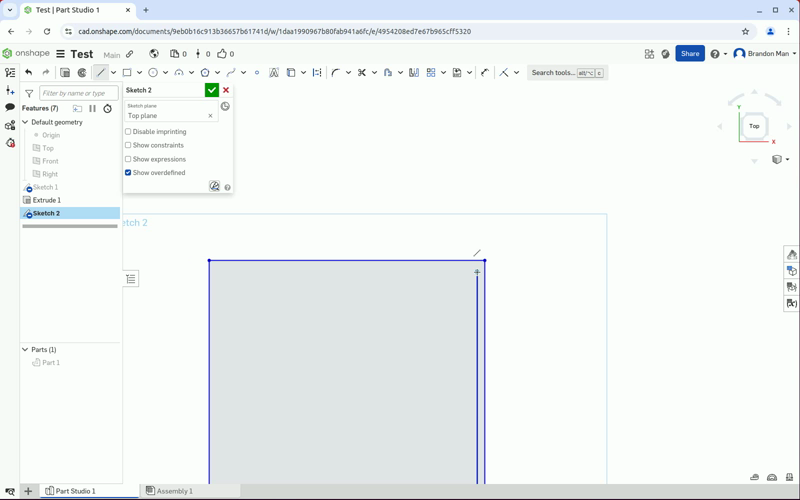
scroll(-6)
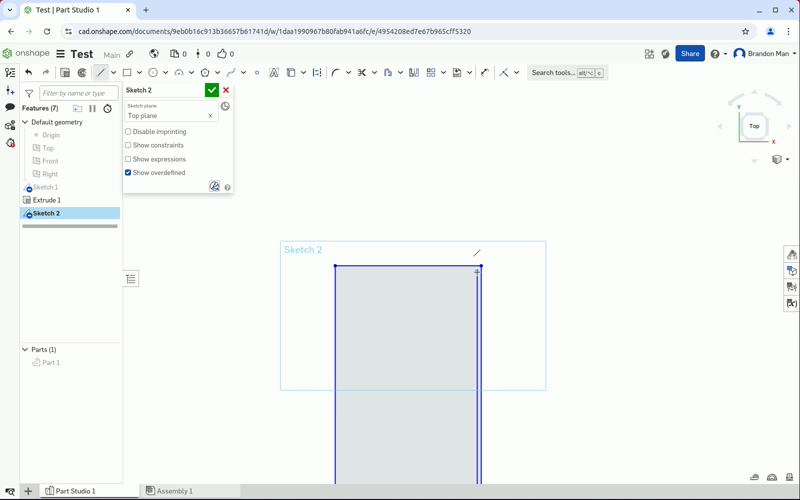
scroll(-6)
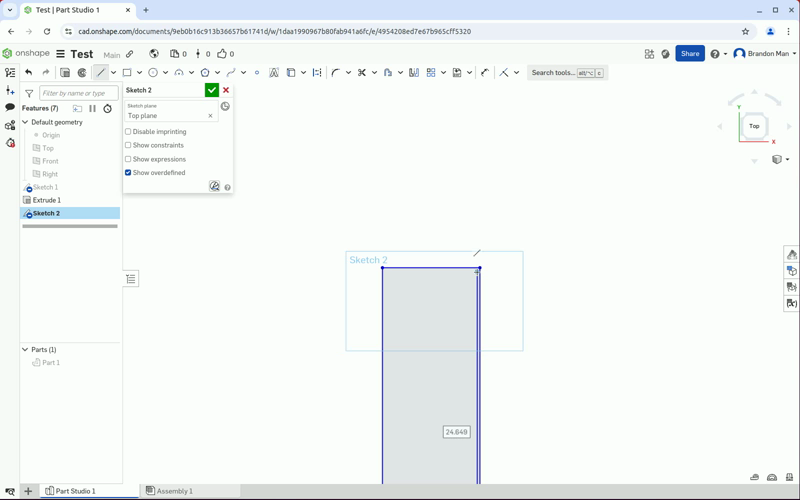
scroll(-6)
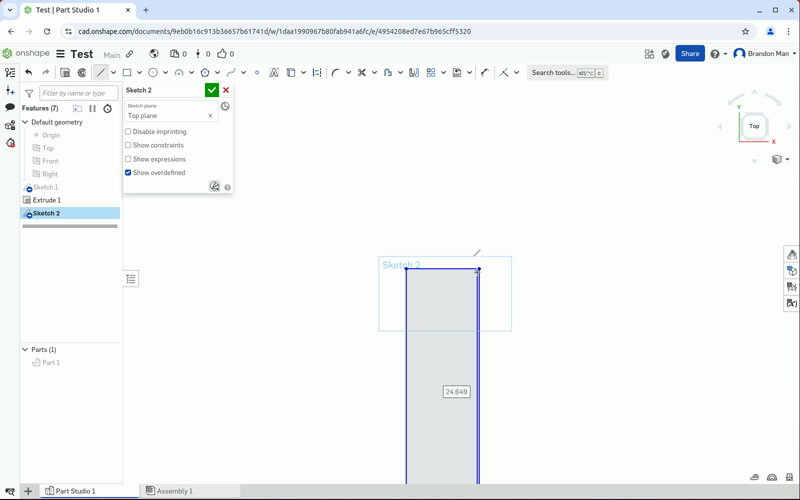
scroll(-6)
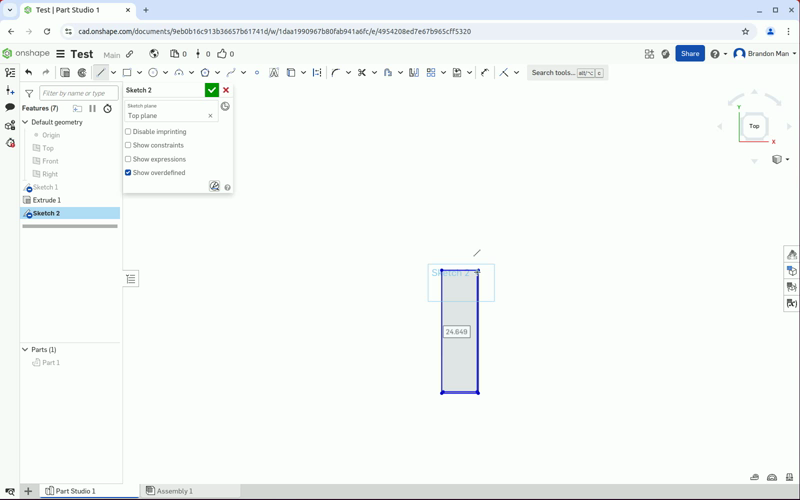
key_up(shift)
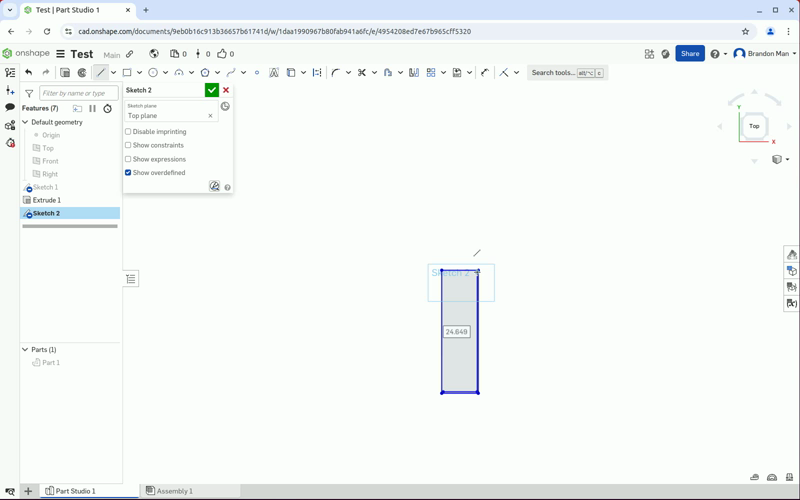
key_down(shift)
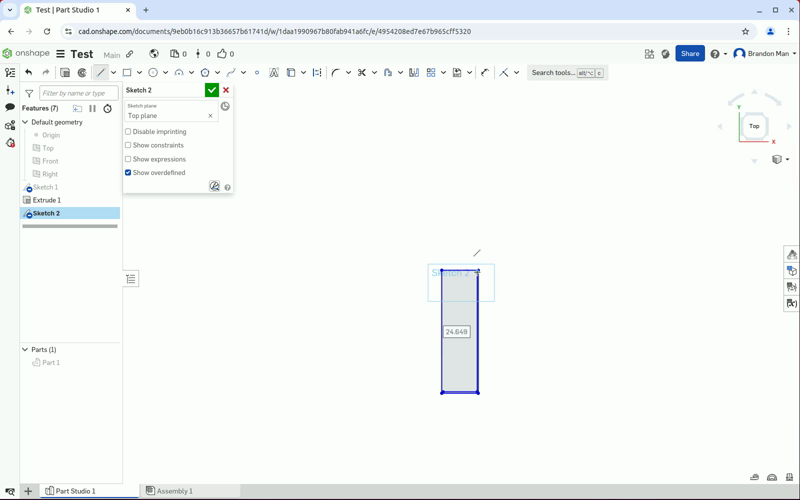
mouse_move(507, 271)
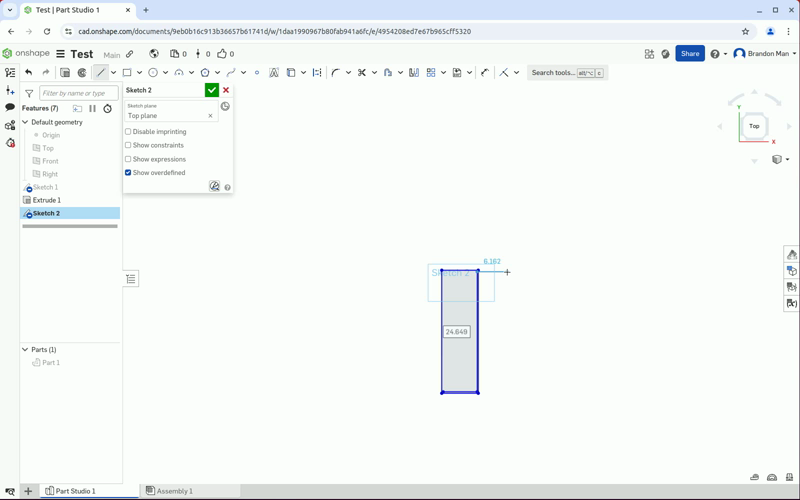
mouse_move(443, 271)
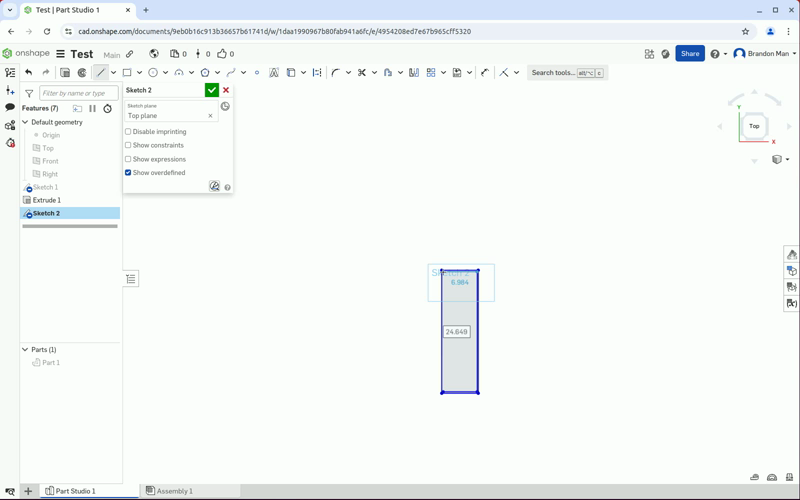
scroll(6)
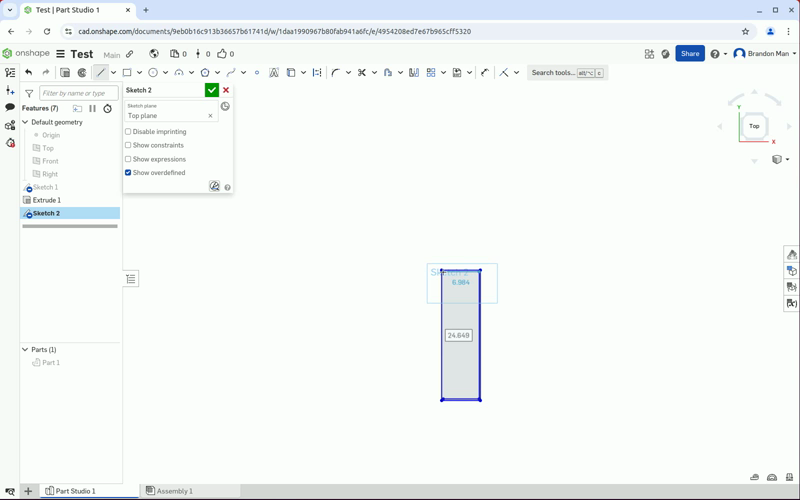
scroll(6)
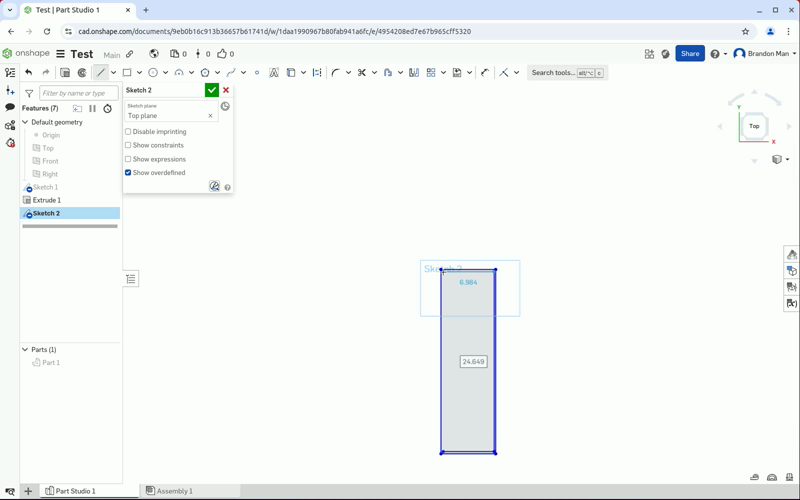
scroll(6)
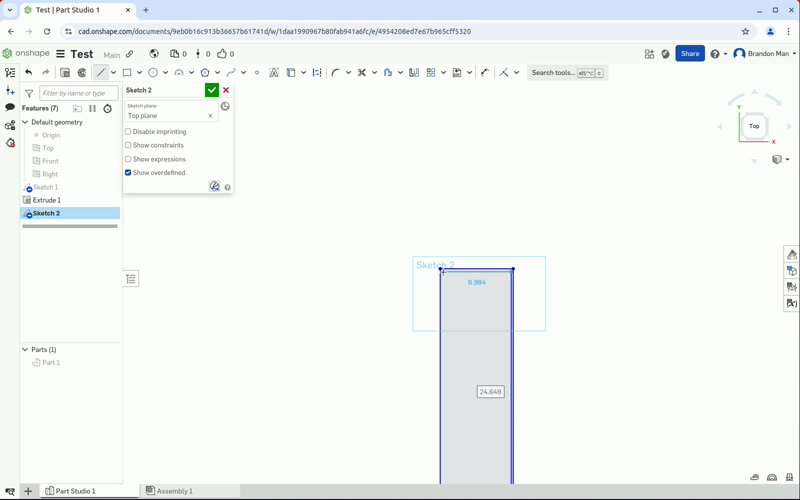
scroll(6)
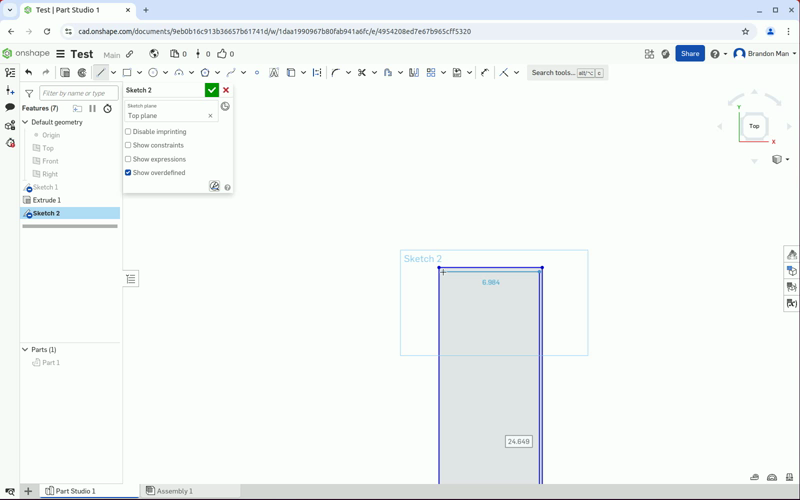
scroll(6)
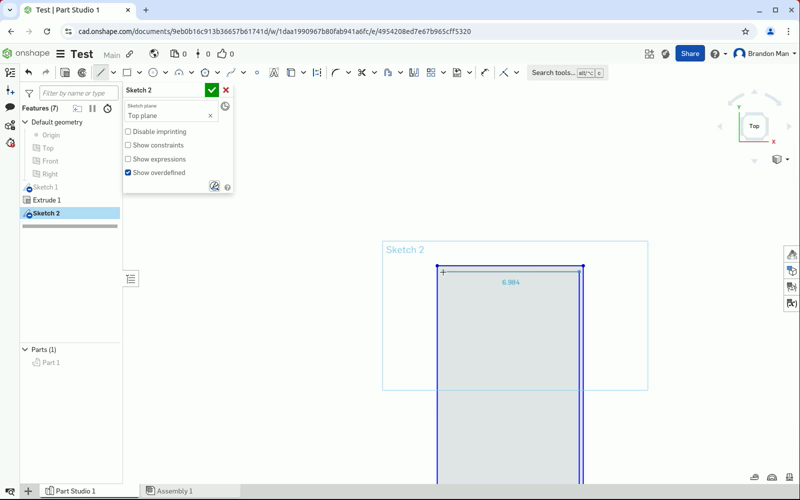
scroll(6)
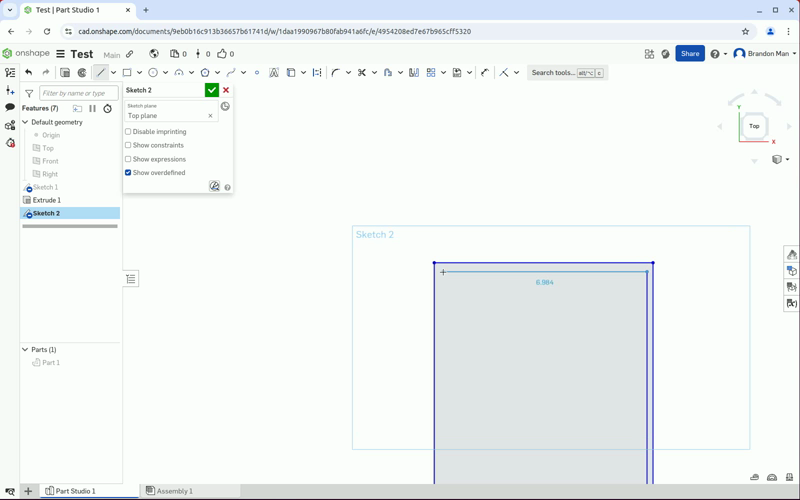
scroll(6)
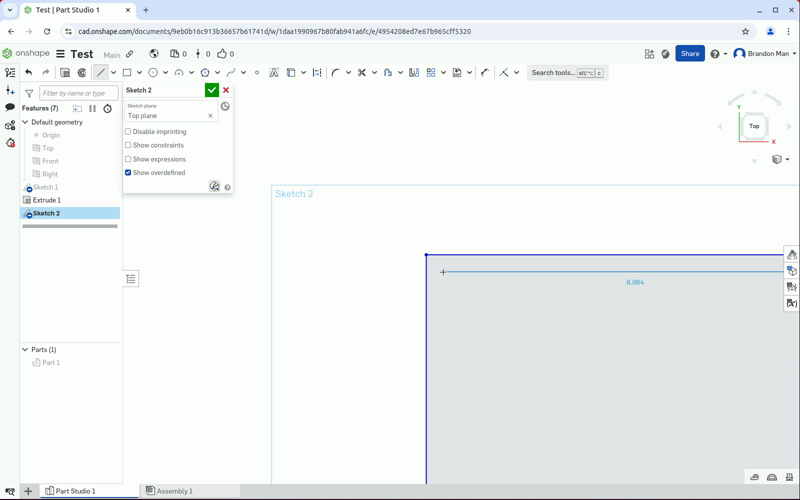
click(443, 271)
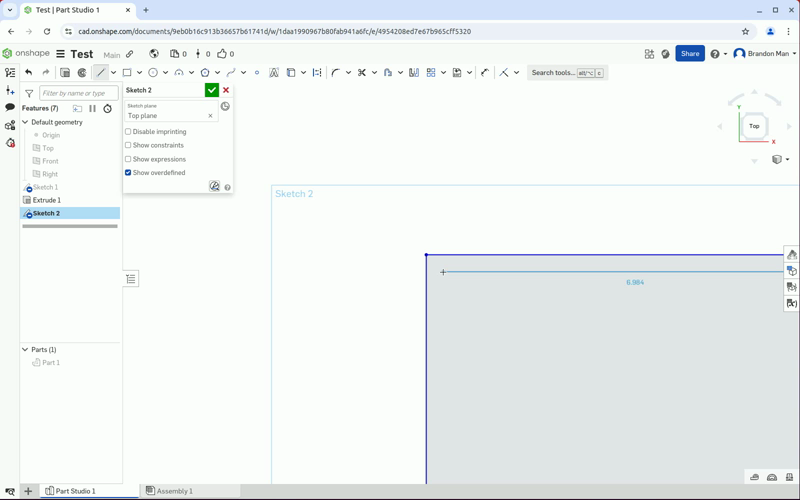
scroll(-6)
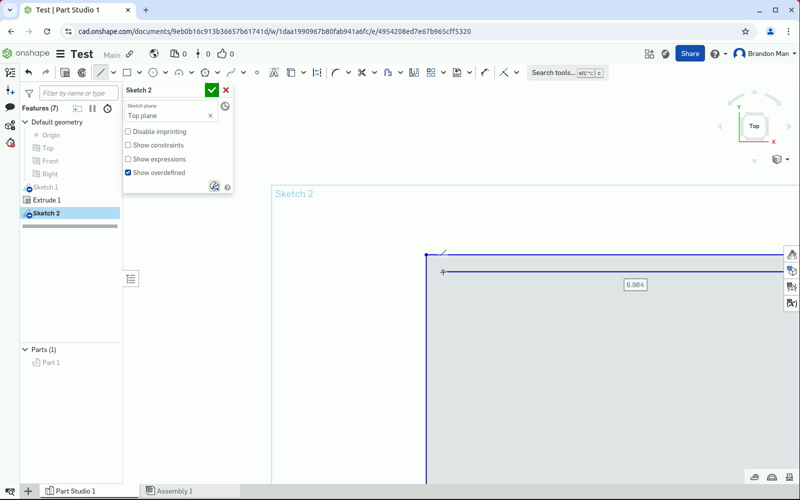
scroll(-6)
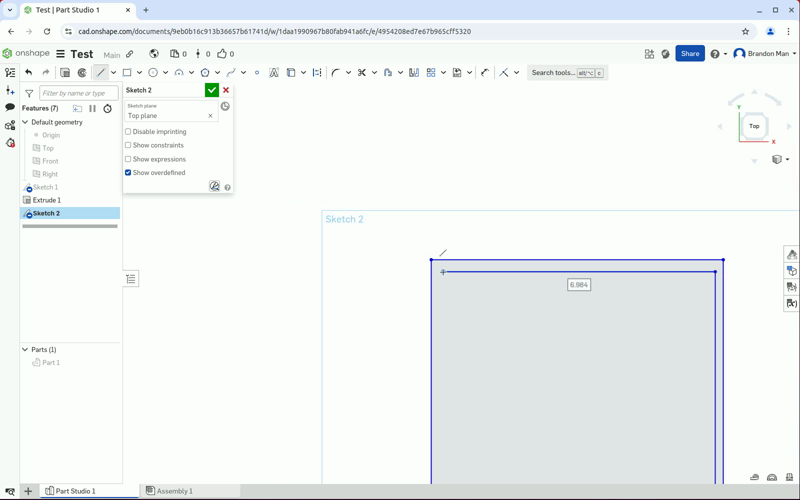
scroll(-6)
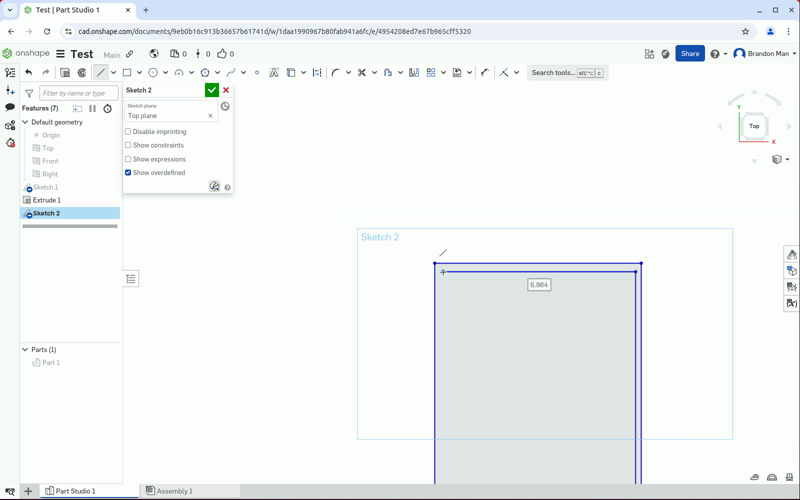
scroll(-6)
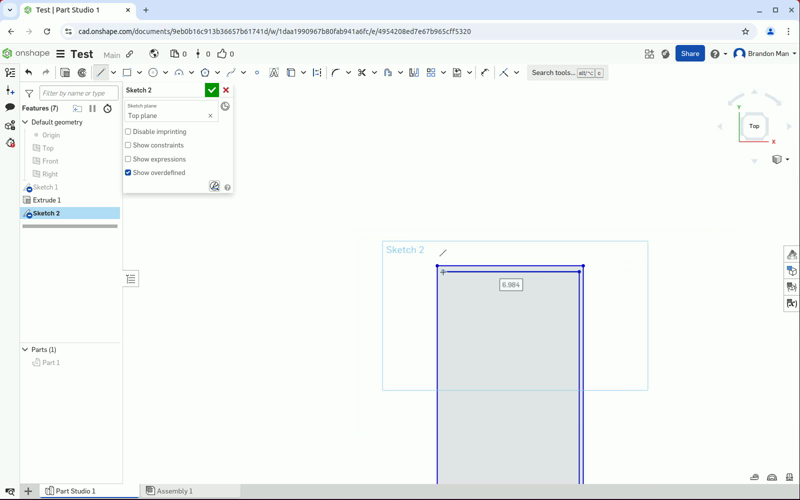
scroll(-6)
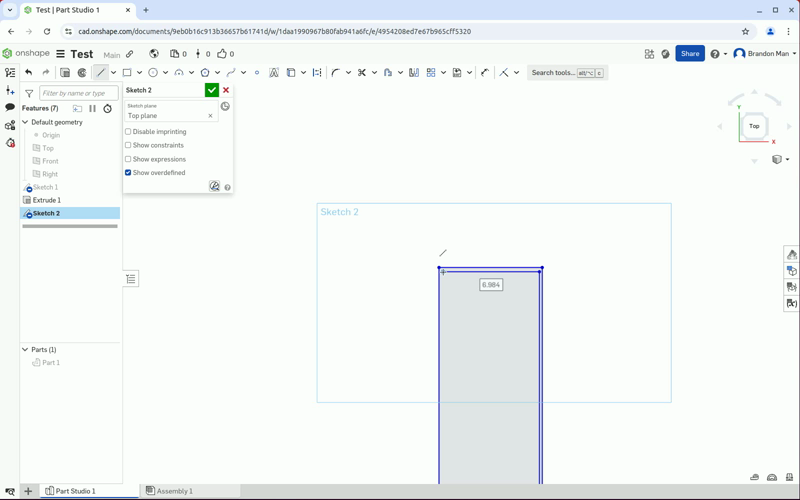
scroll(-6)
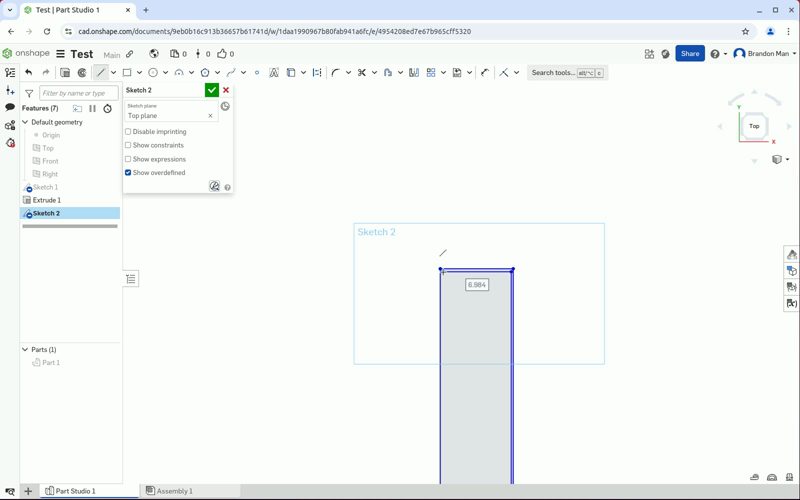
scroll(-6)
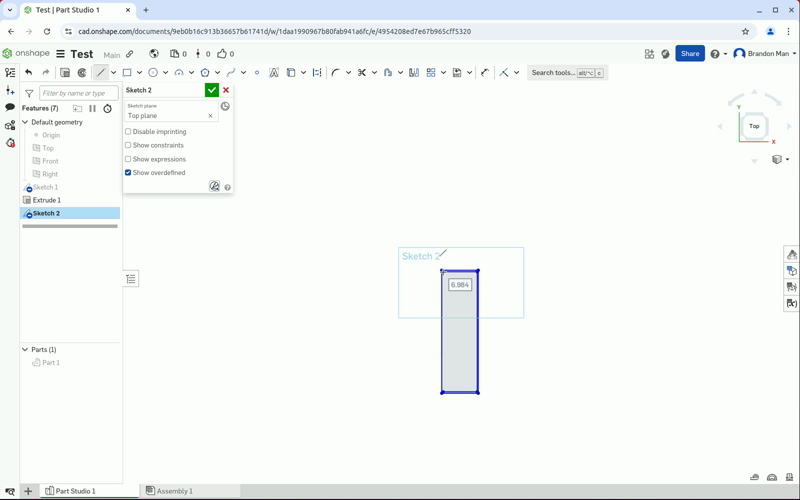
key_up(shift)
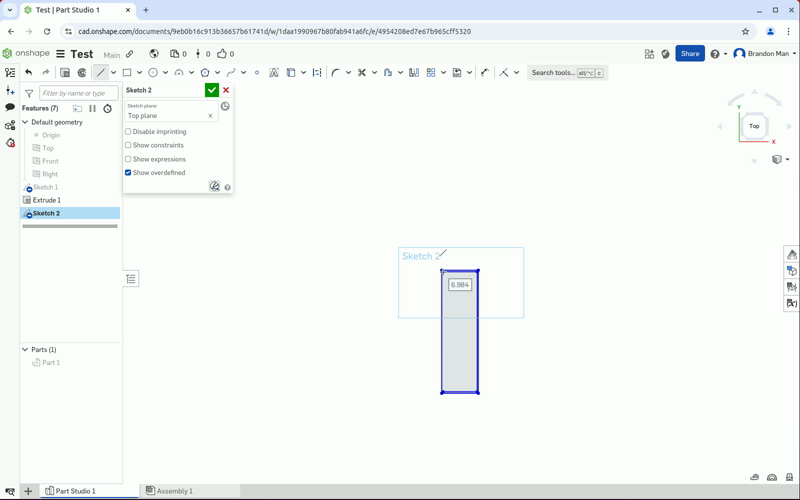
key_down(shift)
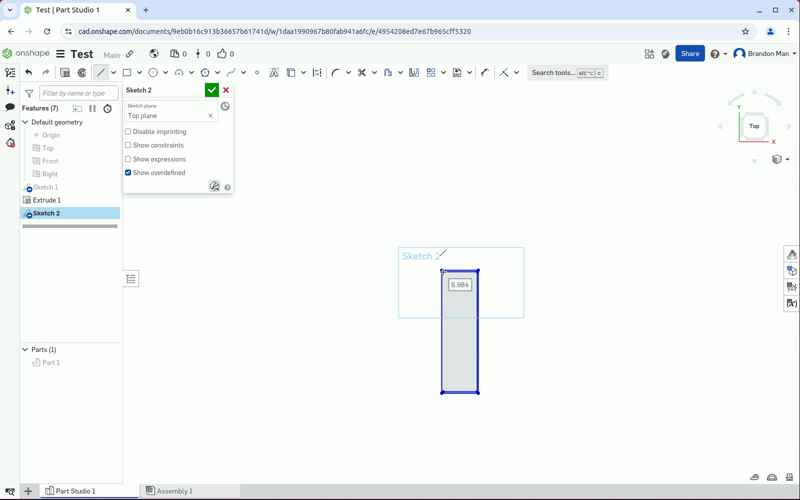
mouse_move(443, 391)
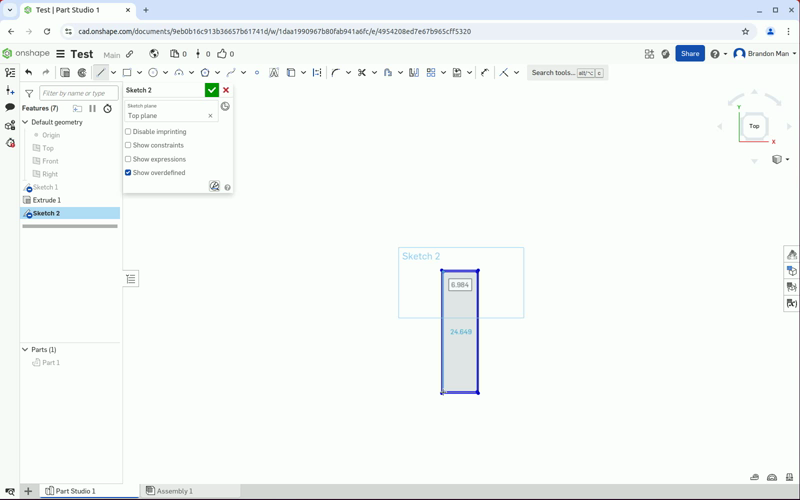
scroll(6)
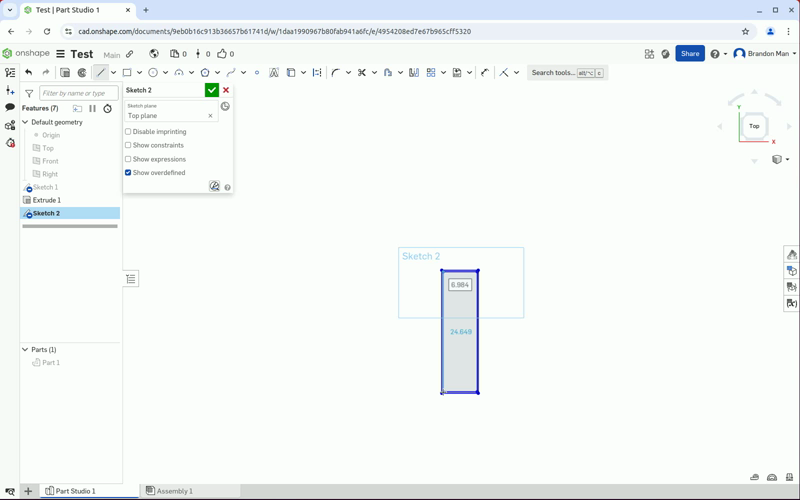
scroll(6)
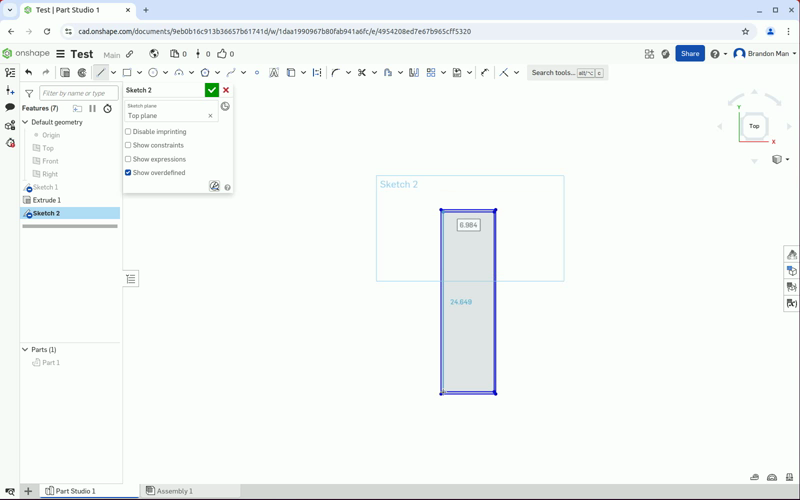
scroll(6)
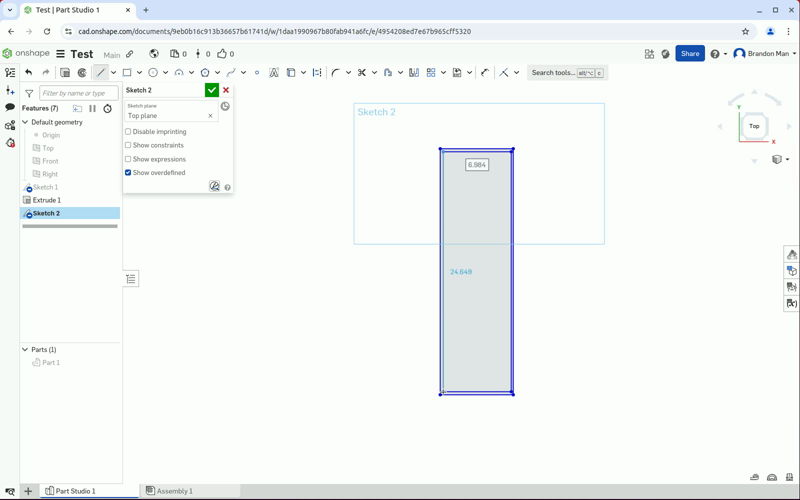
scroll(6)
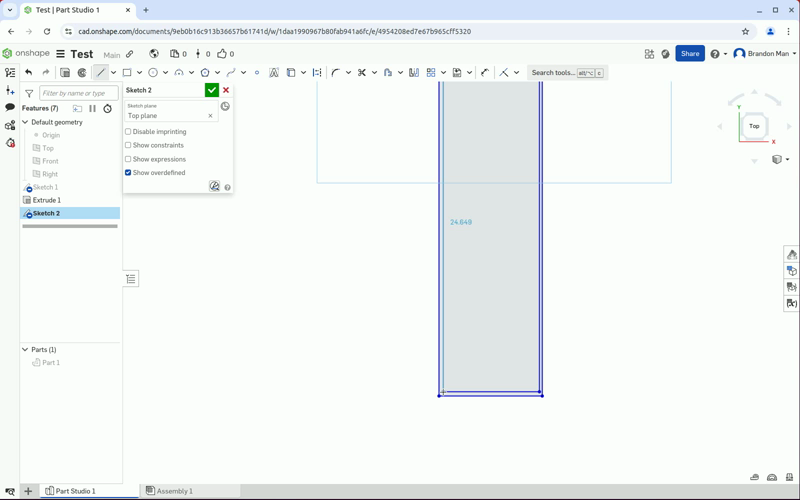
scroll(6)
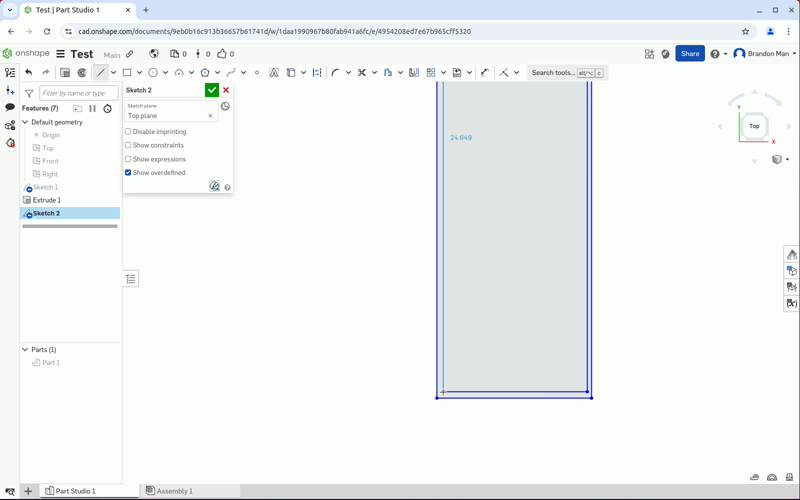
scroll(6)
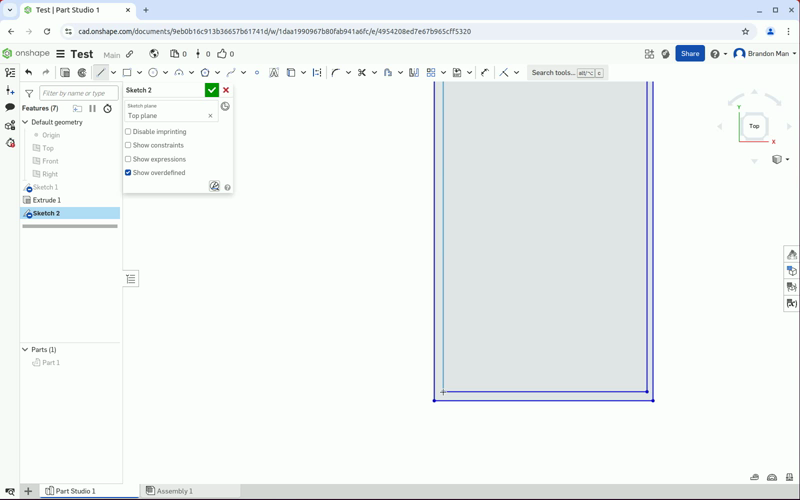
scroll(6)
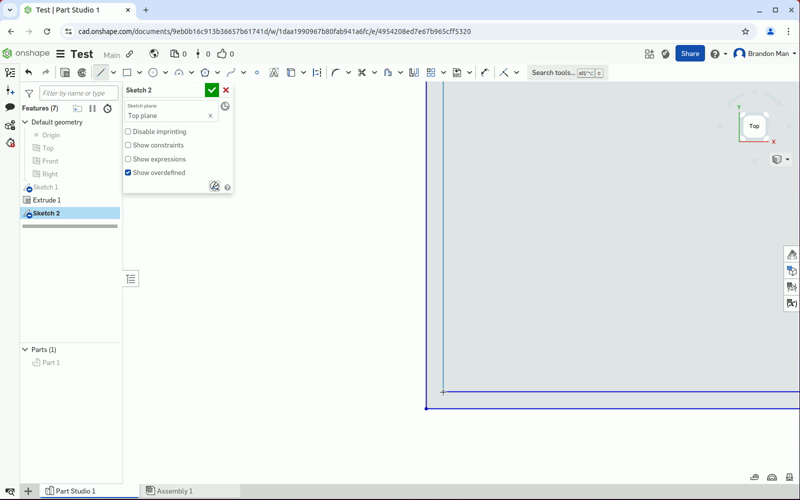
key_up(shift)
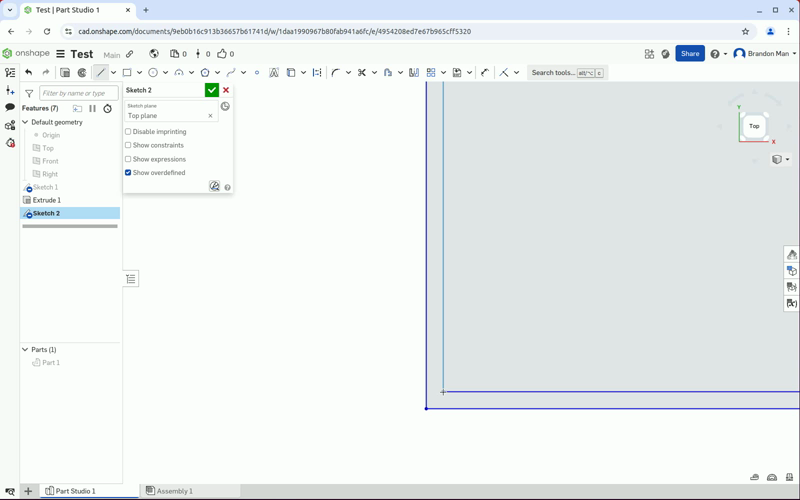
click(443, 391)
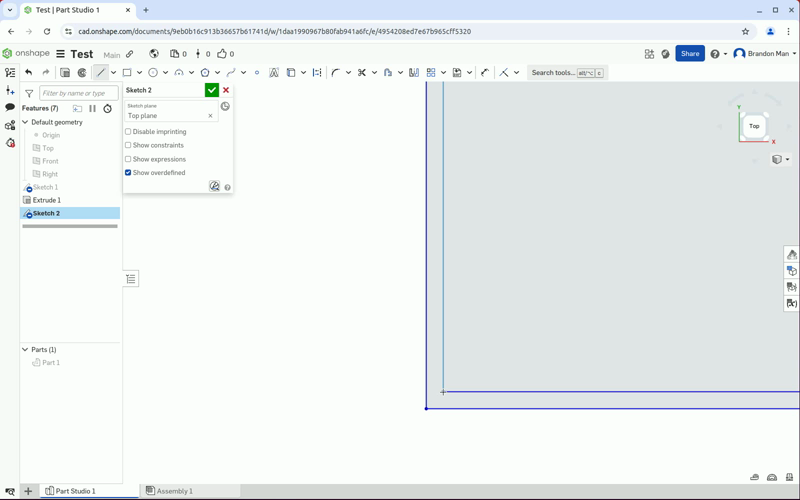
scroll(-6)
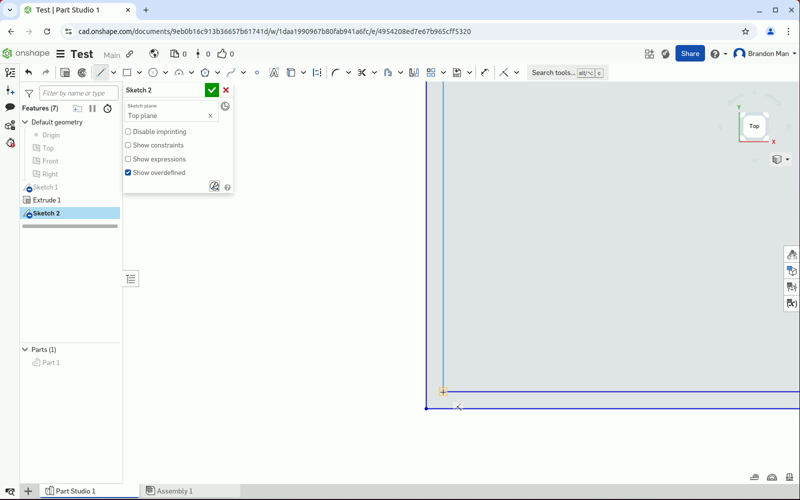
scroll(-6)
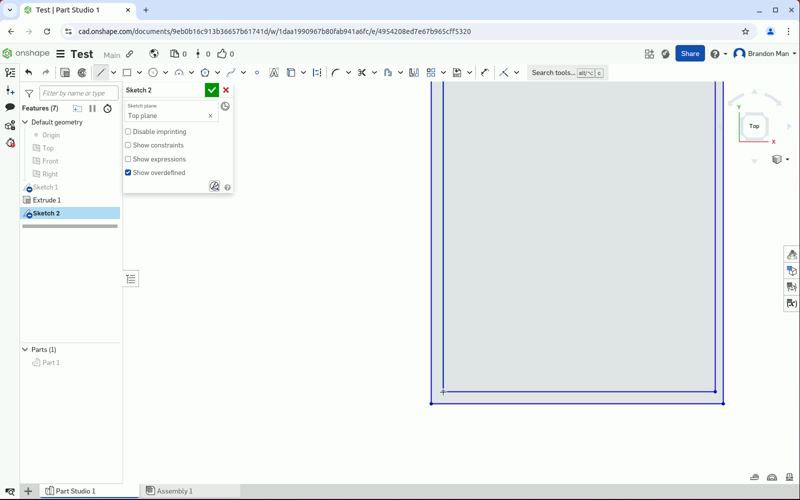
scroll(-6)
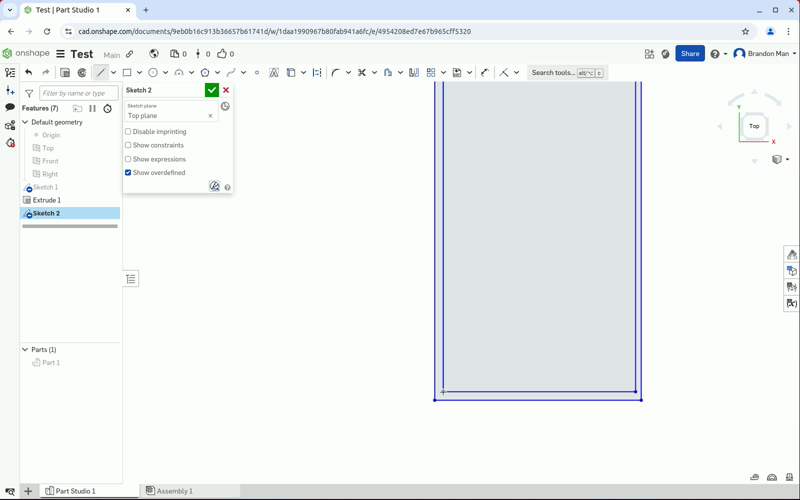
scroll(-6)
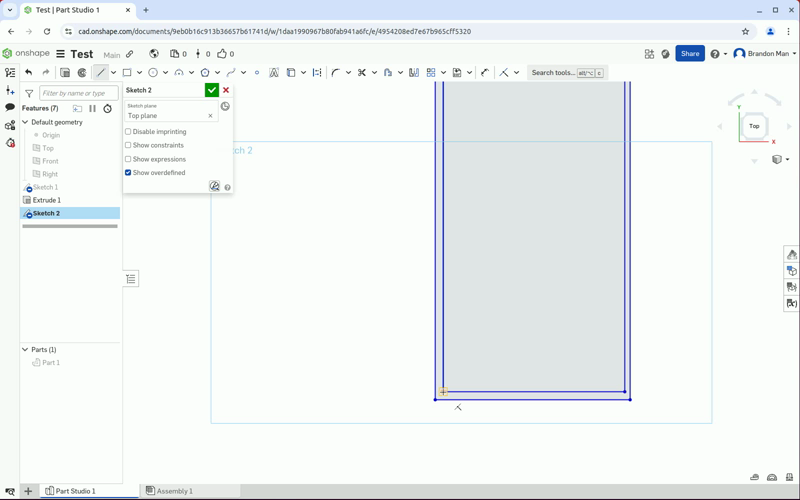
scroll(-6)
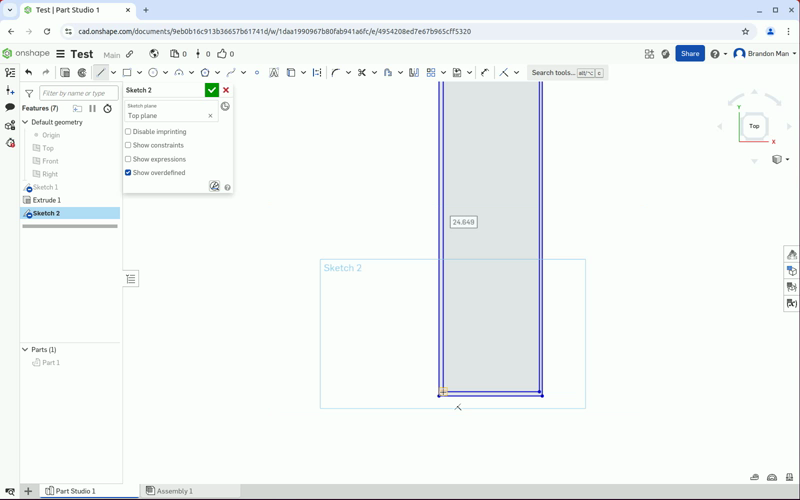
scroll(-6)
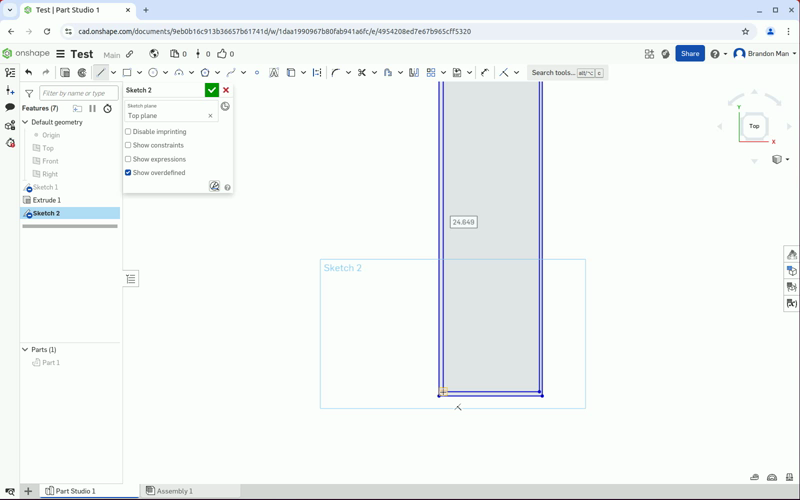
scroll(-6)
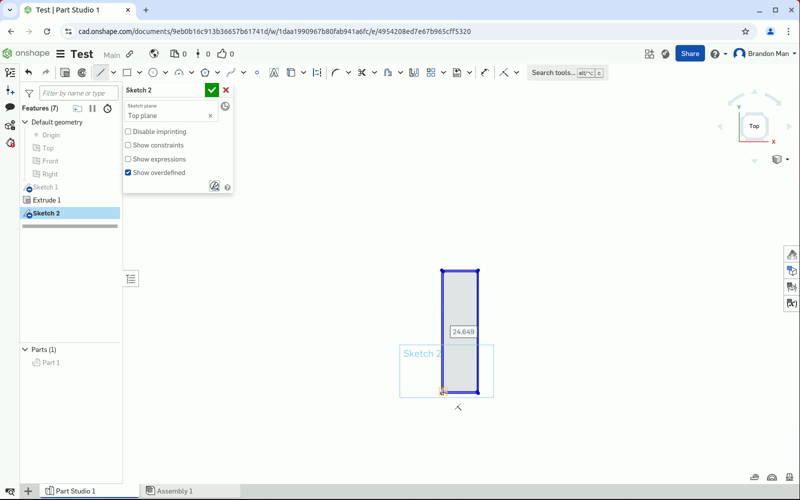
key(esc)
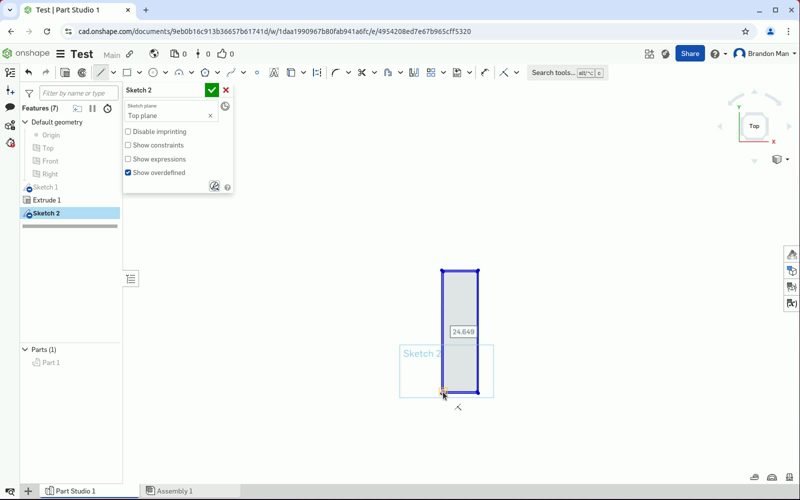
mouse_move(465, 392)
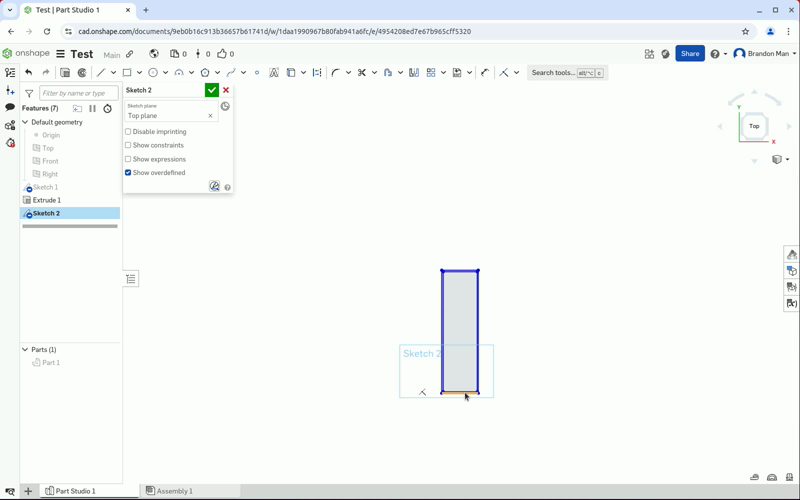
scroll(6)
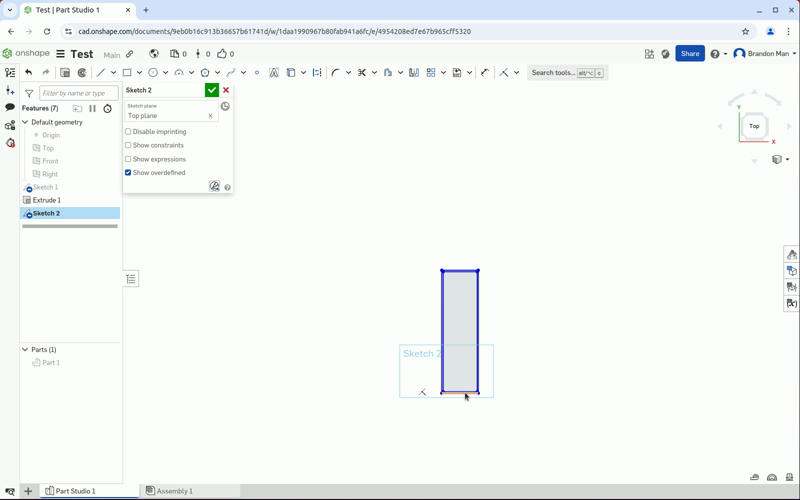
scroll(6)
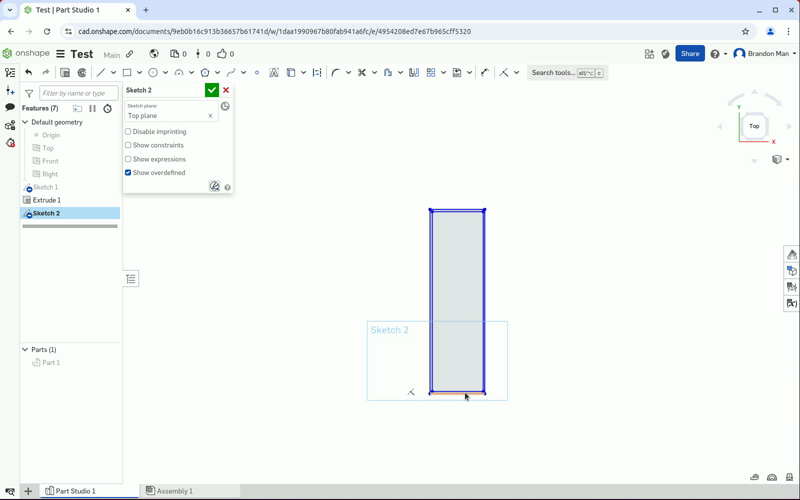
scroll(6)
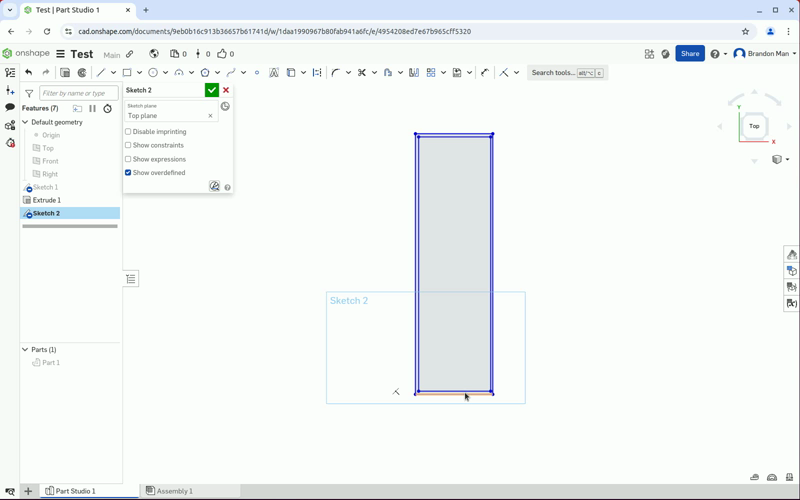
scroll(6)
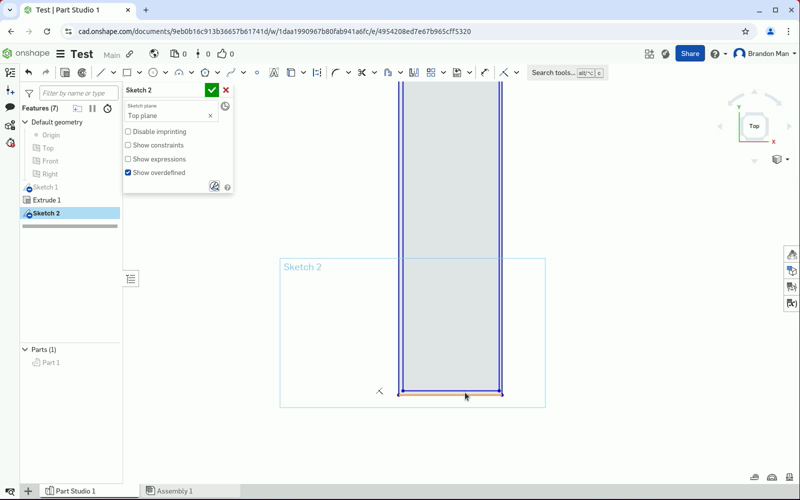
scroll(6)
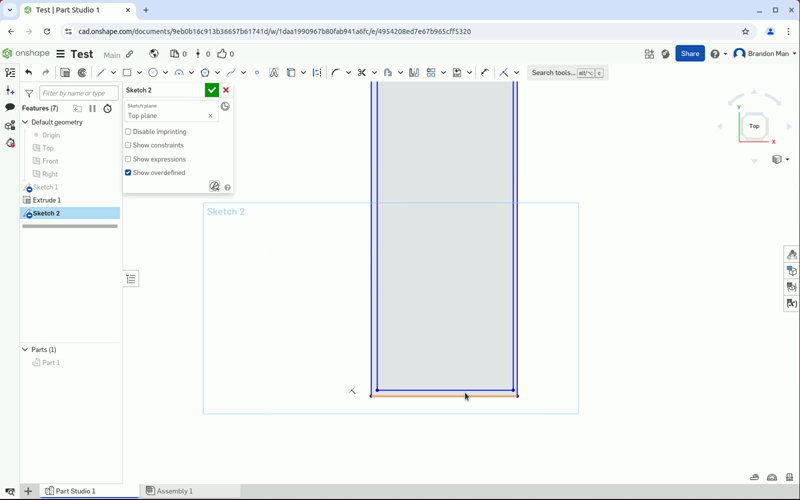
scroll(6)
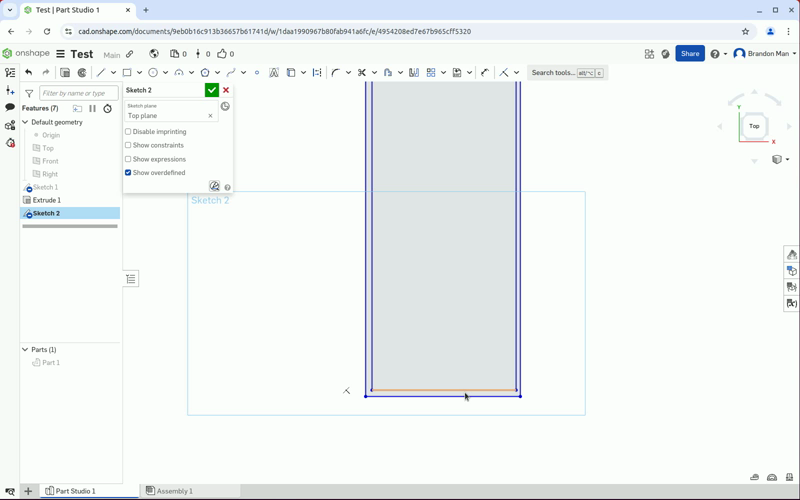
scroll(6)
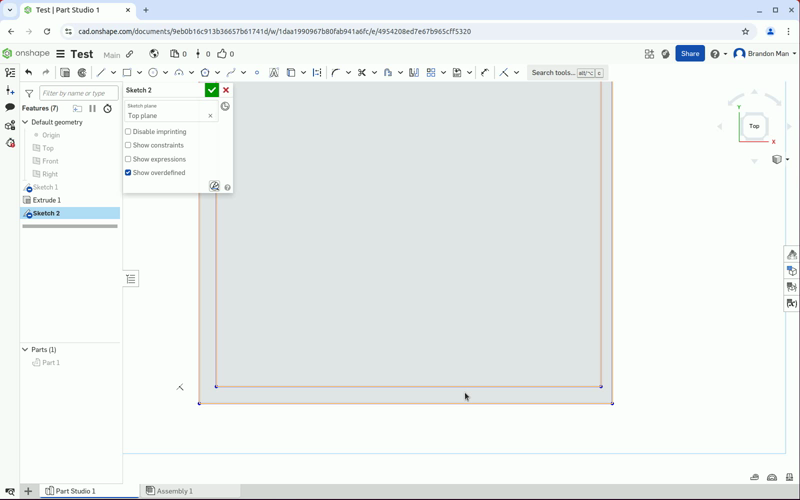
click(465, 392)
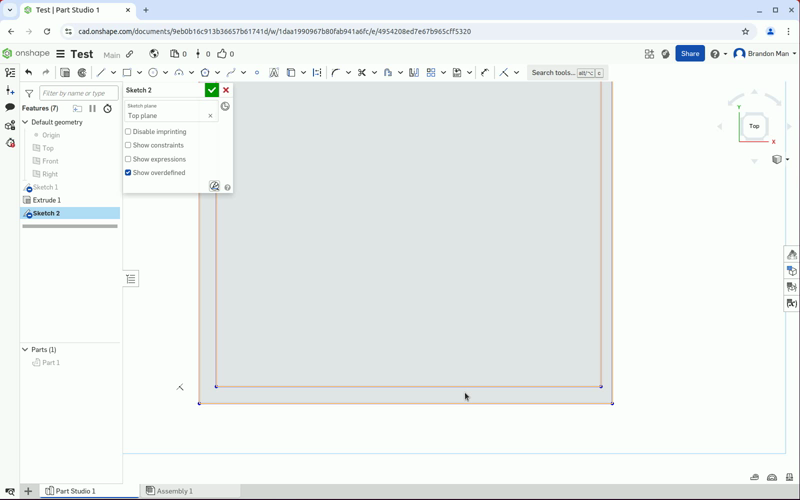
scroll(-6)
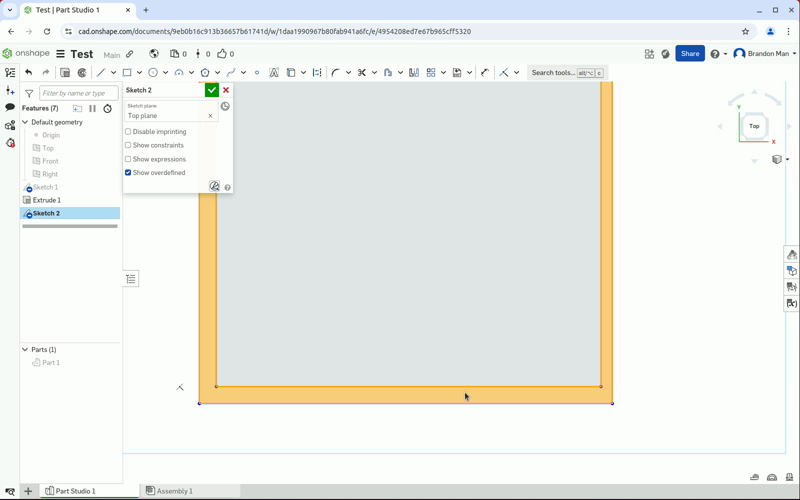
scroll(-6)
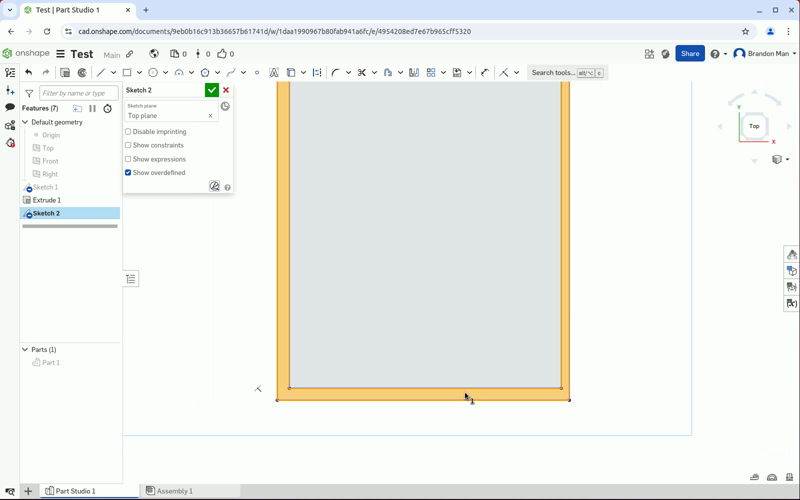
scroll(-6)
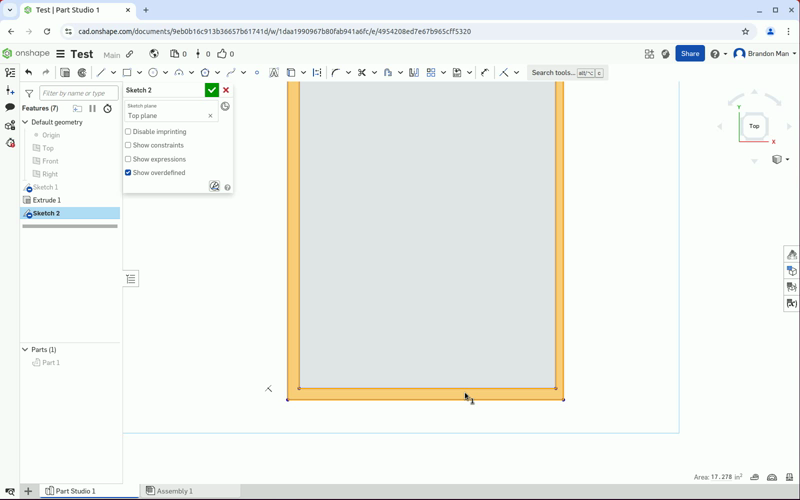
scroll(-6)
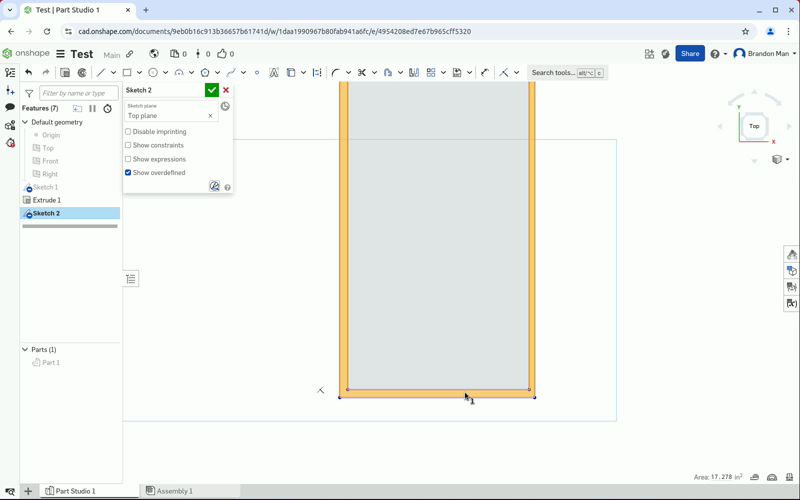
scroll(-6)
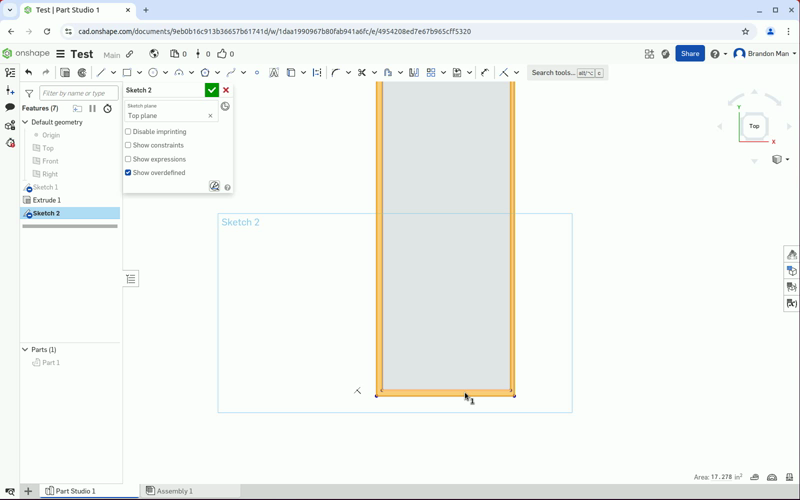
scroll(-6)
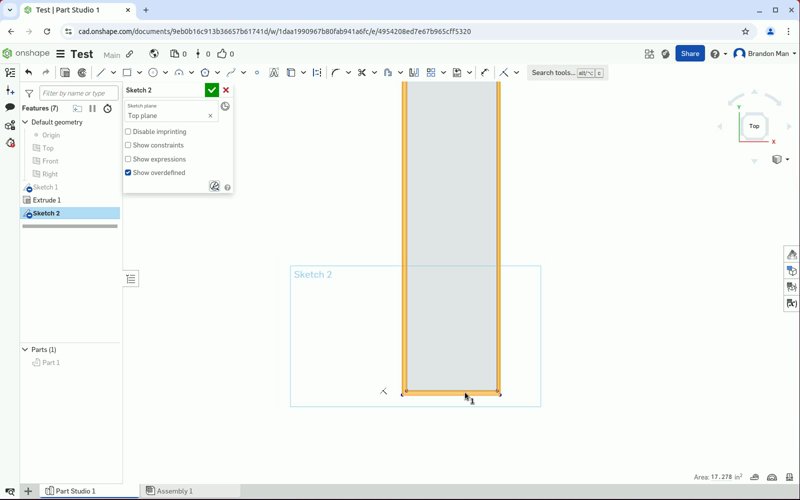
scroll(-6)
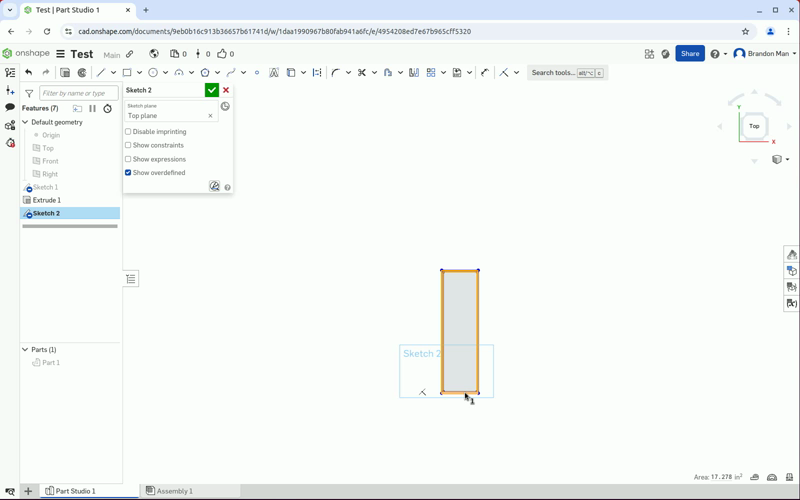
mouse_move(73, 352)
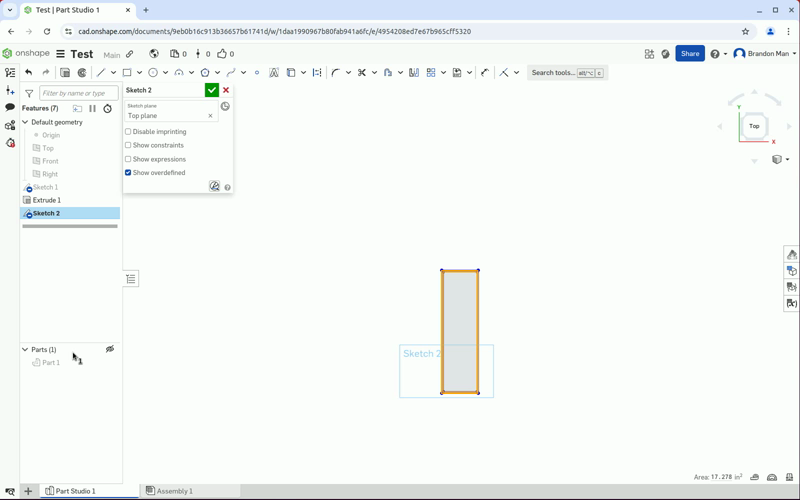
key(shift+y)
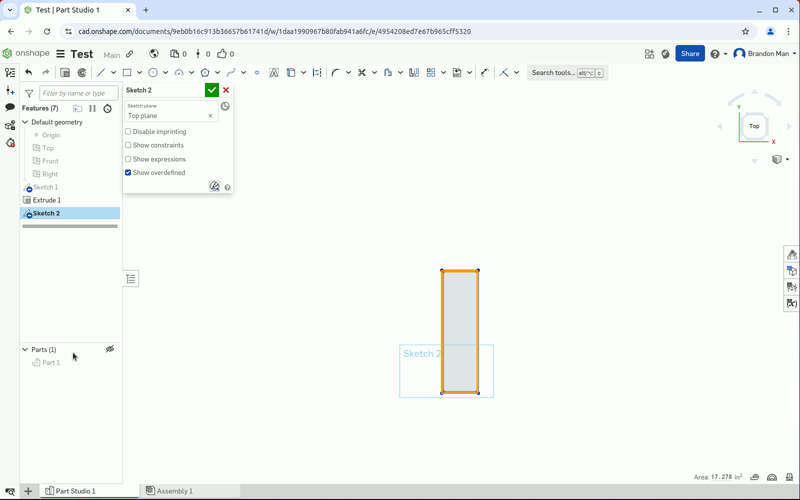
key(shift+e)
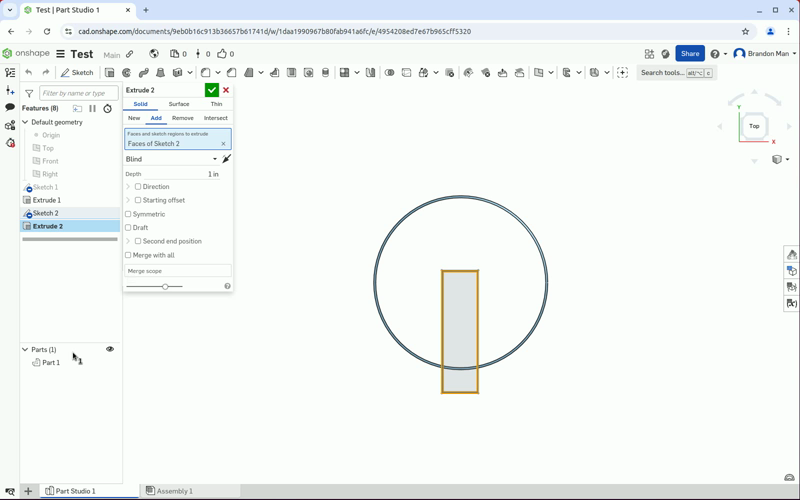
mouse_move(143, 106)
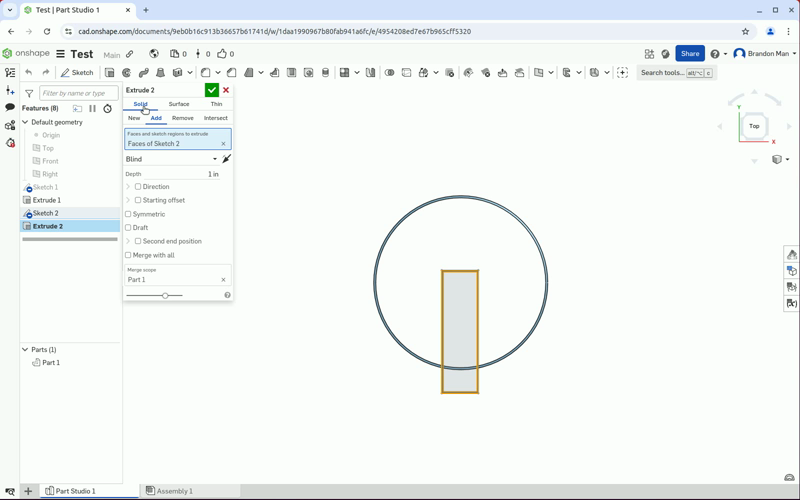
click(143, 106)
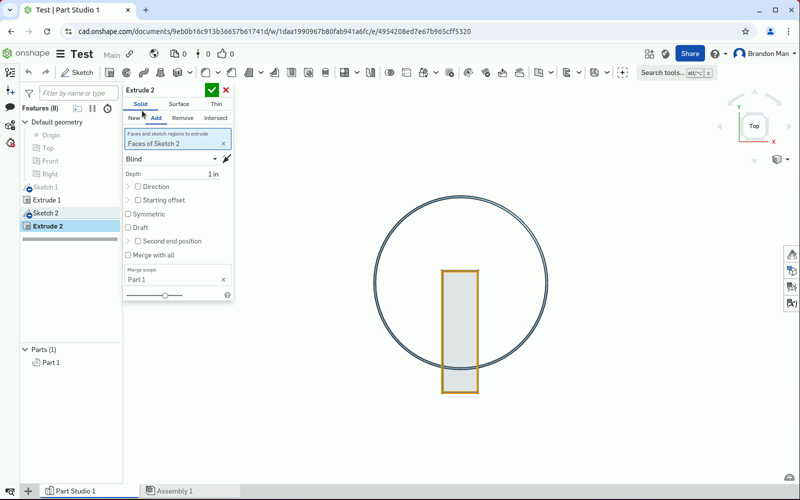
mouse_move(137, 120)
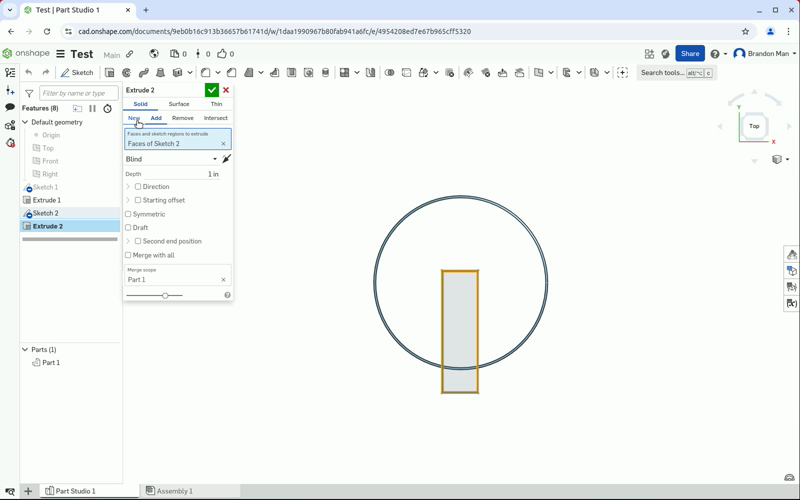
click(137, 120)
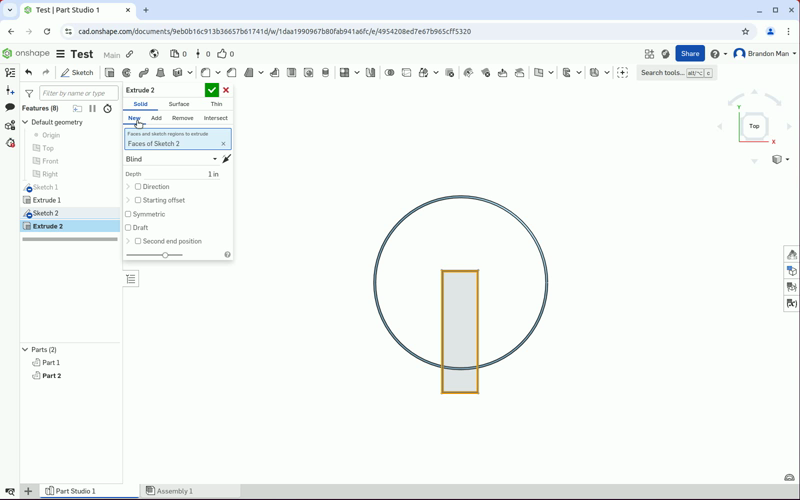
key(tab, 4)
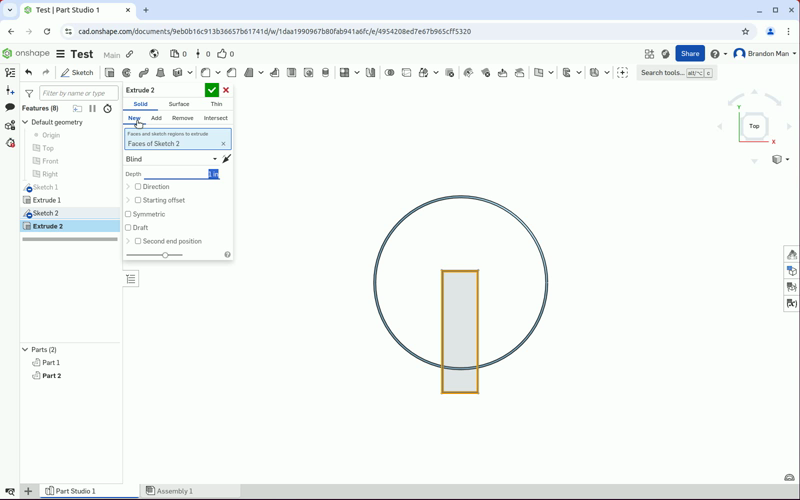
text(2.648)
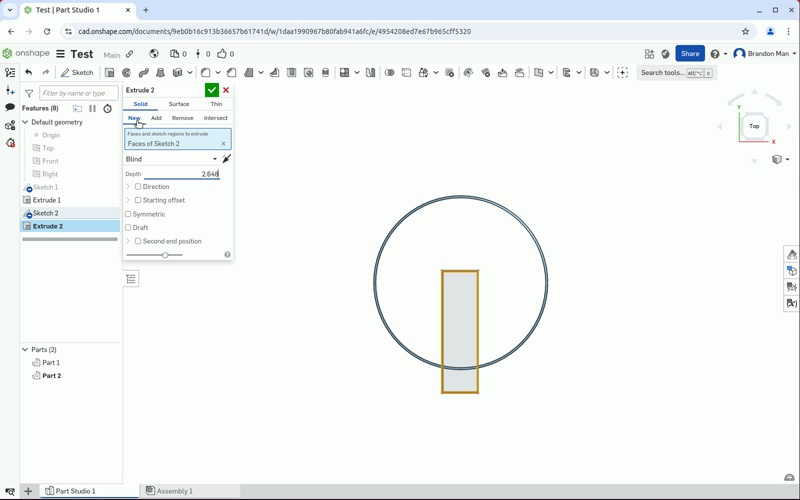
key(enter)
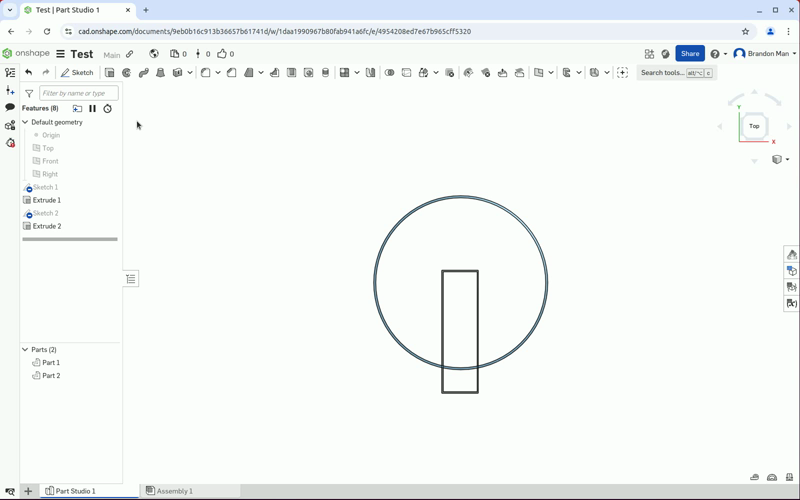
key(shift+h)
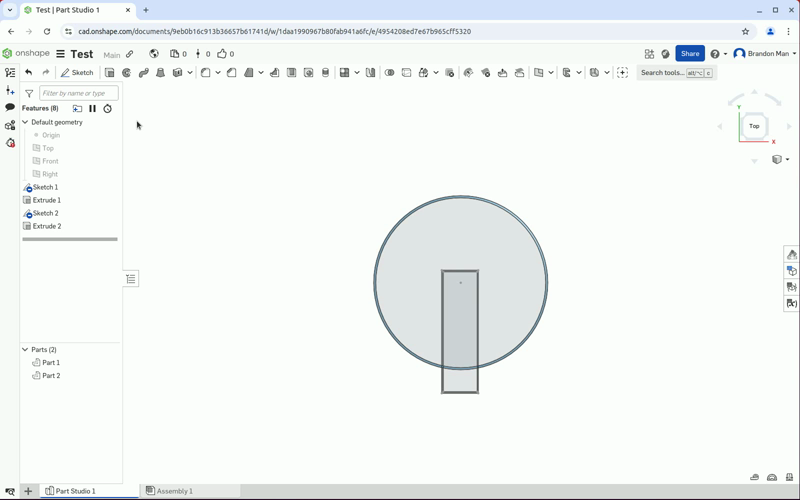
key(shift+h)
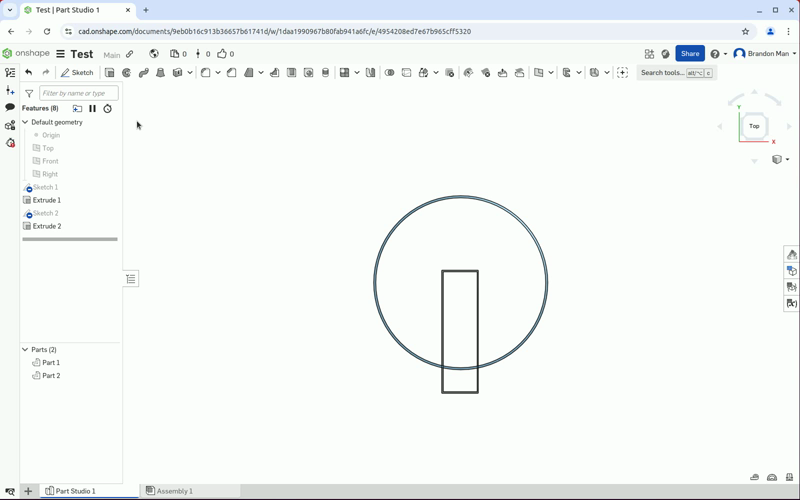
mouse_move(73, 189)
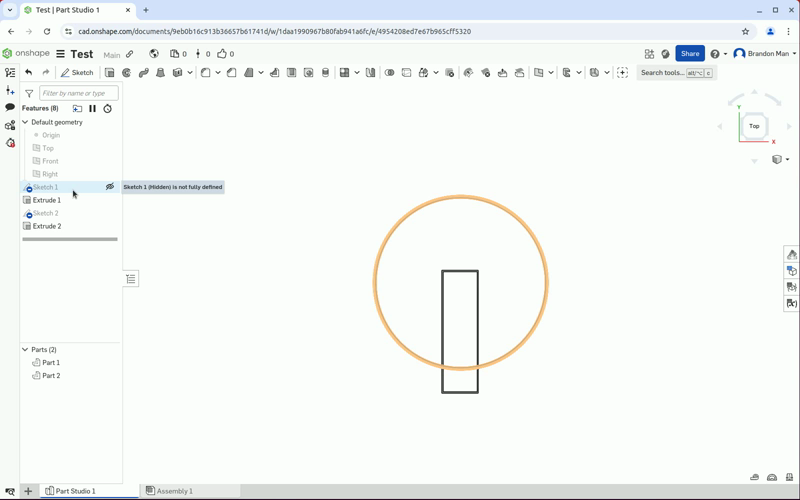
click(73, 189)
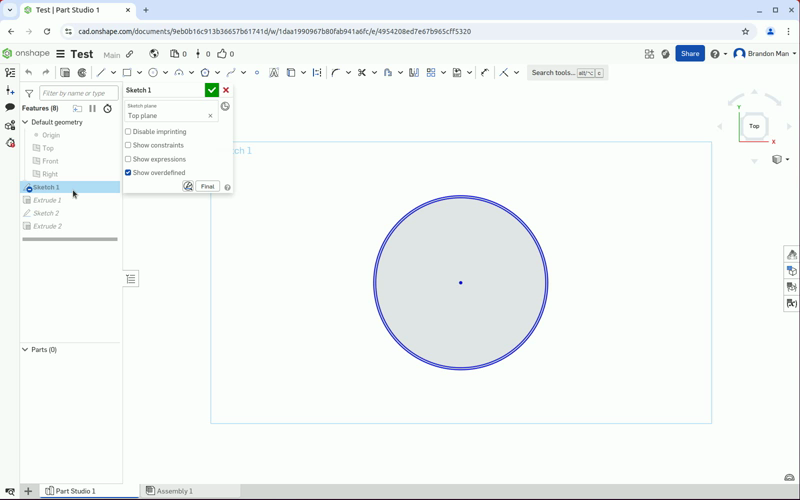
mouse_move(229, 92)
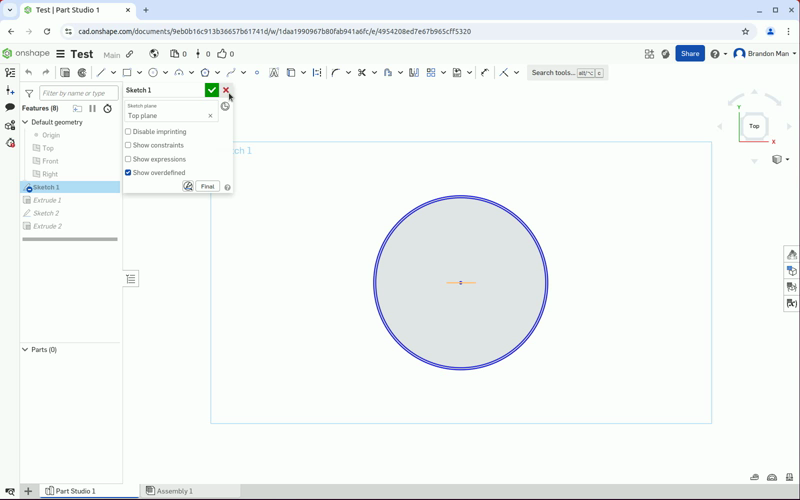
click(229, 92)
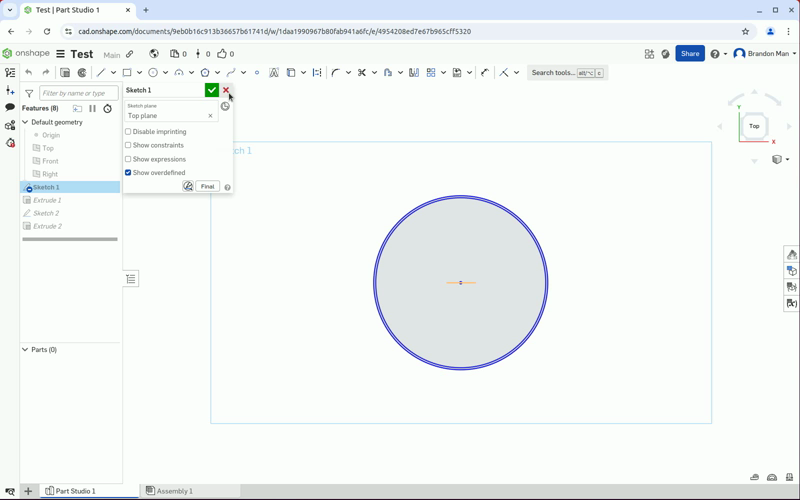
key(shift+s)
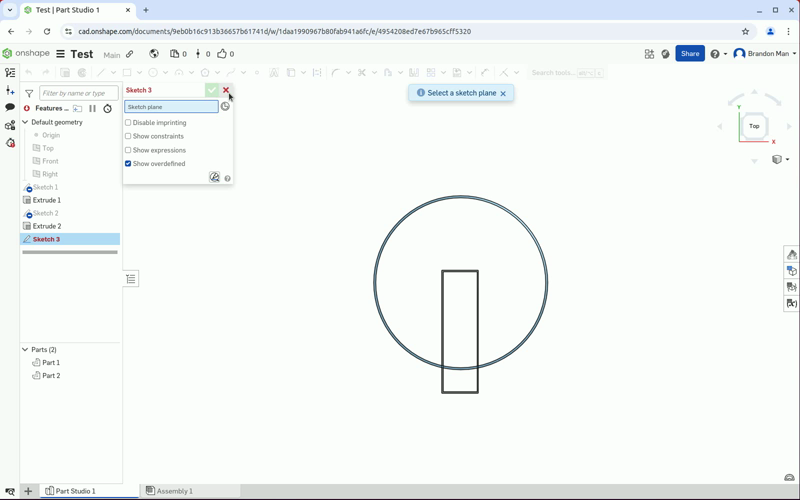
mouse_move(73, 150)
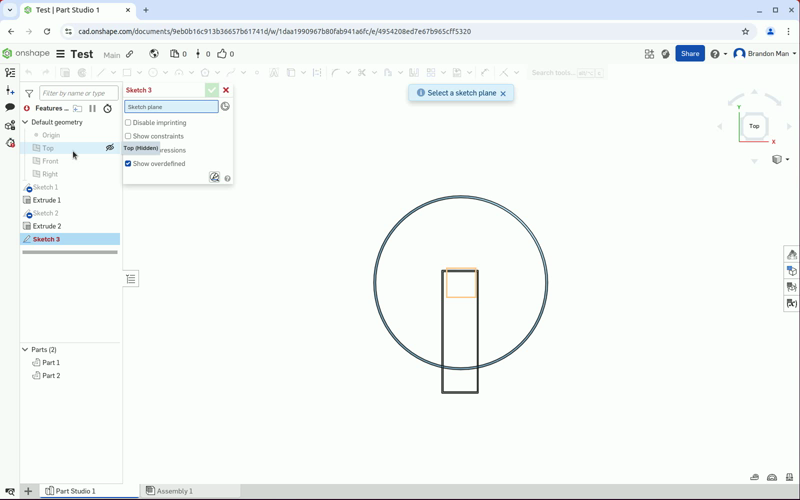
click(73, 150)
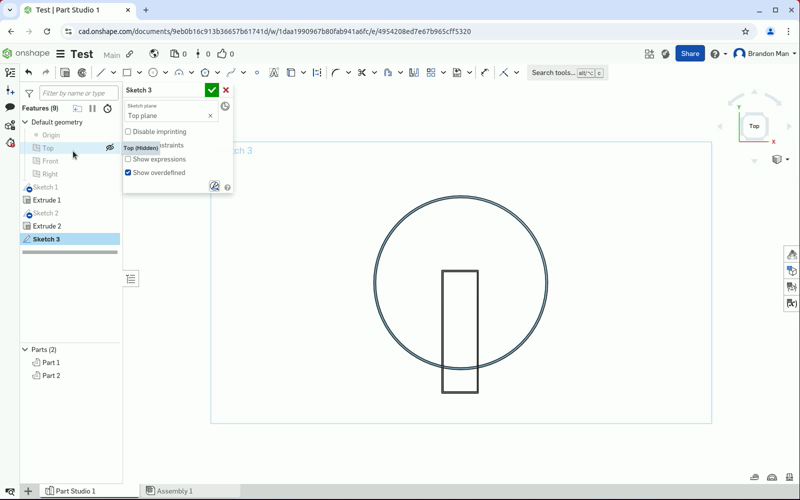
mouse_move(73, 352)
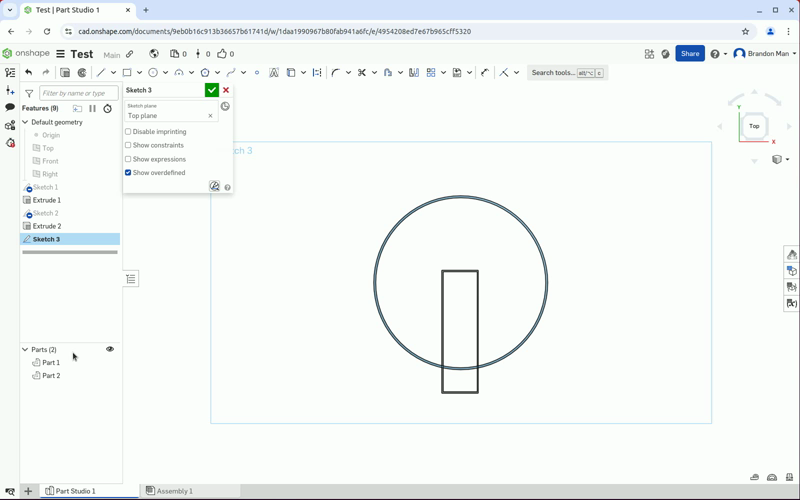
key(y)
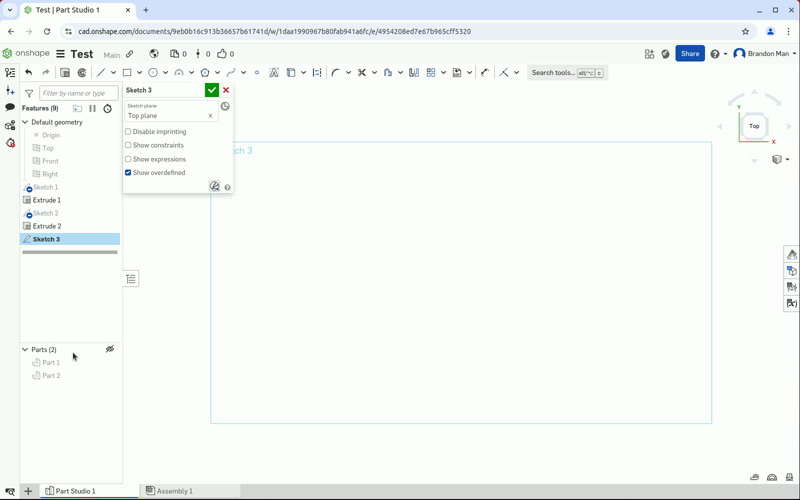
key(c)
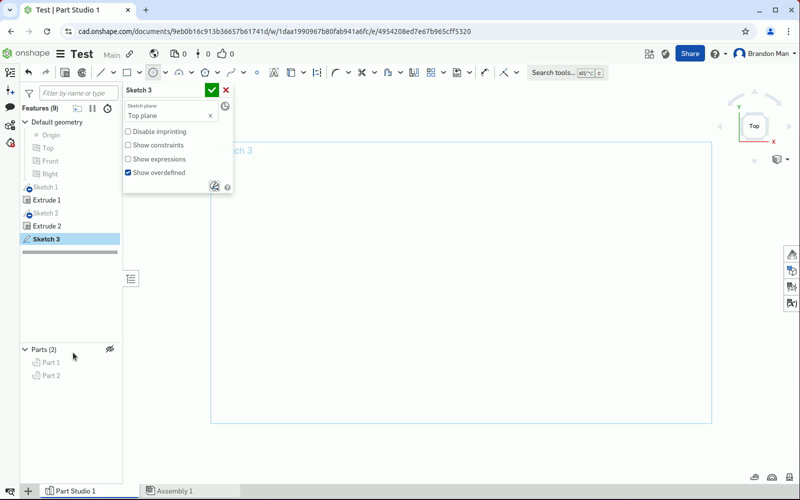
key_down(shift)
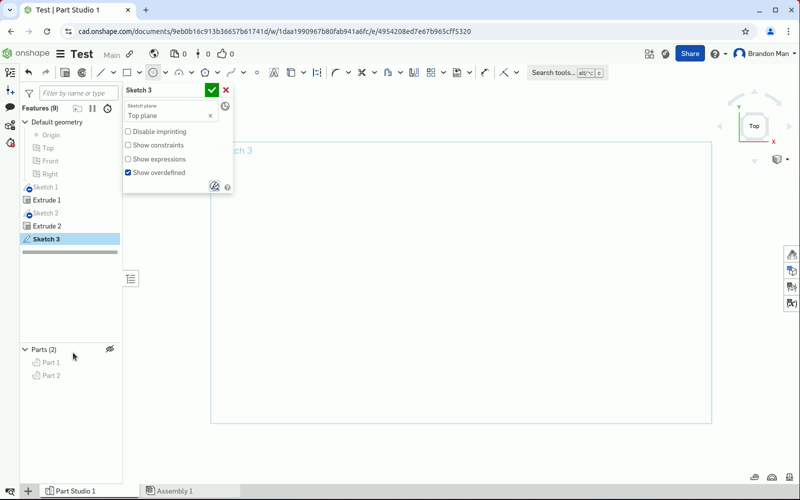
mouse_move(460, 282)
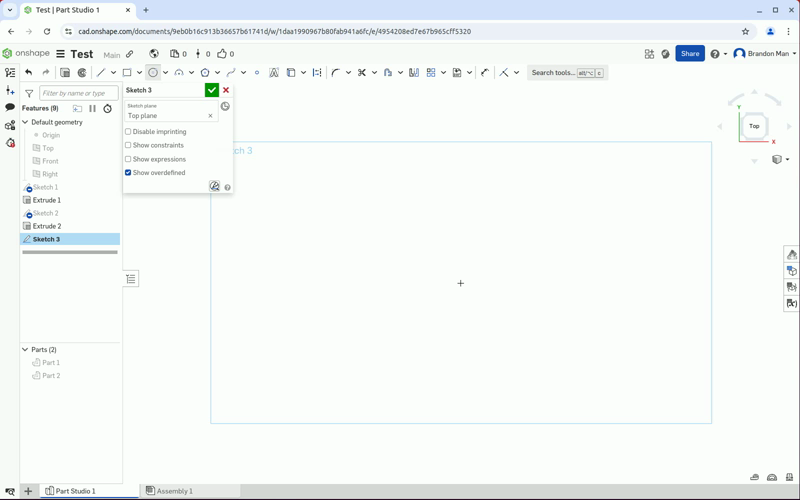
click(460, 282)
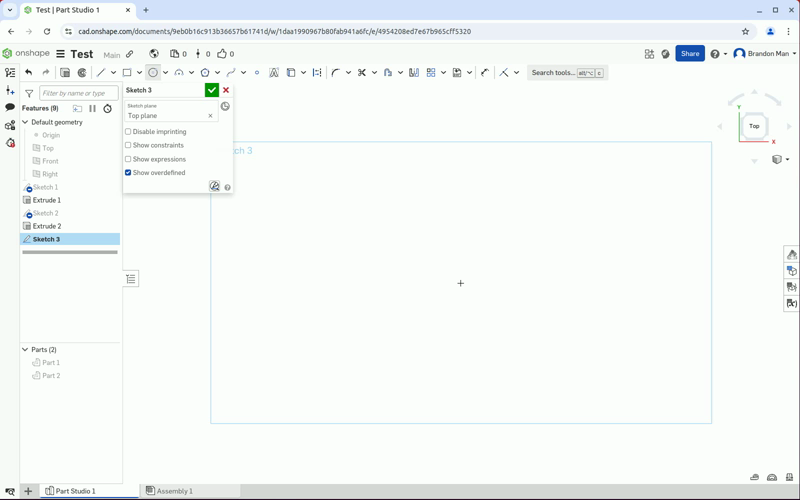
key_up(shift)
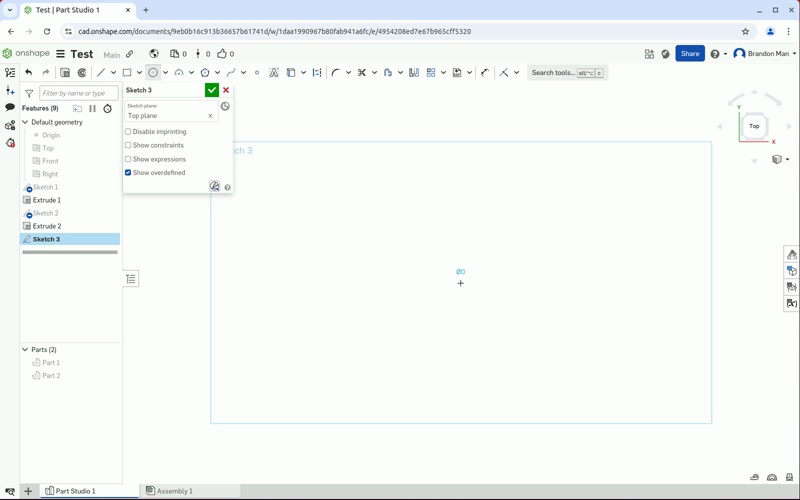
mouse_move(546, 282)
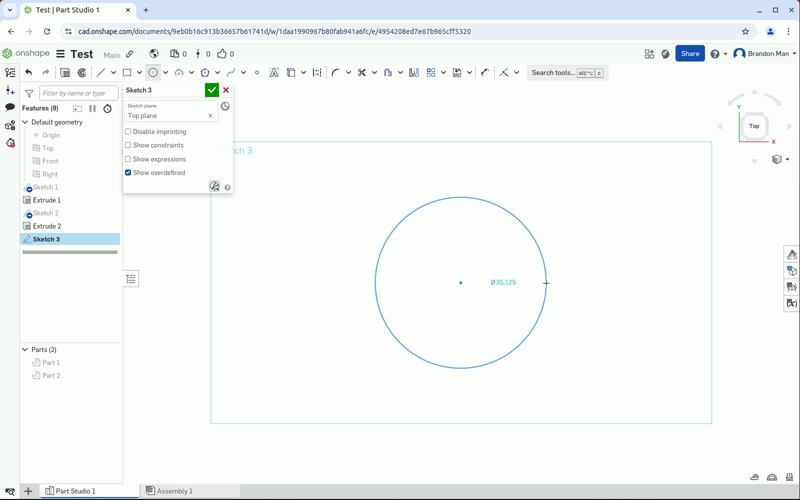
click(546, 282)
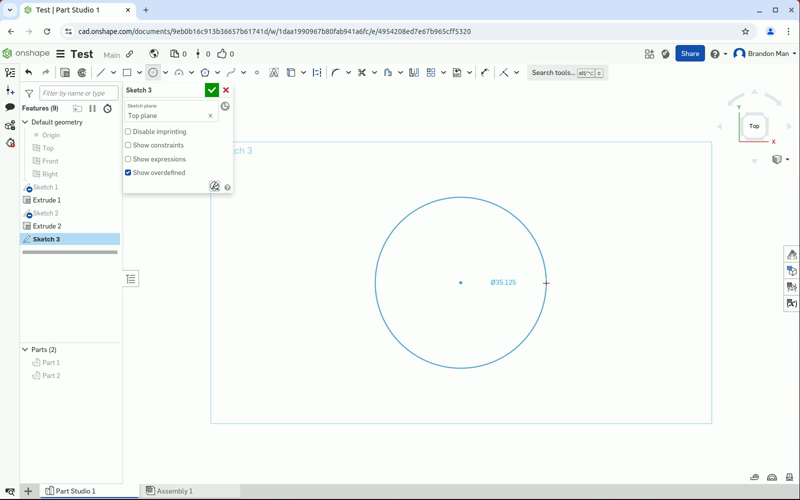
key(esc)
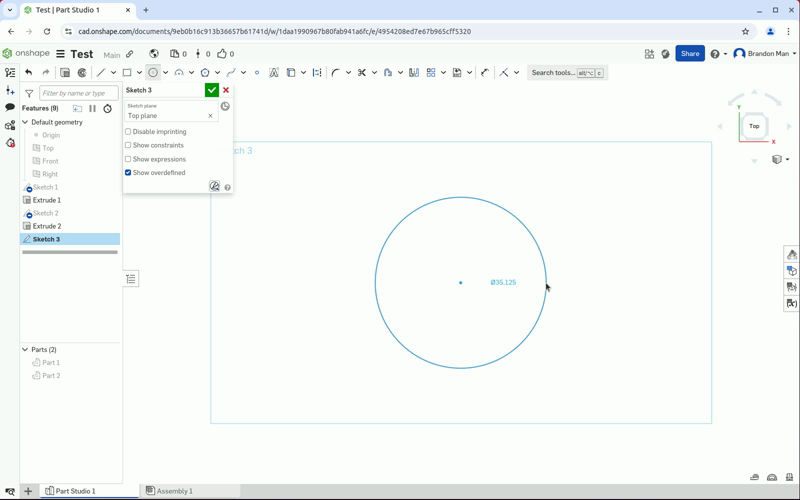
key(c)
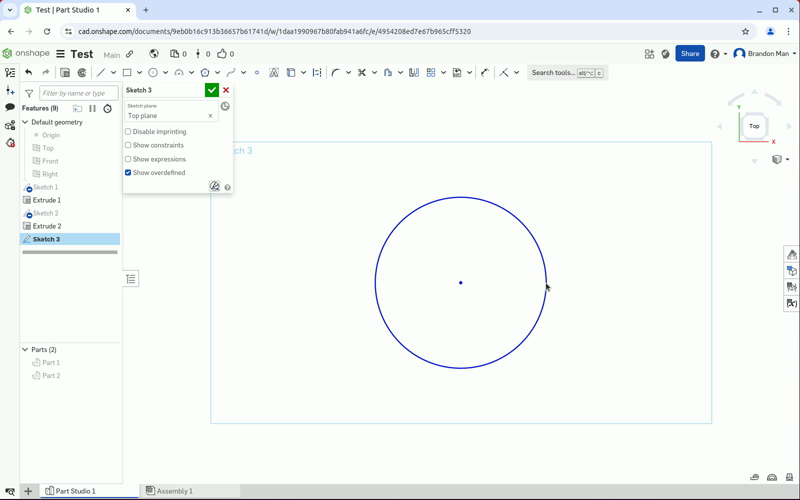
key_down(shift)
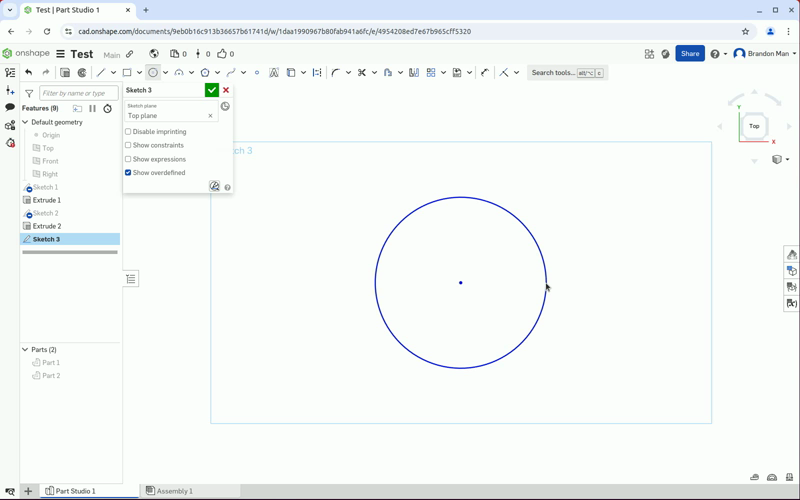
mouse_move(460, 282)
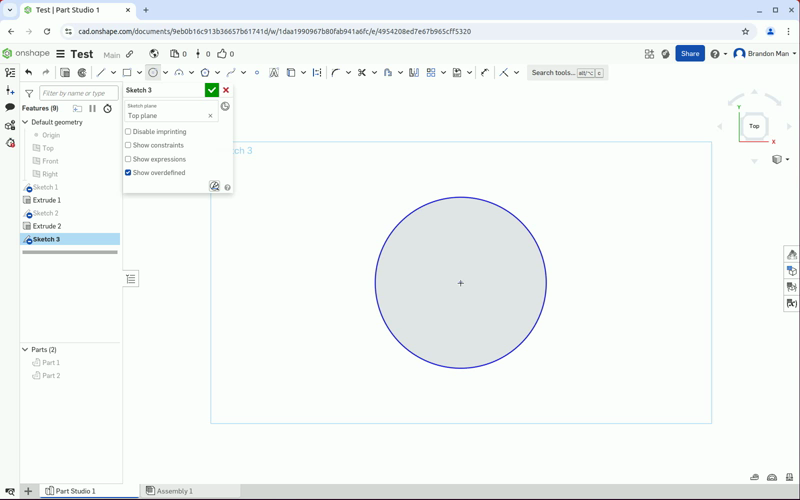
click(460, 282)
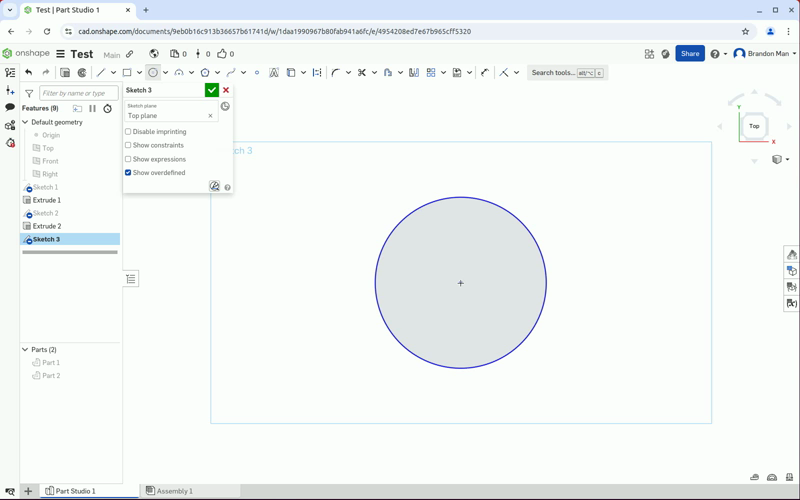
key_up(shift)
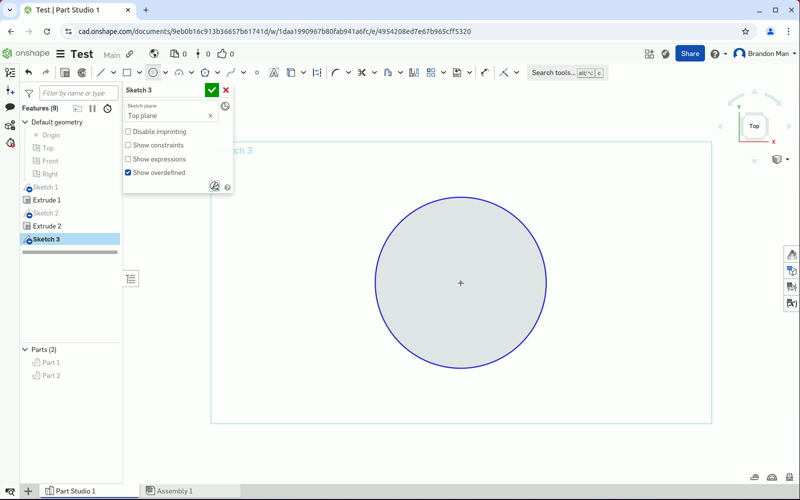
mouse_move(519, 282)
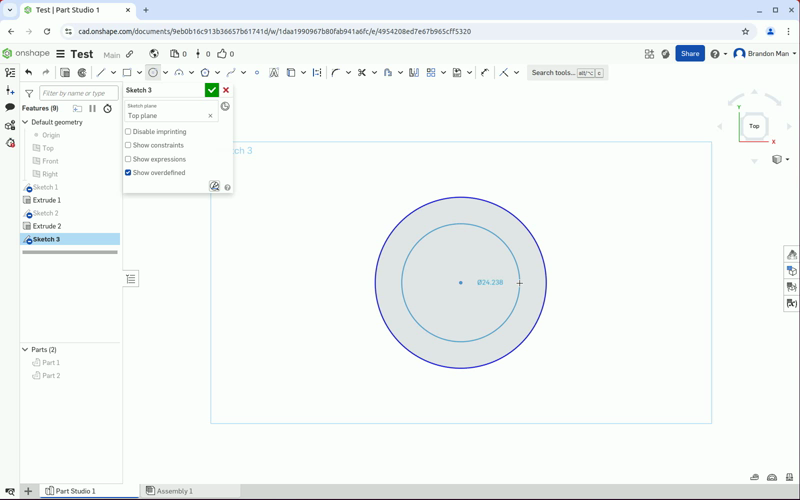
click(519, 282)
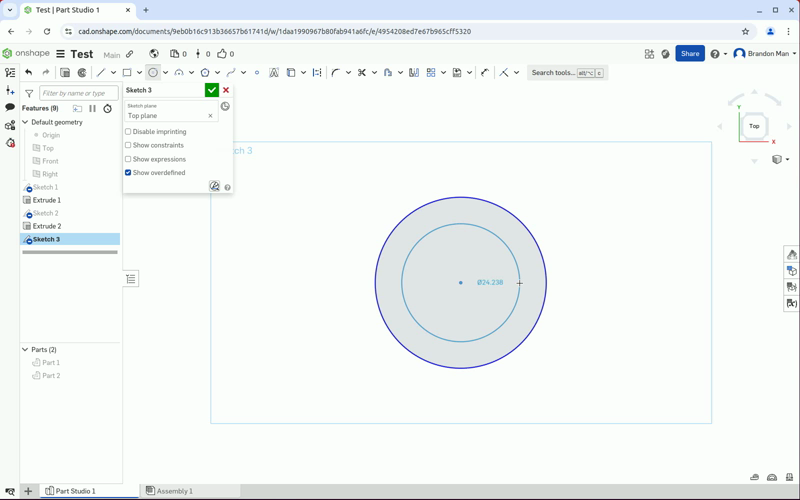
key(esc)
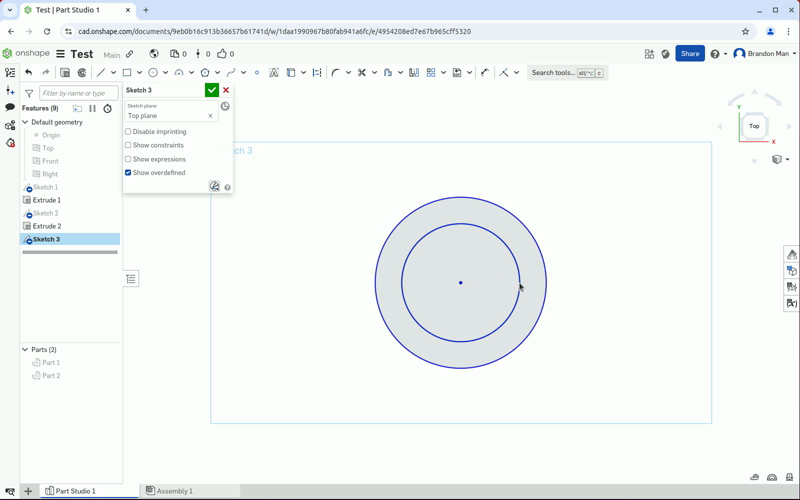
mouse_move(521, 322)
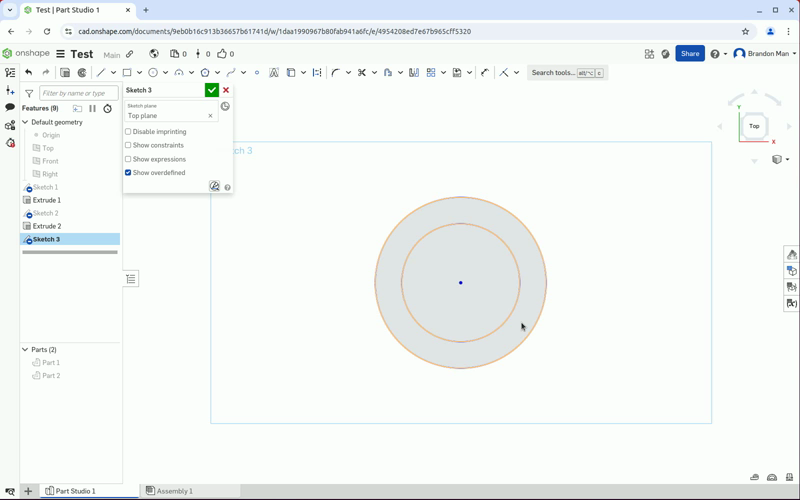
click(521, 322)
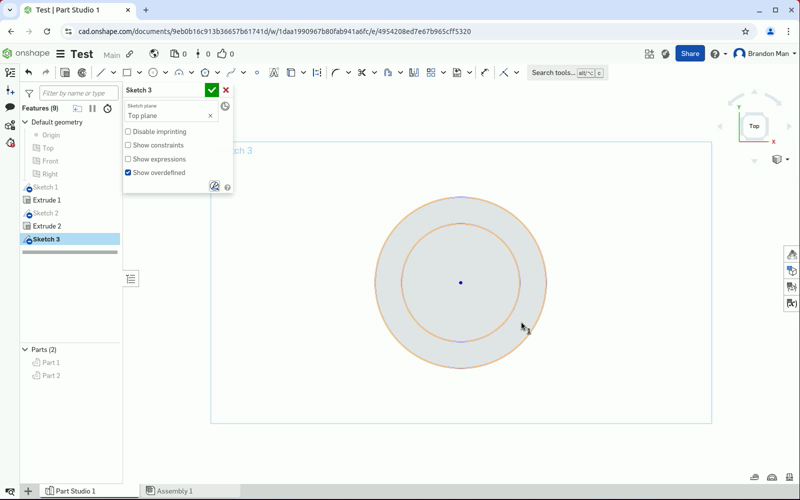
mouse_move(73, 352)
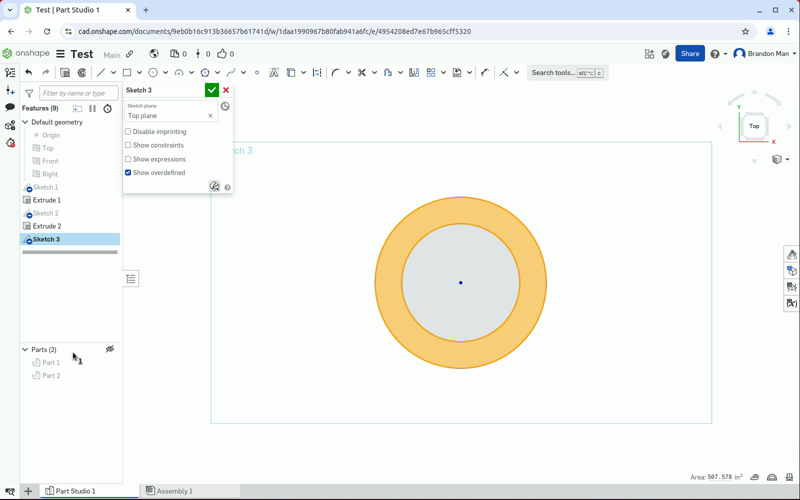
key(shift+y)
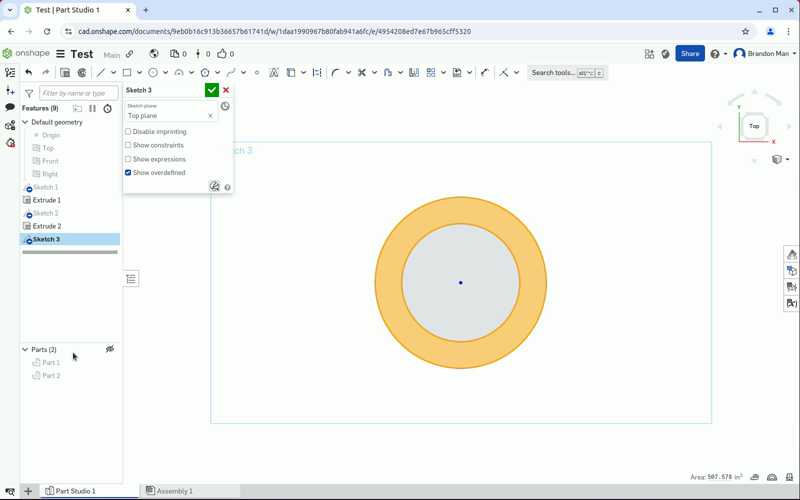
key(shift+e)
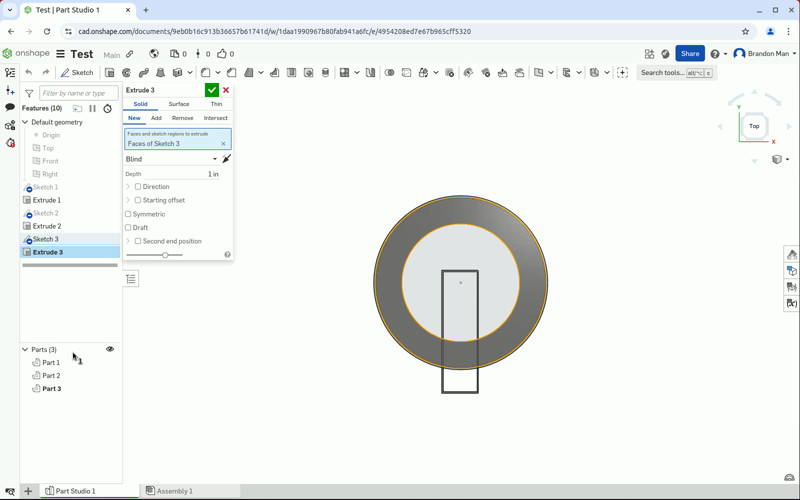
mouse_move(143, 106)
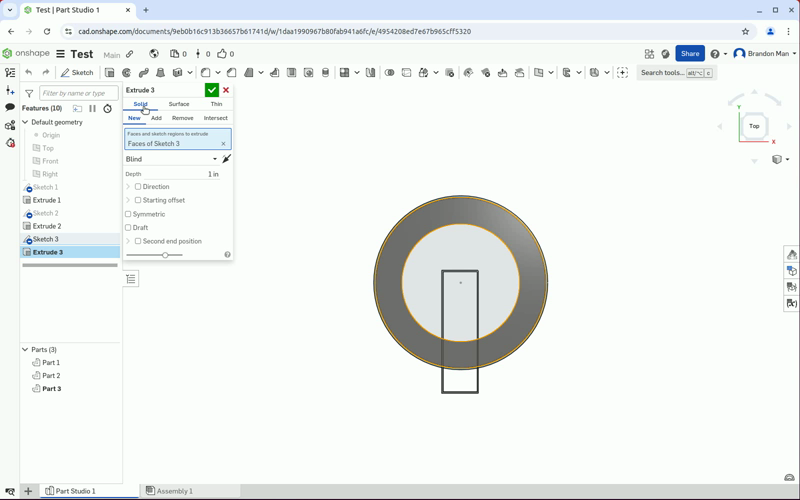
click(143, 106)
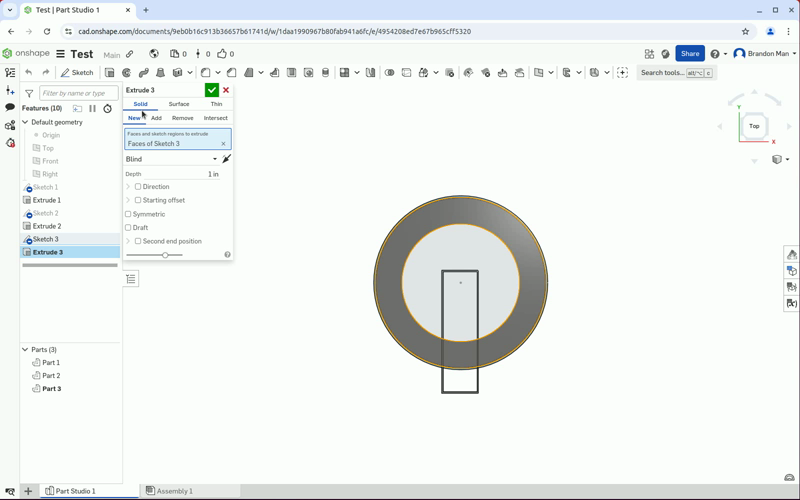
mouse_move(137, 120)
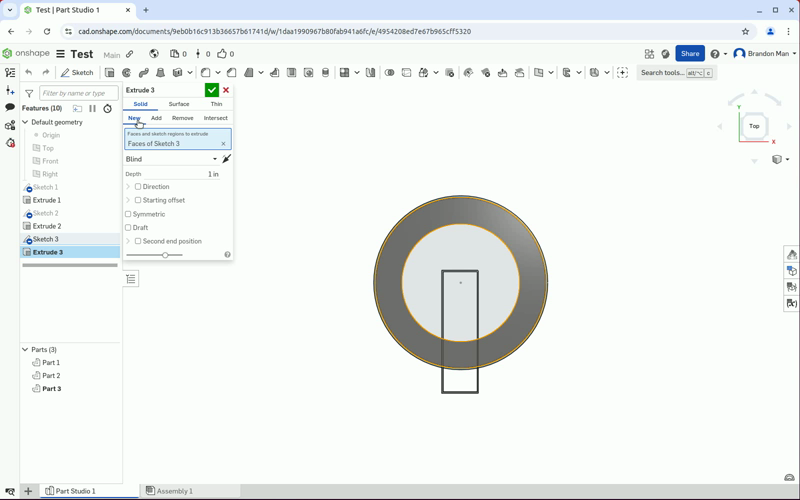
click(137, 120)
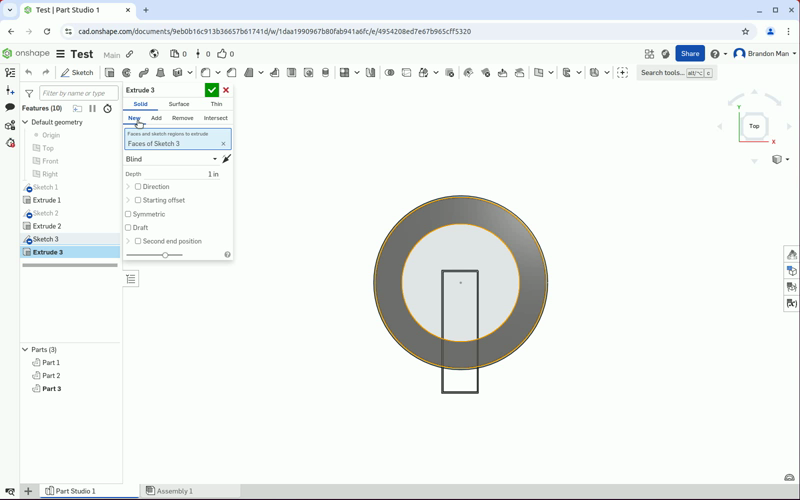
key(tab, 4)
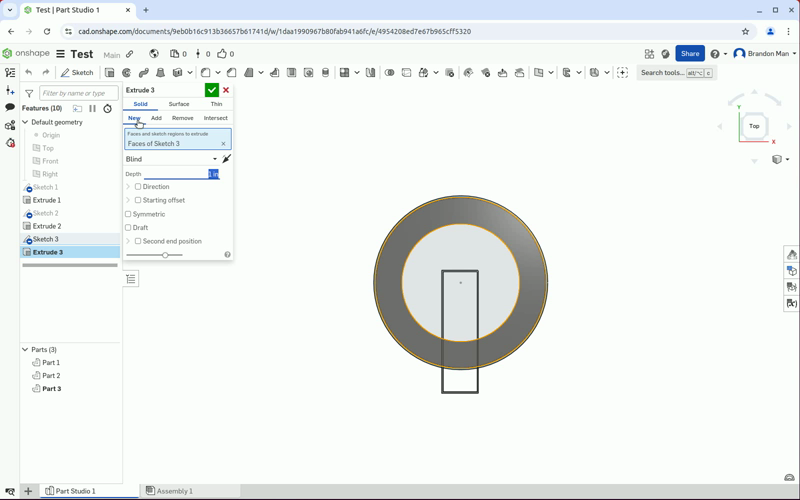
text(0.481)
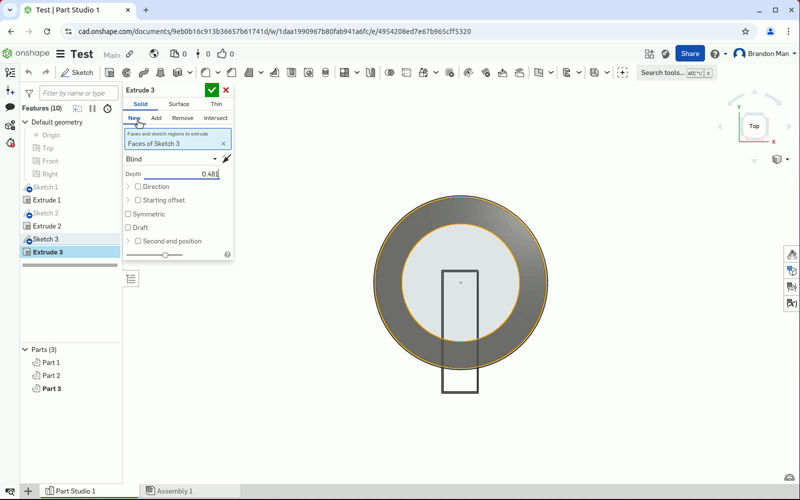
key(enter)
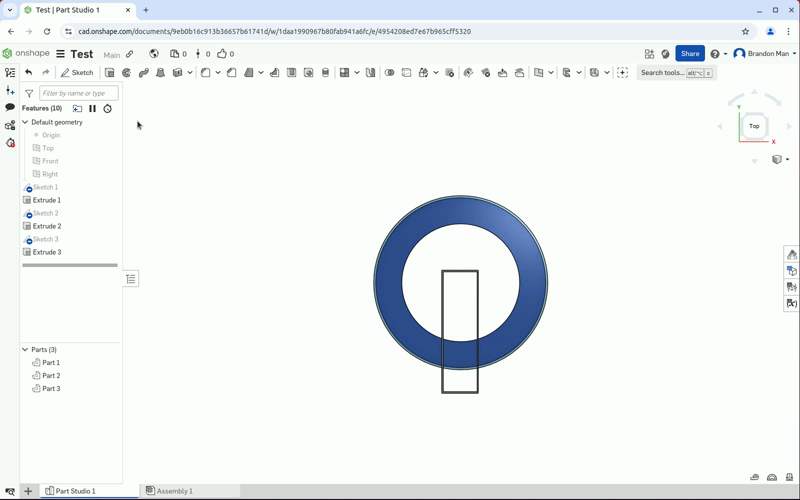
key(shift+h)
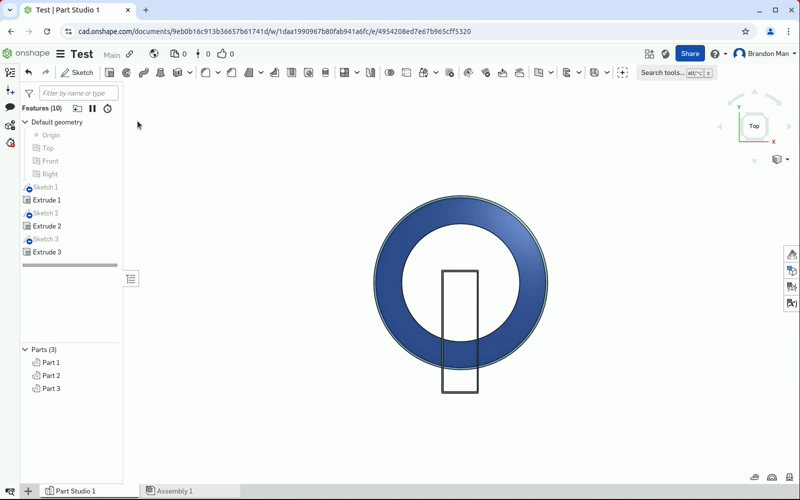
key(shift+h)
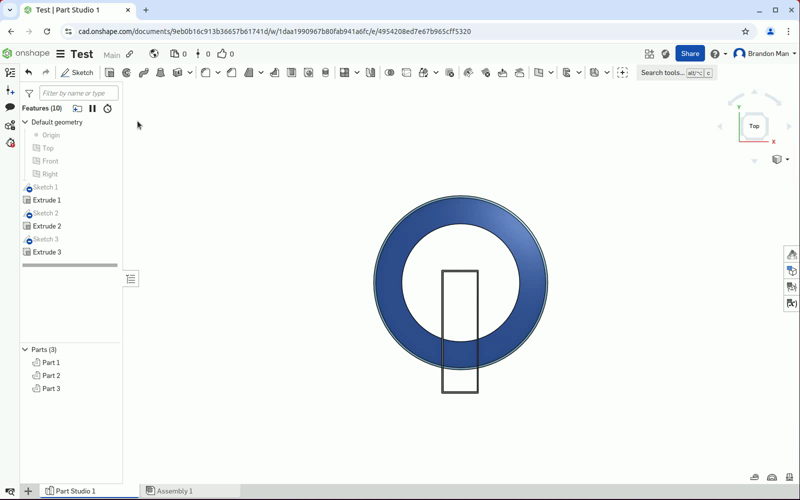
mouse_move(73, 189)
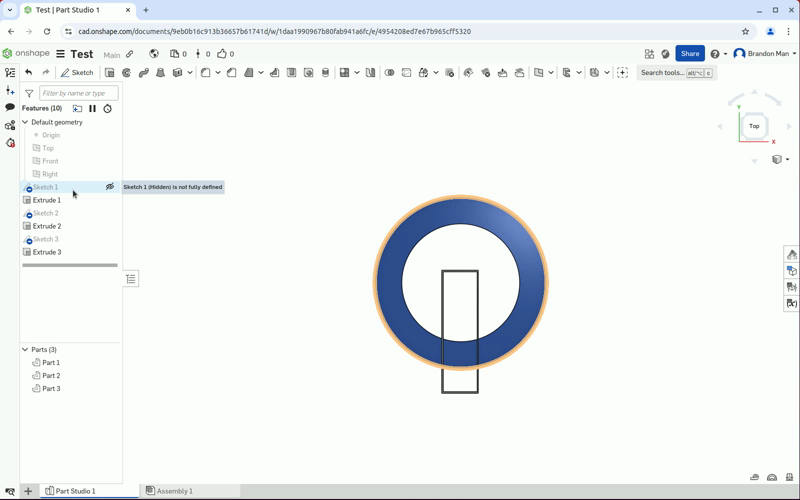
click(73, 189)
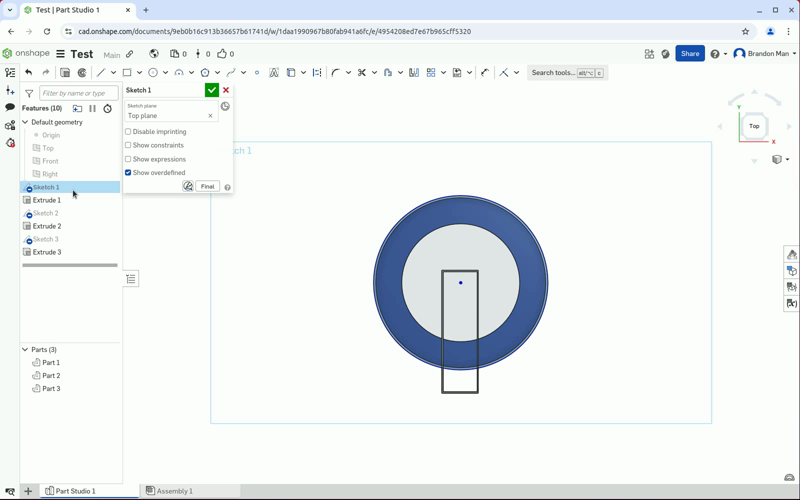
mouse_move(229, 92)
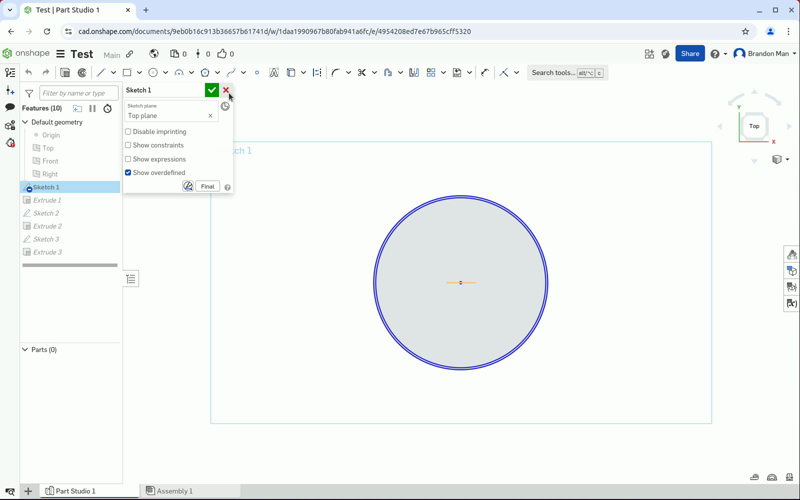
click(229, 92)
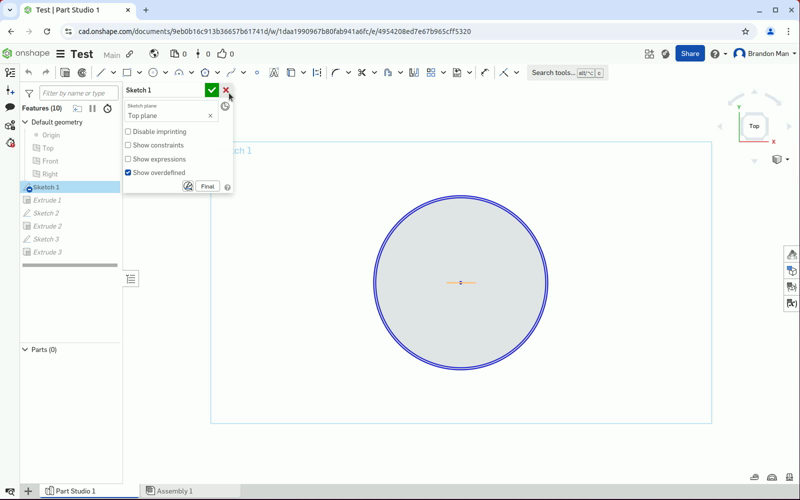
key(shift+s)
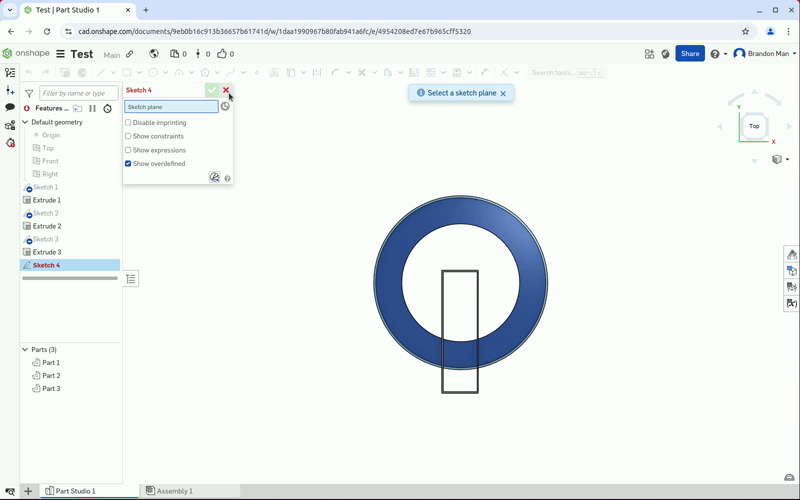
mouse_move(73, 150)
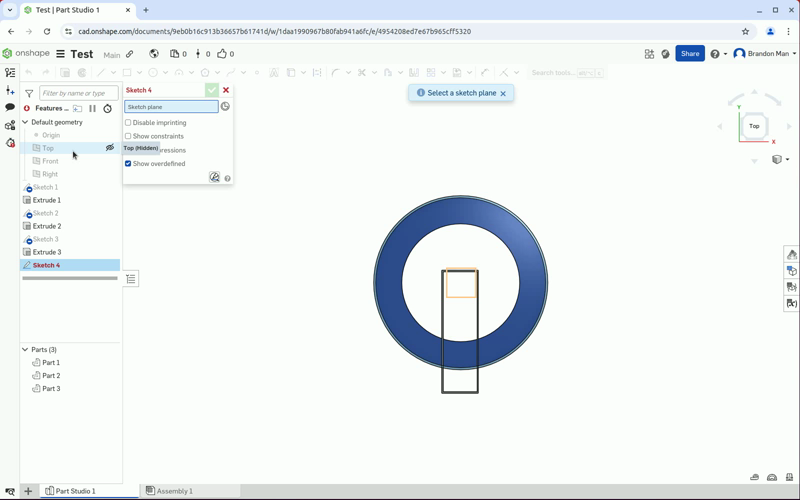
click(73, 150)
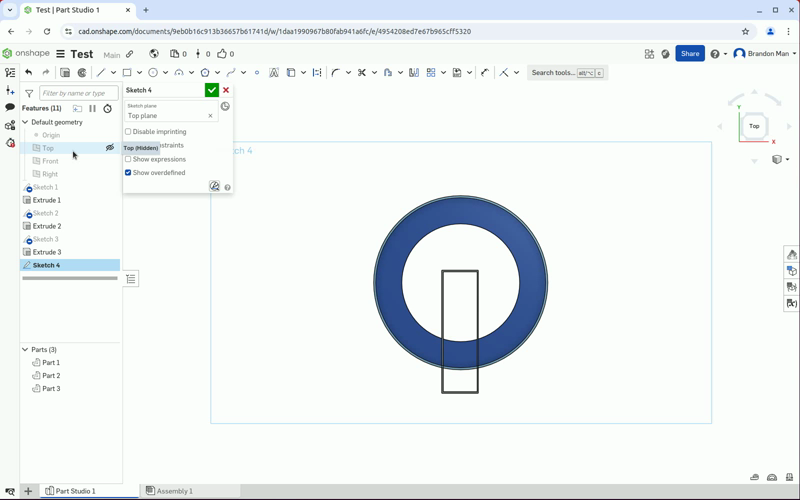
mouse_move(73, 352)
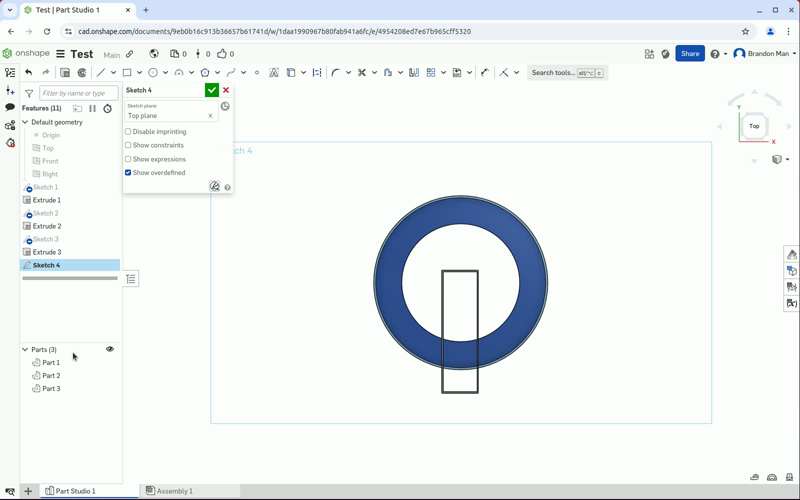
key(y)
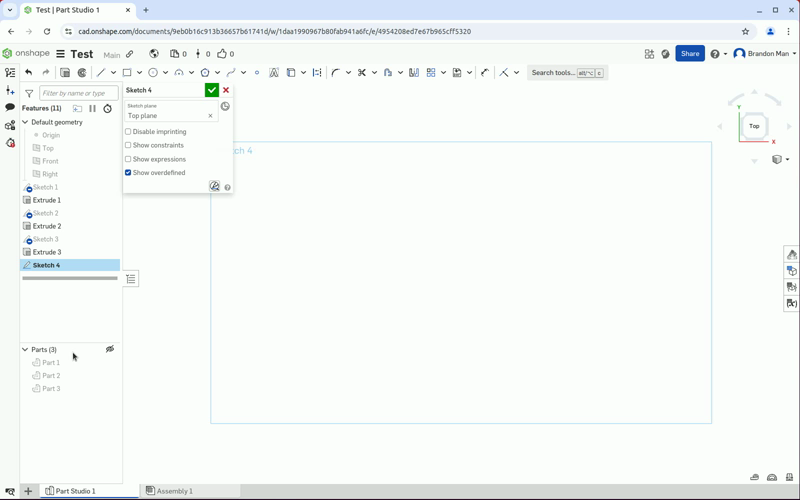
key(c)
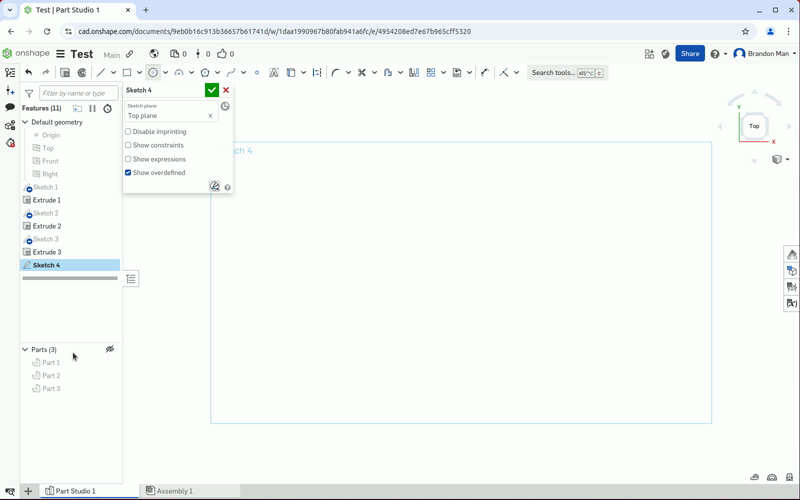
key_down(shift)
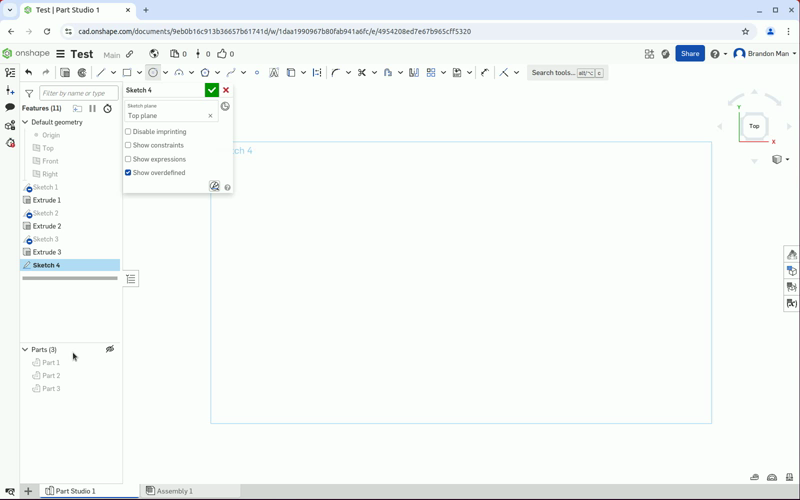
mouse_move(461, 282)
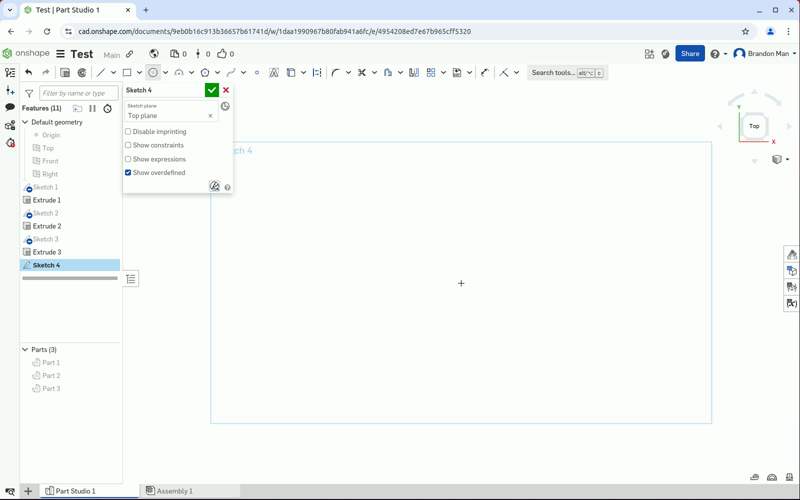
click(461, 282)
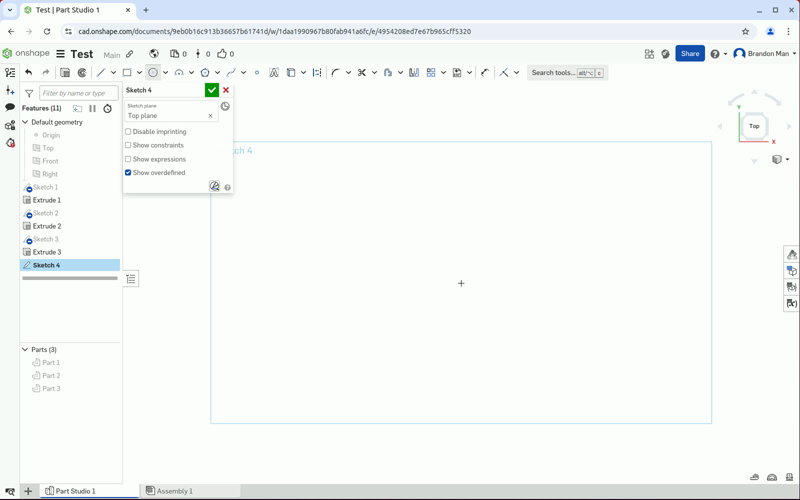
key_up(shift)
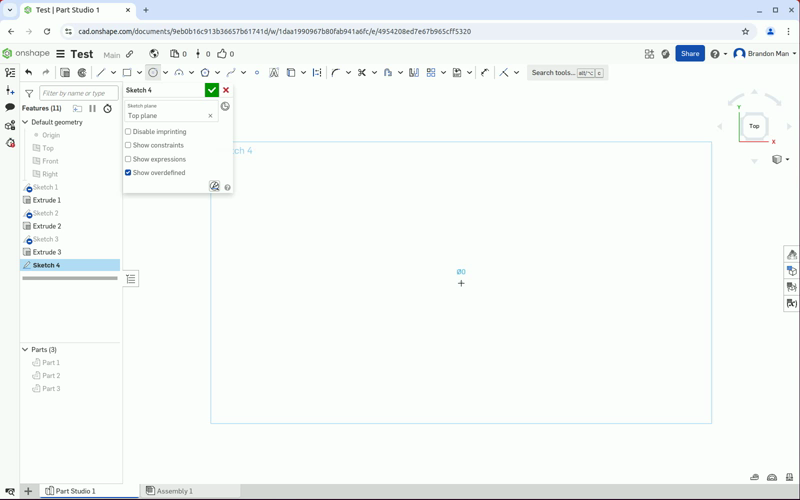
mouse_move(551, 282)
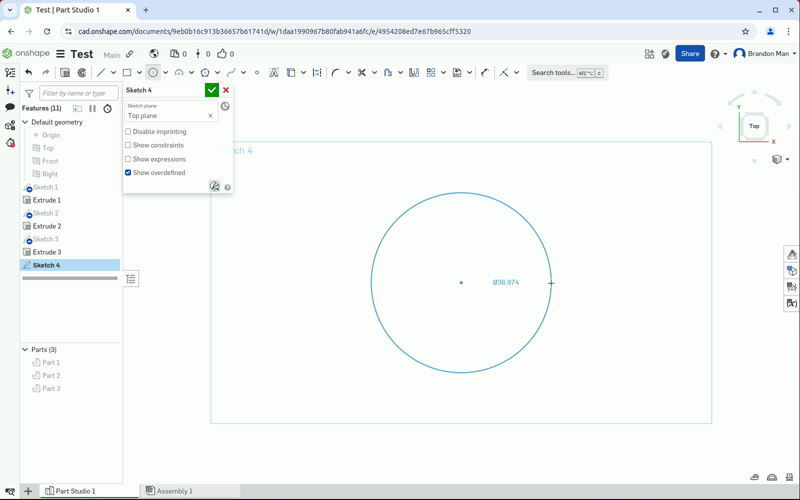
click(551, 282)
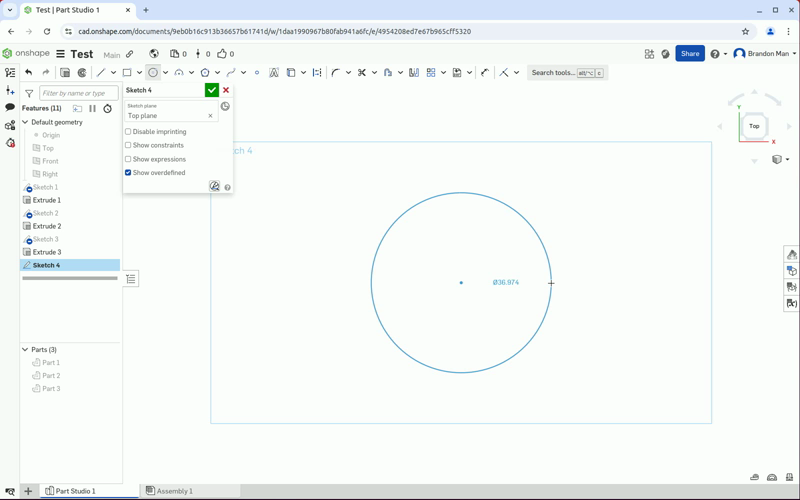
key(esc)
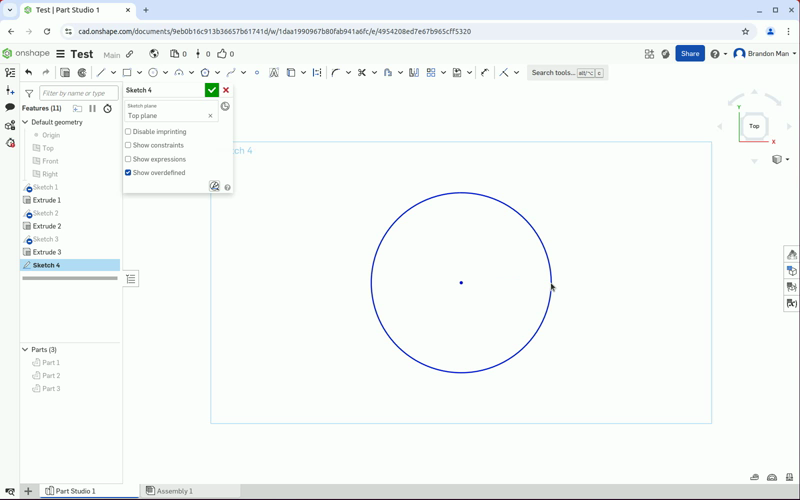
key(c)
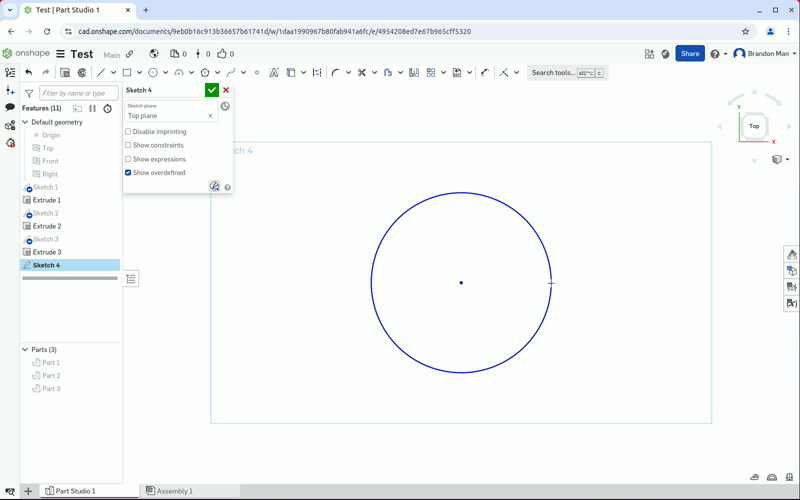
key_down(shift)
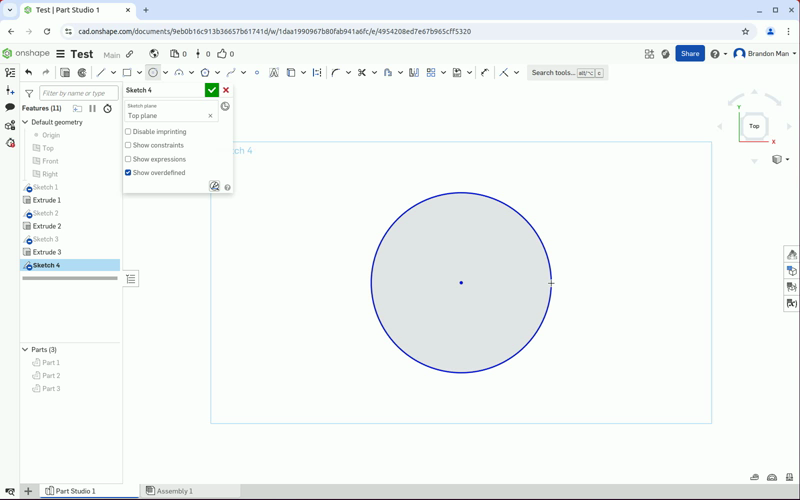
mouse_move(461, 282)
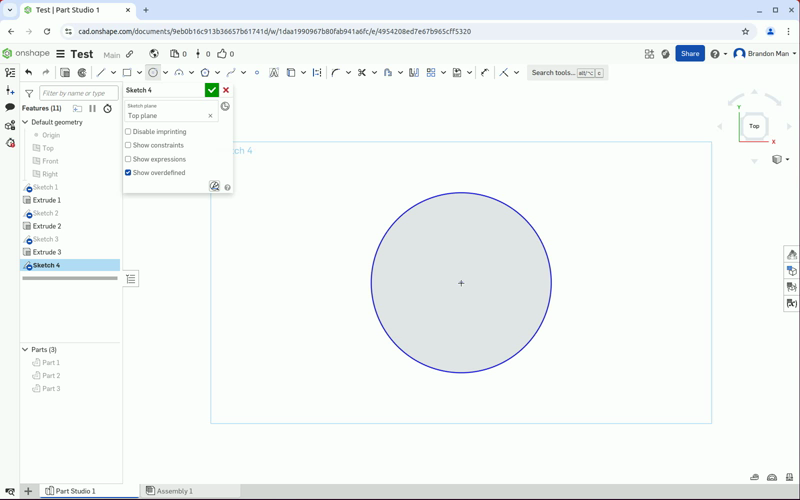
click(461, 282)
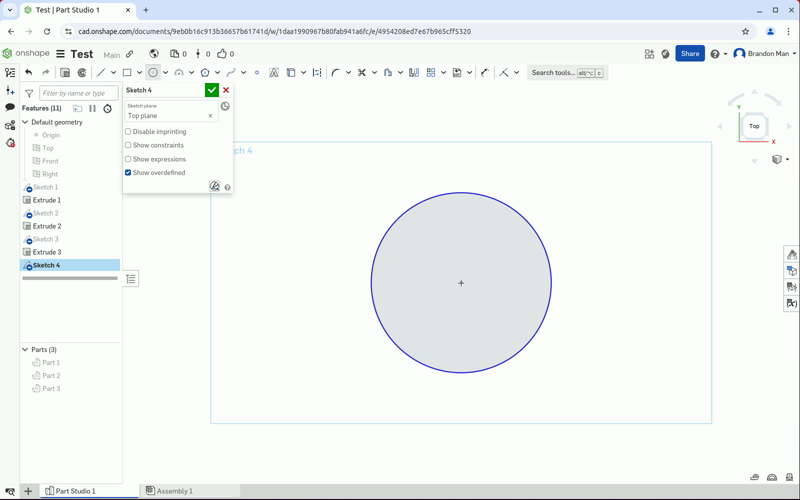
key_up(shift)
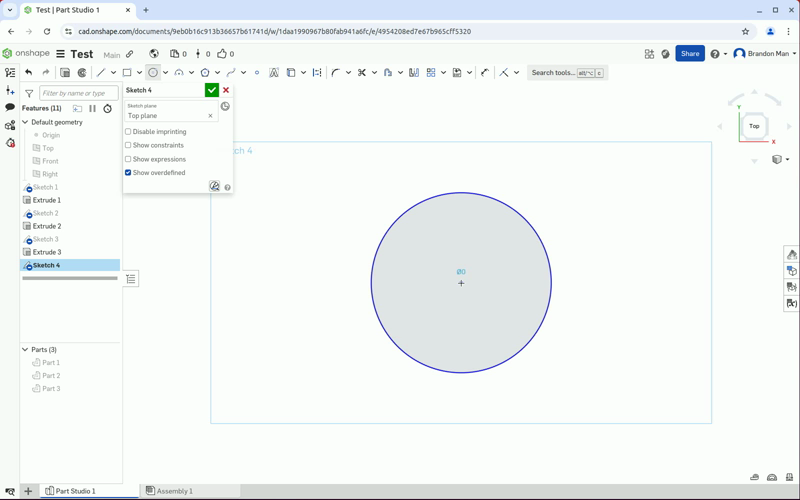
mouse_move(547, 282)
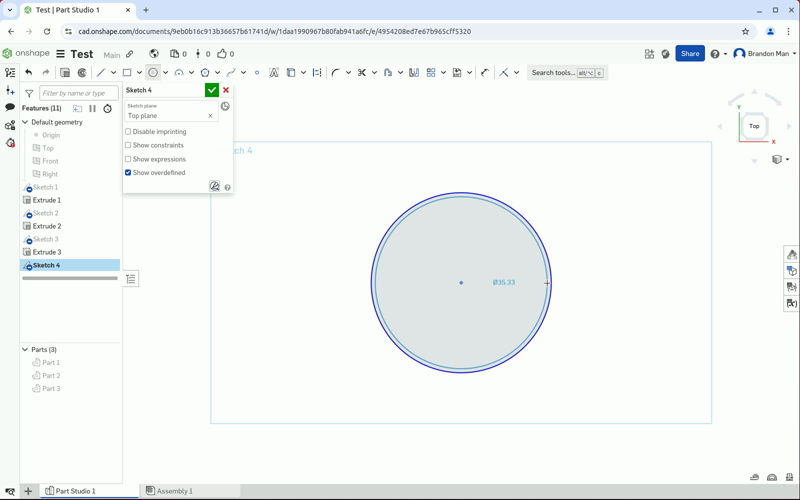
scroll(6)
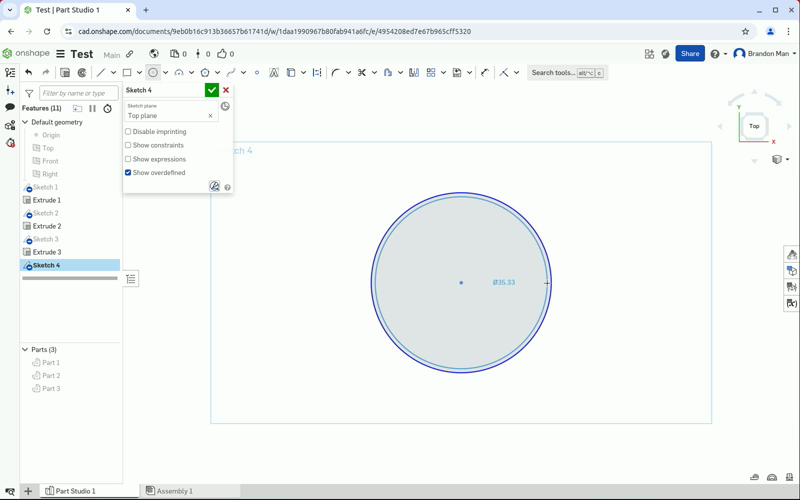
scroll(6)
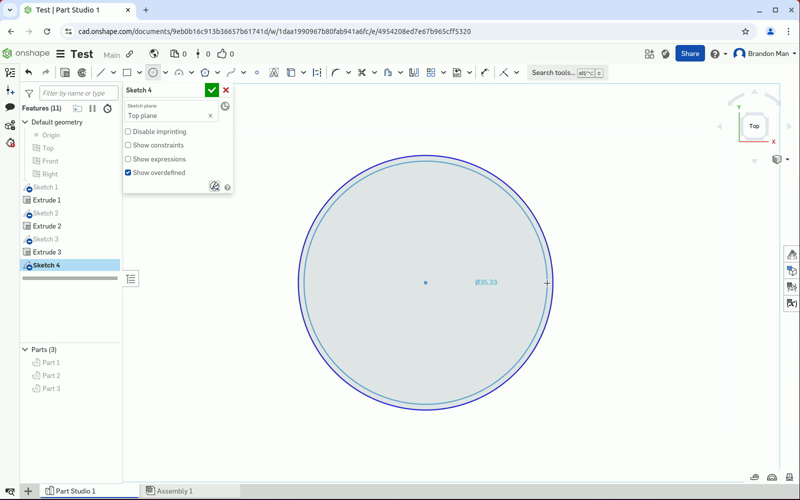
scroll(6)
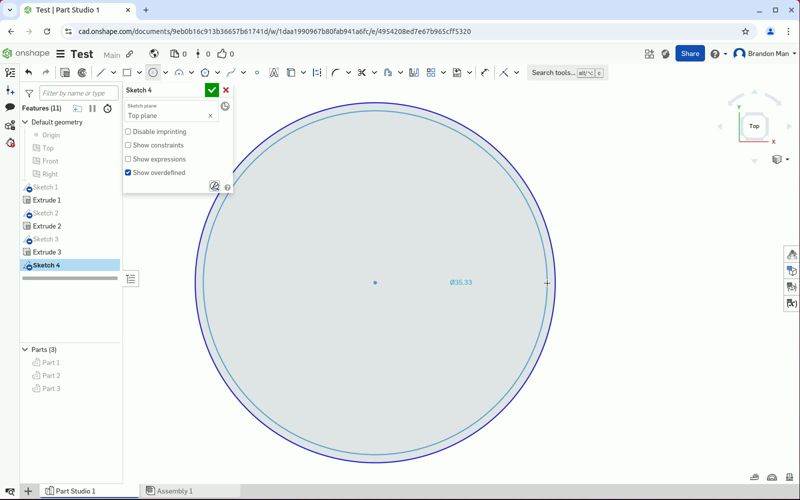
scroll(6)
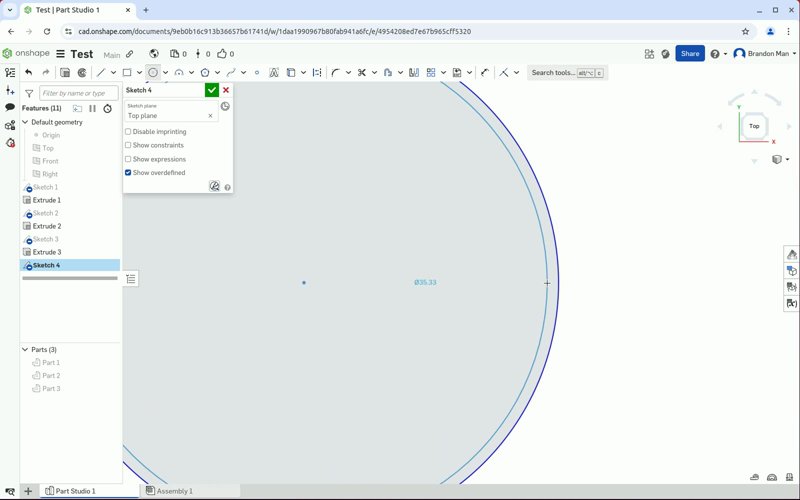
scroll(6)
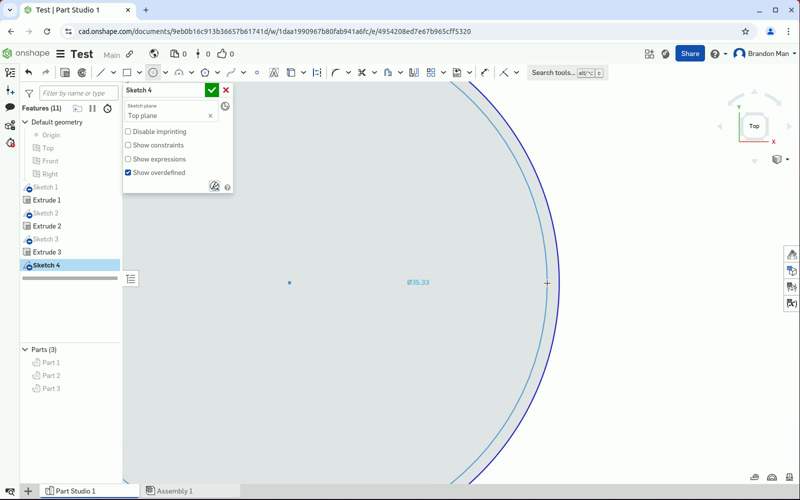
scroll(6)
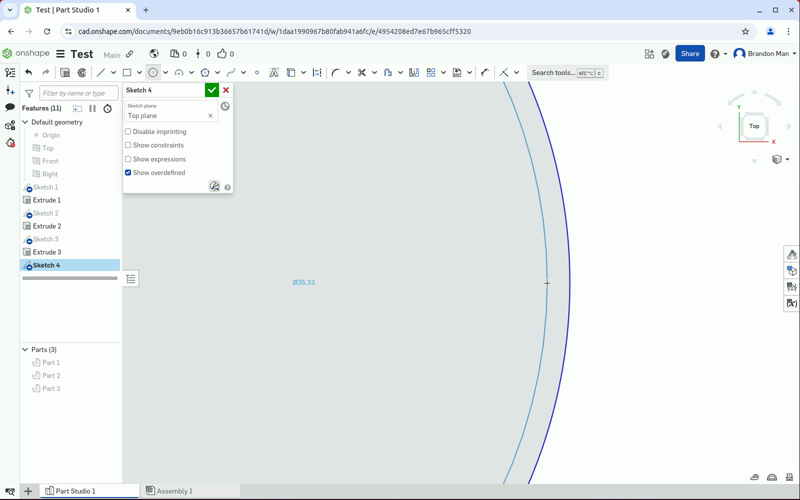
scroll(6)
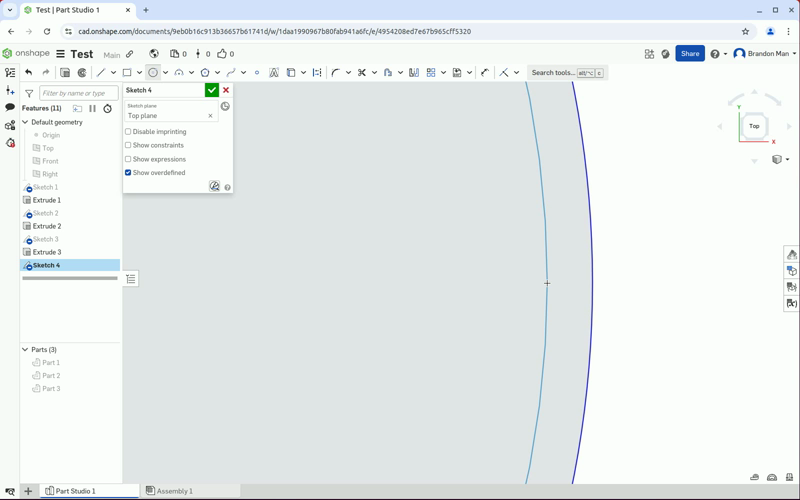
click(547, 282)
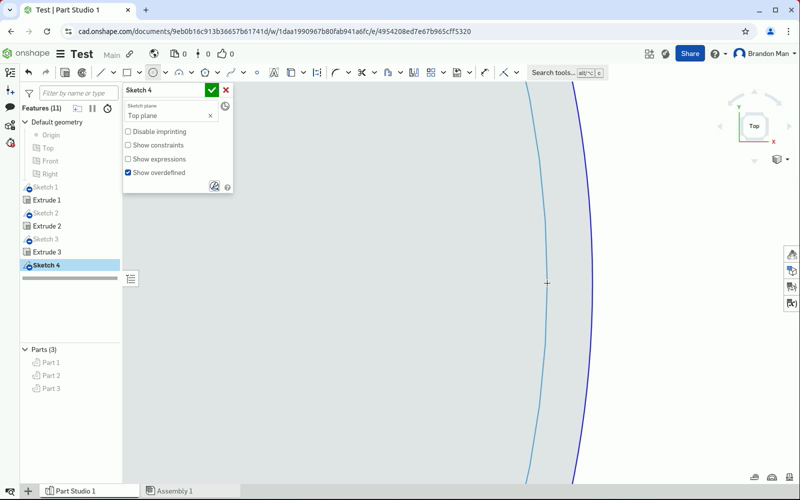
scroll(-6)
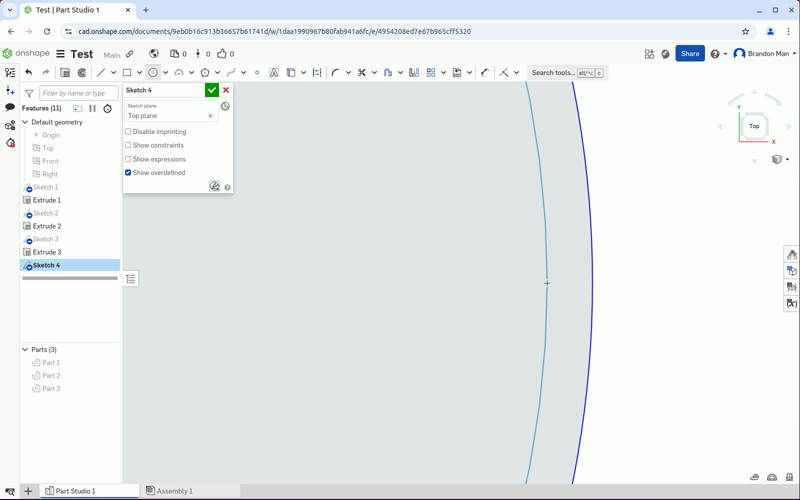
scroll(-6)
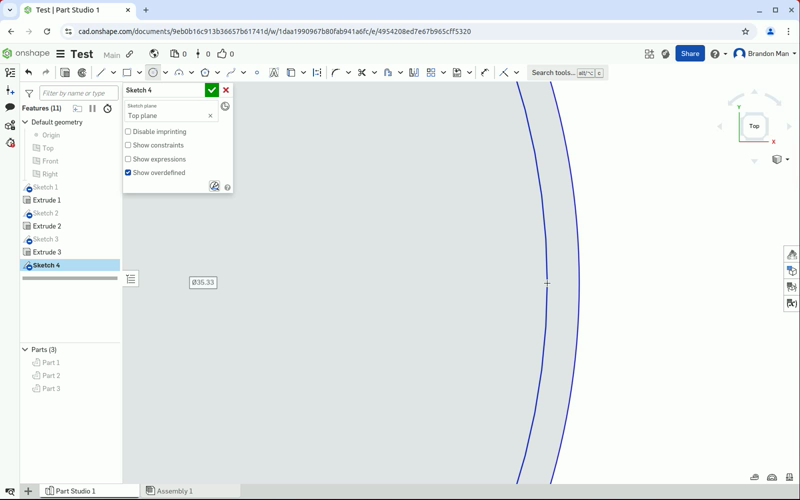
scroll(-6)
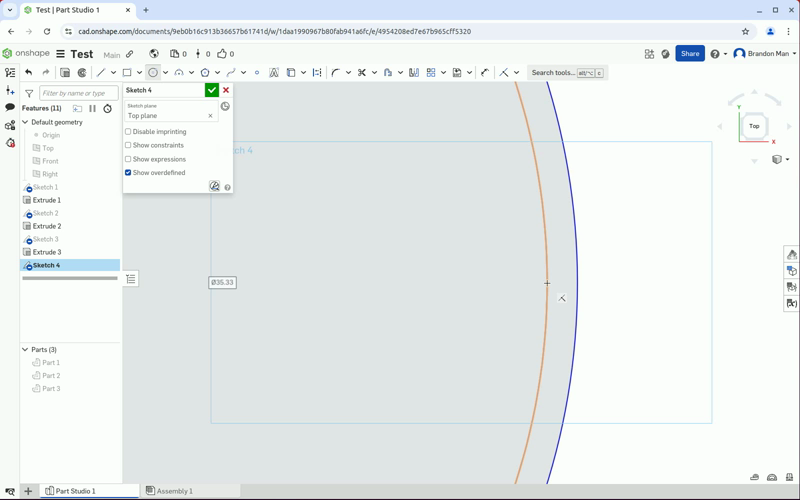
scroll(-6)
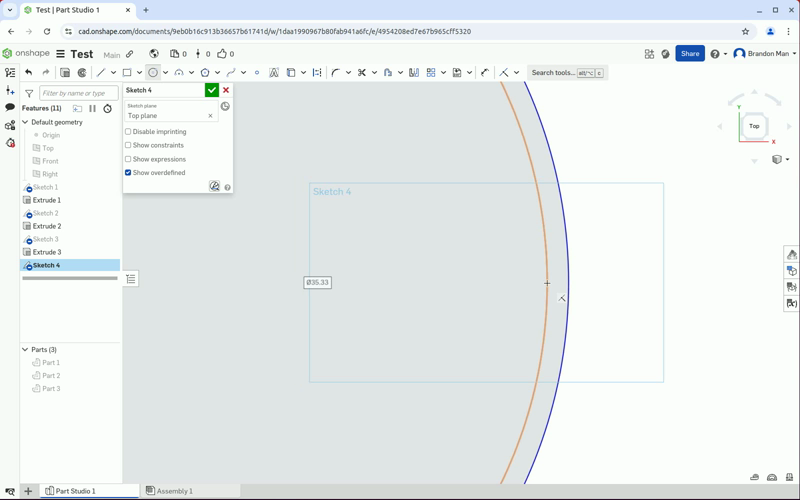
scroll(-6)
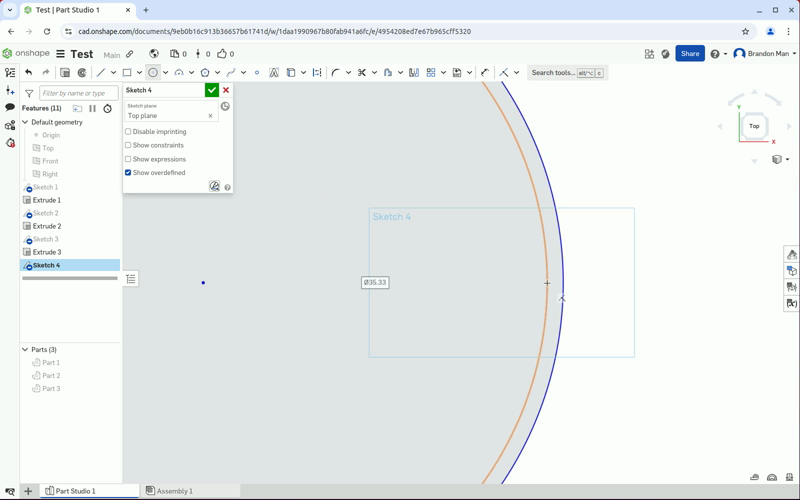
scroll(-6)
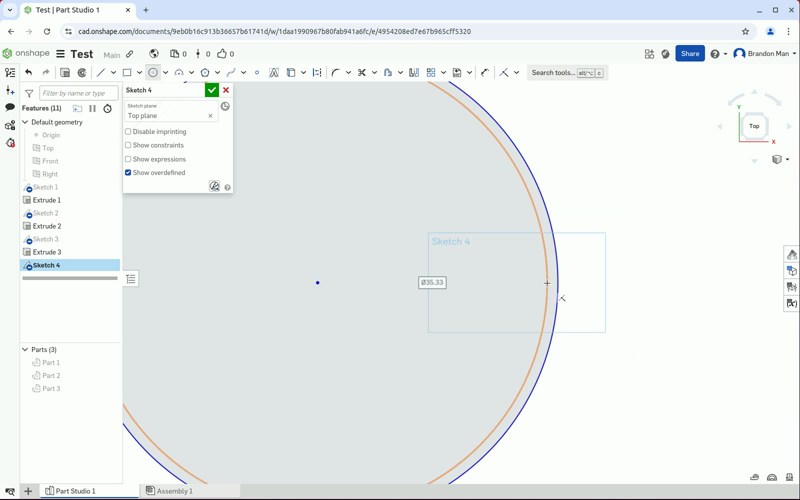
scroll(-6)
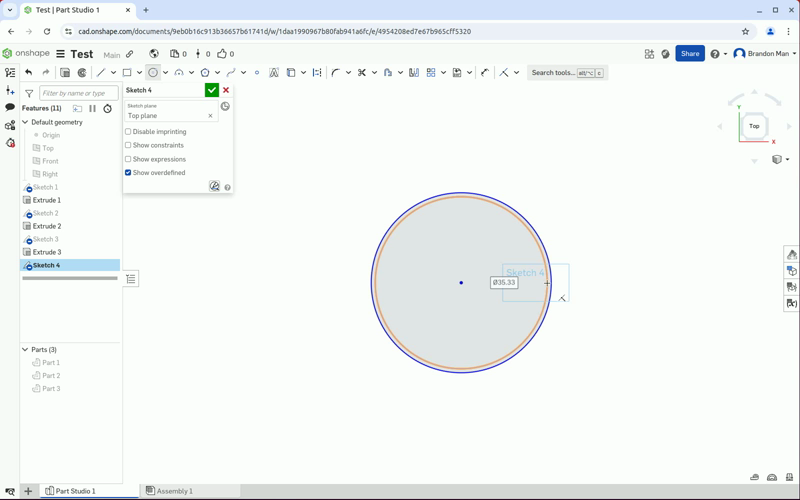
key(esc)
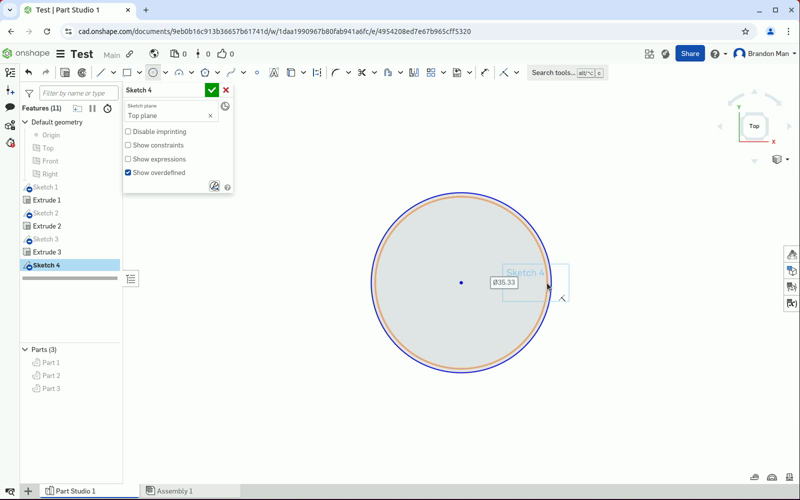
mouse_move(391, 230)
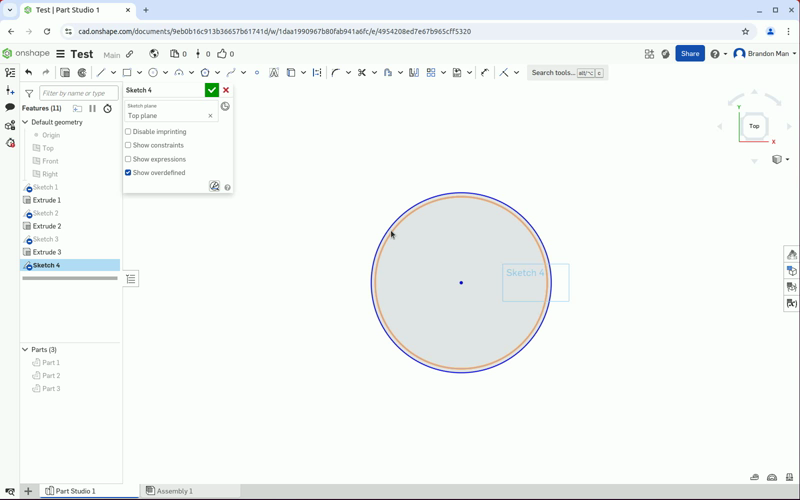
click(391, 230)
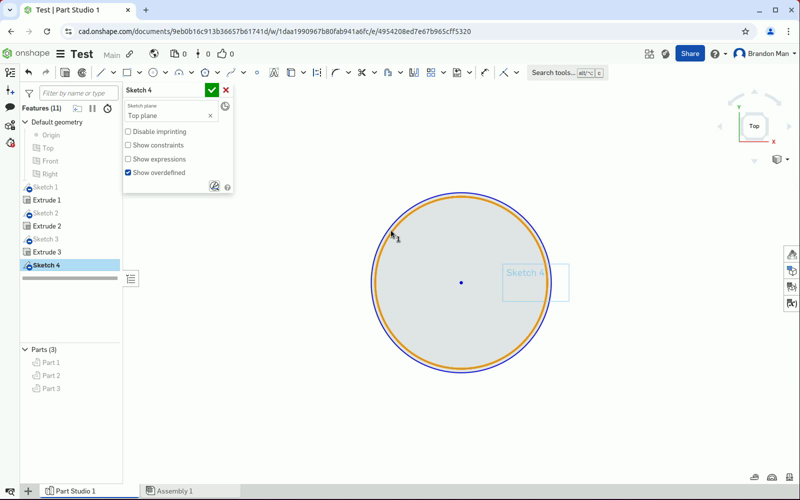
mouse_move(73, 352)
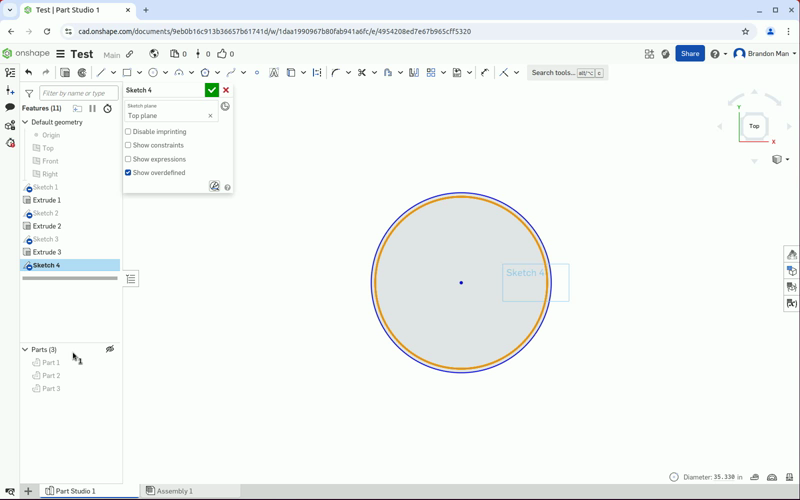
key(shift+y)
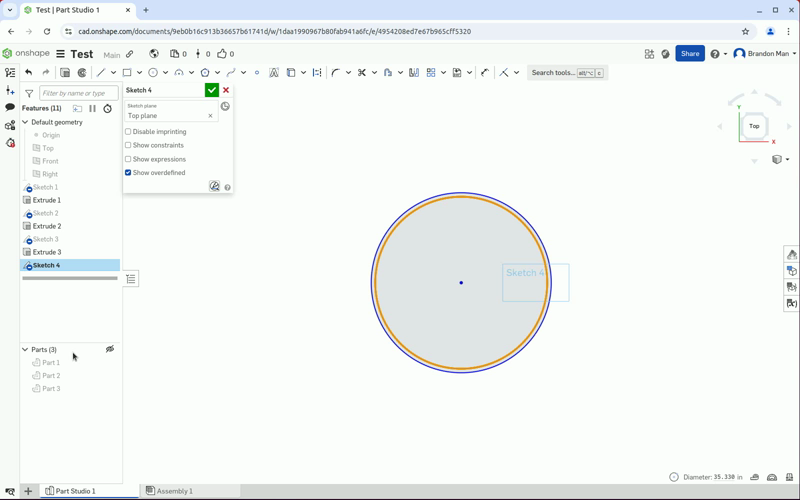
key(shift+e)
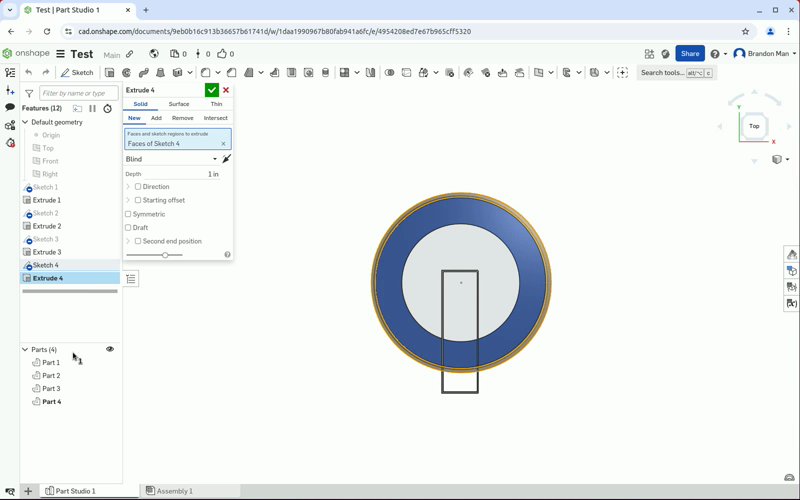
mouse_move(143, 106)
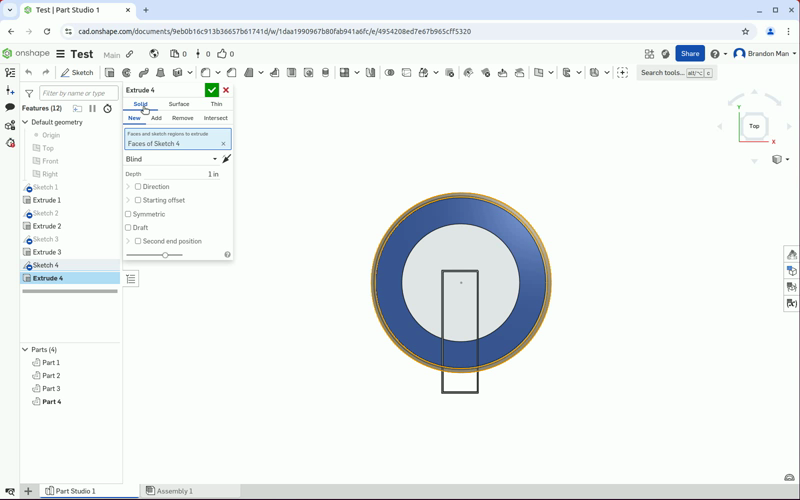
click(143, 106)
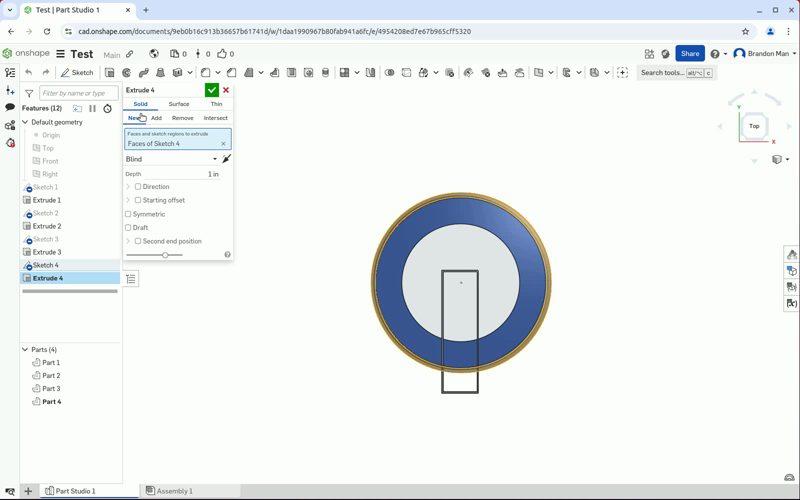
mouse_move(137, 120)
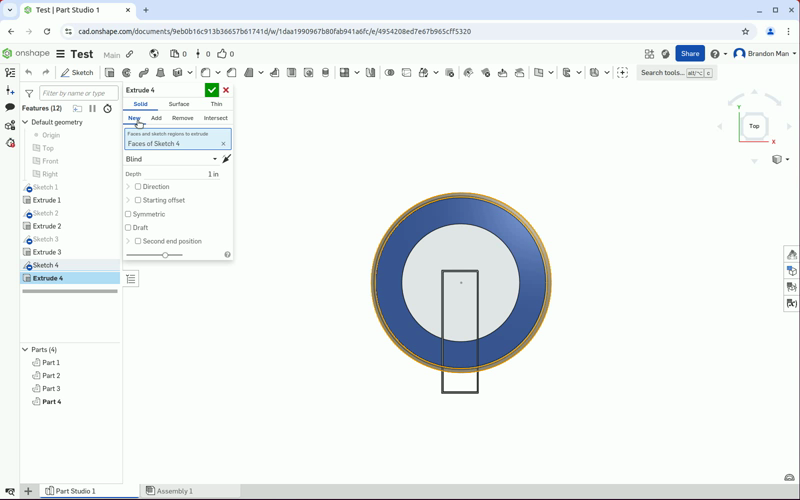
click(137, 120)
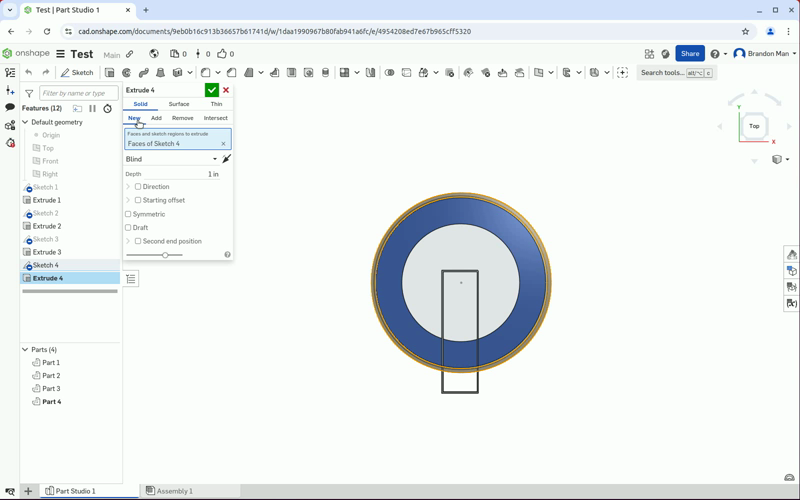
key(tab, 4)
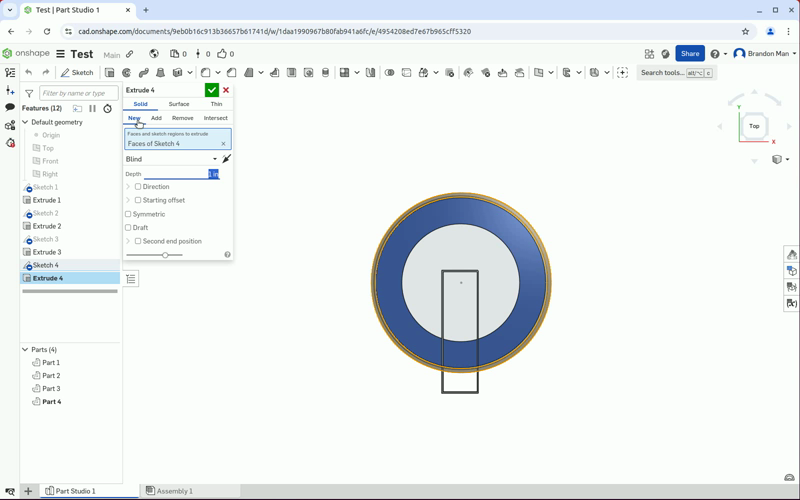
text(0.481)
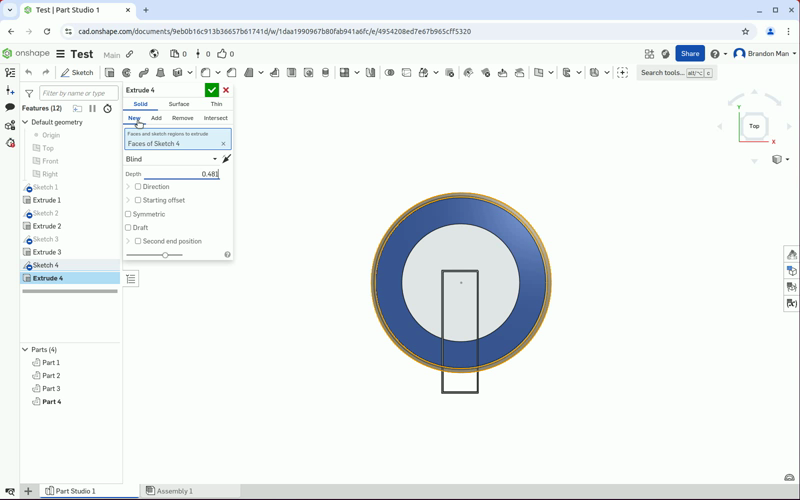
key(enter)
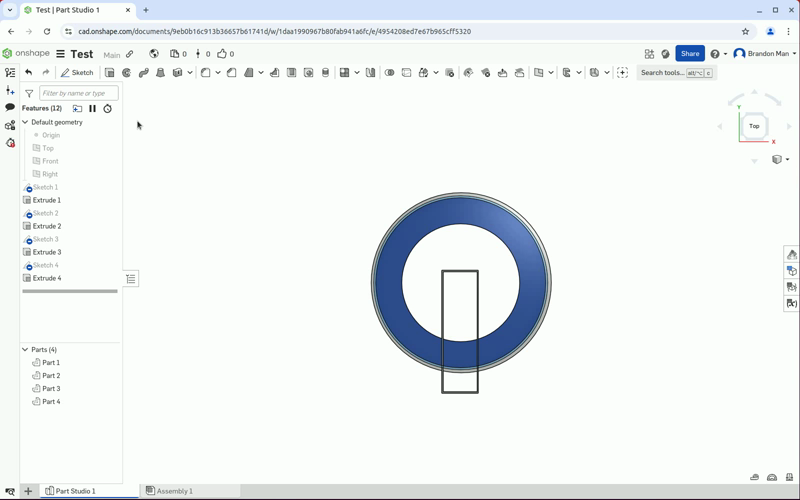
key(shift+h)
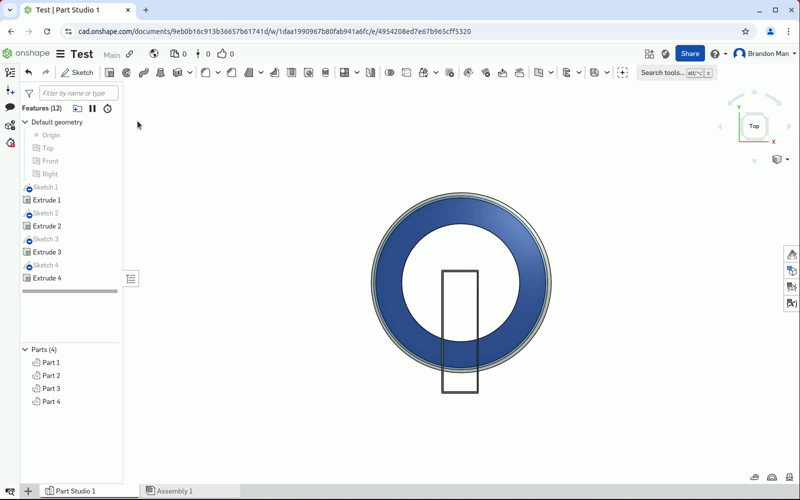
key(shift+h)
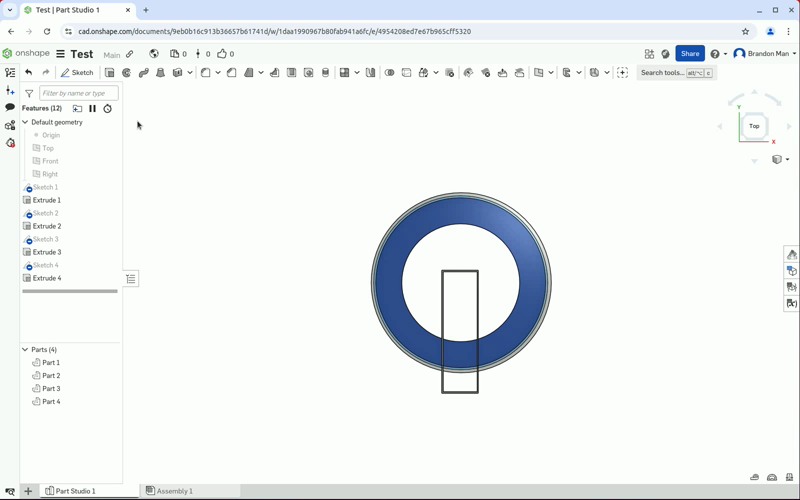
mouse_move(73, 189)
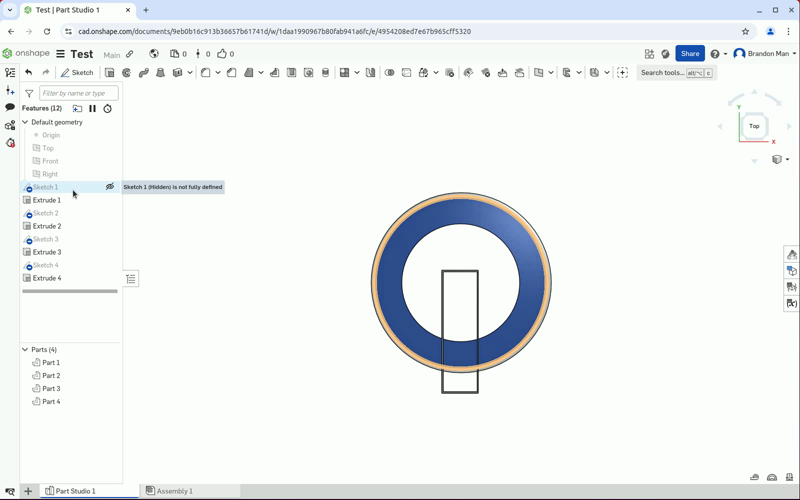
click(73, 189)
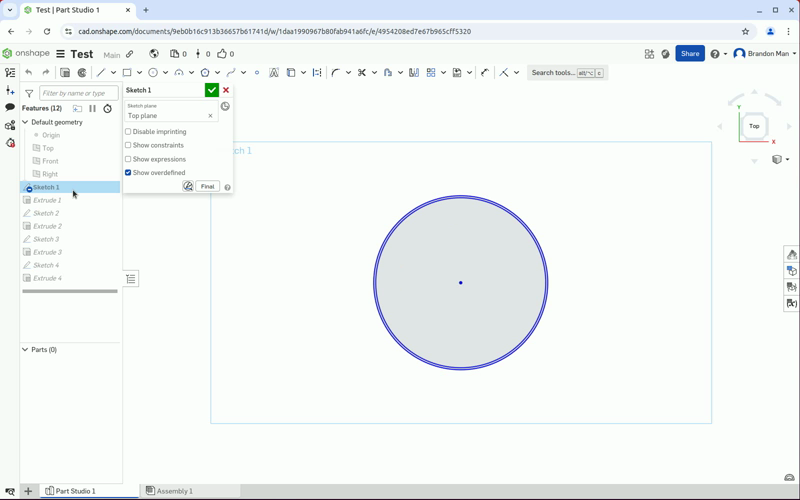
mouse_move(229, 92)
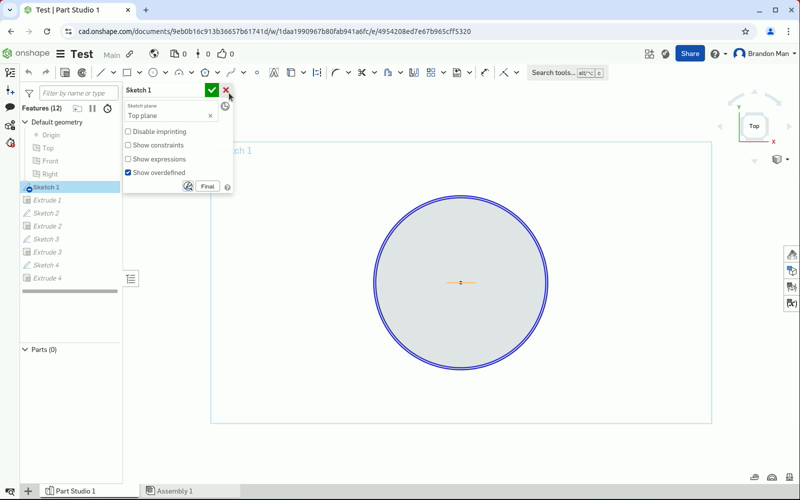
click(229, 92)
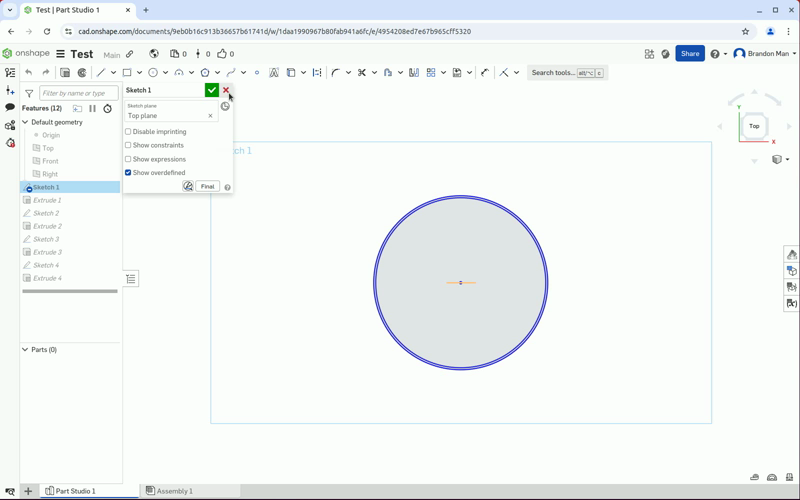
key(shift+s)
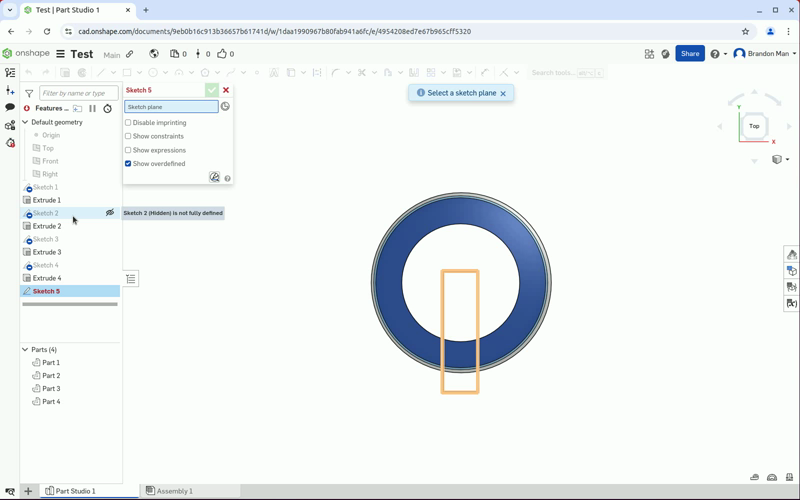
scroll(3)
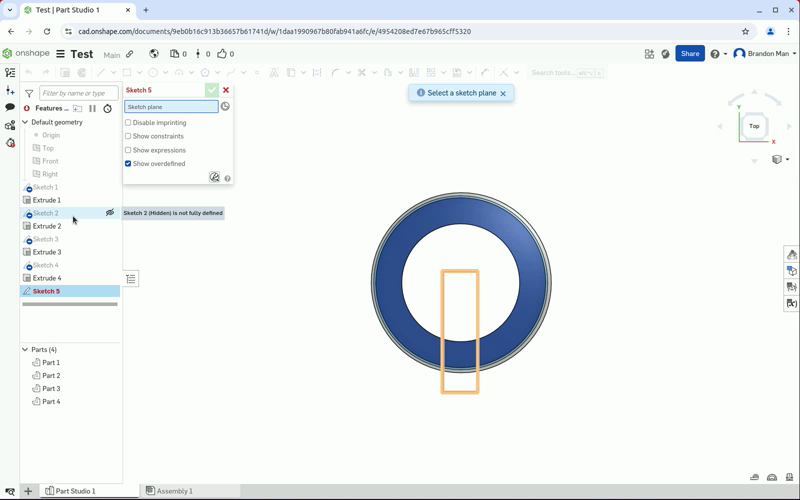
mouse_move(73, 150)
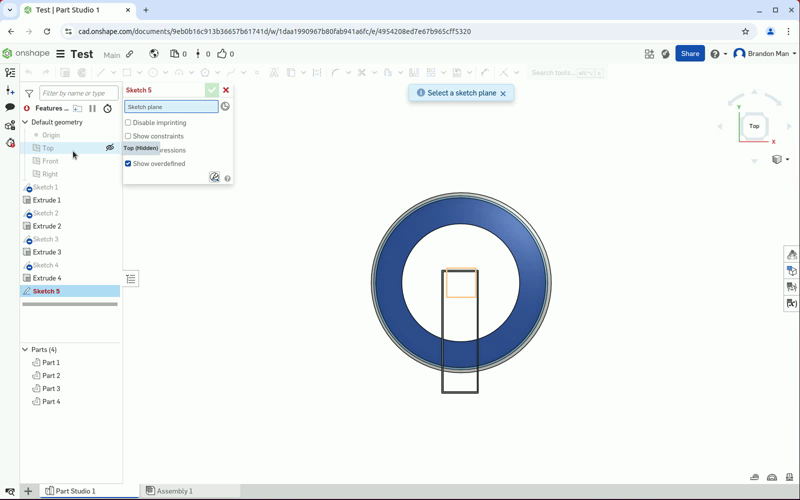
click(73, 150)
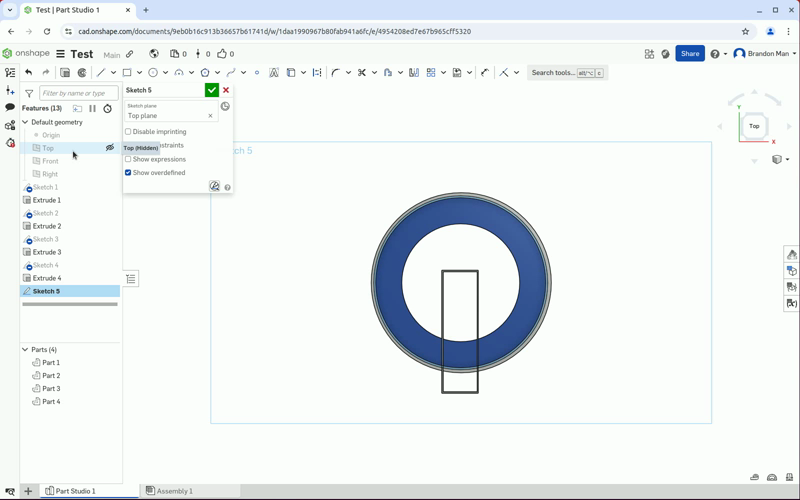
mouse_move(73, 352)
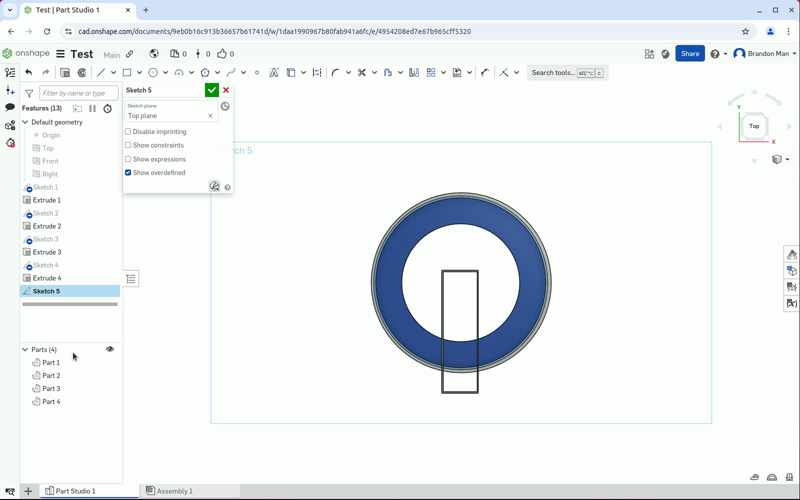
key(y)
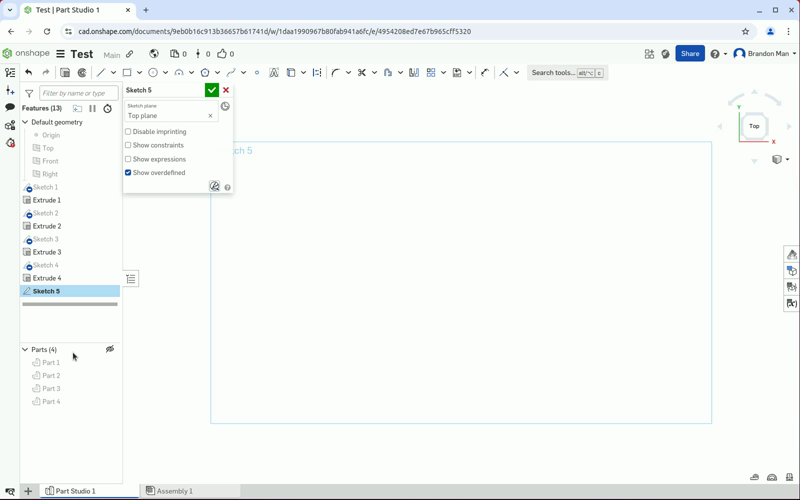
key(l)
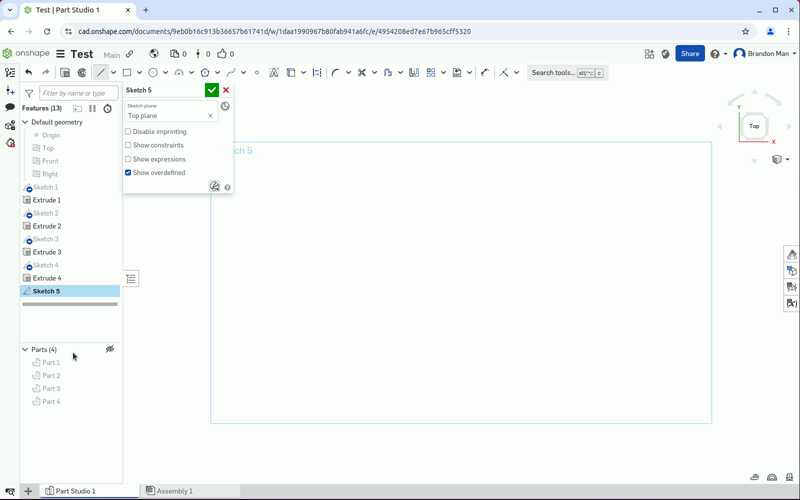
key_down(shift)
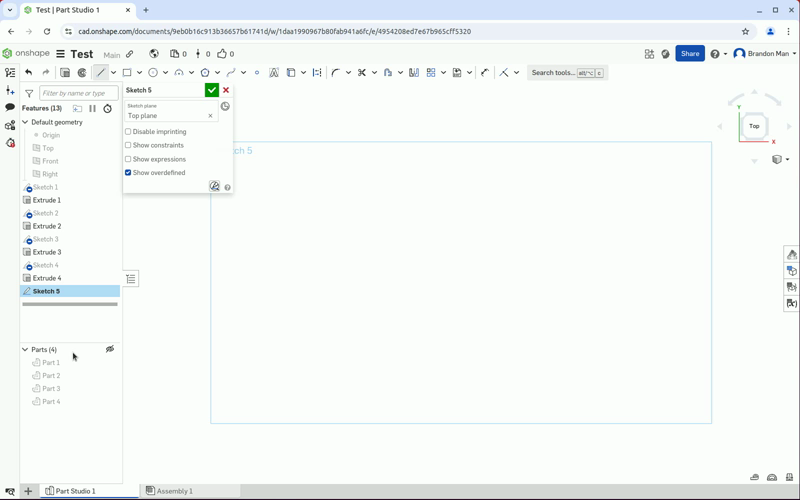
mouse_move(439, 395)
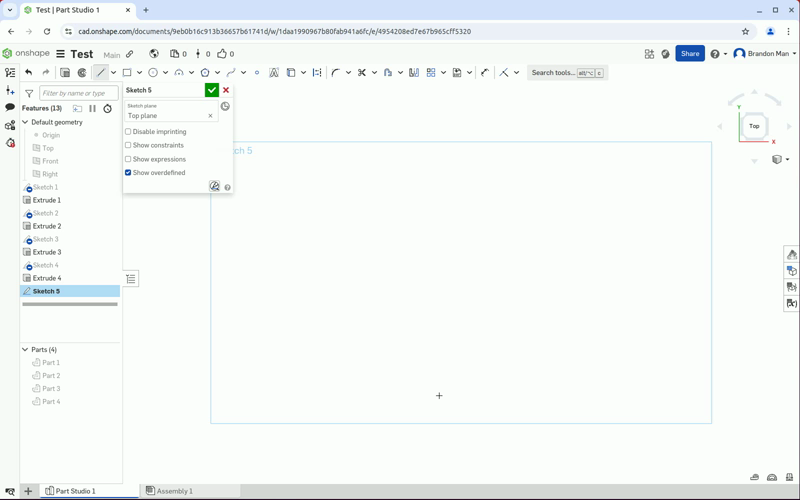
click(439, 395)
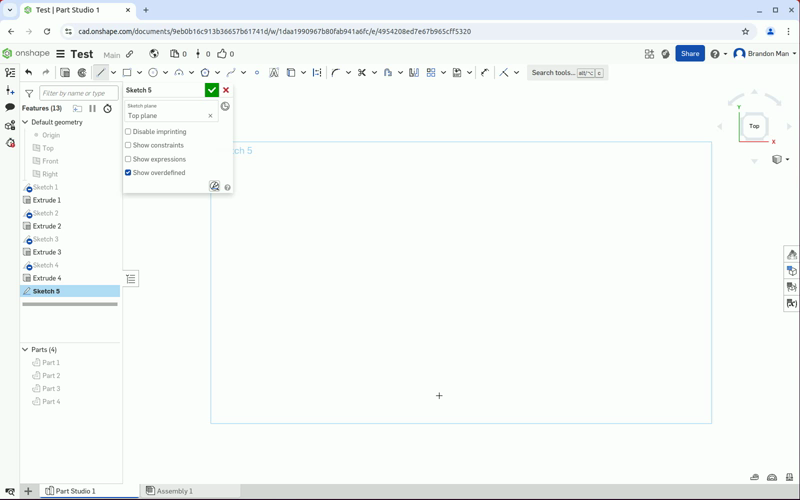
key_up(shift)
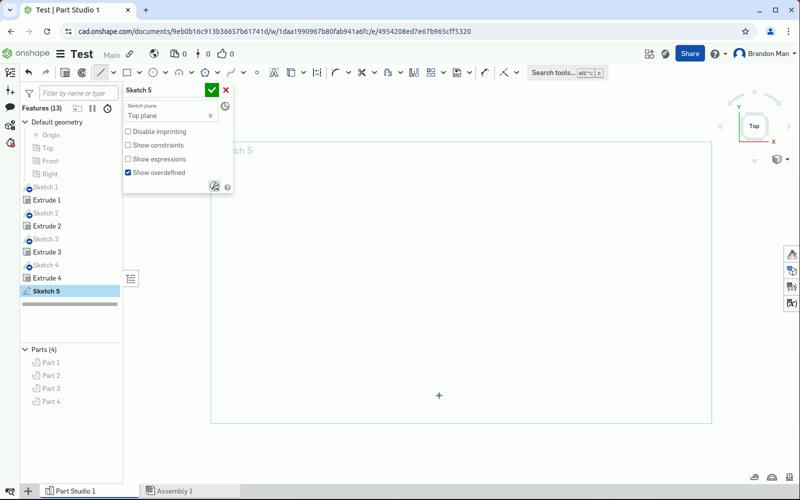
key_down(shift)
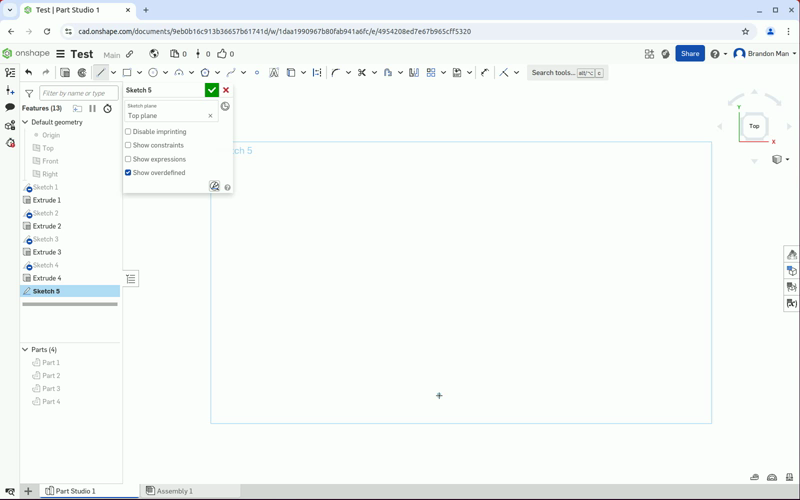
mouse_move(469, 395)
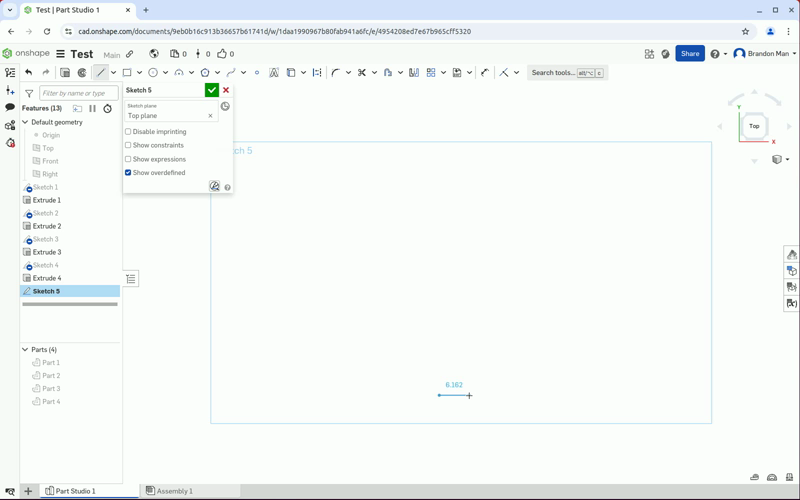
mouse_move(481, 395)
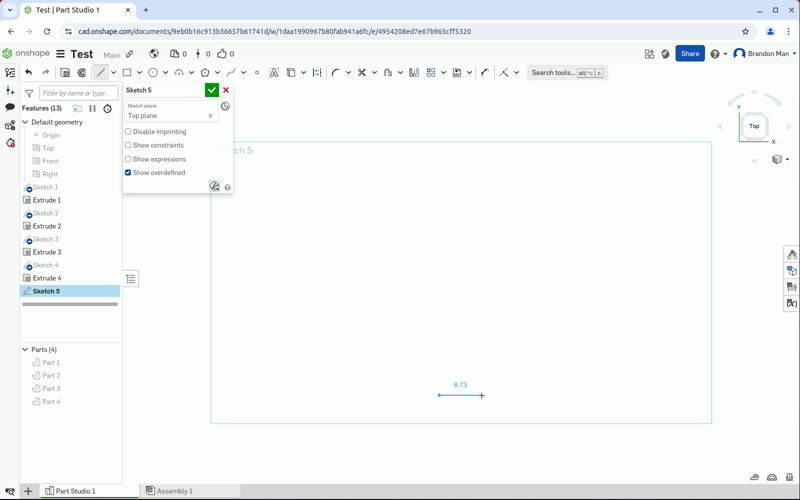
click(481, 395)
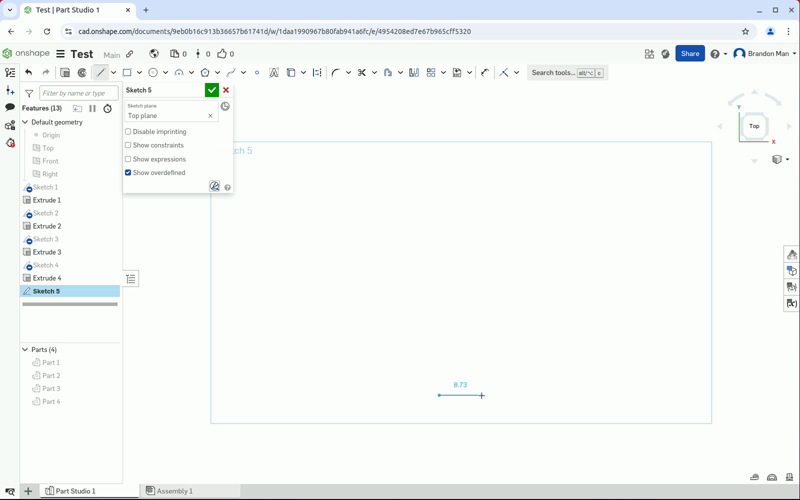
key_up(shift)
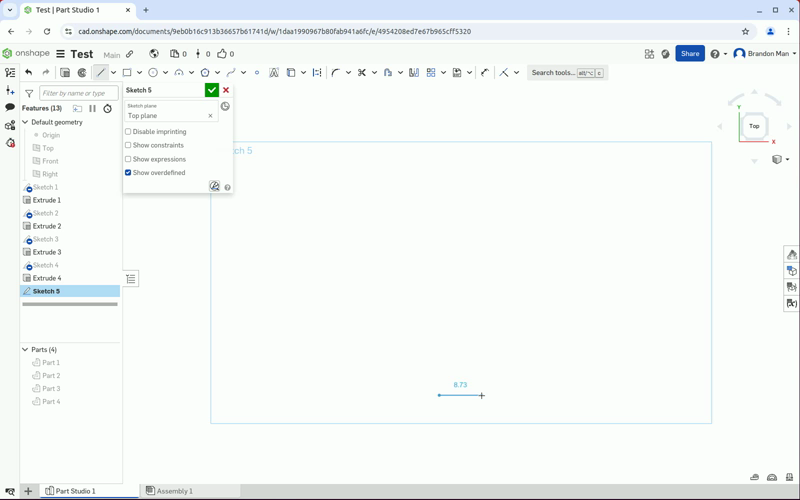
key_down(shift)
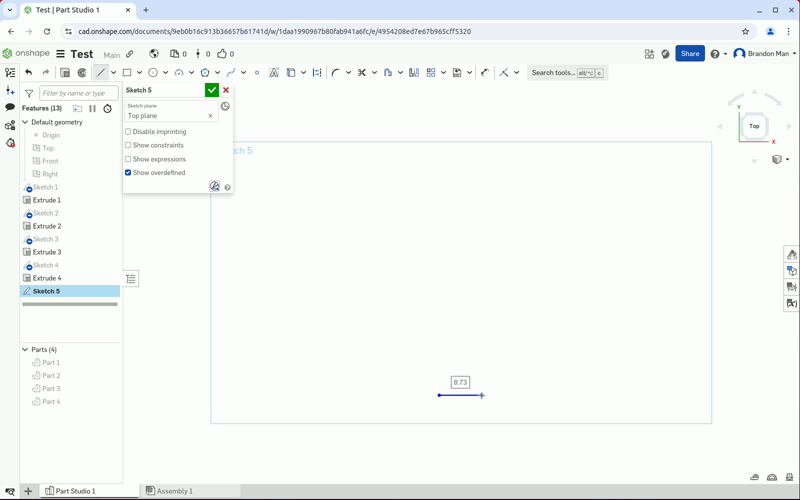
mouse_move(481, 266)
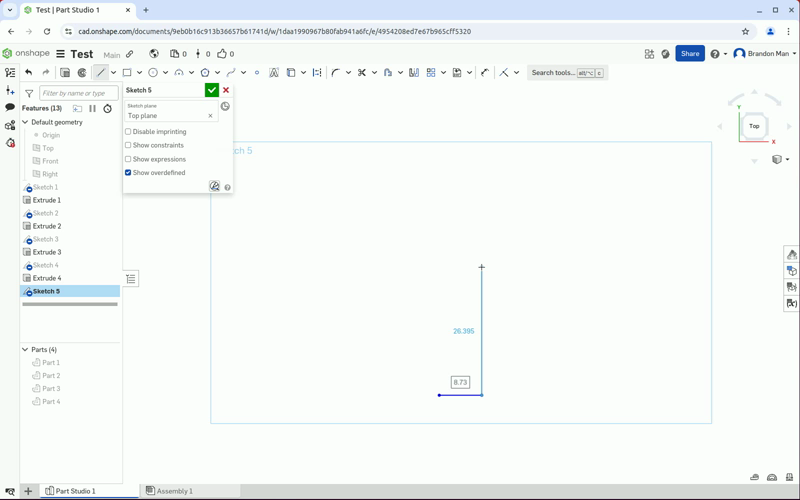
click(481, 266)
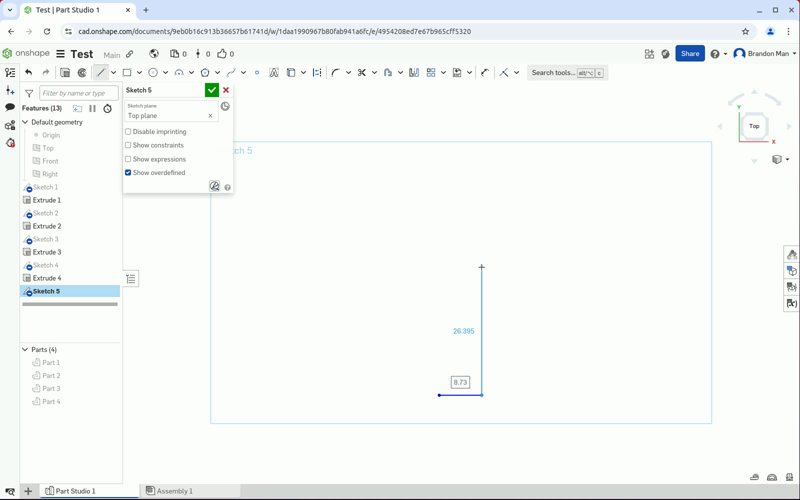
key_up(shift)
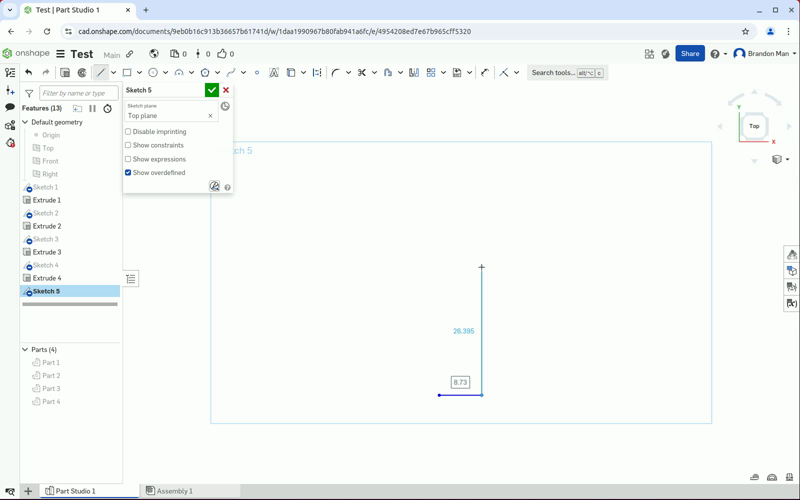
key_down(shift)
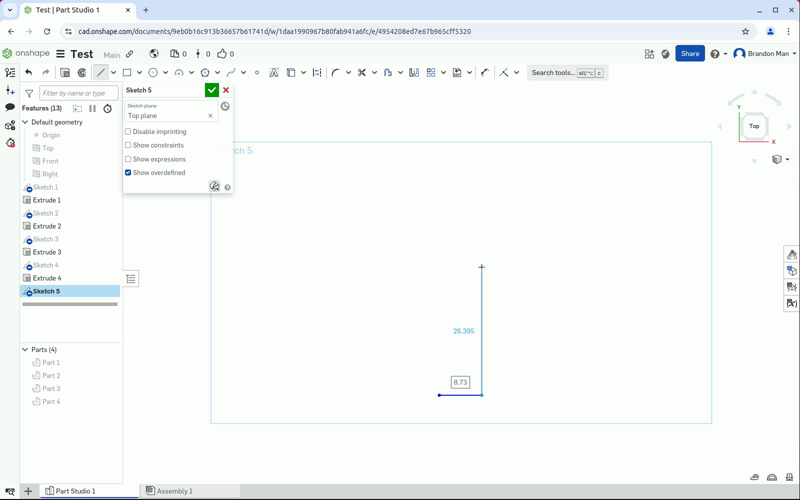
mouse_move(511, 266)
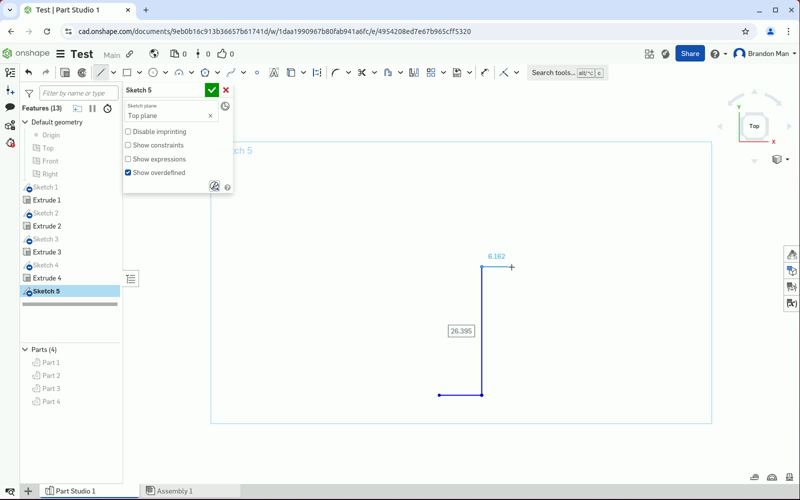
mouse_move(439, 266)
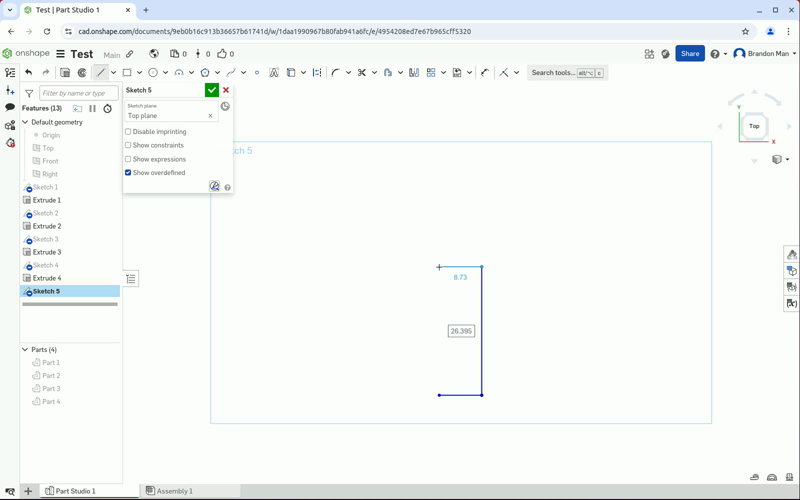
click(439, 266)
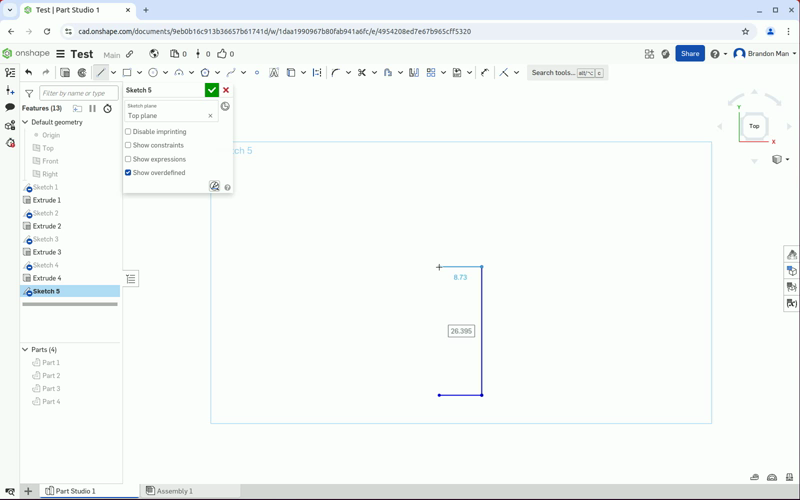
key_up(shift)
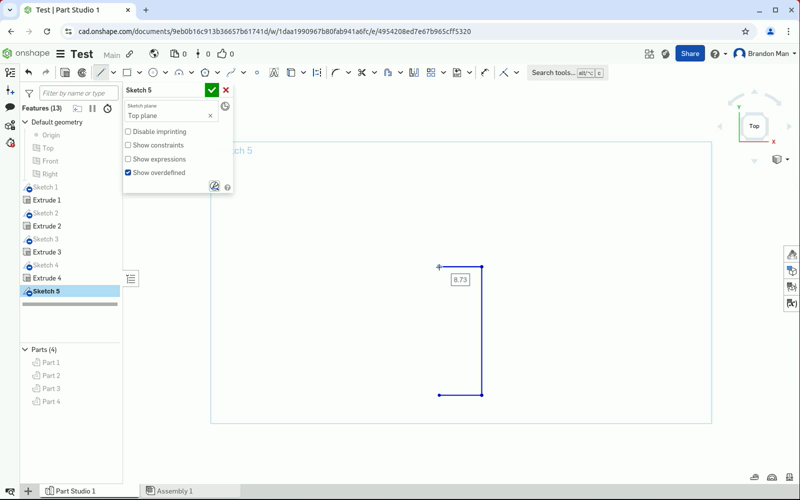
key_down(shift)
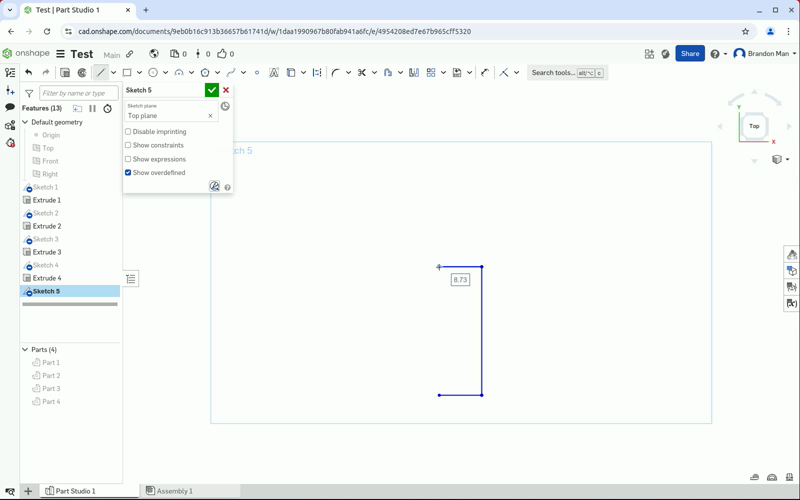
mouse_move(439, 395)
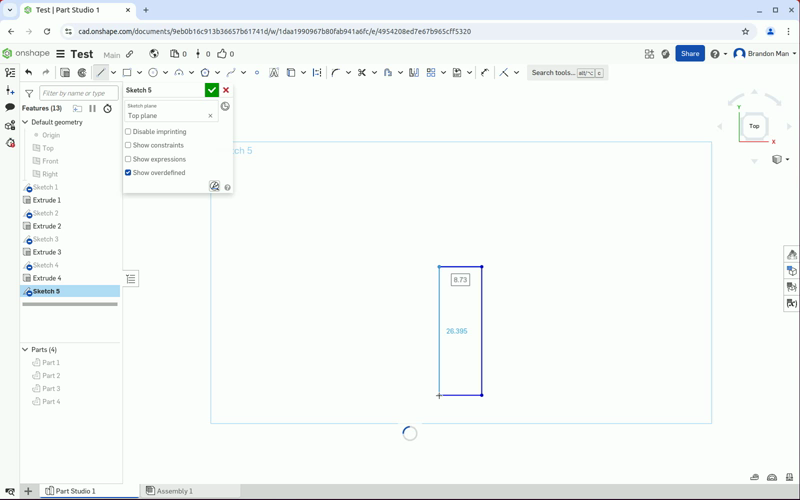
key_up(shift)
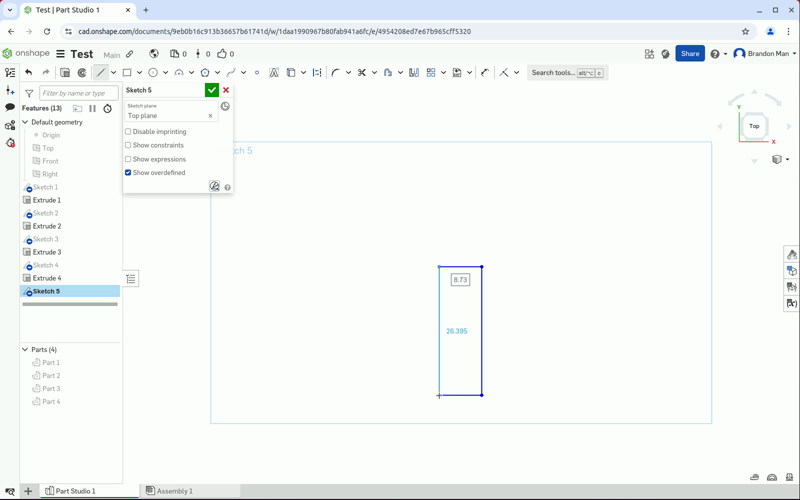
click(439, 395)
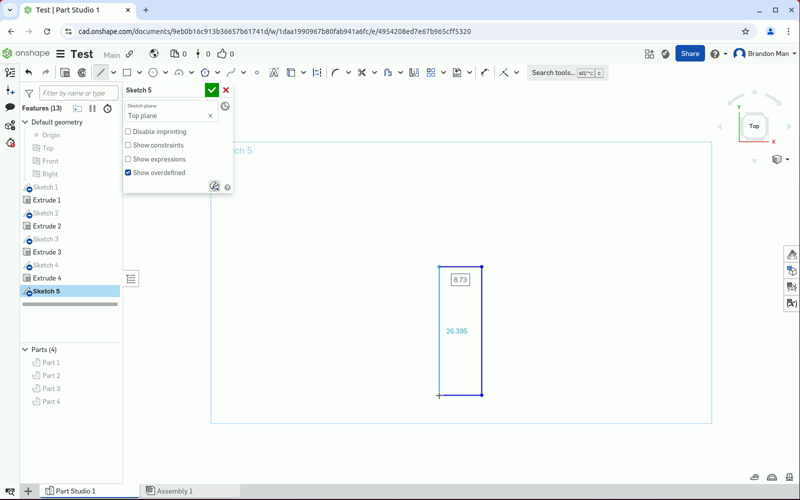
key(esc)
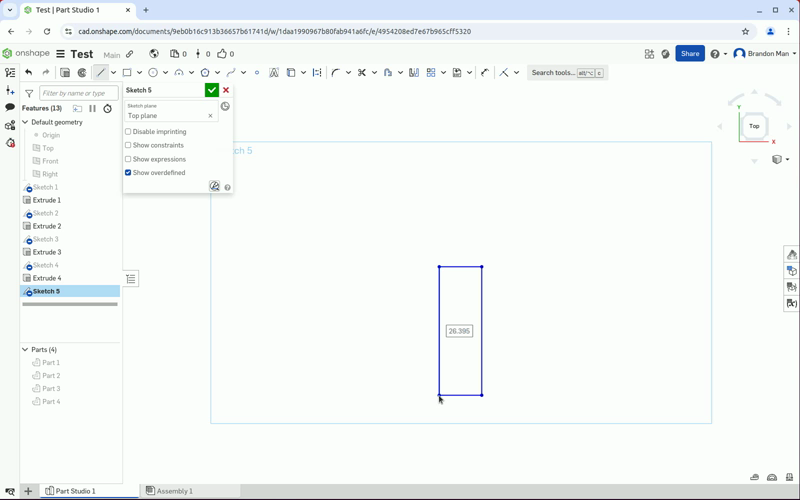
key(l)
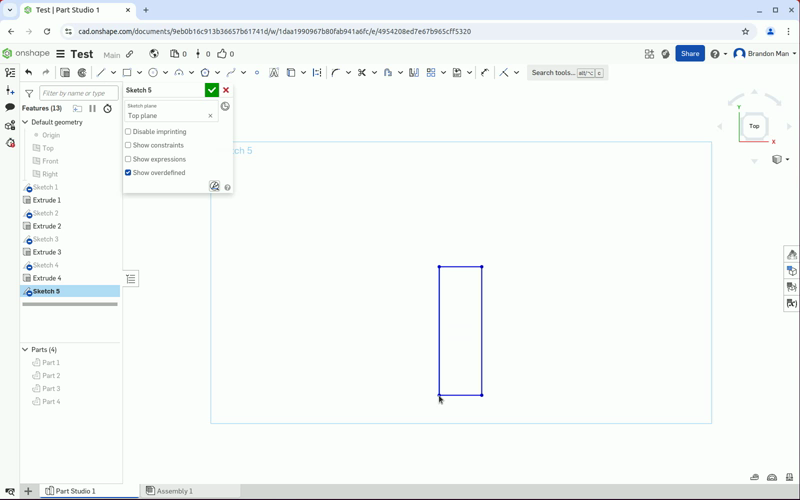
key_down(shift)
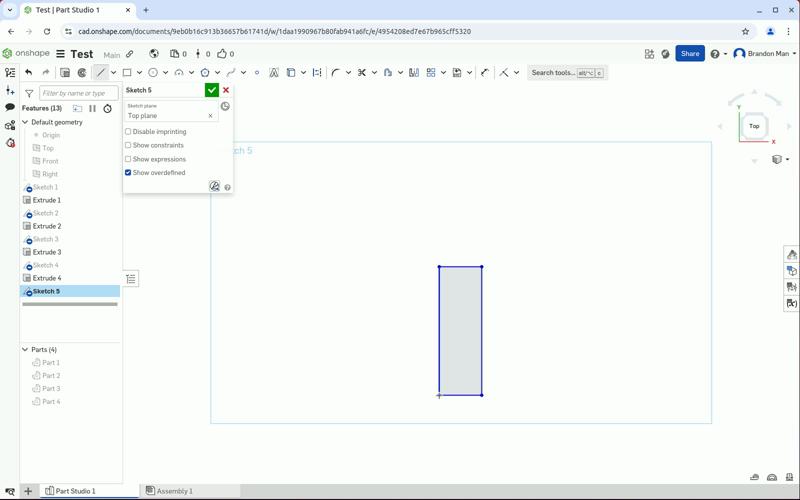
mouse_move(442, 392)
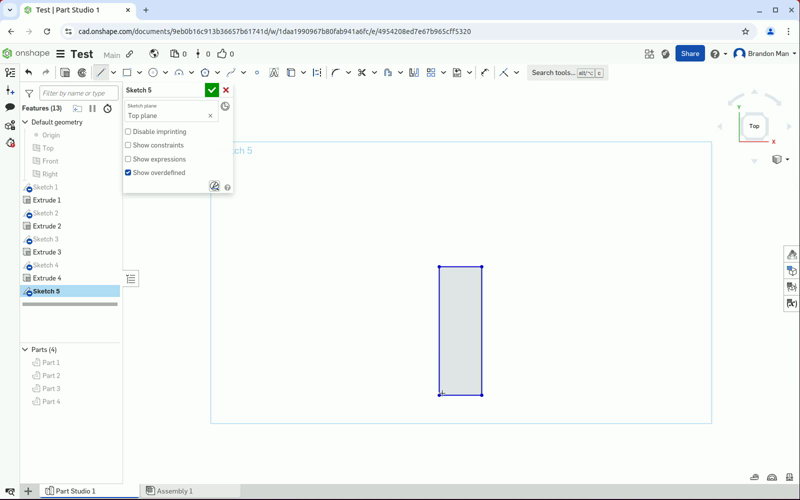
scroll(6)
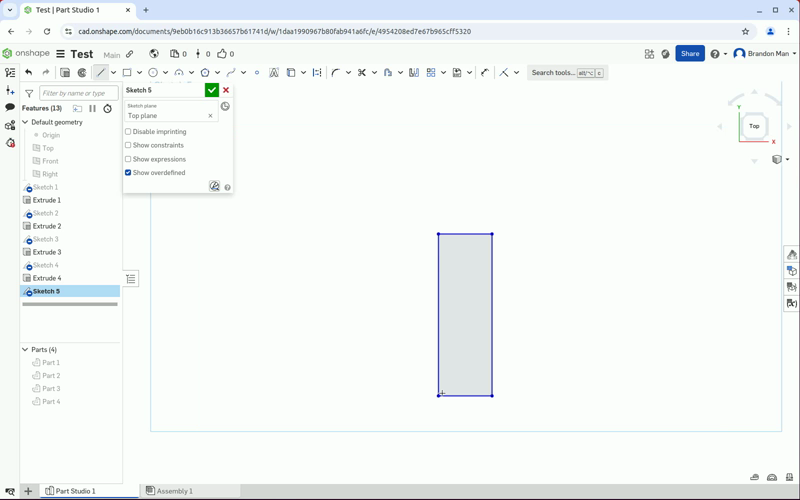
scroll(6)
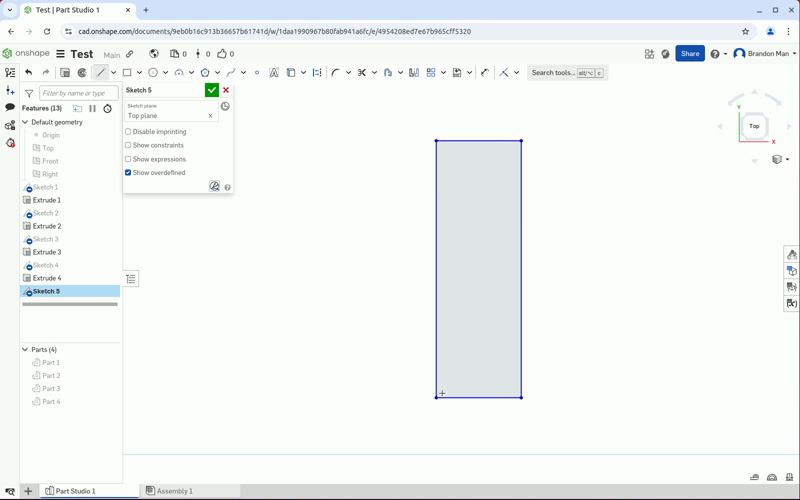
scroll(6)
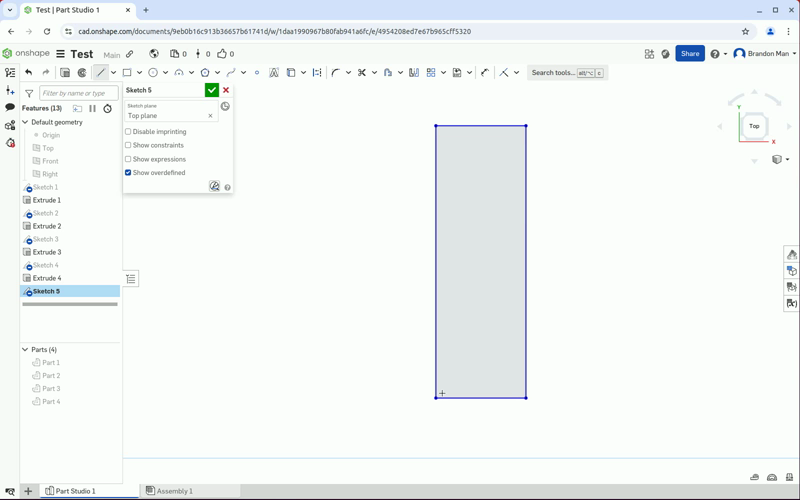
scroll(6)
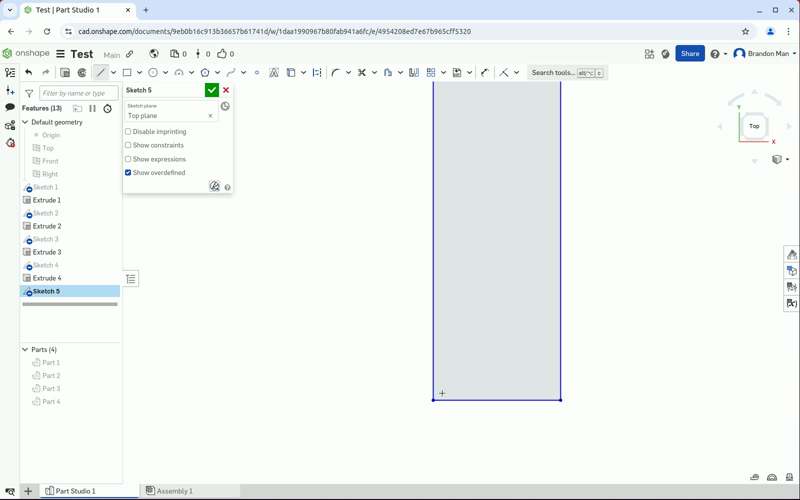
scroll(6)
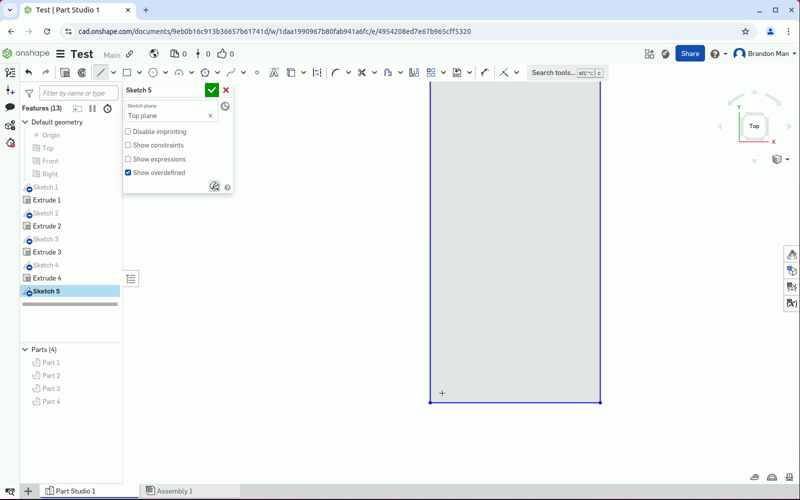
scroll(6)
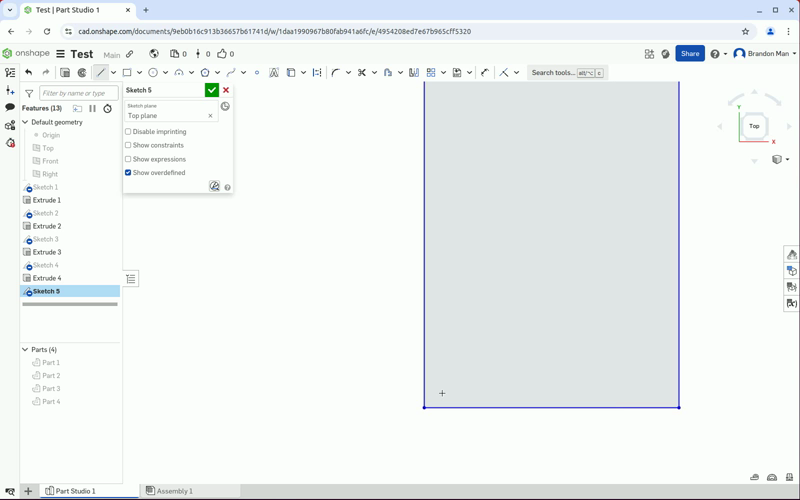
scroll(6)
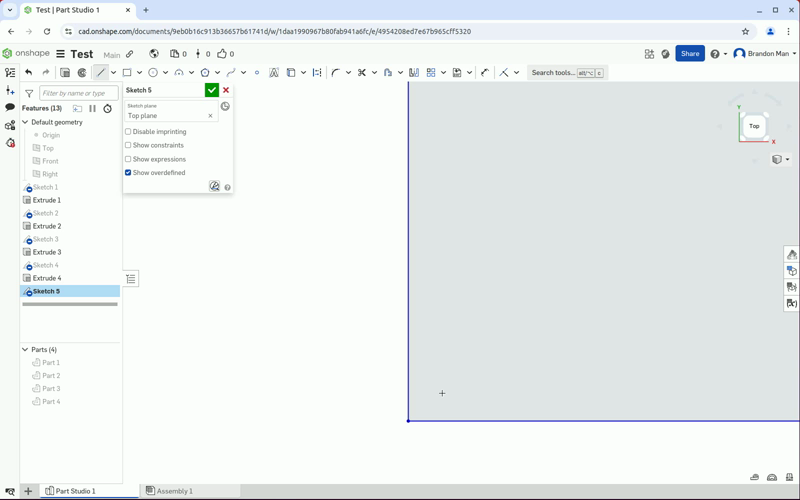
click(442, 392)
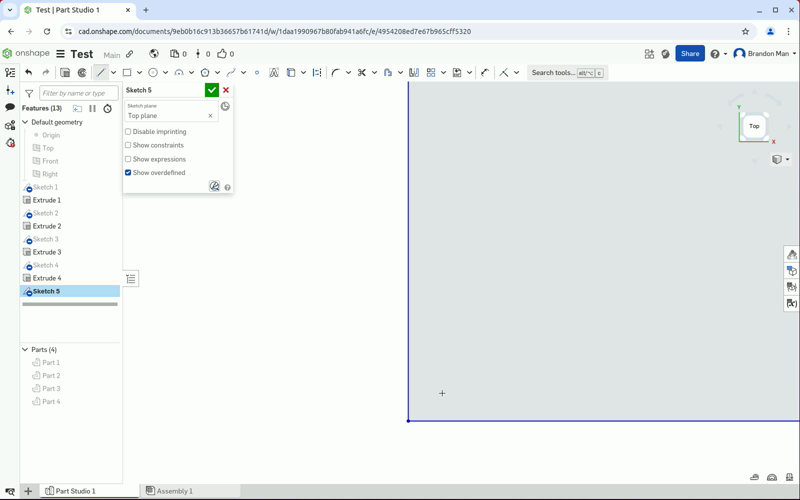
scroll(-6)
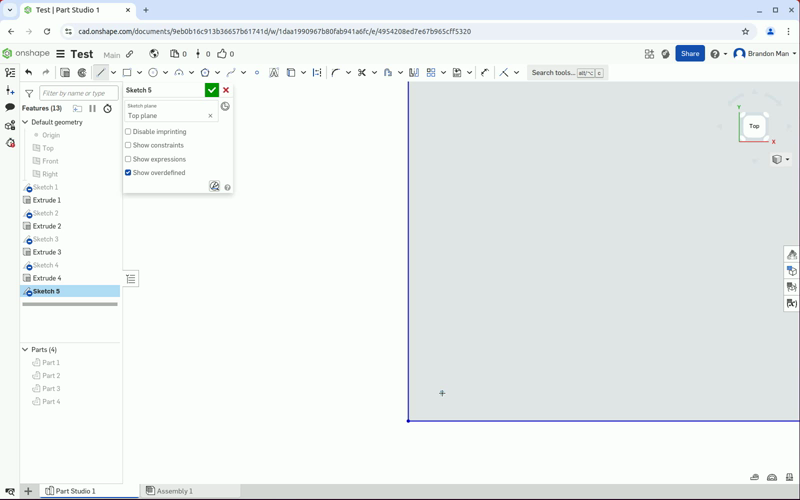
scroll(-6)
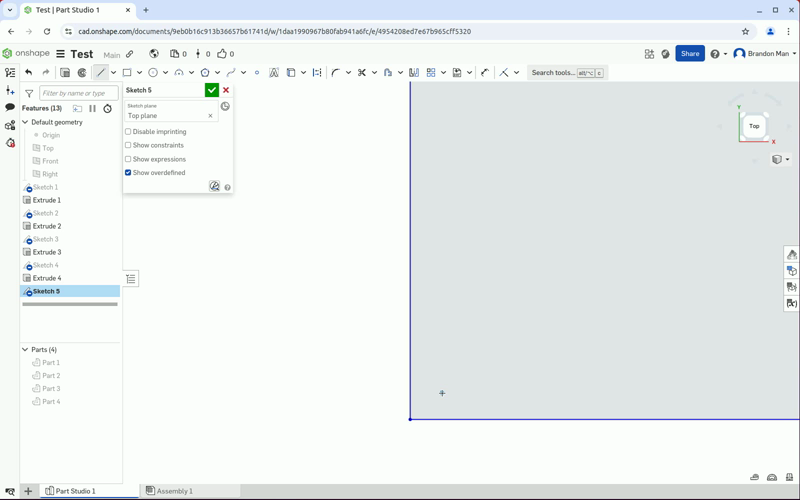
scroll(-6)
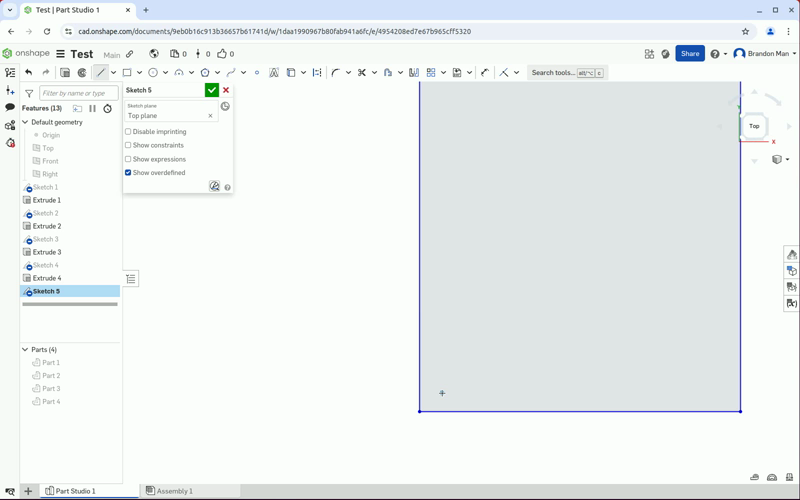
scroll(-6)
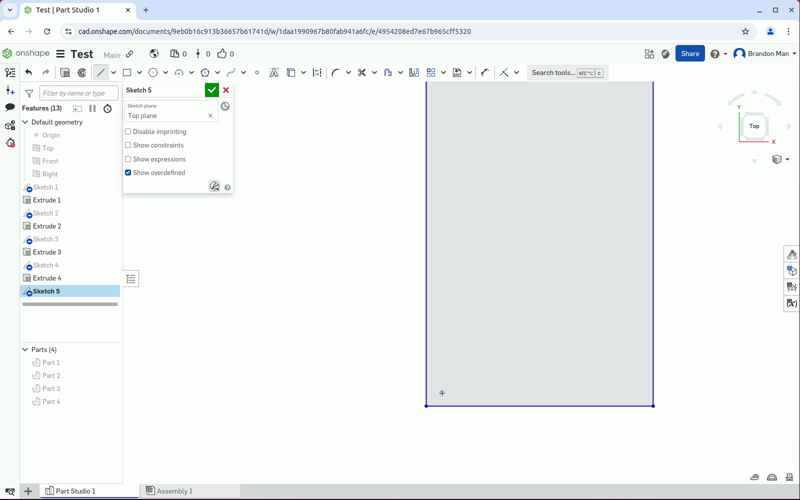
scroll(-6)
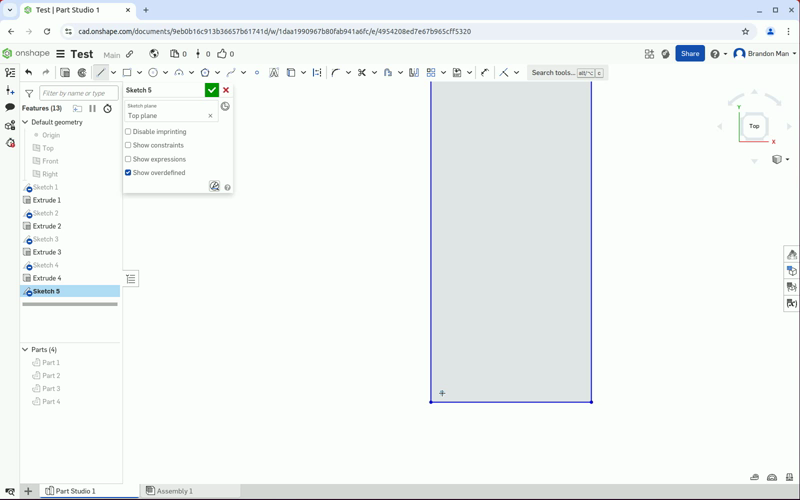
scroll(-6)
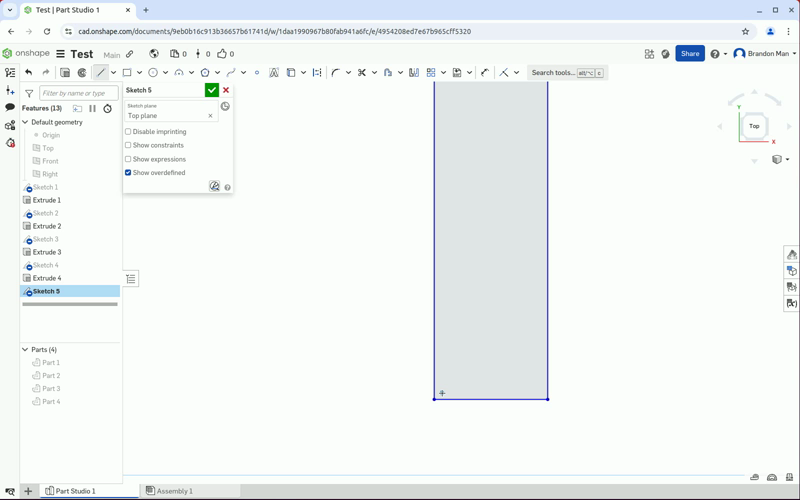
scroll(-6)
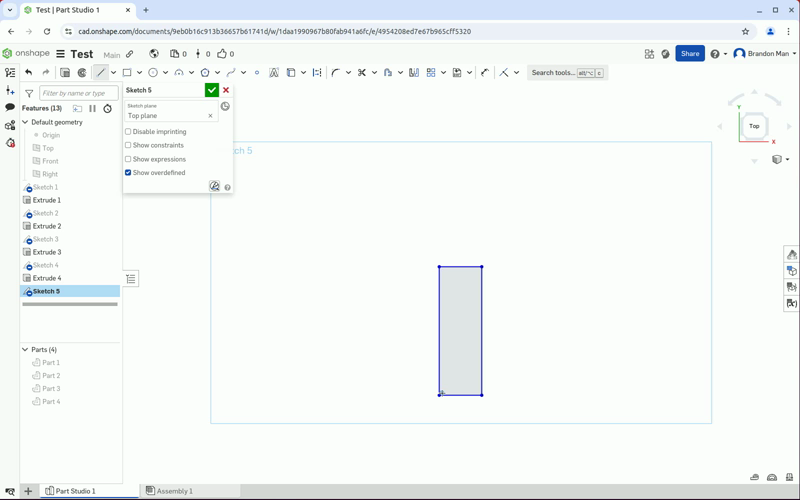
key_up(shift)
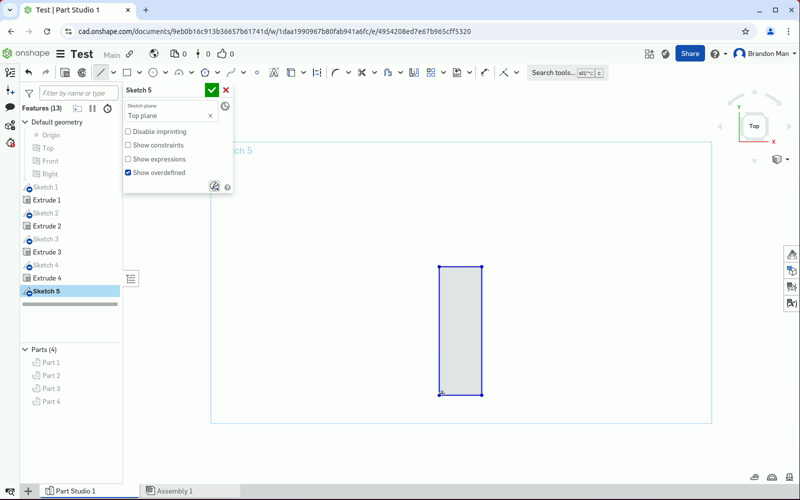
key_down(shift)
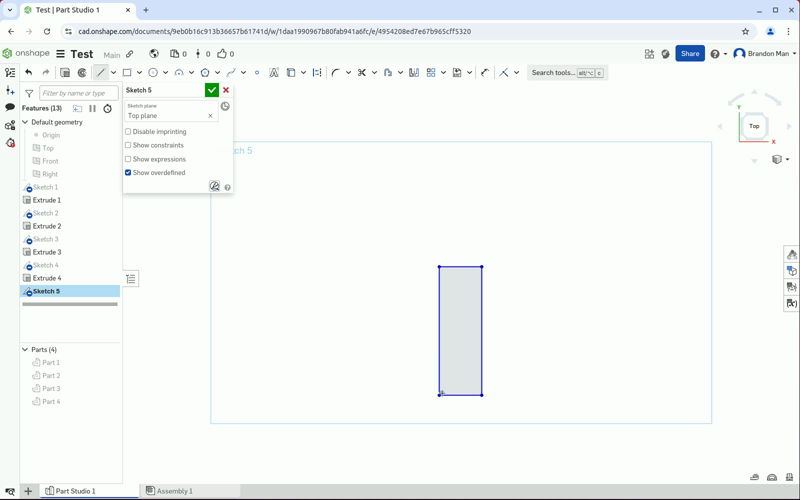
mouse_move(472, 392)
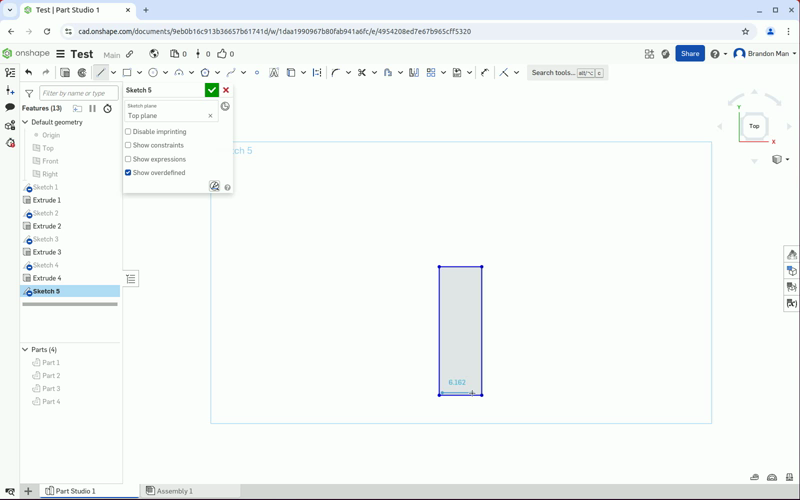
mouse_move(478, 392)
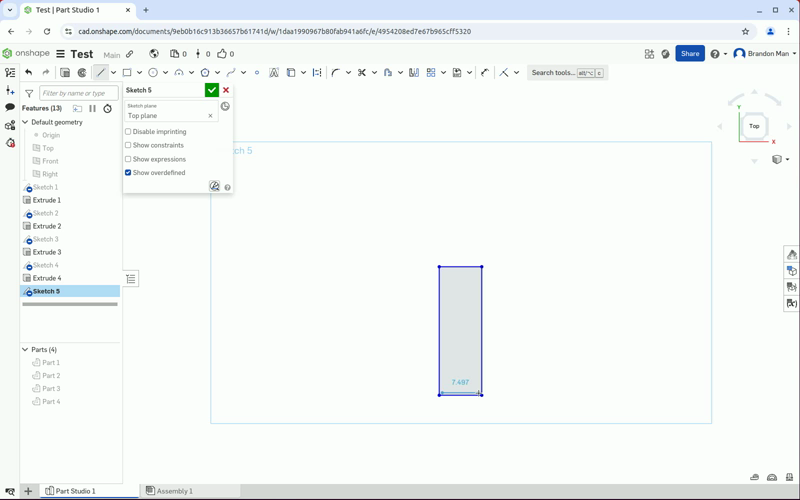
scroll(6)
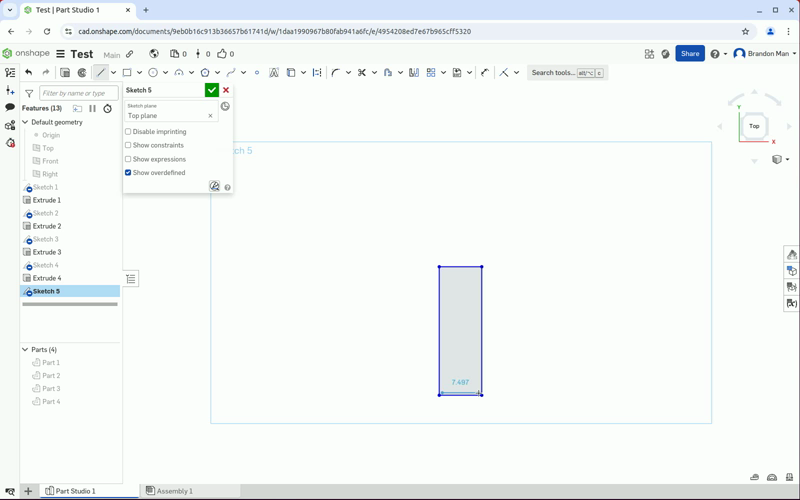
scroll(6)
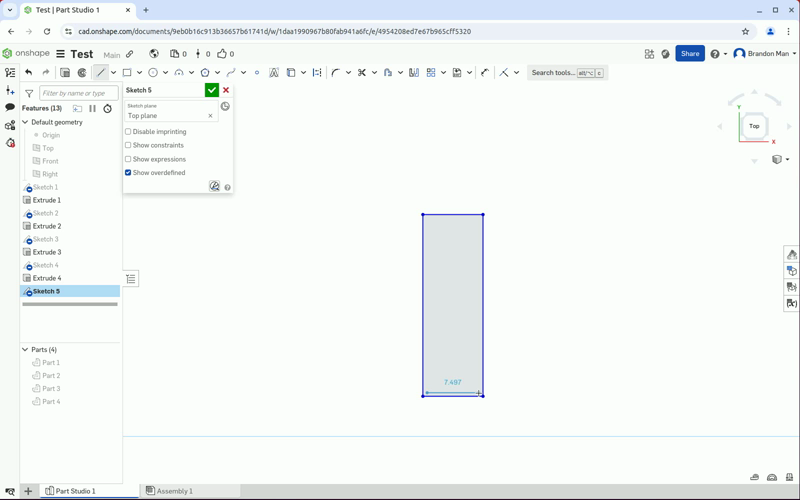
scroll(6)
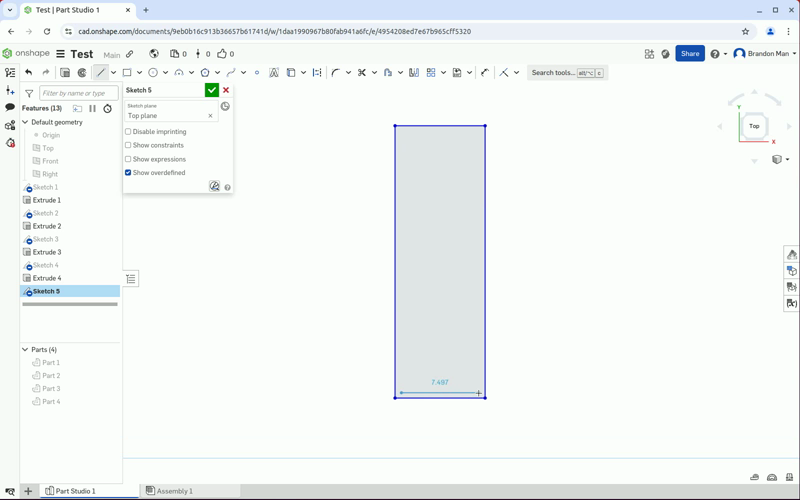
scroll(6)
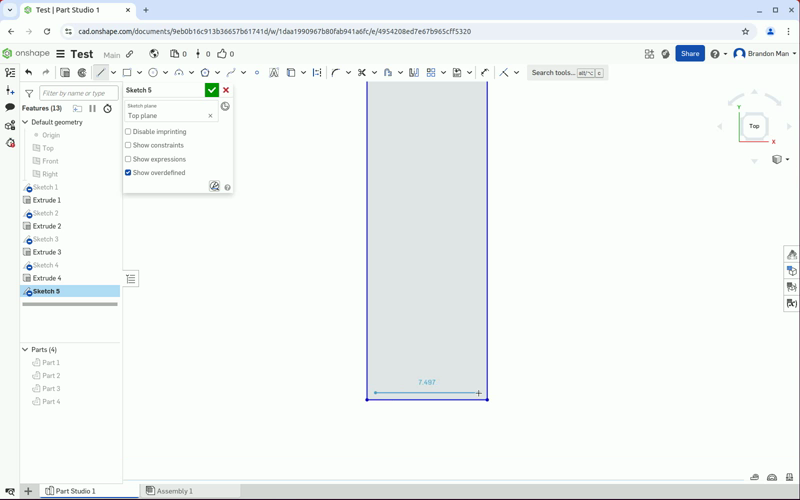
scroll(6)
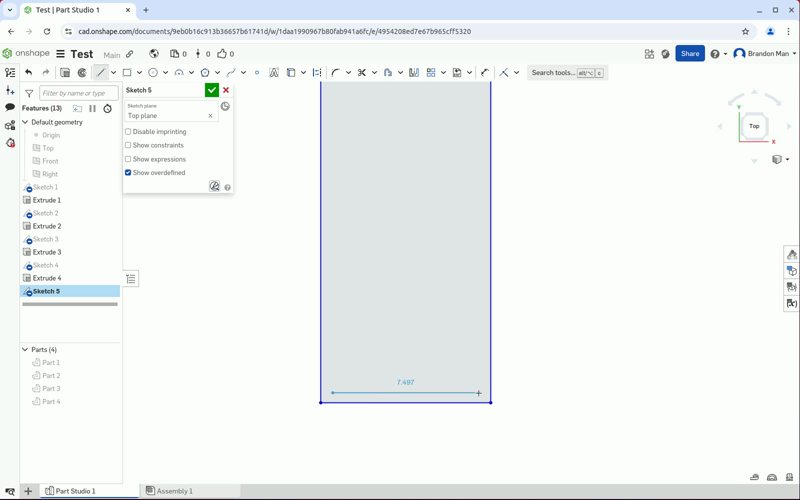
scroll(6)
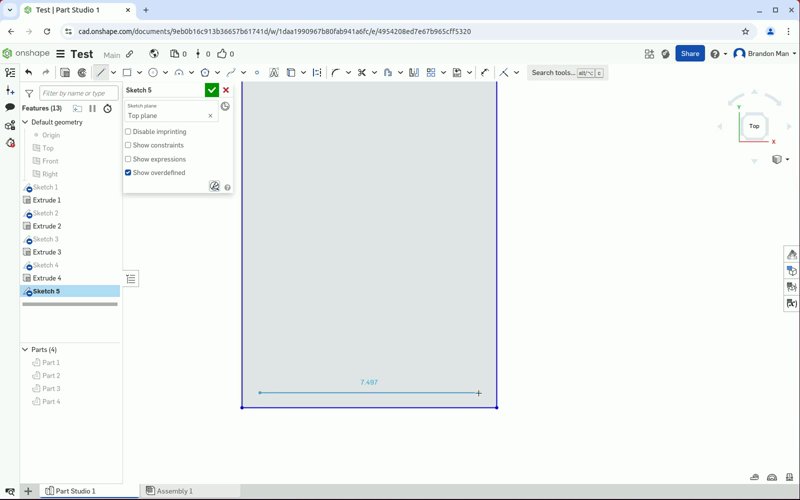
scroll(6)
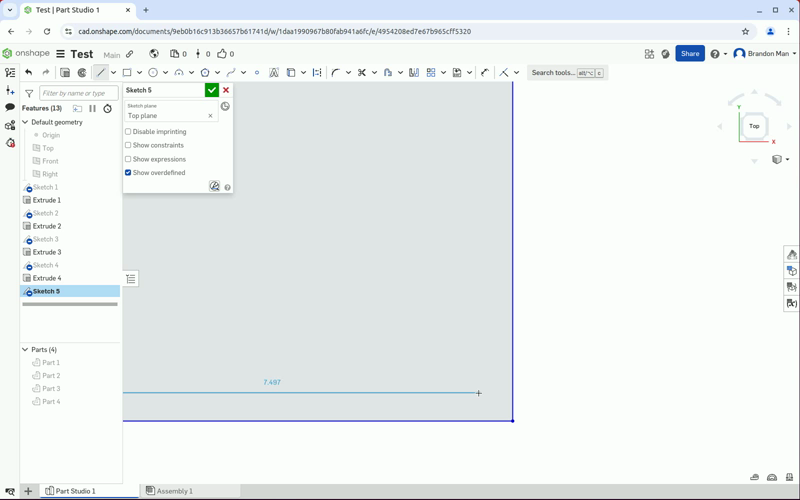
click(478, 392)
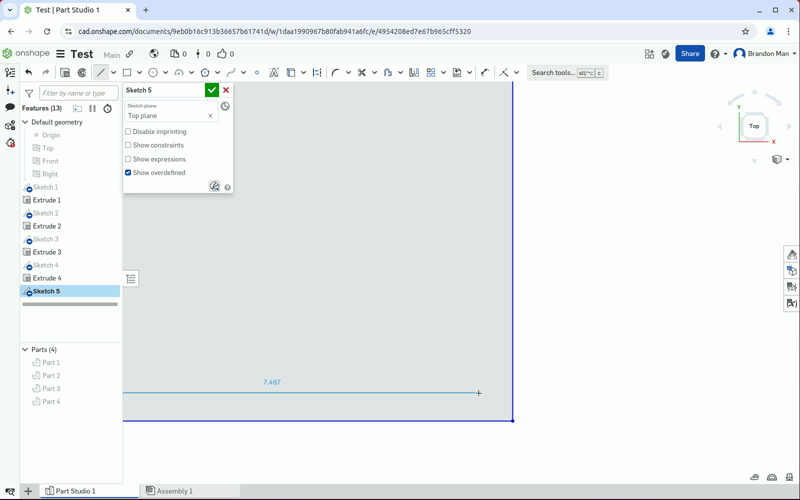
scroll(-6)
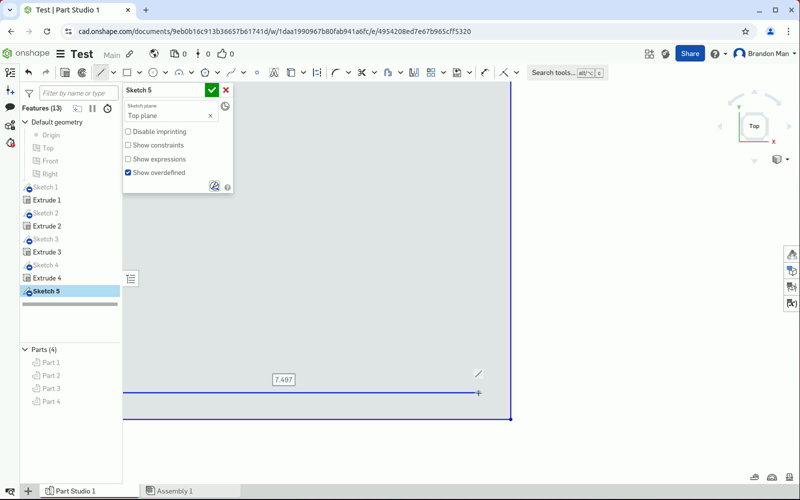
scroll(-6)
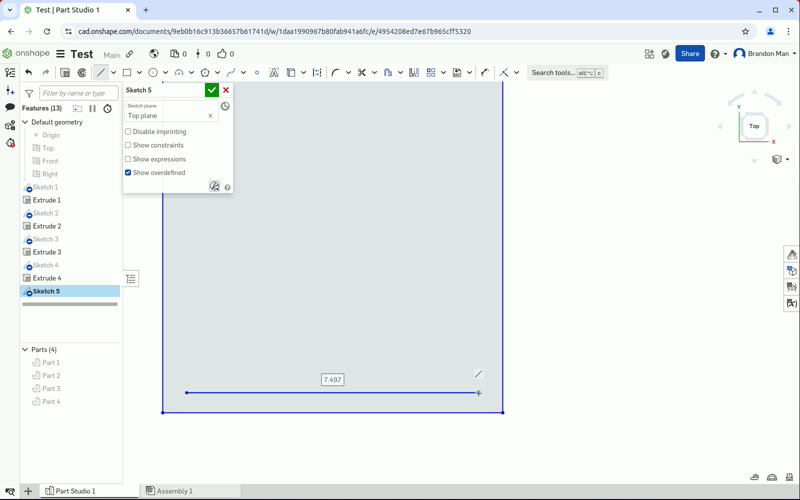
scroll(-6)
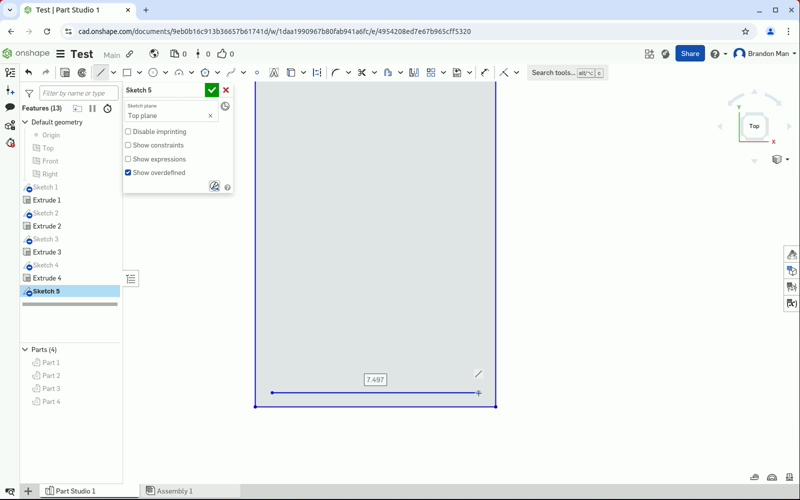
scroll(-6)
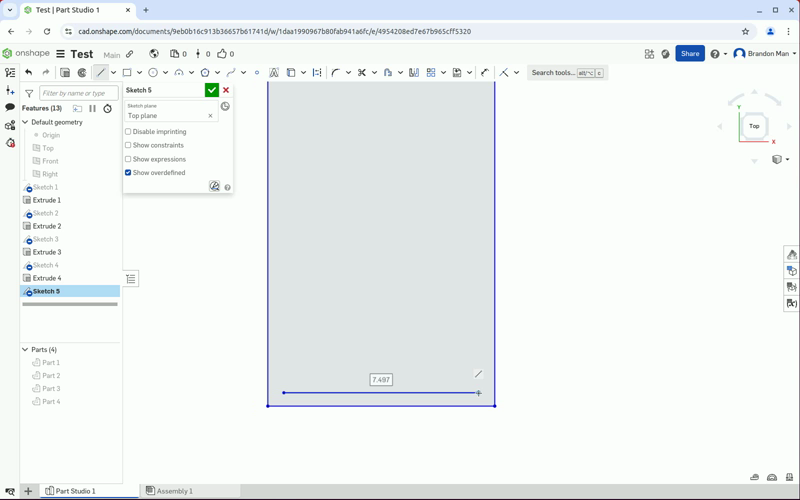
scroll(-6)
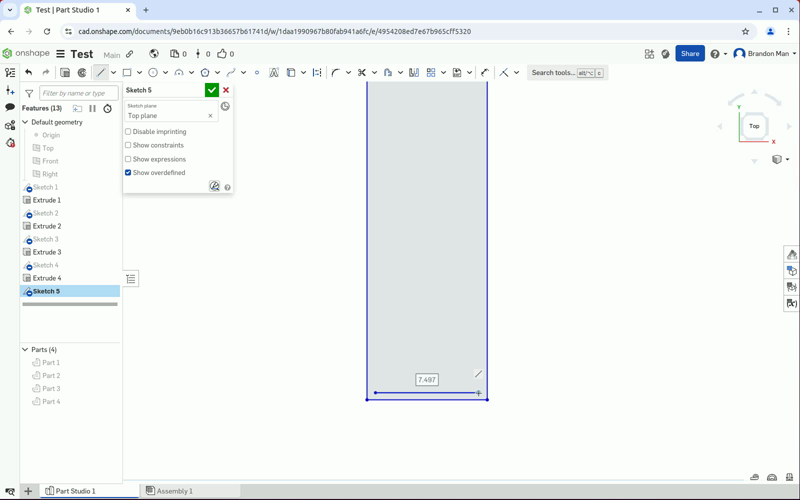
scroll(-6)
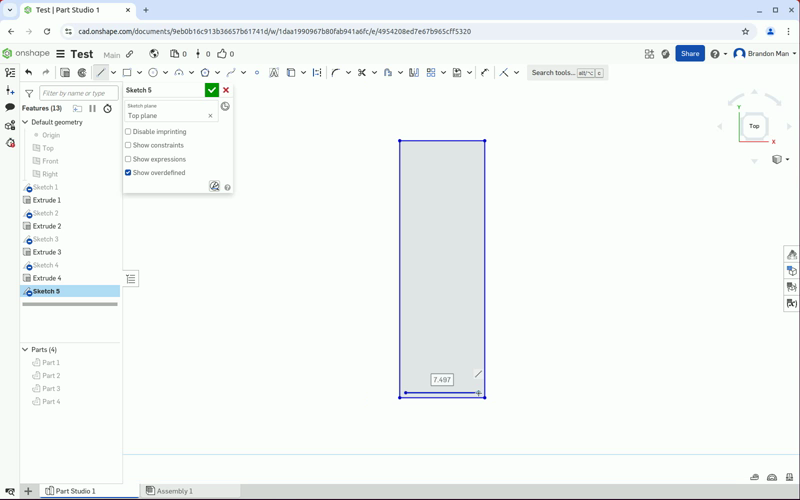
scroll(-6)
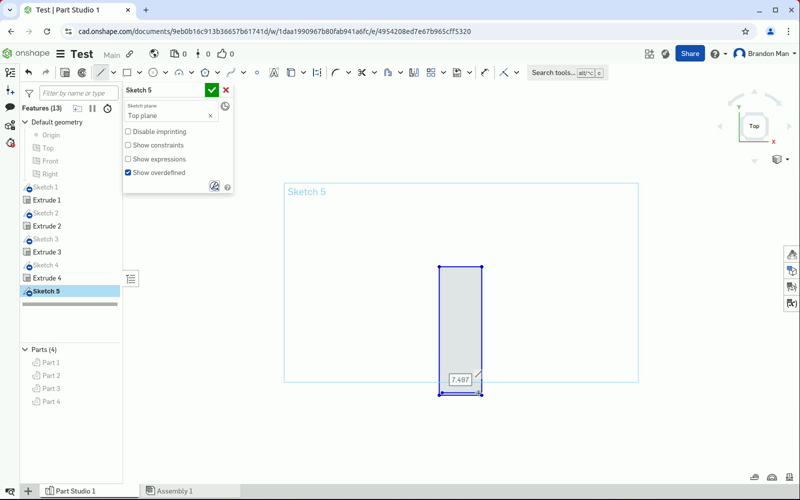
key_up(shift)
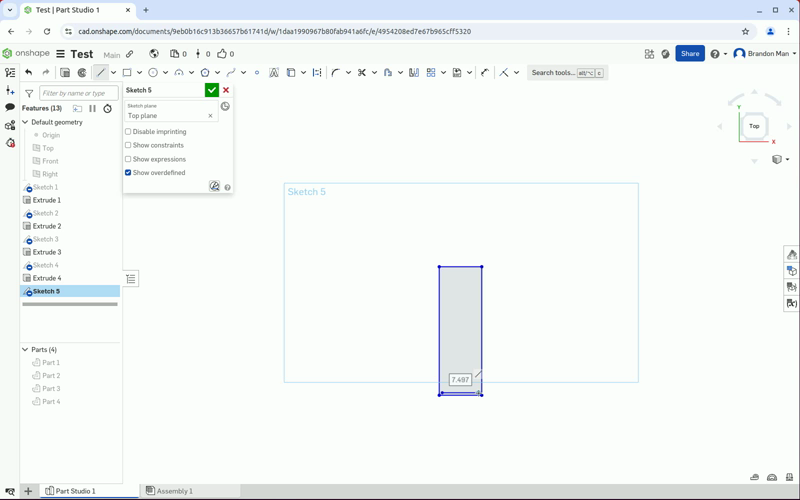
key_down(shift)
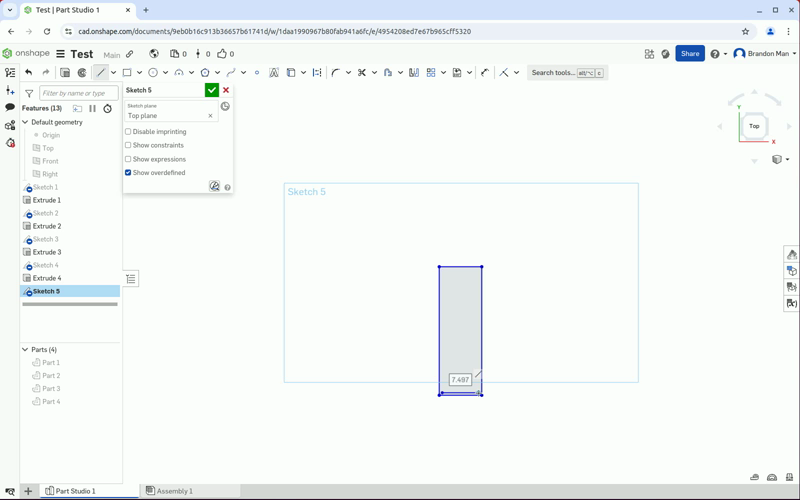
mouse_move(478, 269)
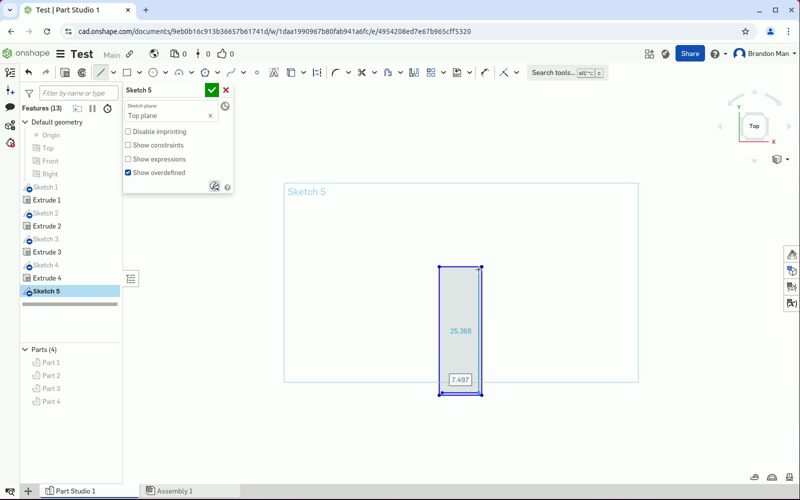
scroll(6)
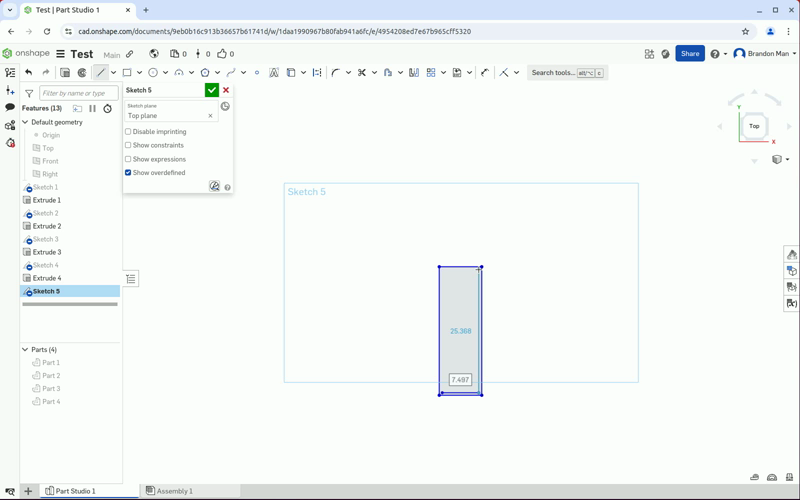
scroll(6)
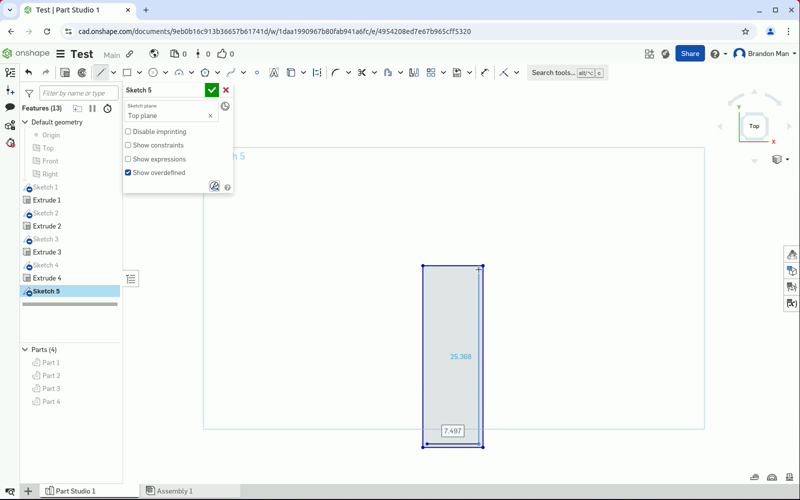
scroll(6)
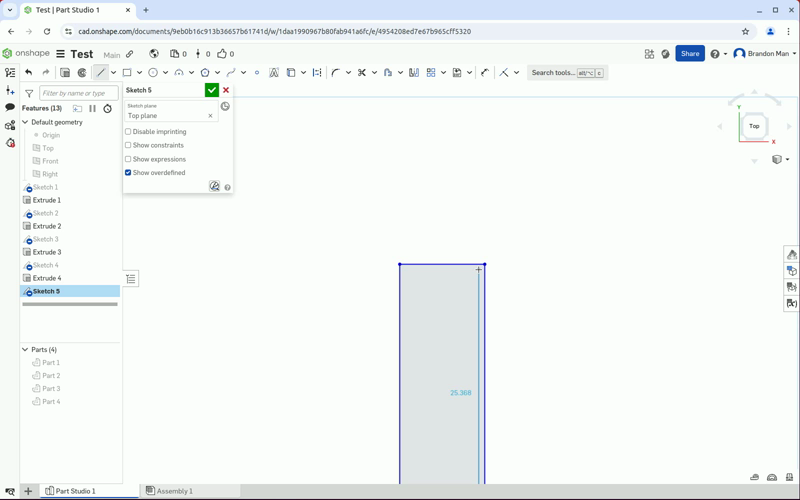
scroll(6)
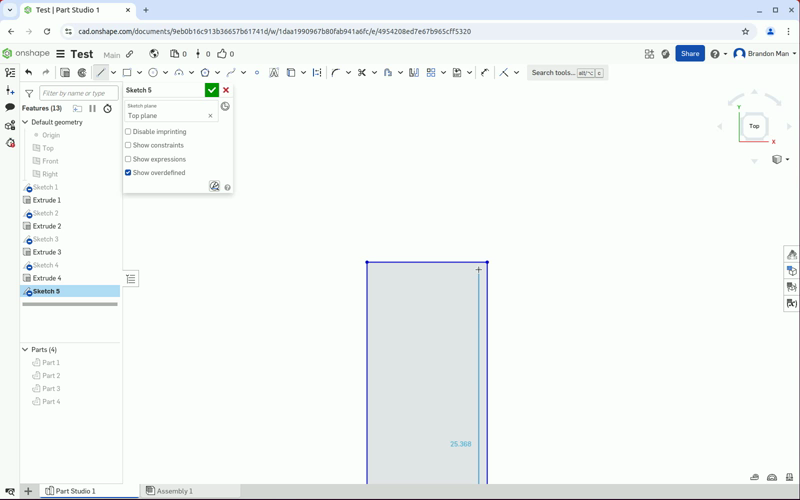
scroll(6)
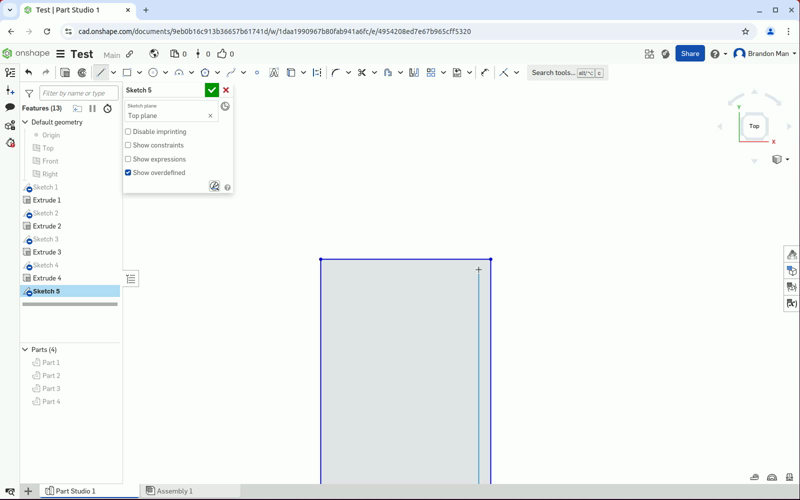
scroll(6)
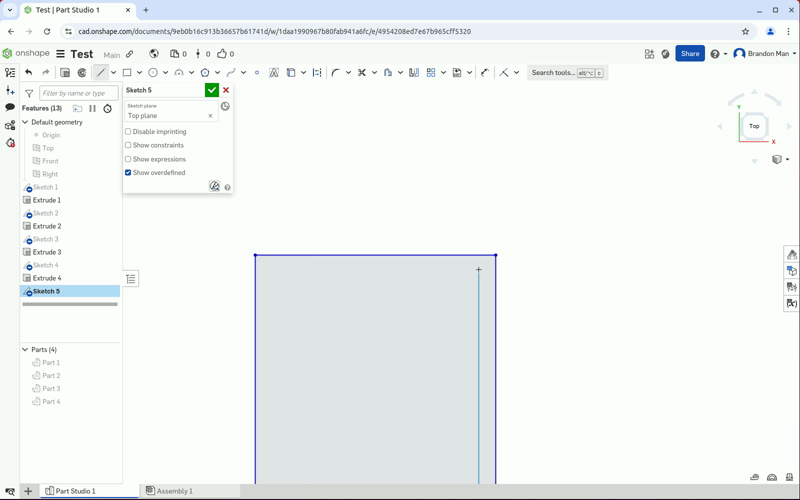
scroll(6)
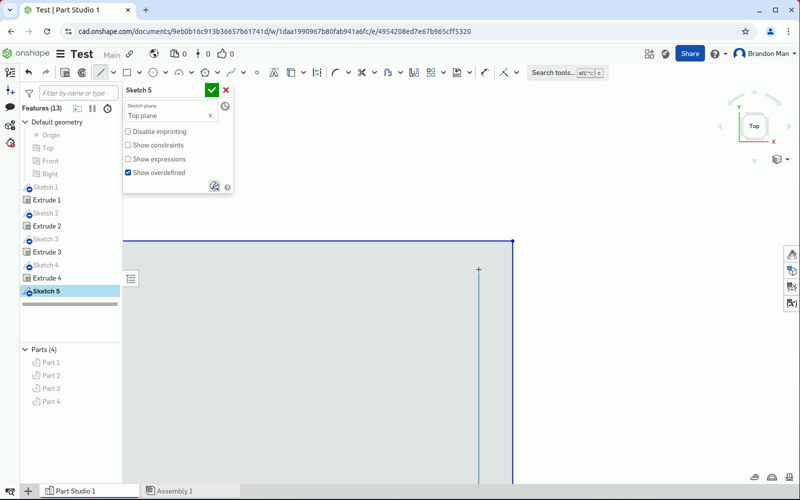
click(478, 269)
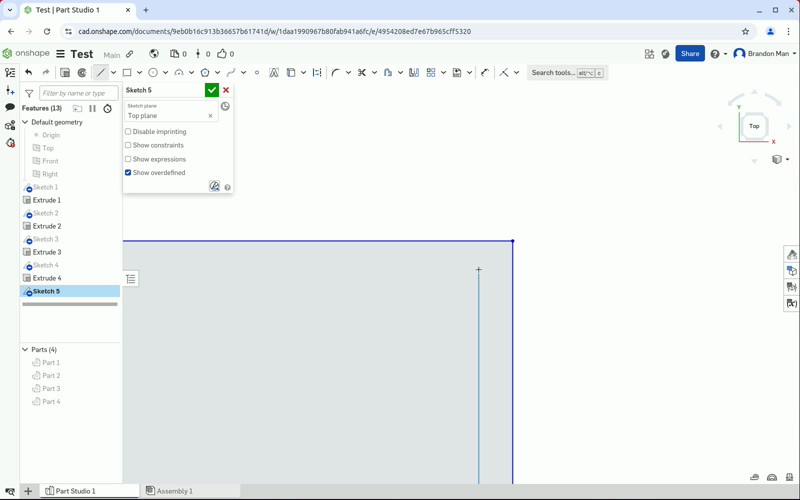
scroll(-6)
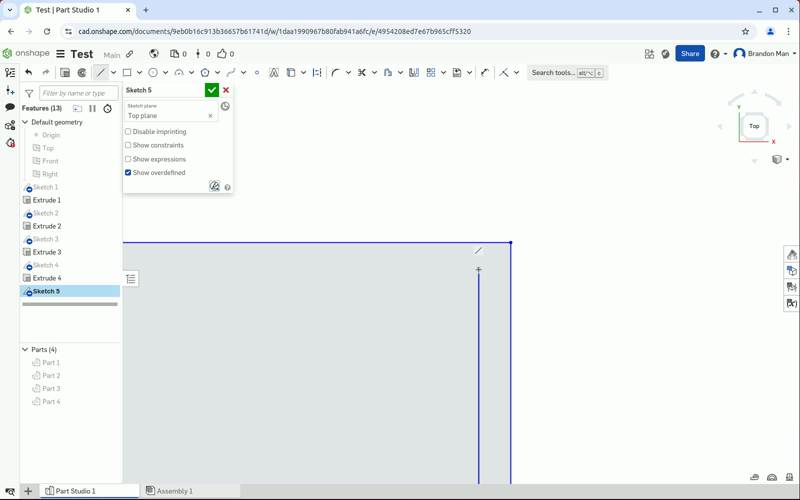
scroll(-6)
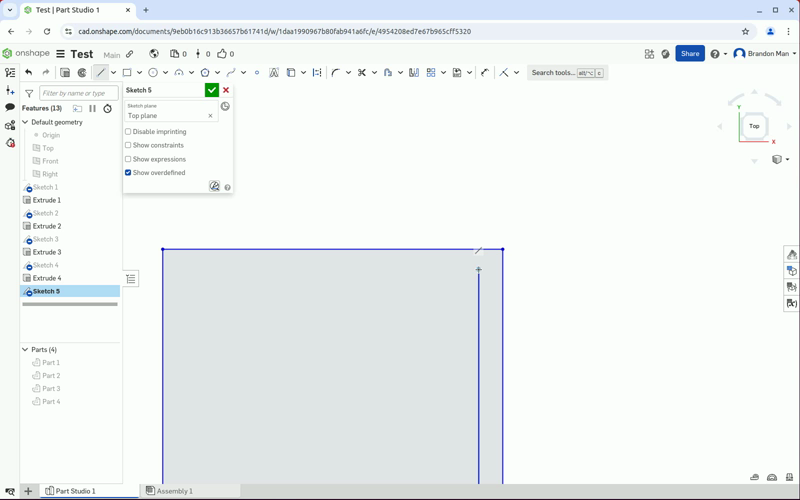
scroll(-6)
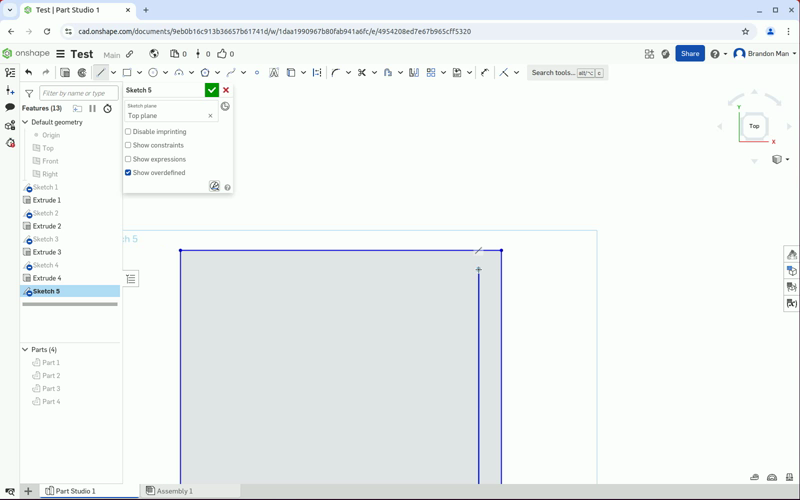
scroll(-6)
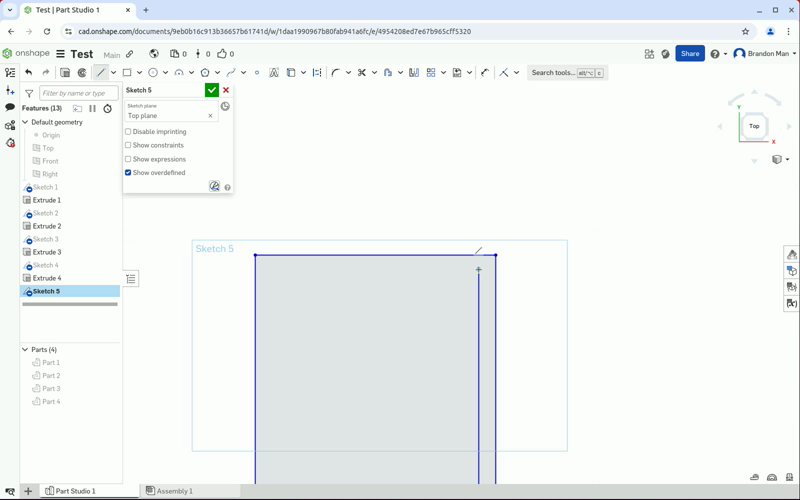
scroll(-6)
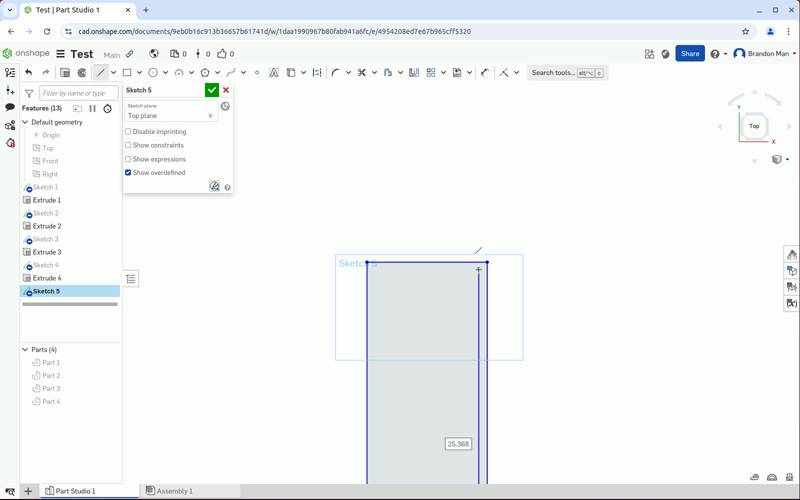
scroll(-6)
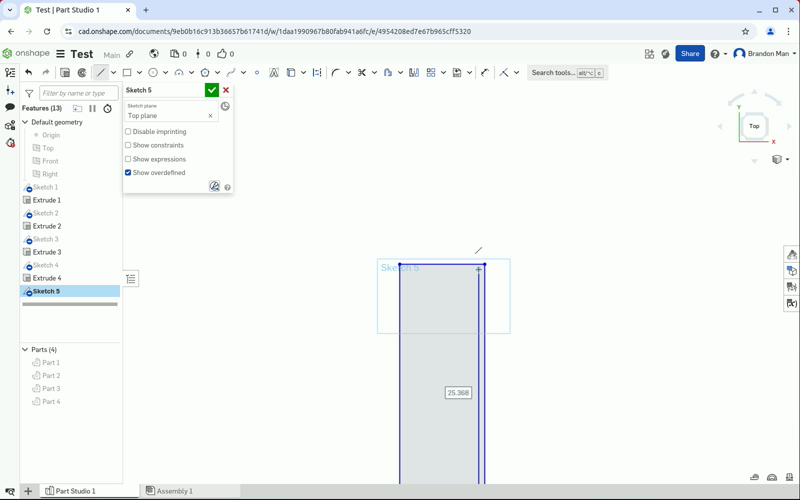
scroll(-6)
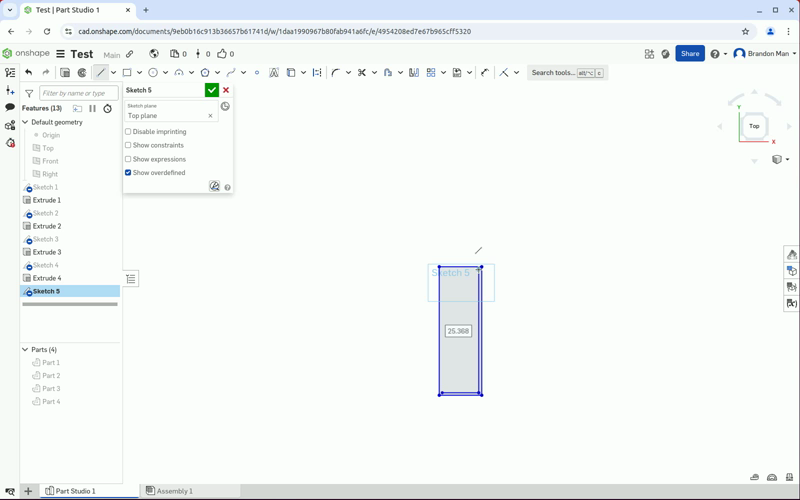
key_up(shift)
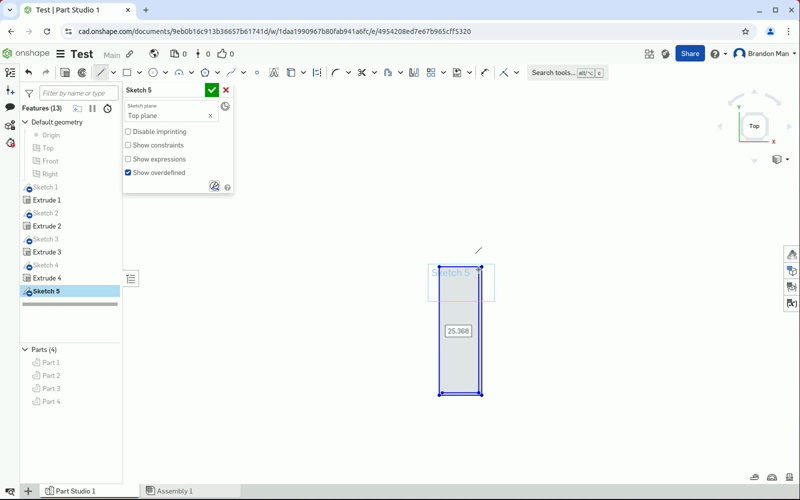
key_down(shift)
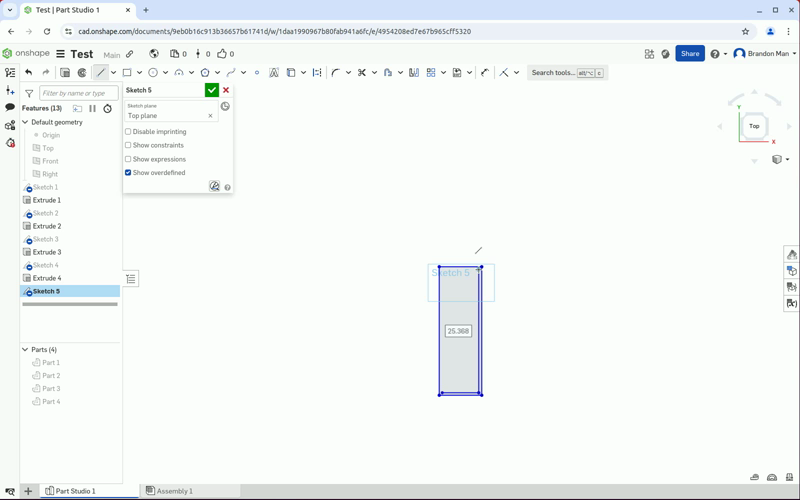
mouse_move(508, 269)
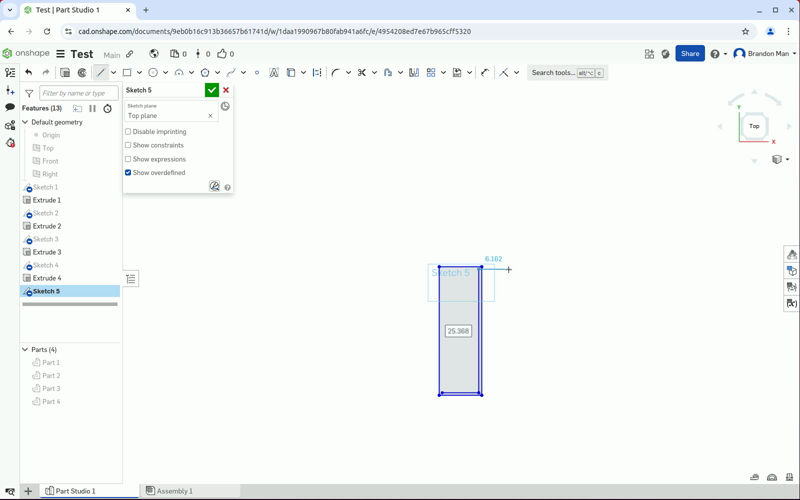
mouse_move(442, 269)
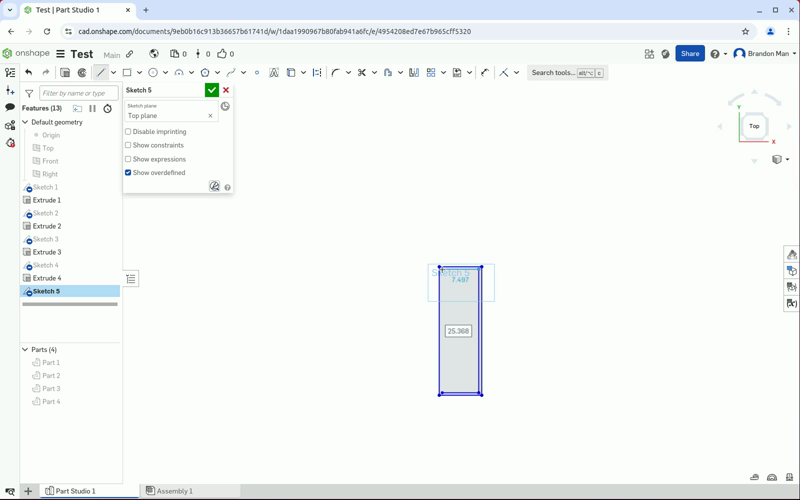
scroll(6)
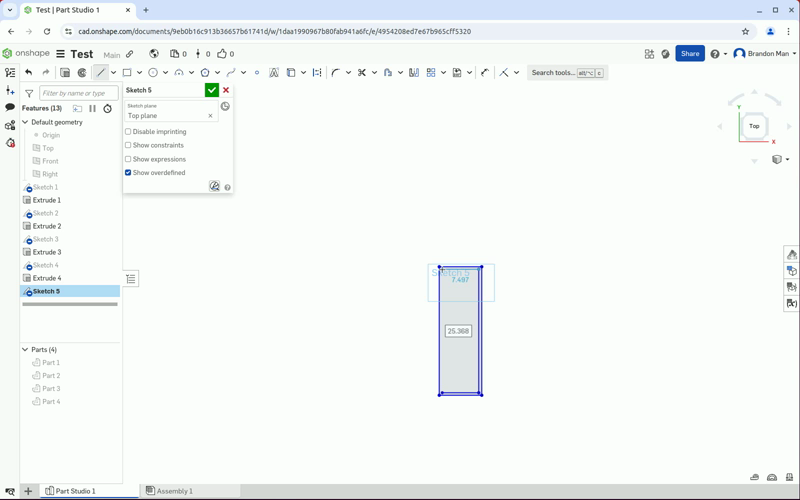
scroll(6)
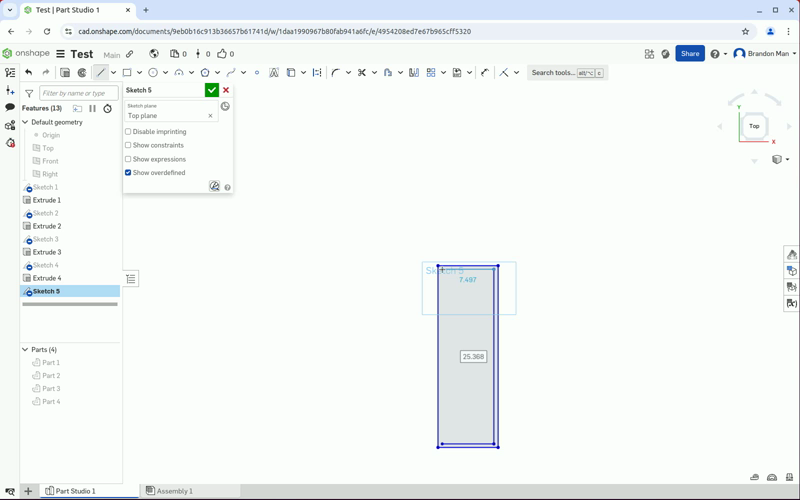
scroll(6)
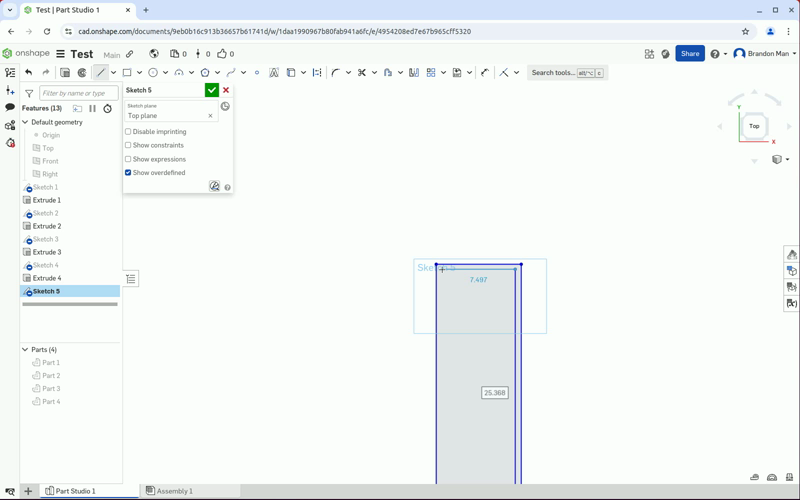
scroll(6)
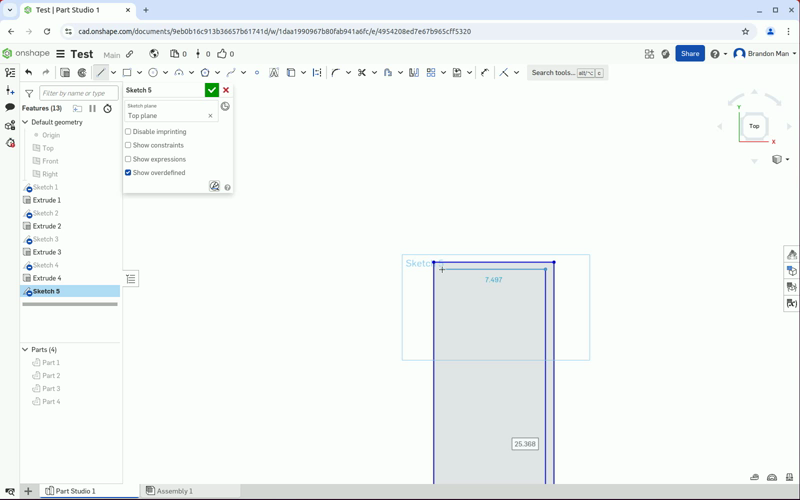
scroll(6)
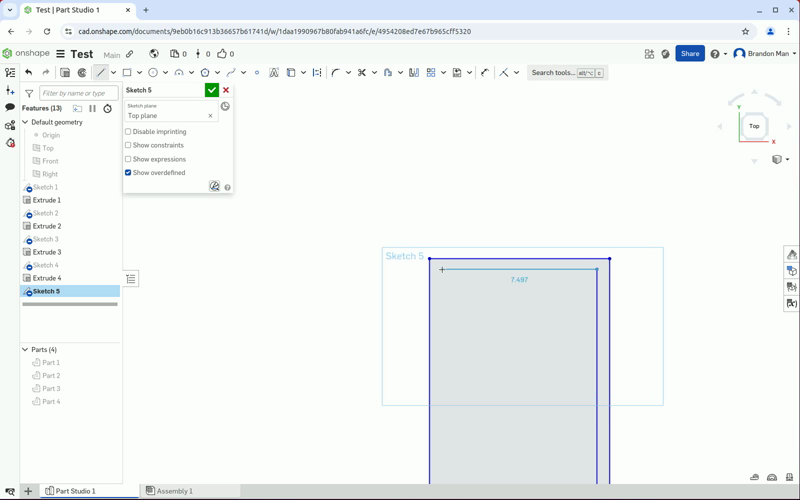
scroll(6)
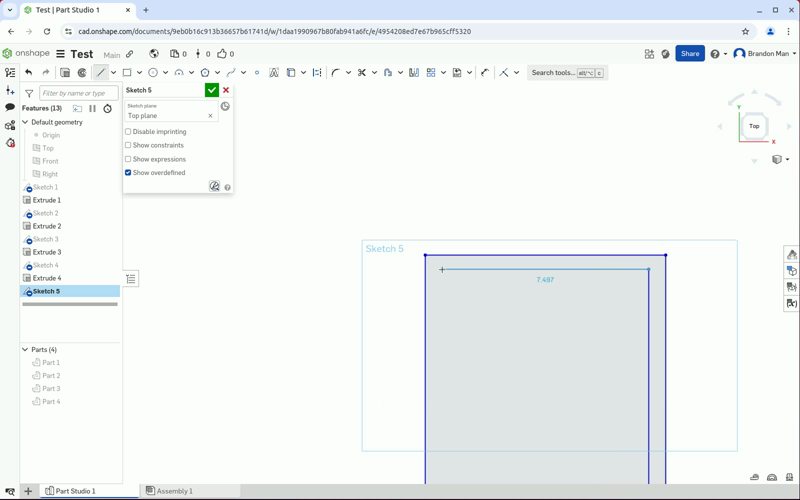
scroll(6)
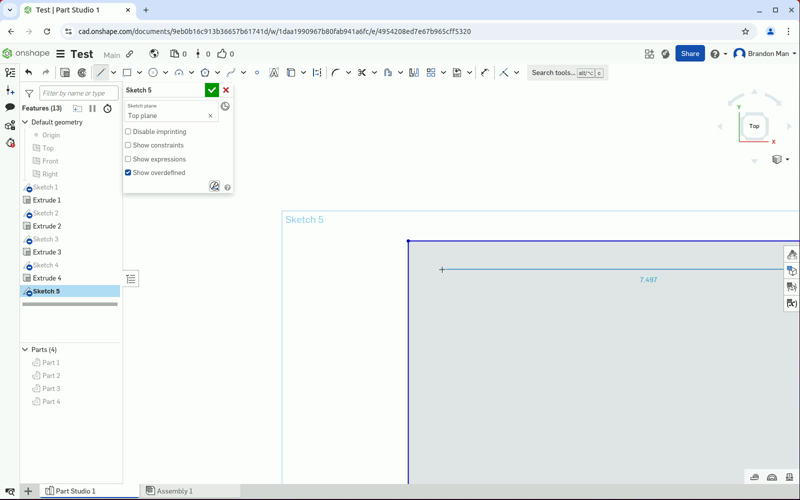
click(442, 269)
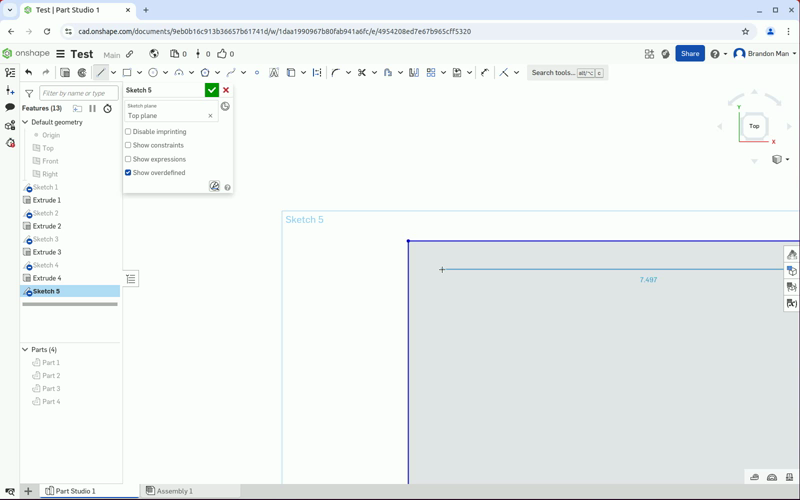
scroll(-6)
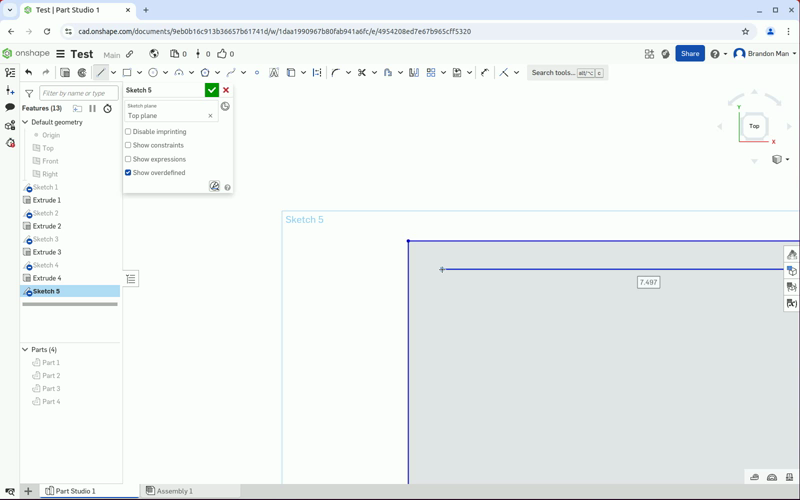
scroll(-6)
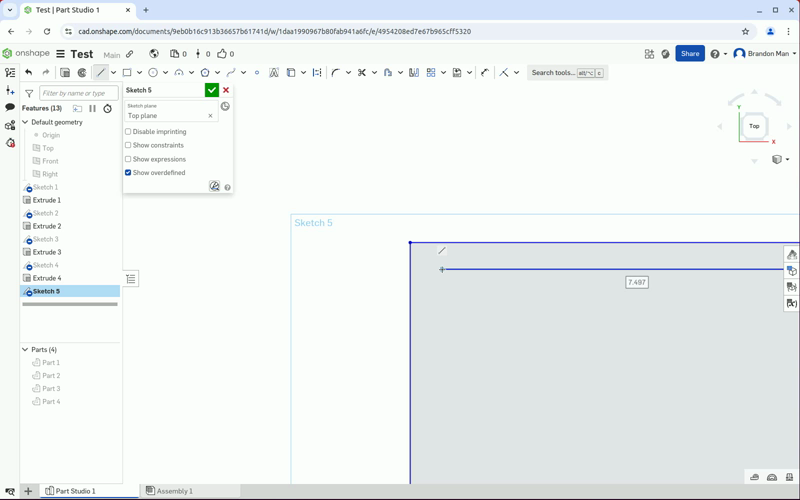
scroll(-6)
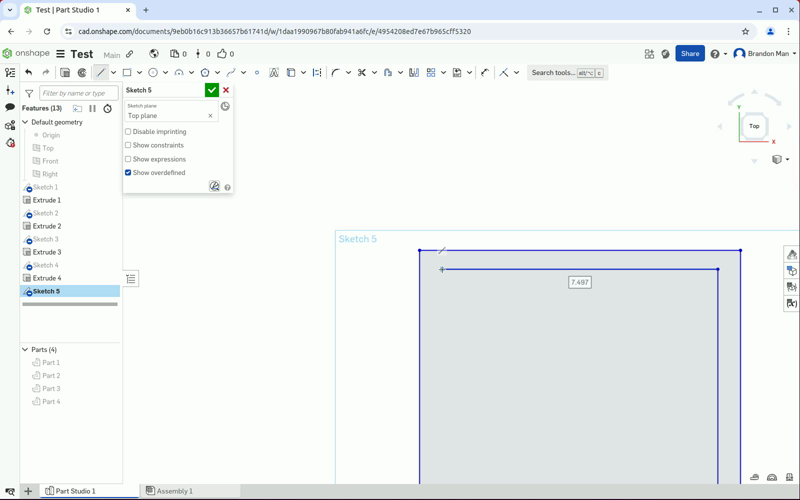
scroll(-6)
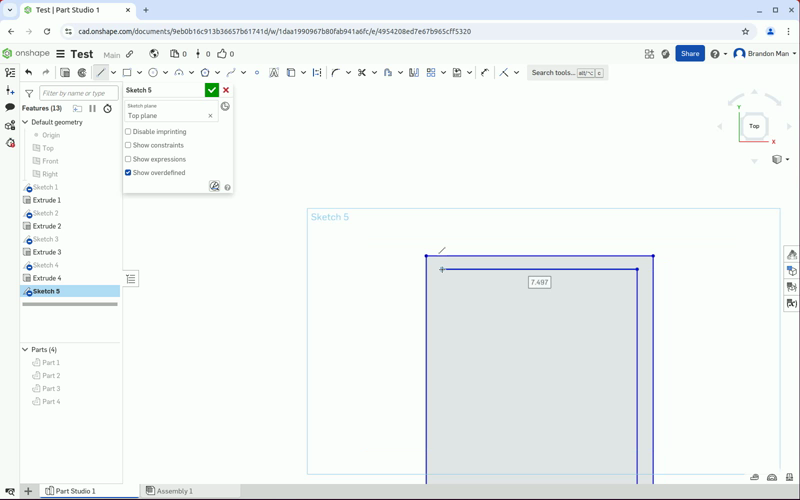
scroll(-6)
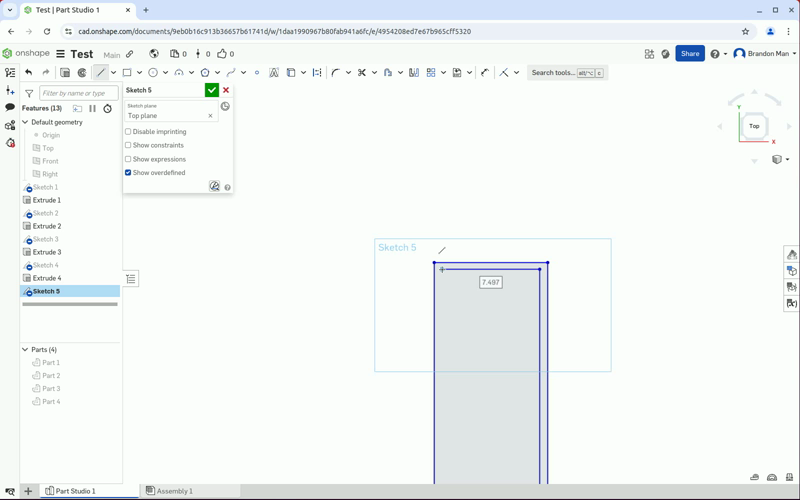
scroll(-6)
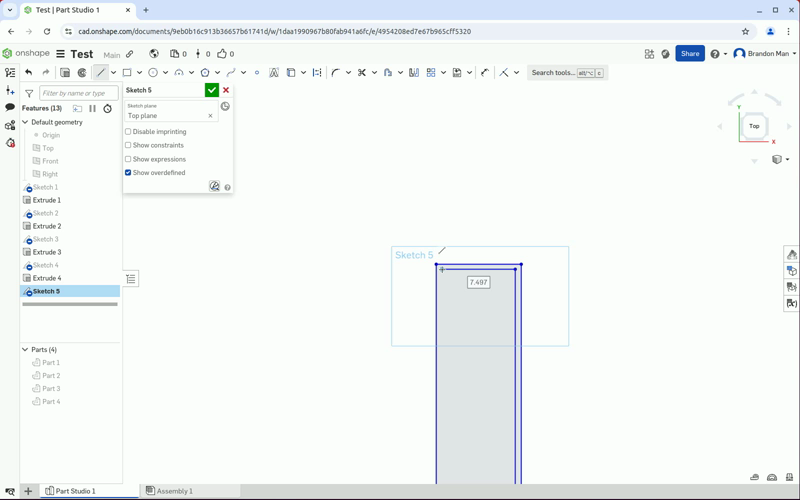
scroll(-6)
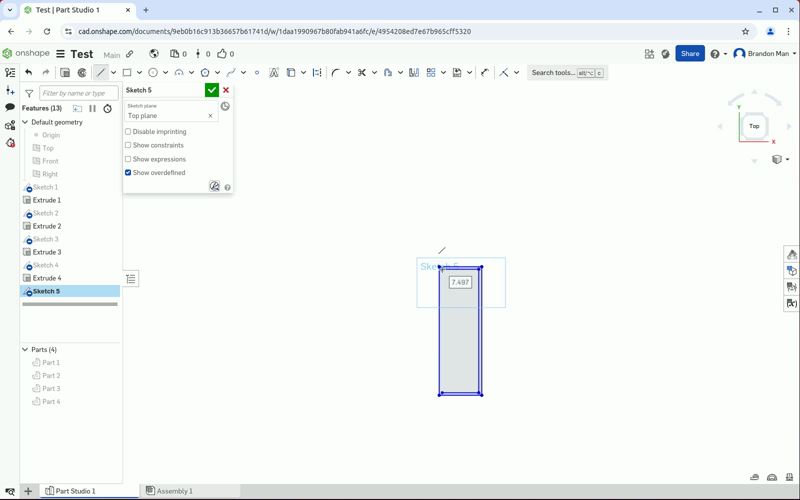
key_up(shift)
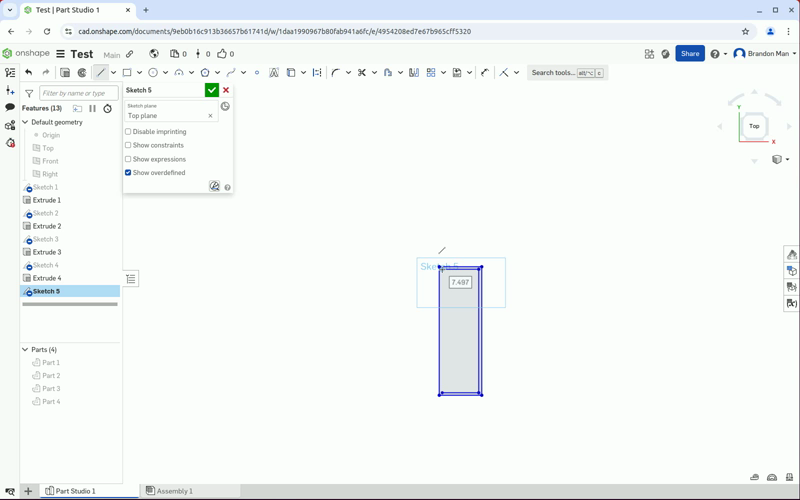
key_down(shift)
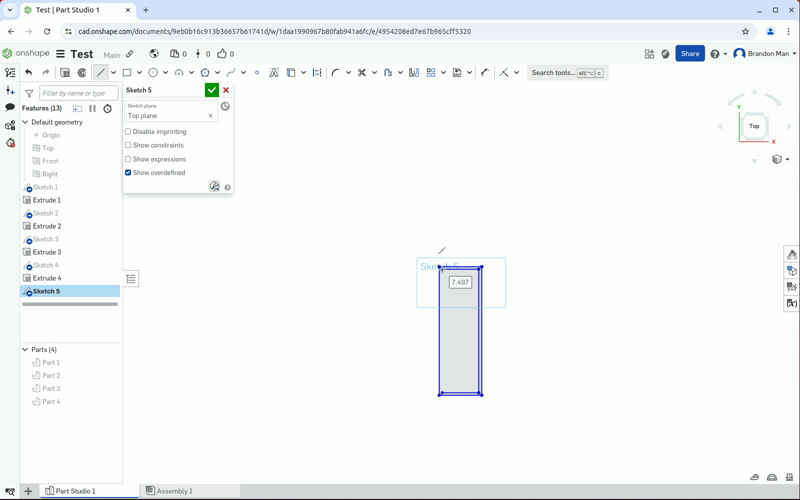
mouse_move(442, 392)
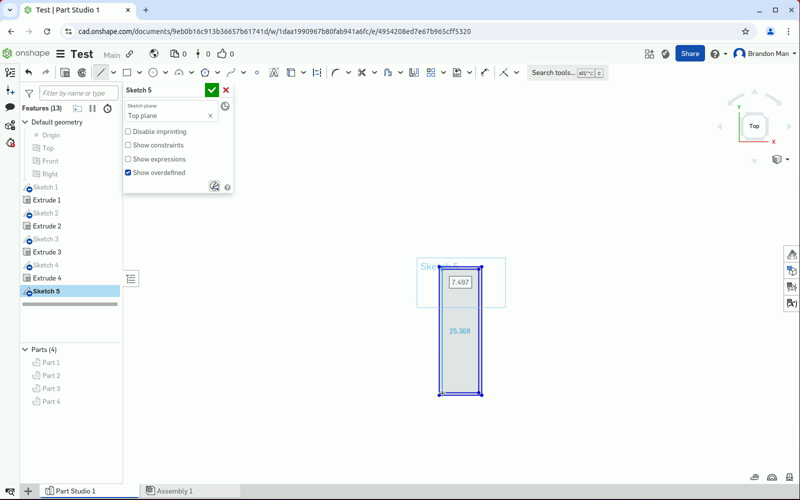
scroll(6)
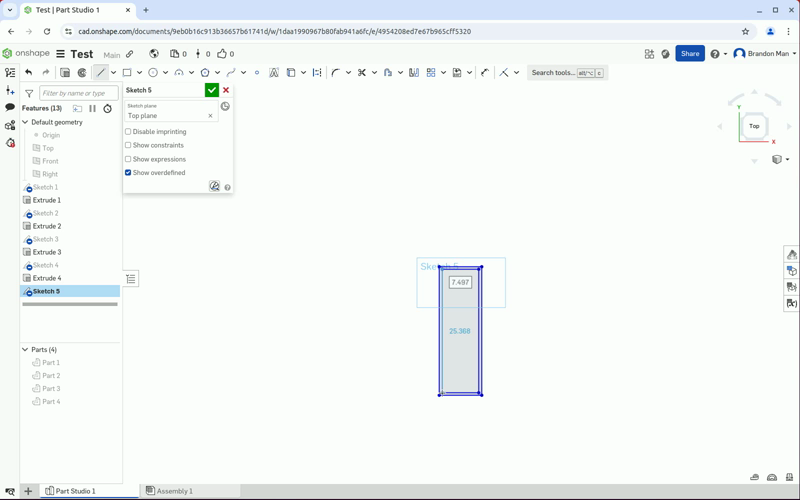
scroll(6)
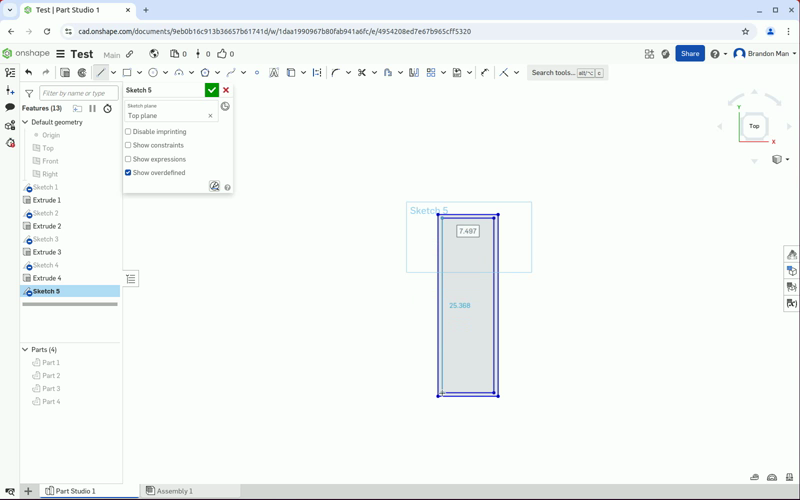
scroll(6)
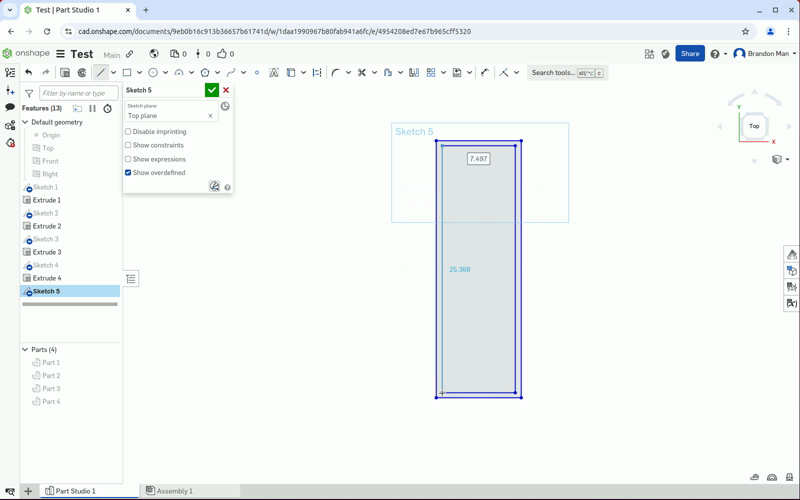
scroll(6)
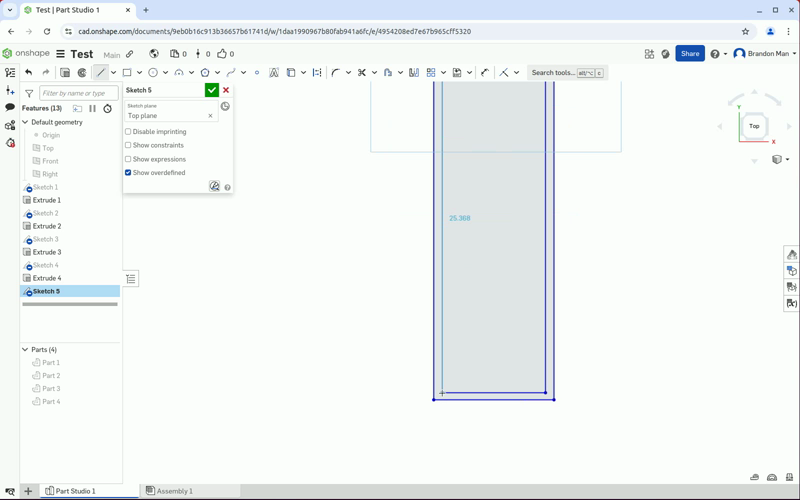
scroll(6)
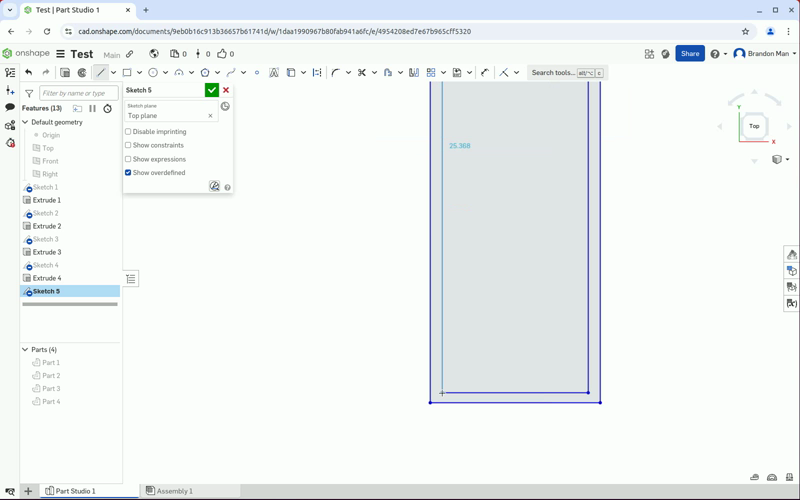
scroll(6)
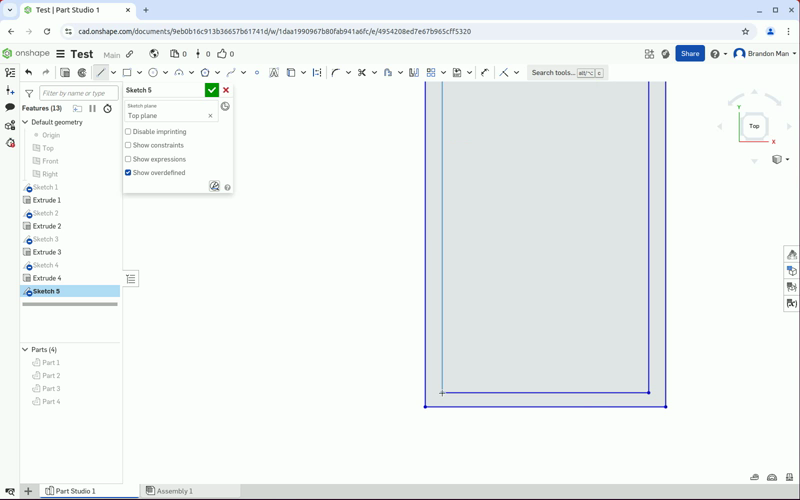
scroll(6)
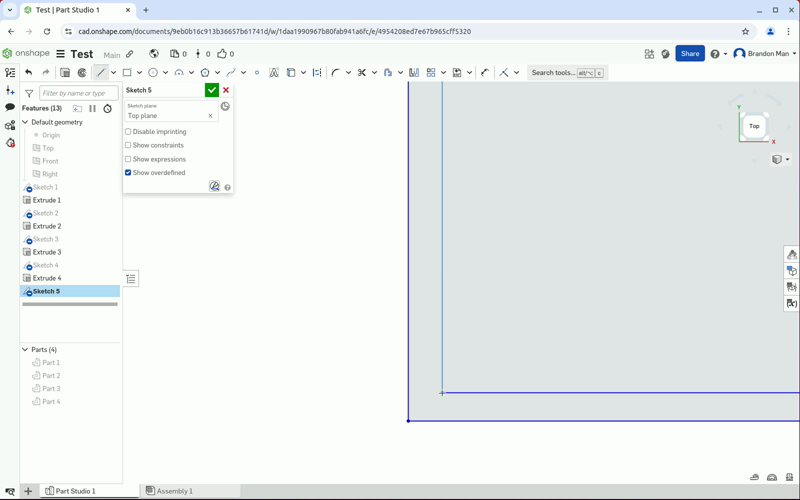
key_up(shift)
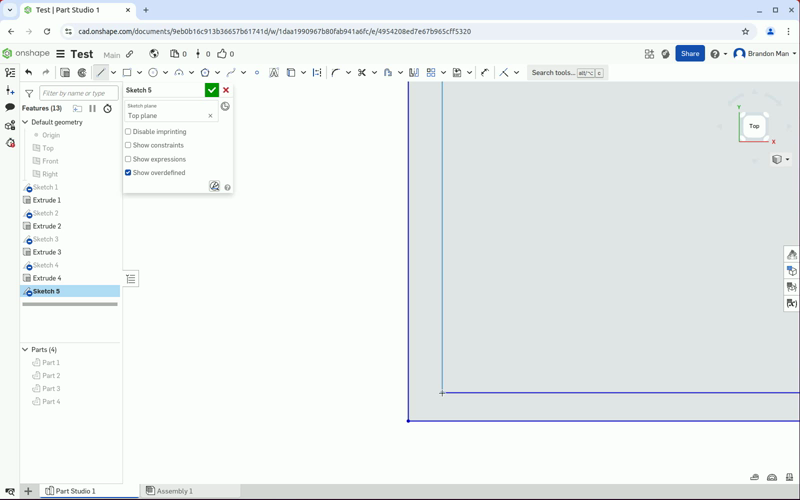
click(442, 392)
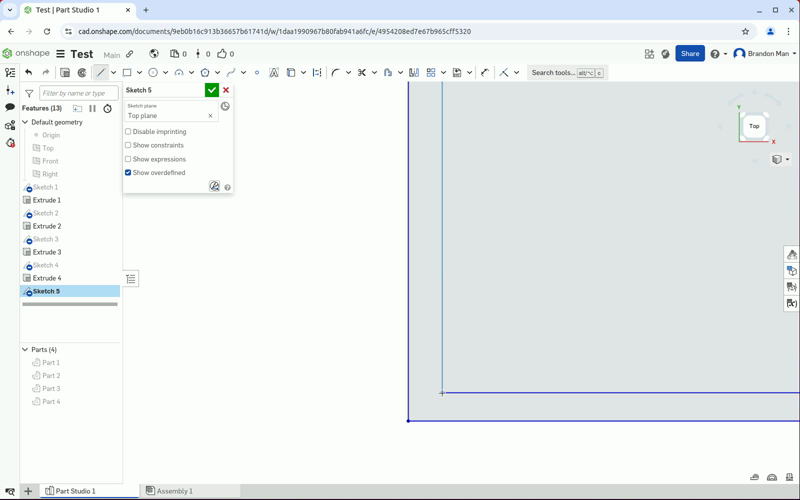
scroll(-6)
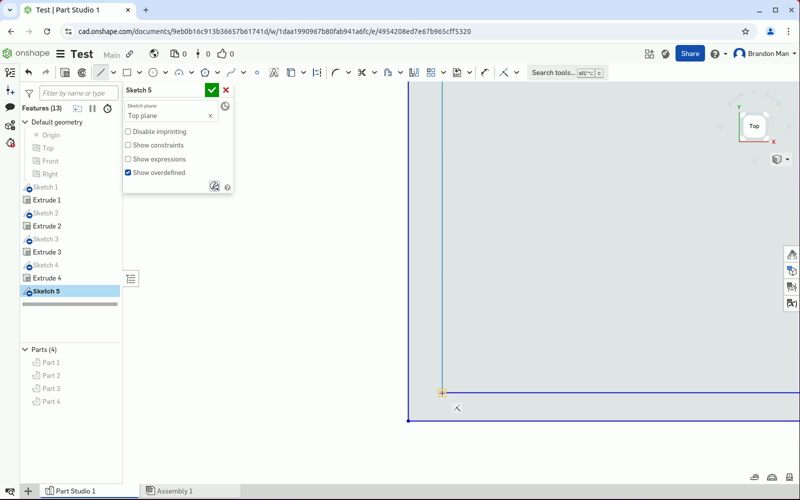
scroll(-6)
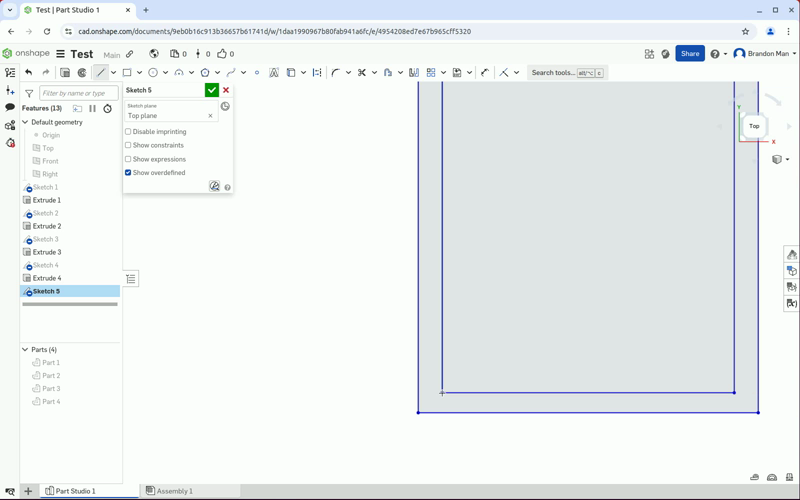
scroll(-6)
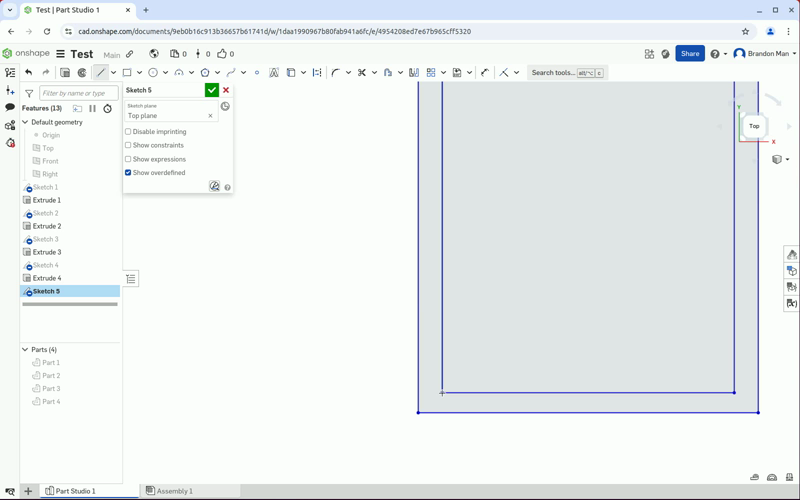
scroll(-6)
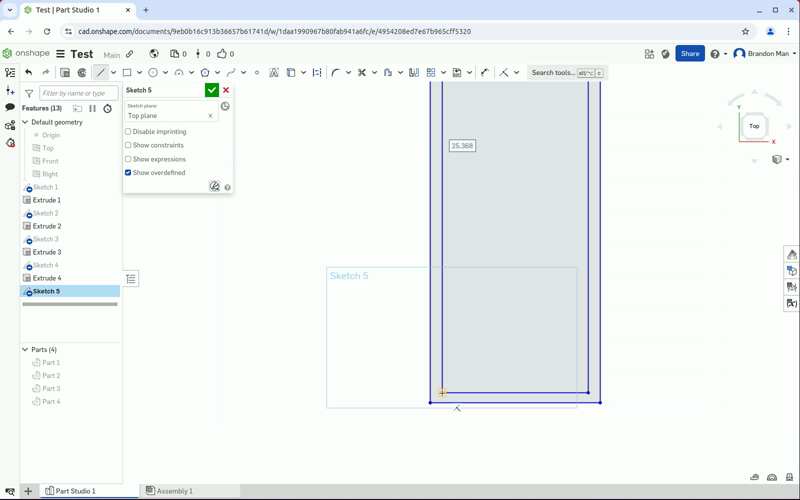
scroll(-6)
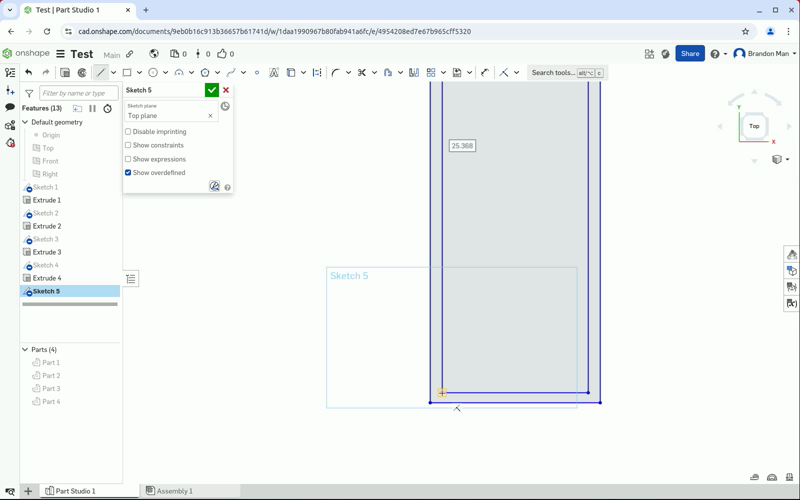
scroll(-6)
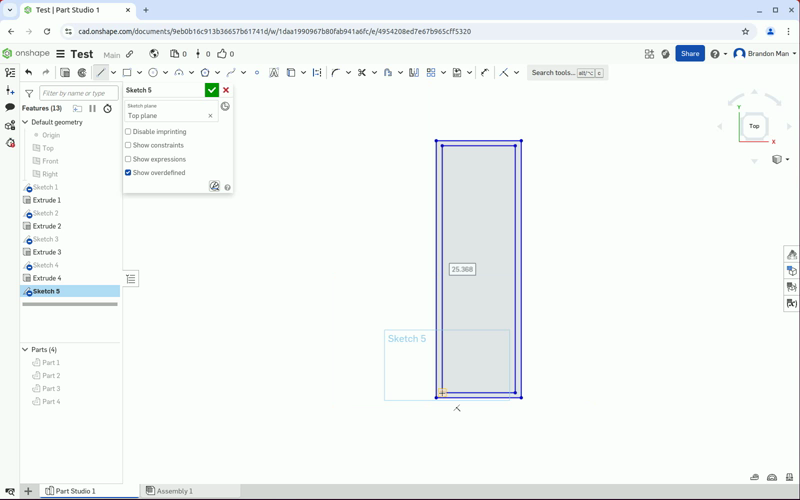
scroll(-6)
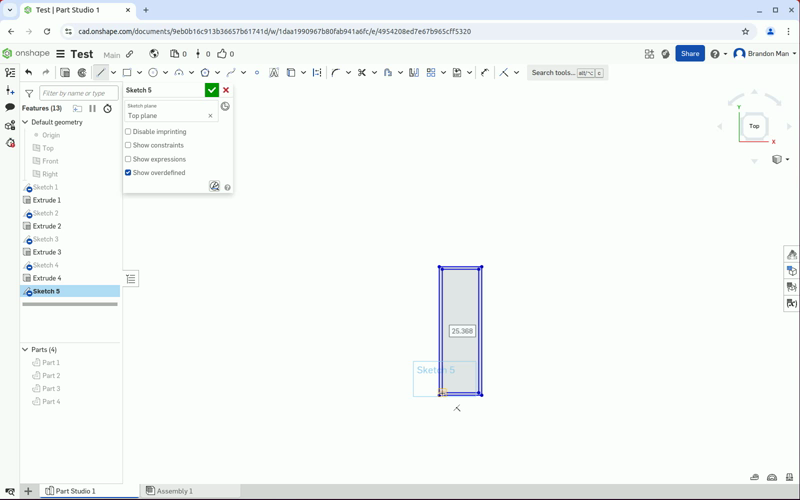
key(esc)
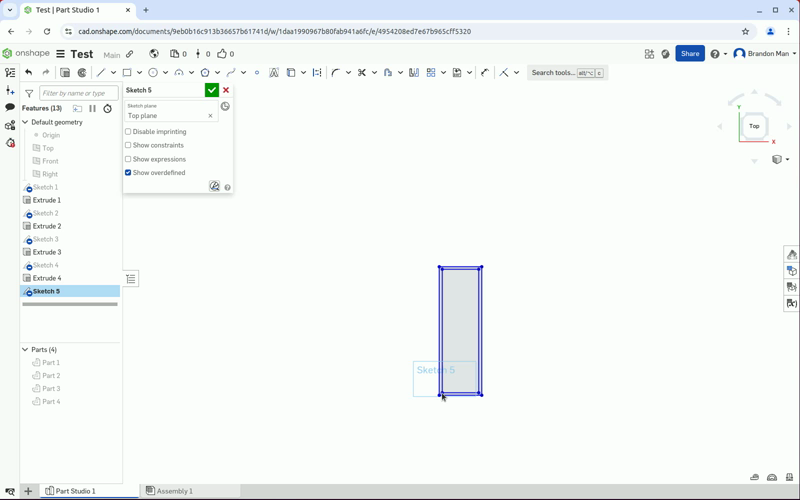
mouse_move(479, 340)
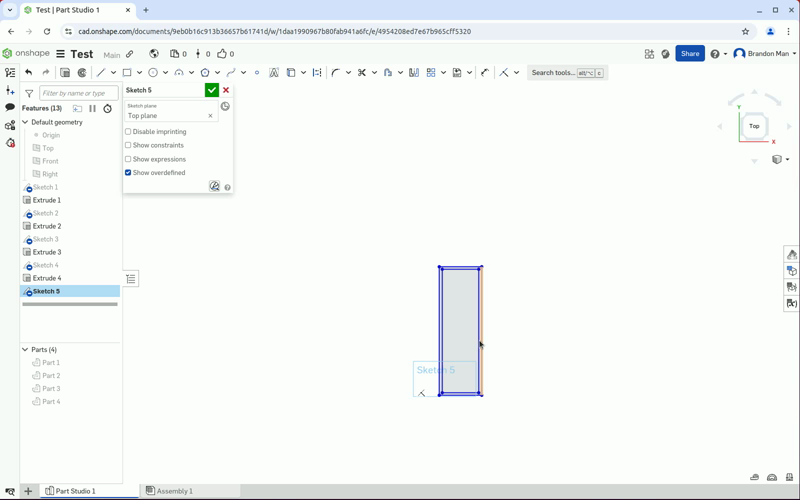
scroll(6)
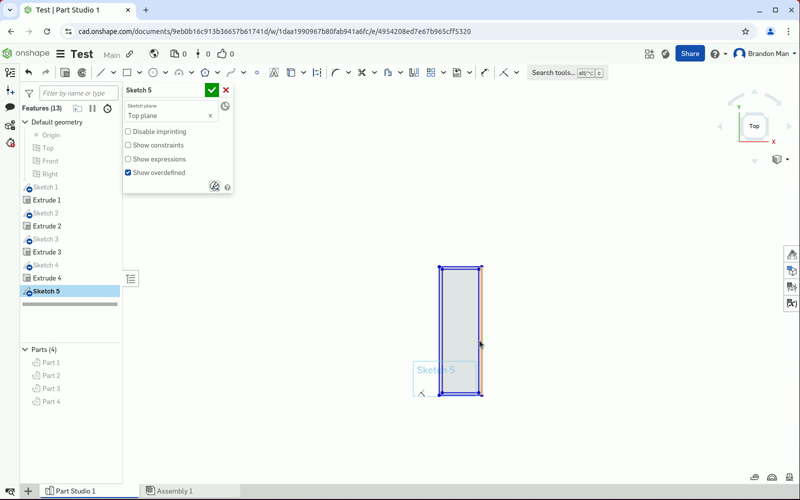
scroll(6)
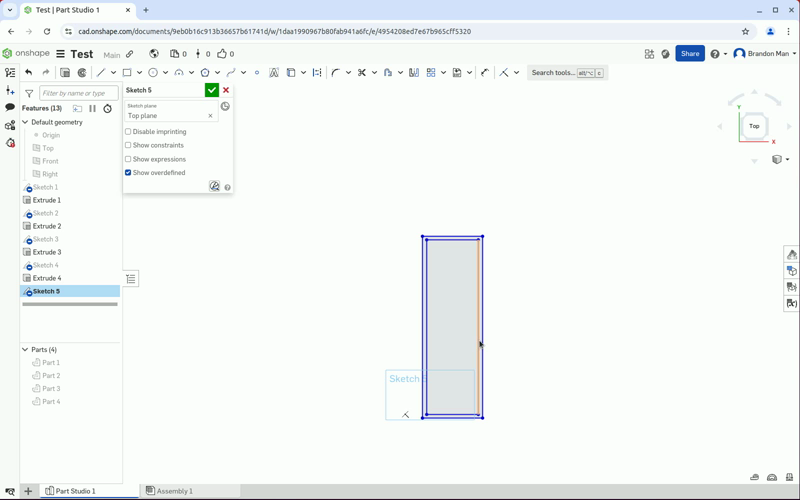
scroll(6)
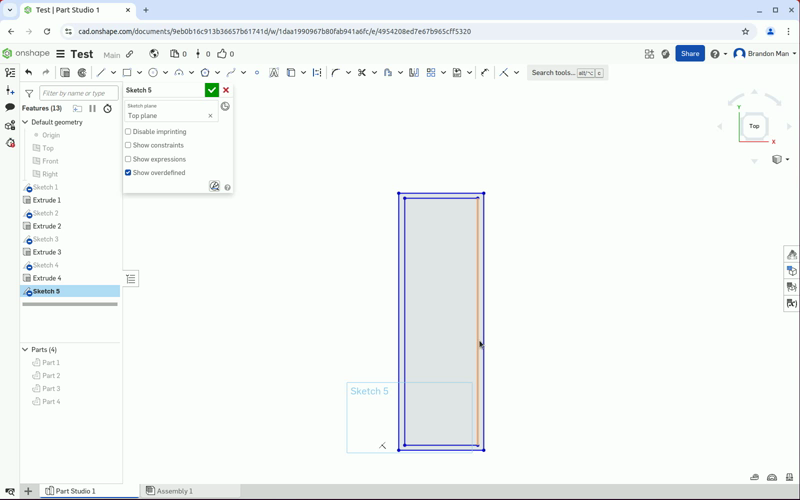
scroll(6)
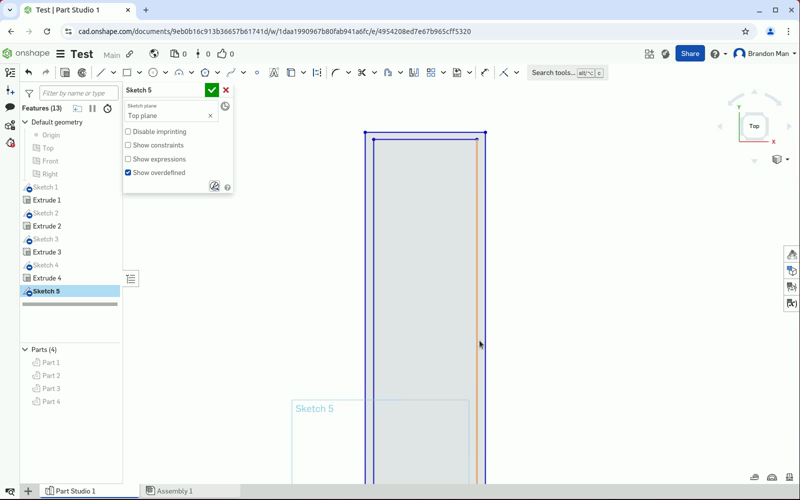
scroll(6)
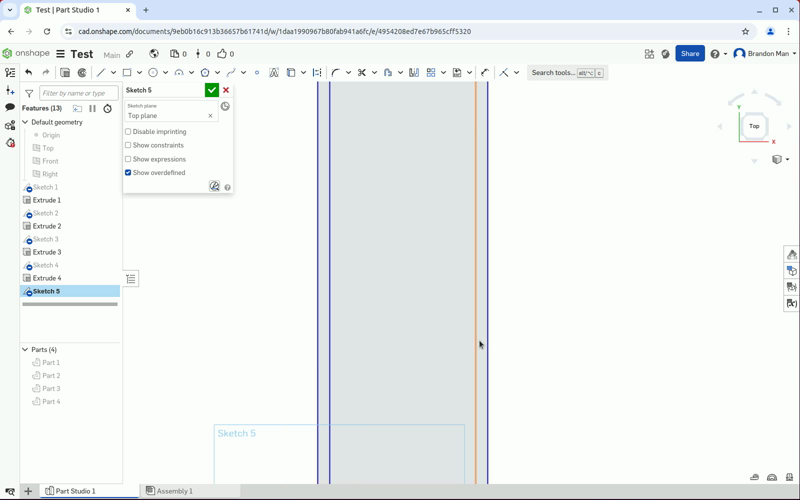
scroll(6)
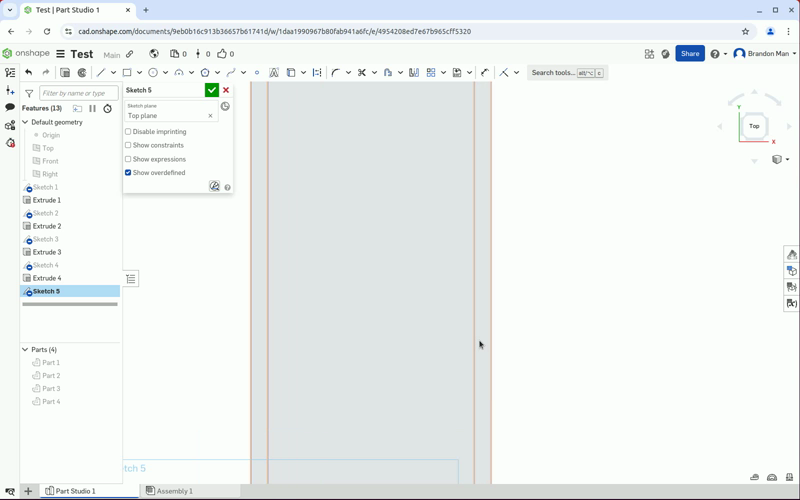
scroll(6)
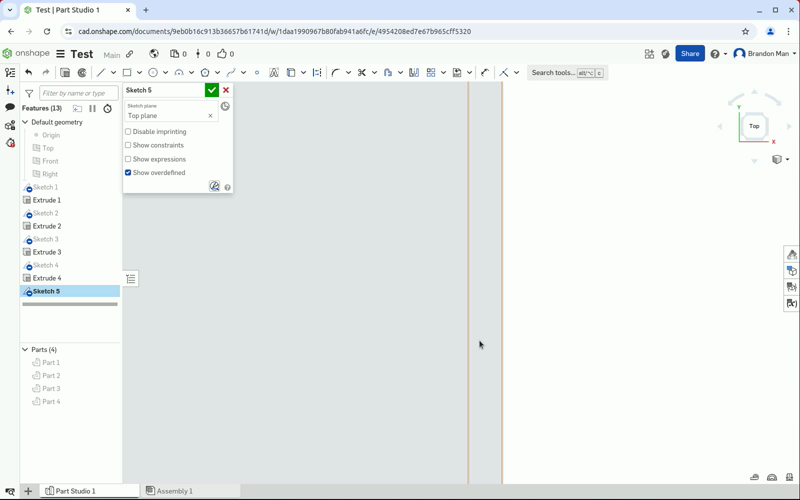
click(479, 340)
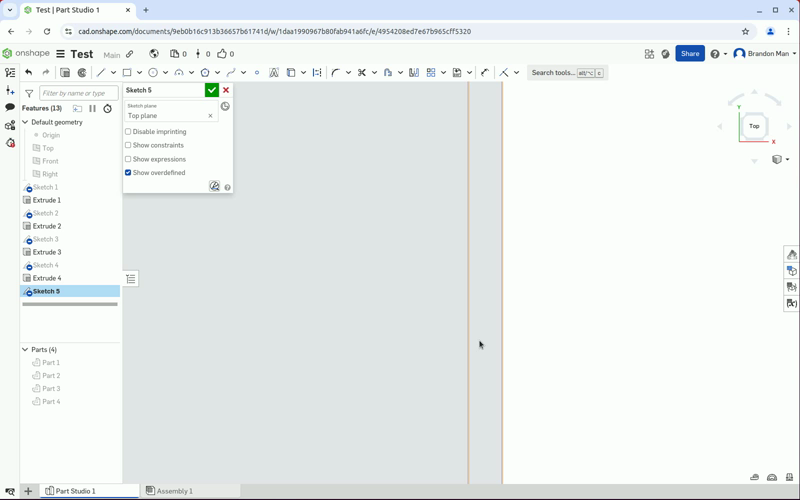
scroll(-6)
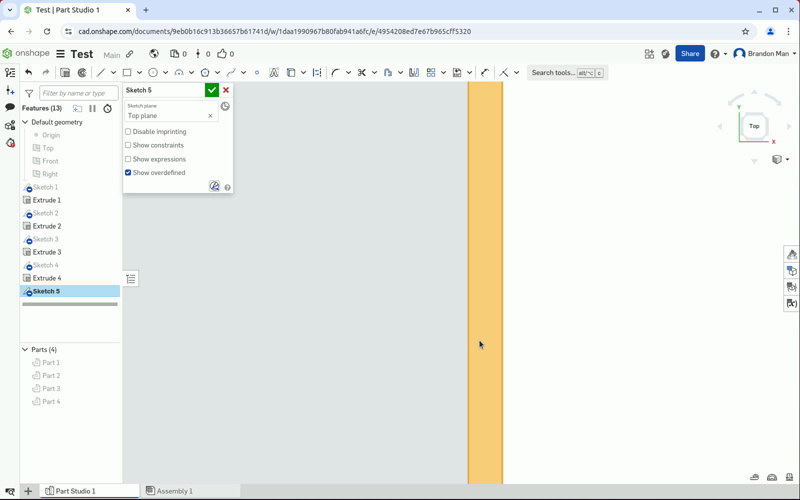
scroll(-6)
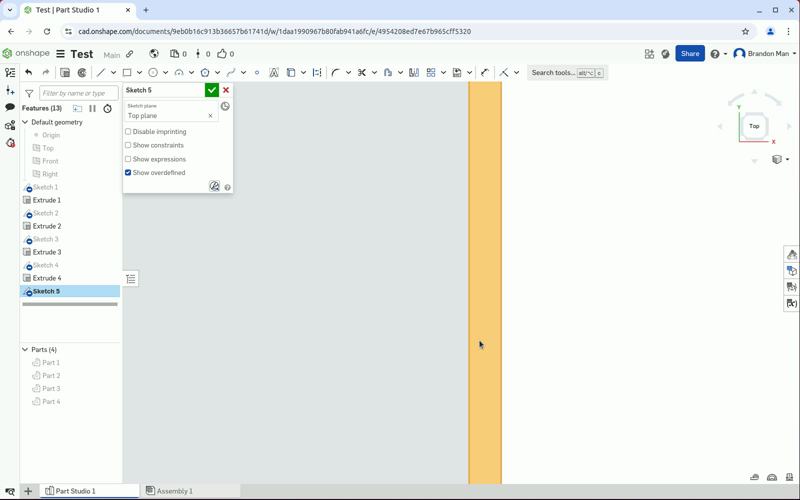
scroll(-6)
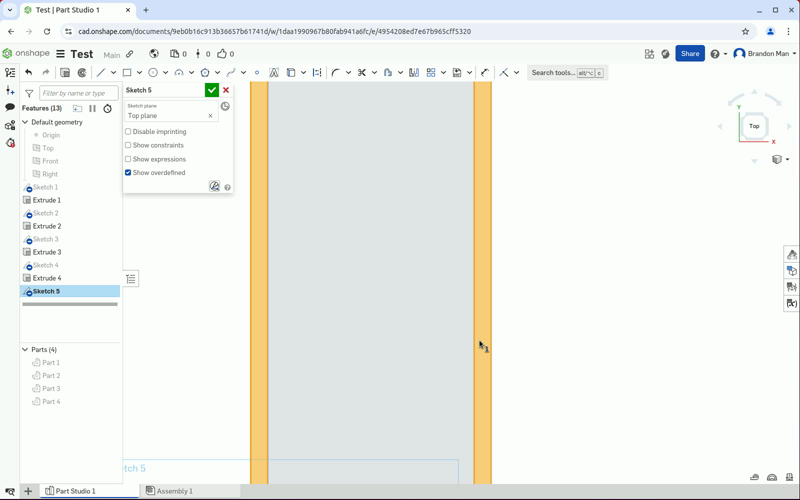
scroll(-6)
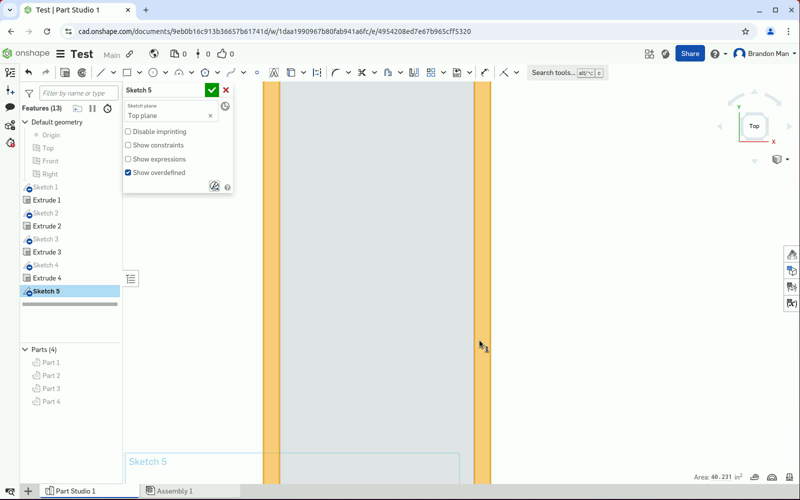
scroll(-6)
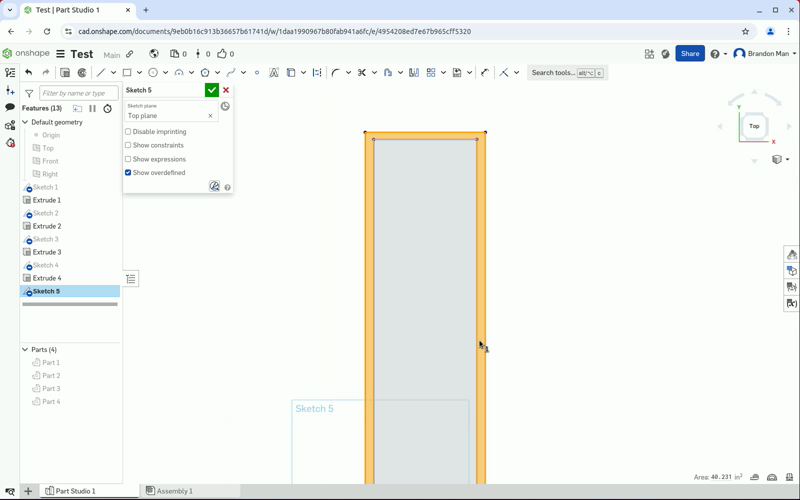
scroll(-6)
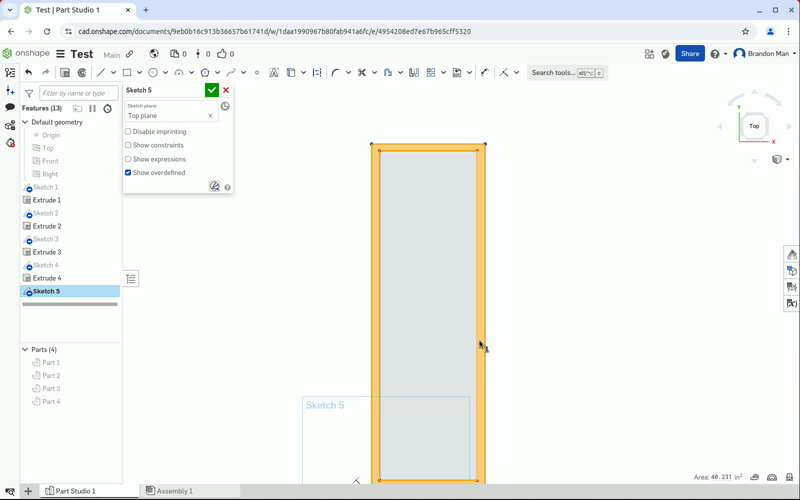
scroll(-6)
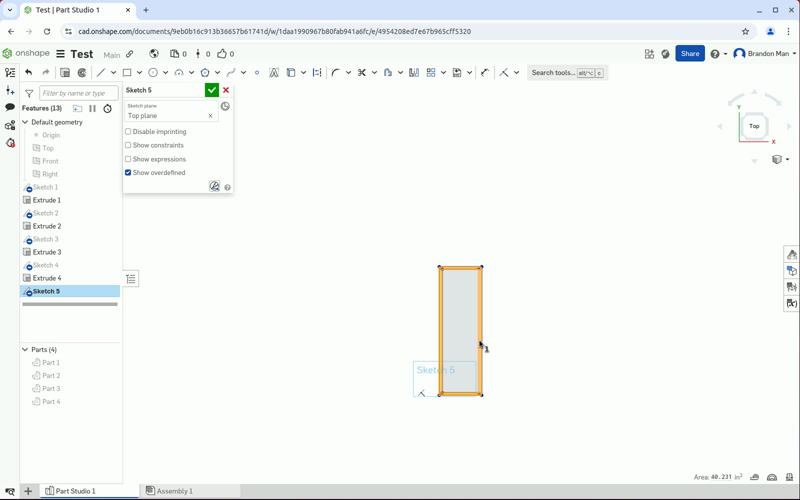
mouse_move(73, 352)
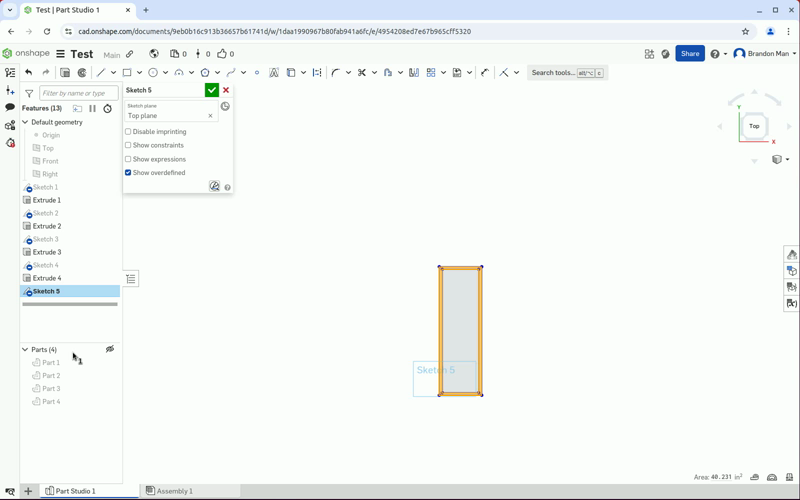
key(shift+y)
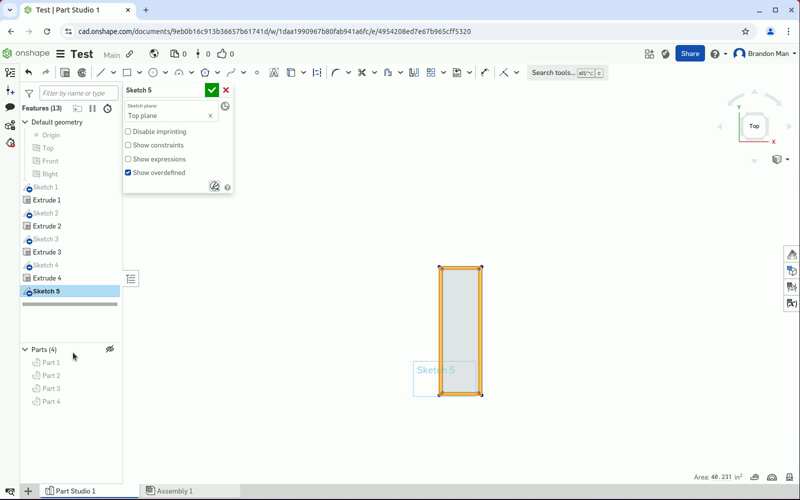
key(shift+e)
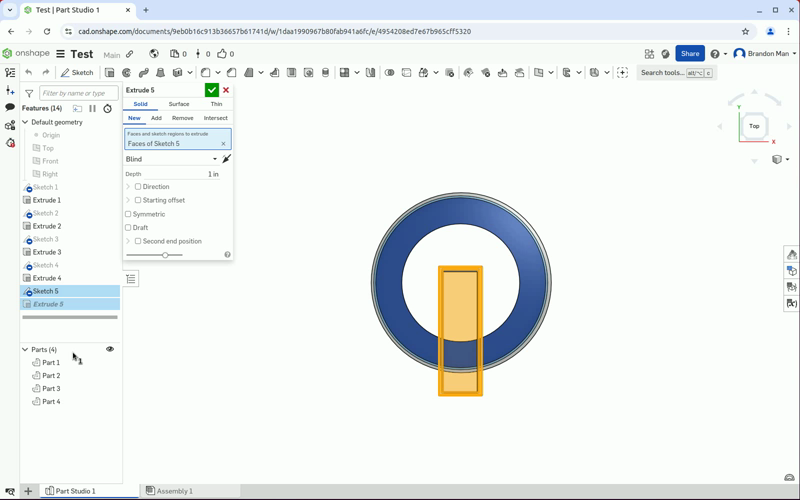
mouse_move(143, 106)
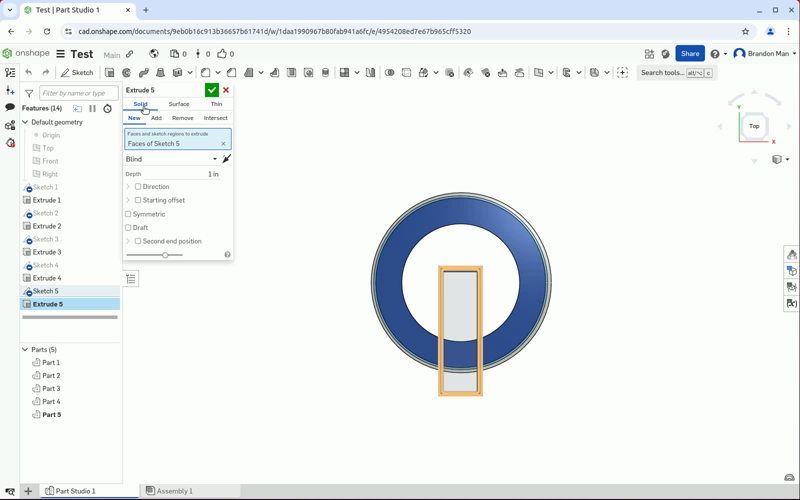
click(143, 106)
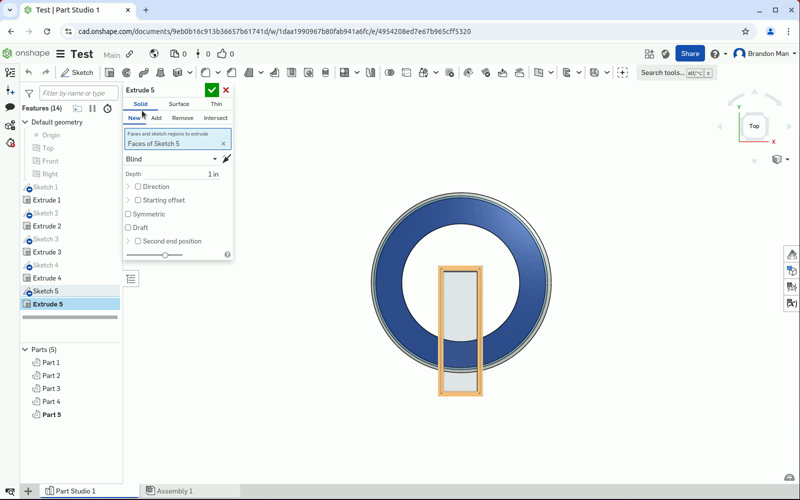
mouse_move(137, 120)
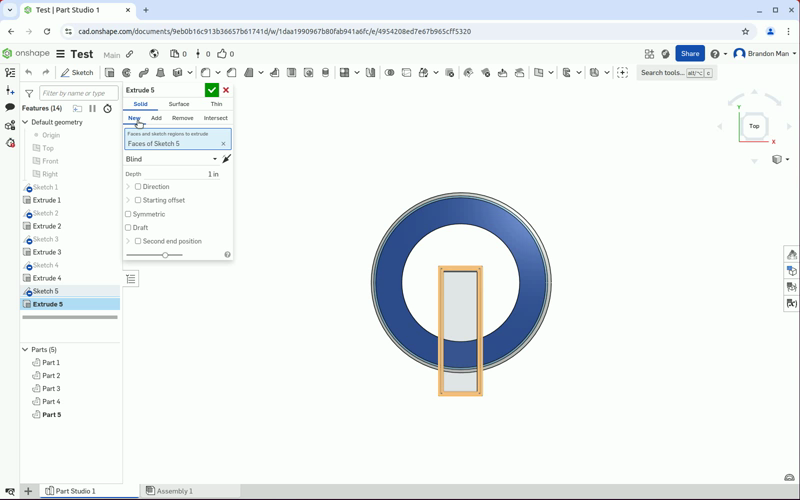
click(137, 120)
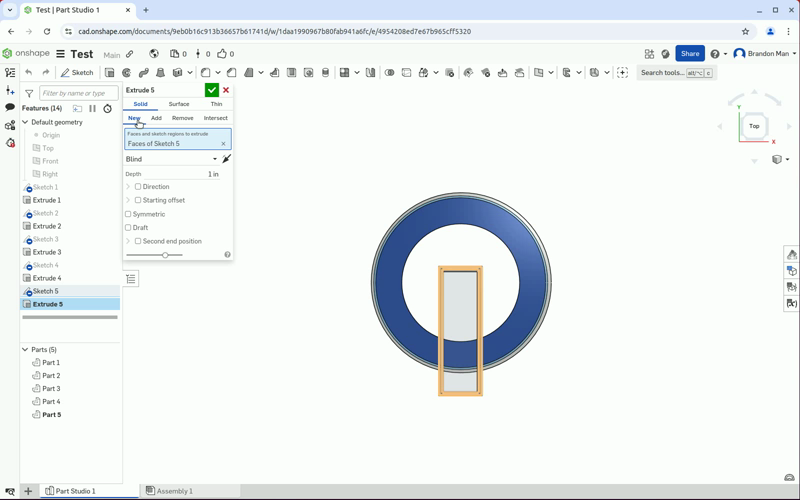
key(tab, 4)
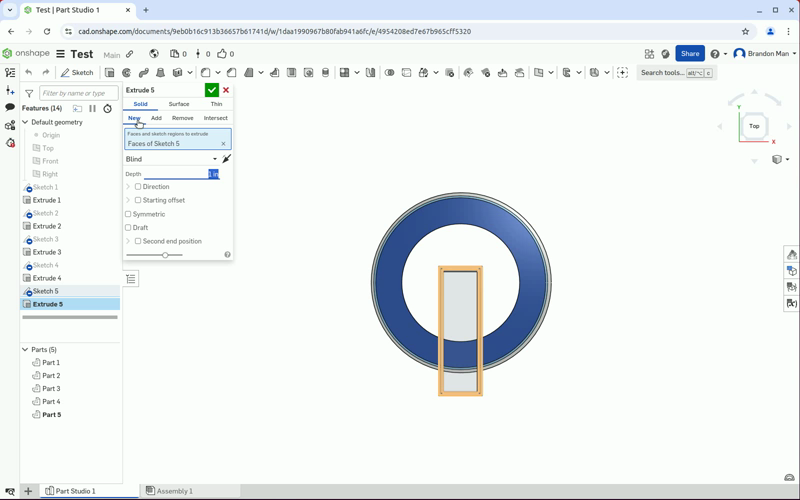
text(0.481)
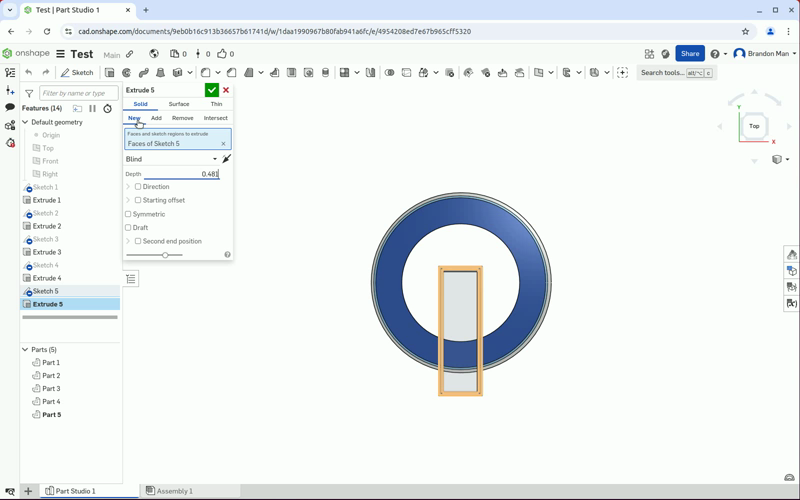
key(enter)
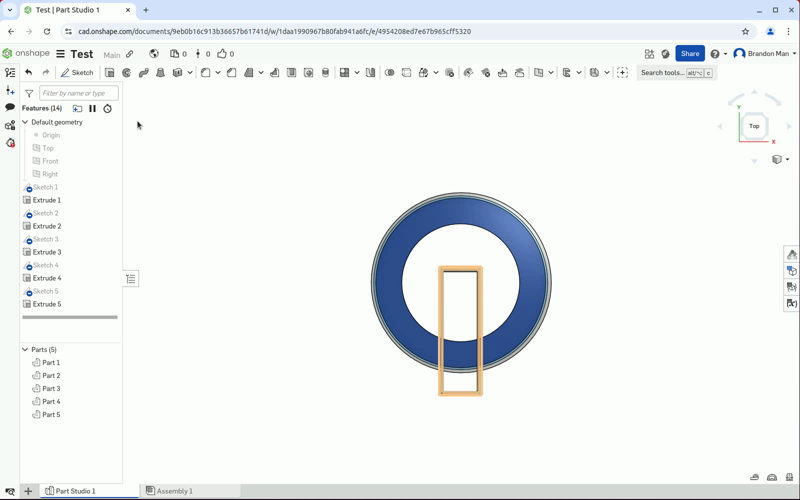
key(shift+h)
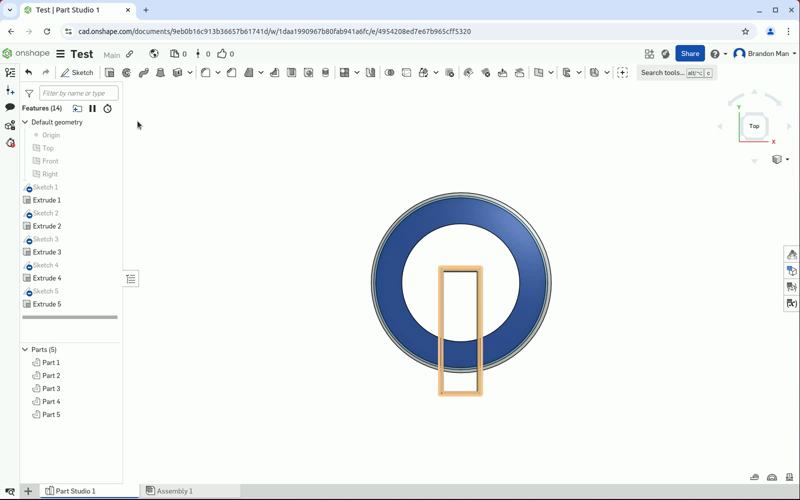
key(shift+h)
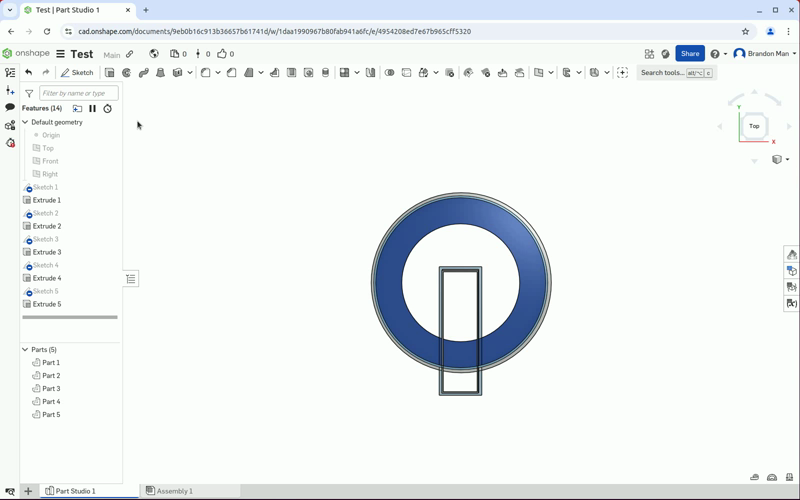
mouse_move(73, 189)
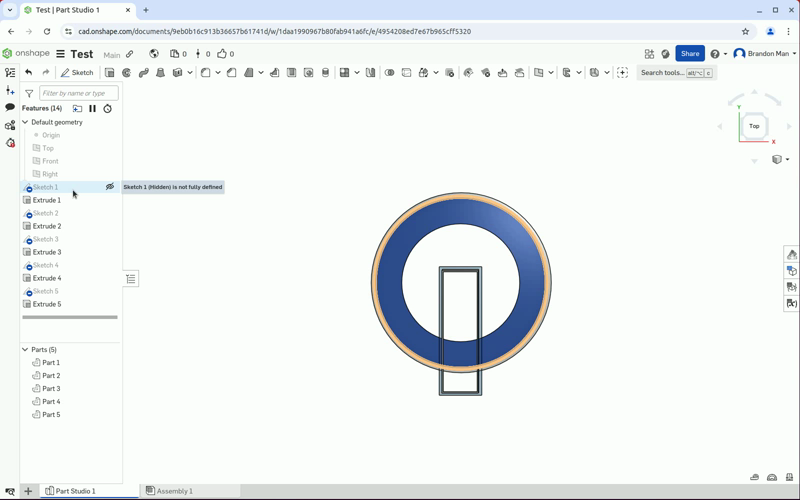
click(73, 189)
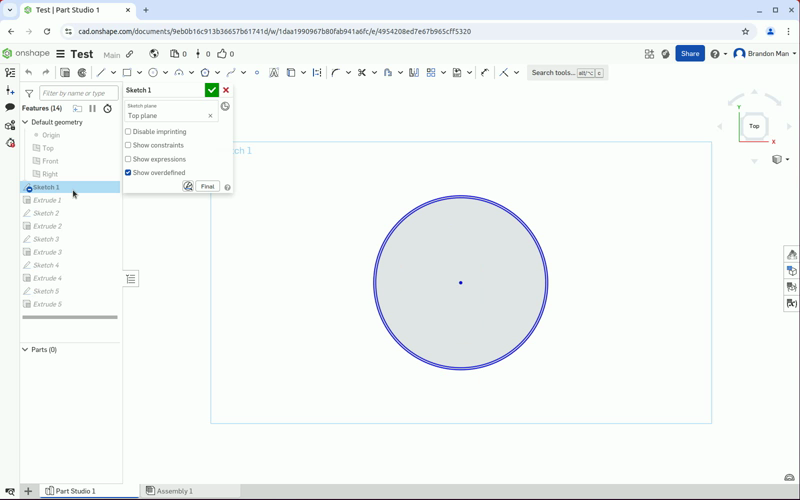
mouse_move(229, 92)
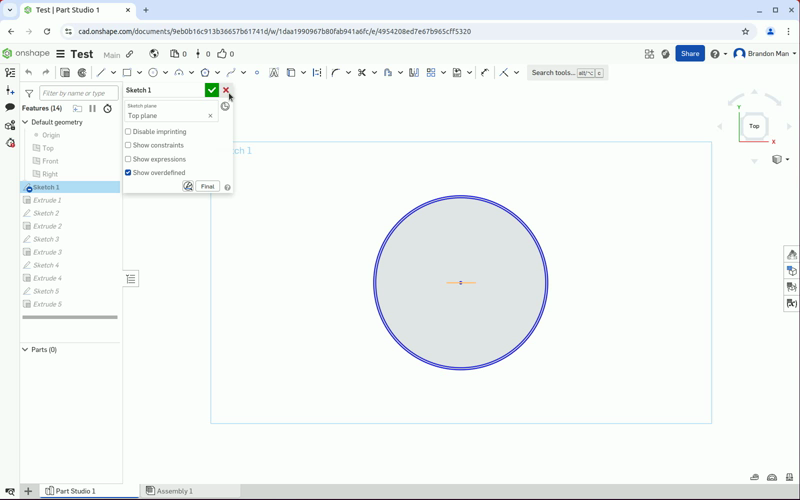
click(229, 92)
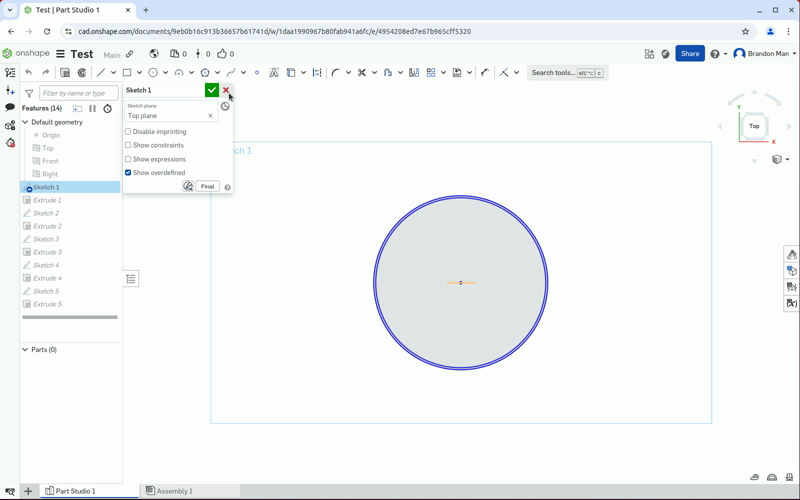
key(shift+s)
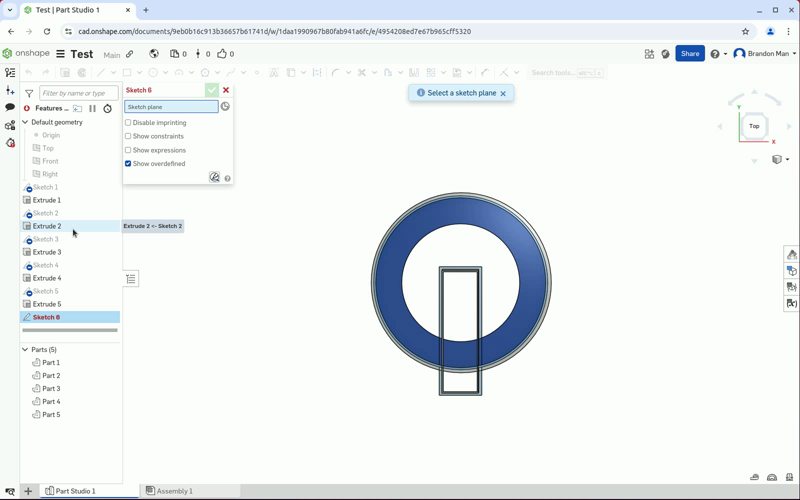
scroll(3)
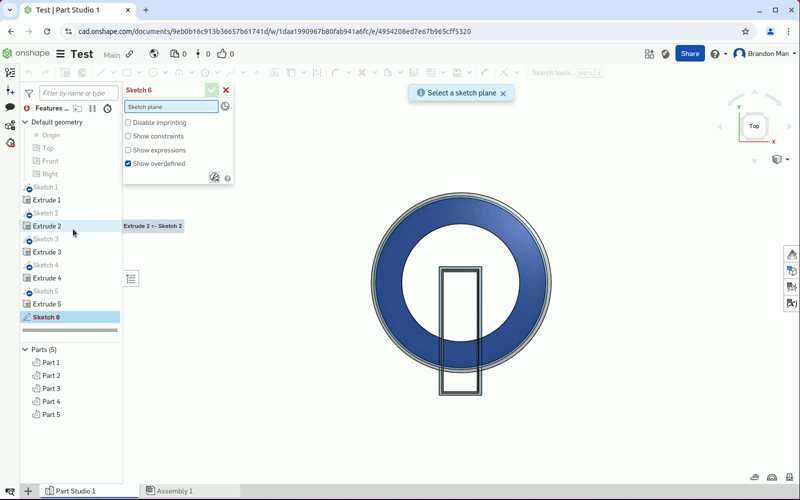
mouse_move(73, 150)
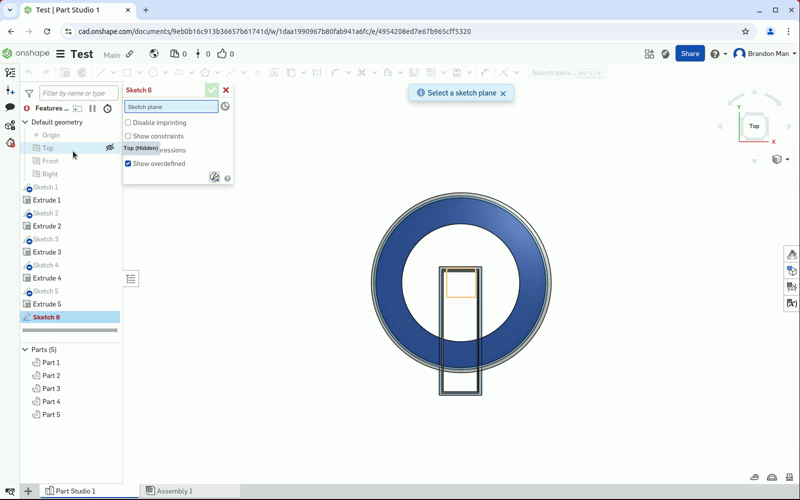
click(73, 150)
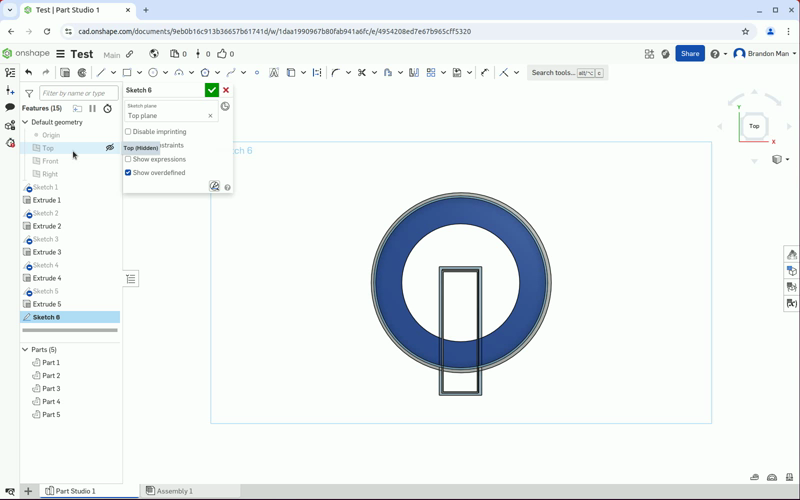
mouse_move(73, 352)
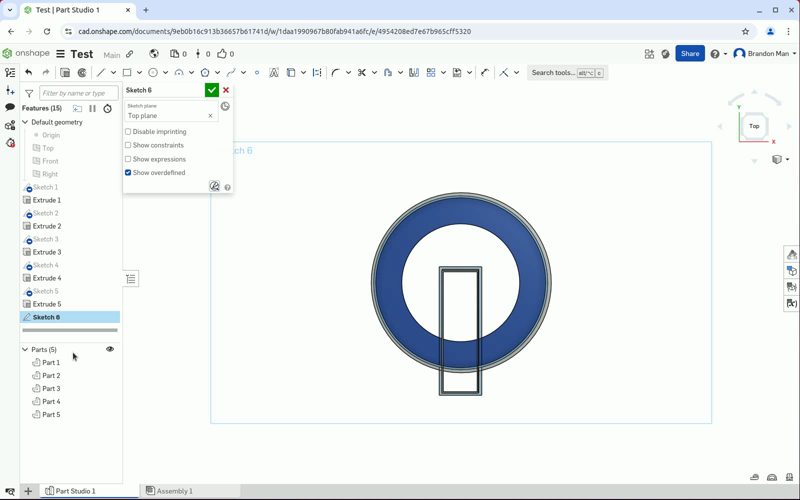
key(y)
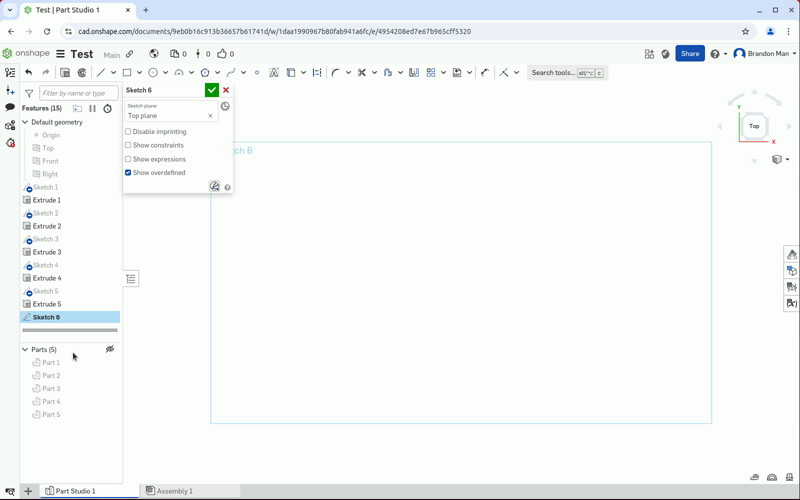
key(l)
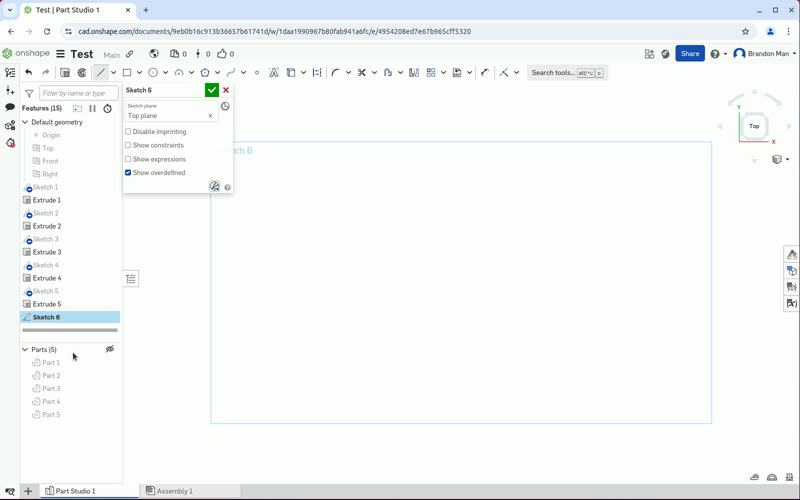
key_down(shift)
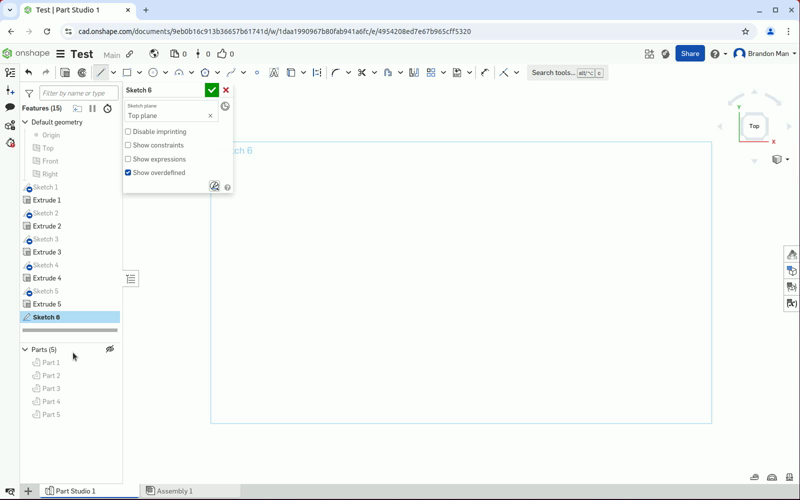
mouse_move(443, 391)
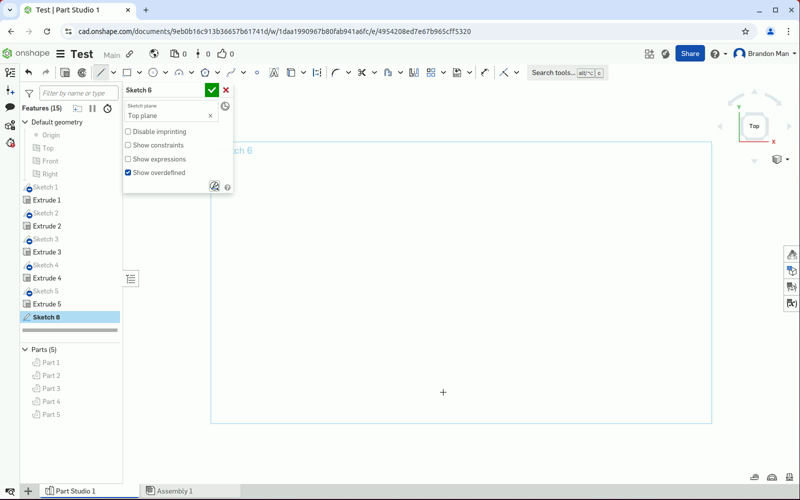
click(443, 391)
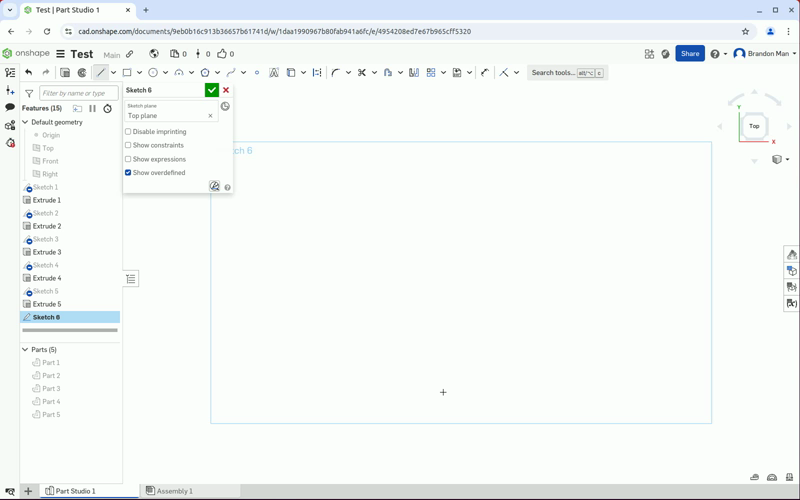
key_up(shift)
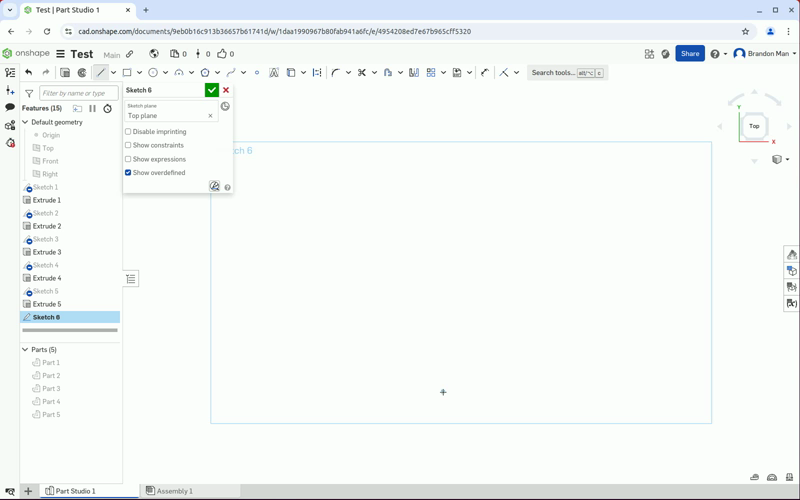
key_down(shift)
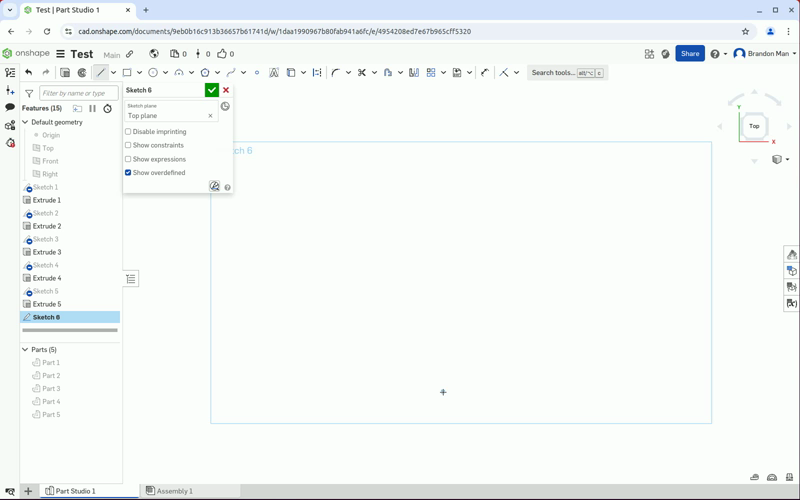
mouse_move(473, 391)
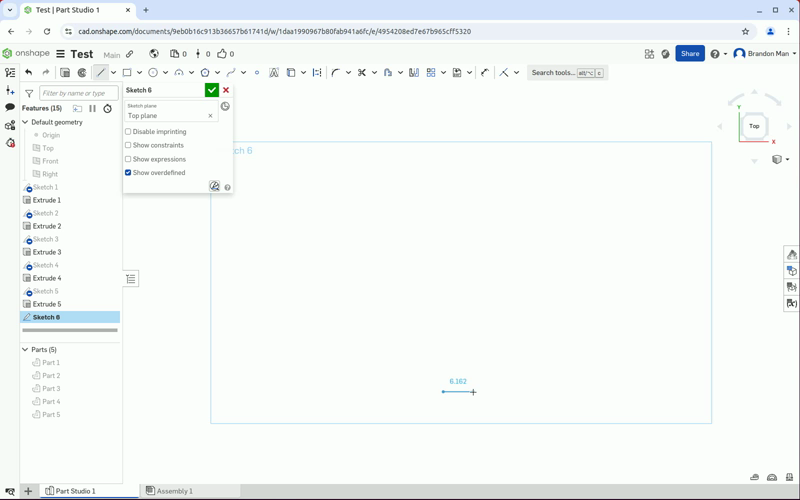
mouse_move(477, 391)
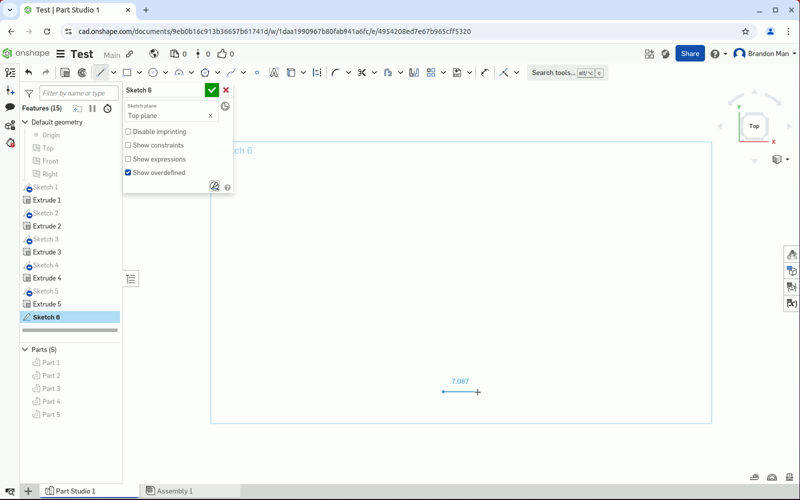
click(477, 391)
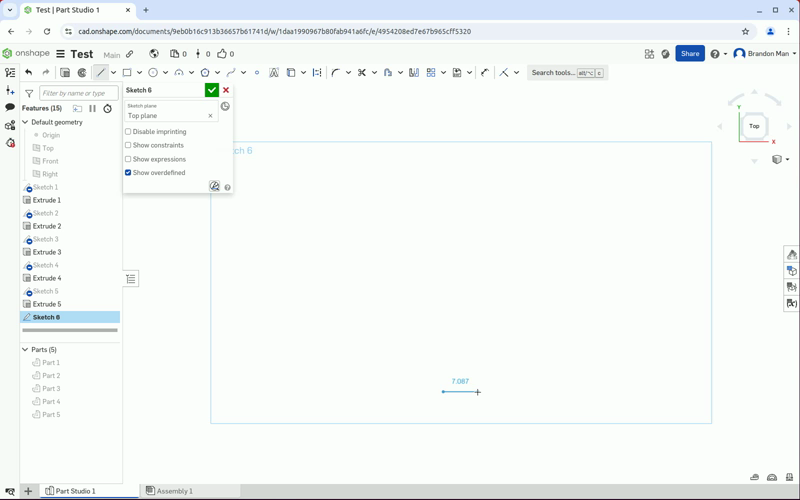
key_up(shift)
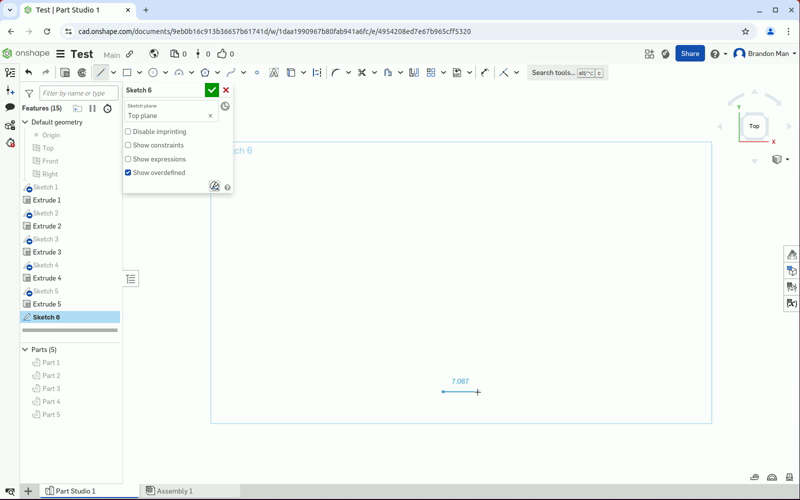
key_down(shift)
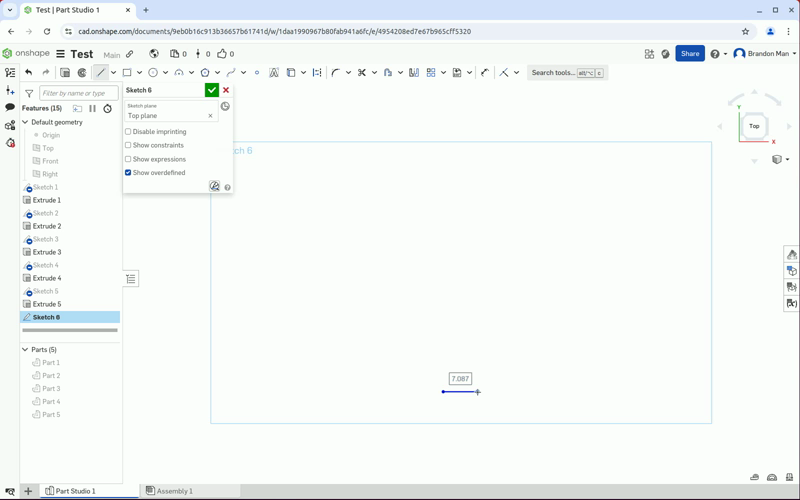
mouse_move(477, 271)
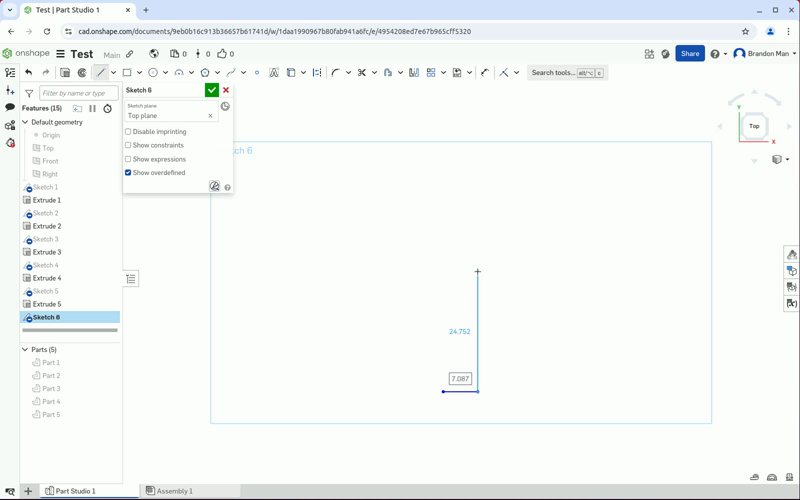
click(477, 271)
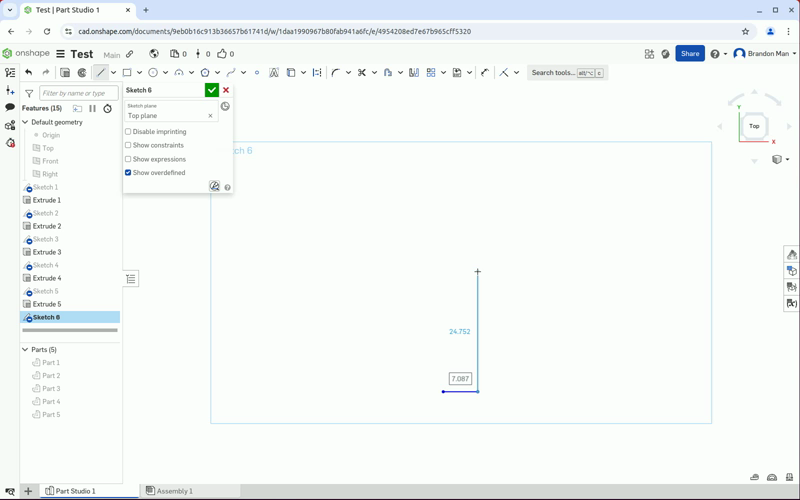
key_up(shift)
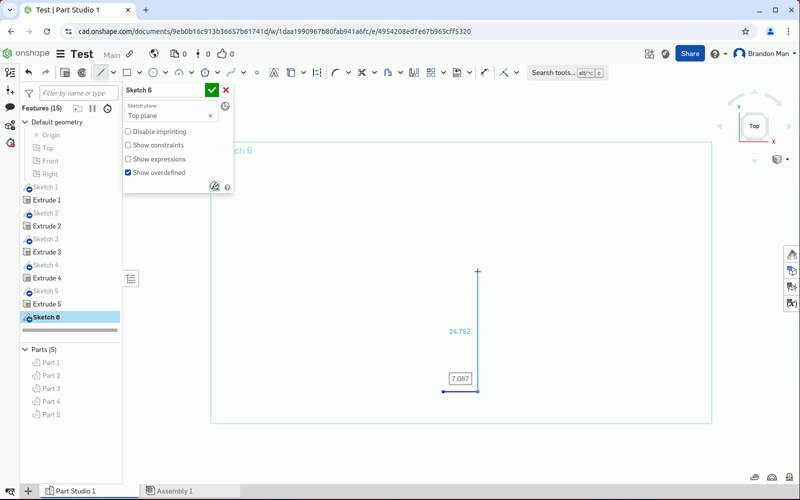
key_down(shift)
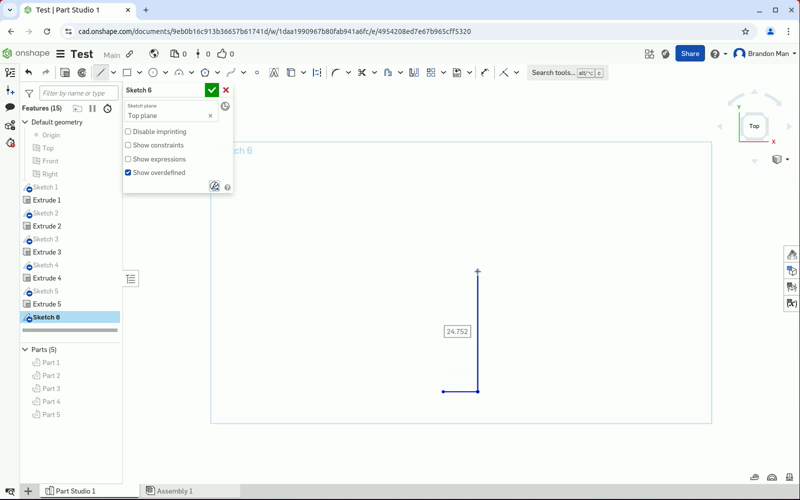
mouse_move(507, 271)
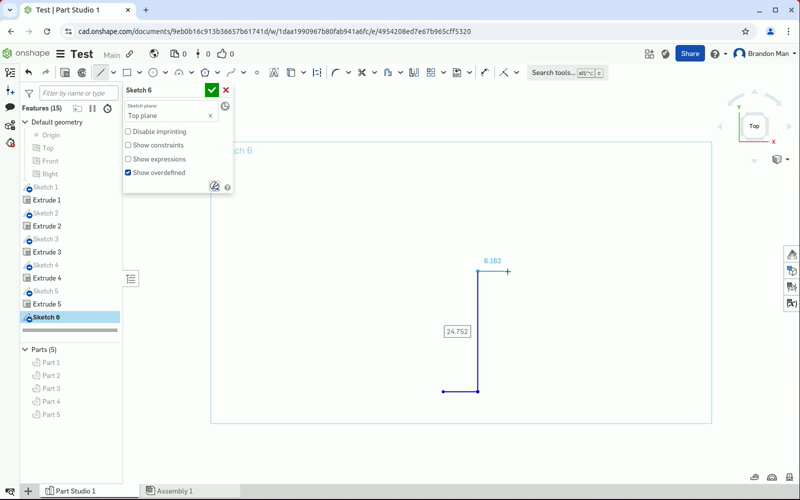
mouse_move(443, 271)
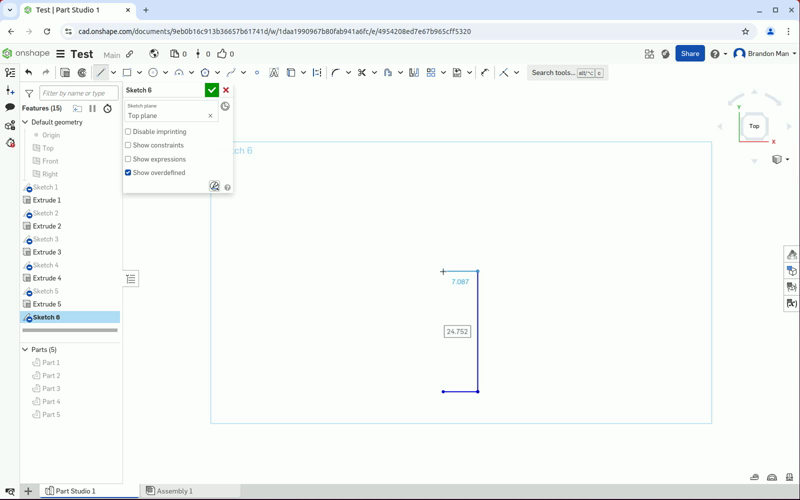
click(443, 271)
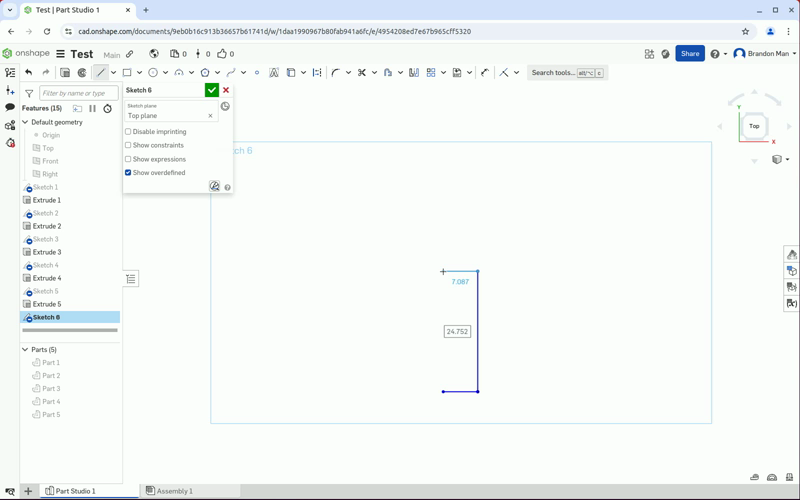
key_up(shift)
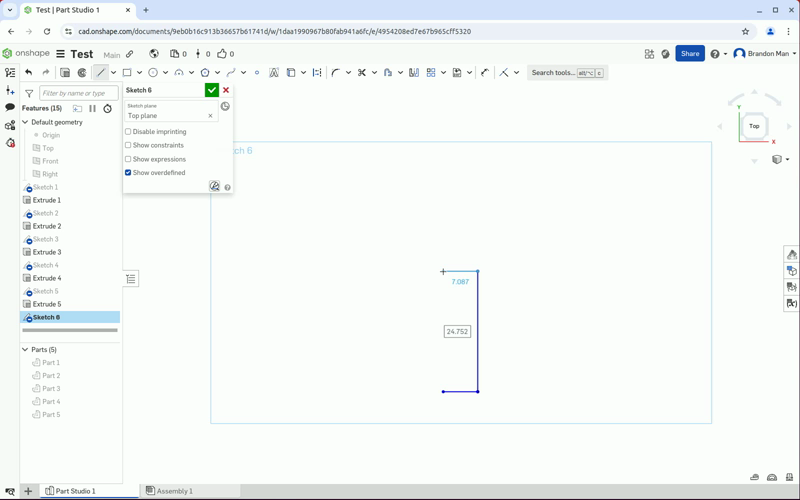
key_down(shift)
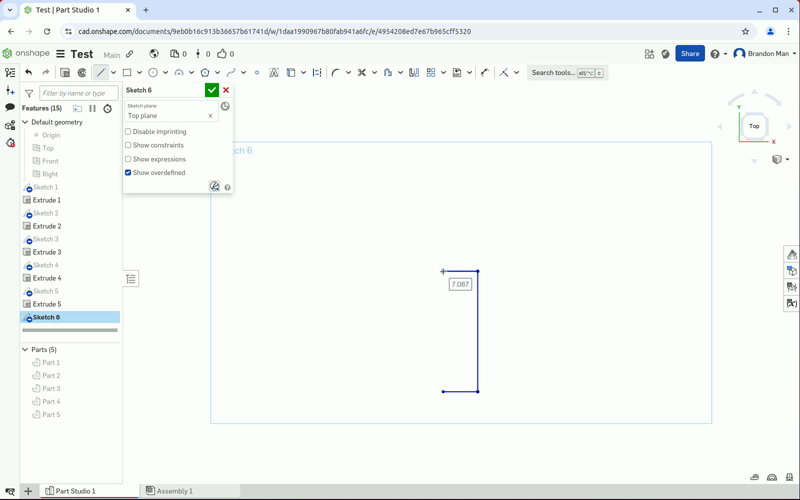
mouse_move(443, 391)
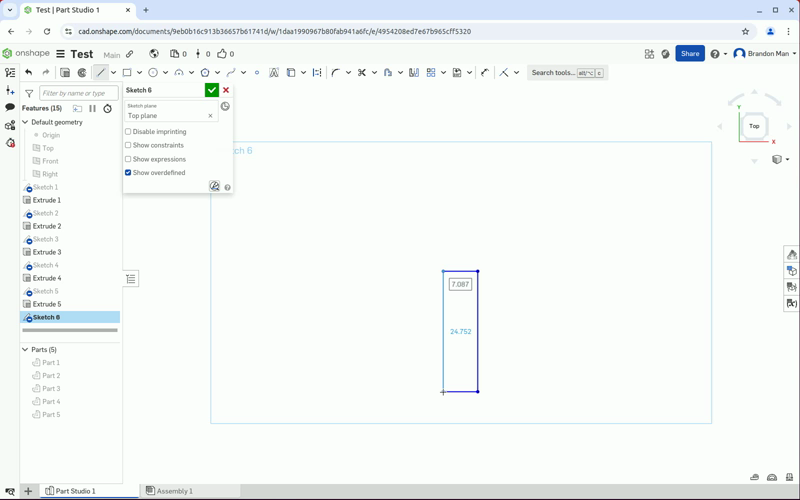
key_up(shift)
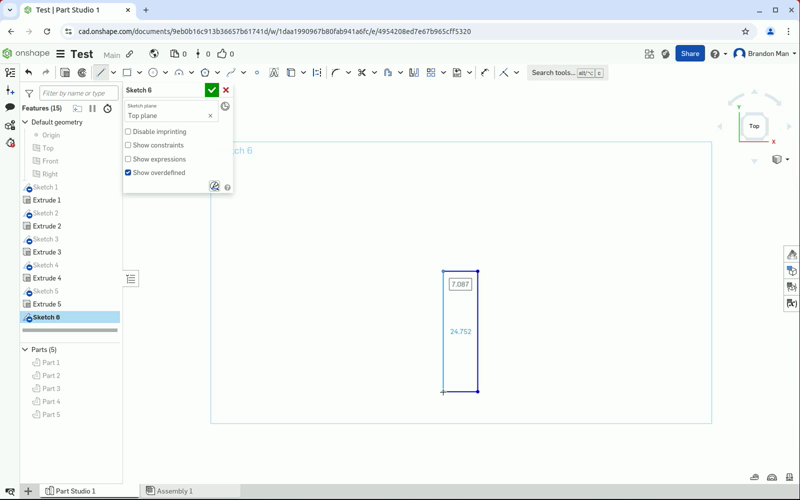
click(443, 391)
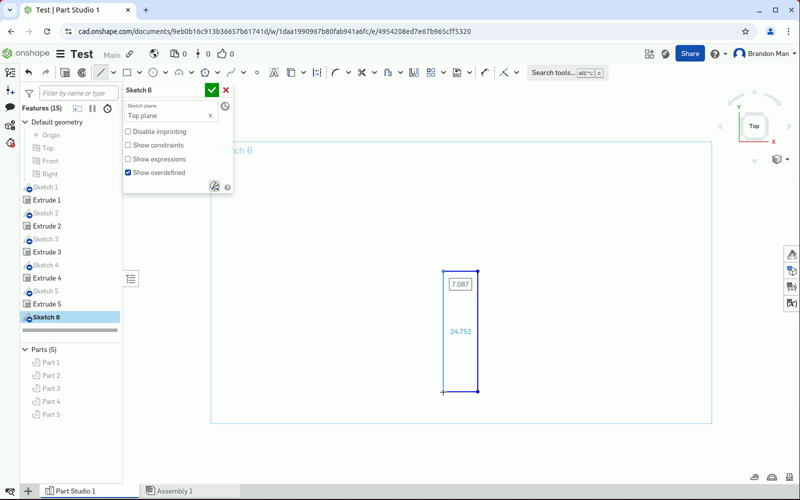
key(esc)
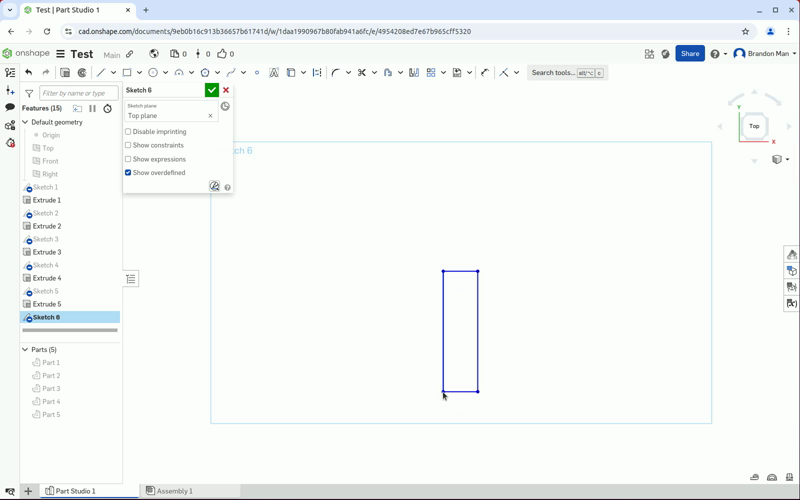
mouse_move(467, 337)
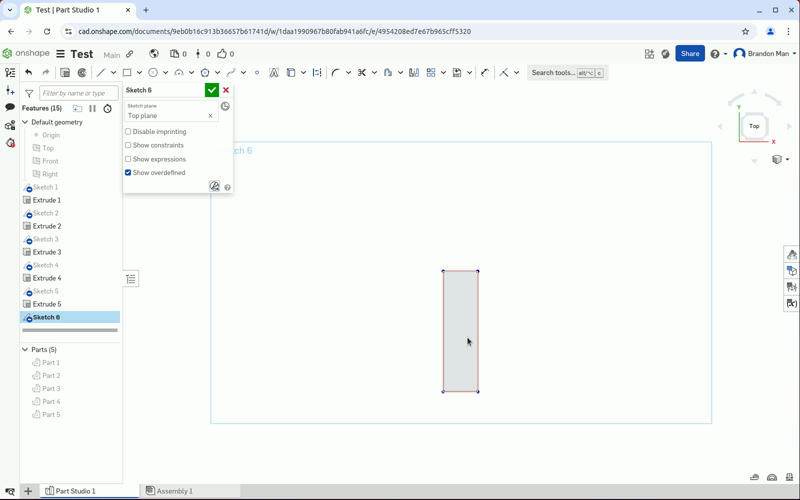
click(467, 337)
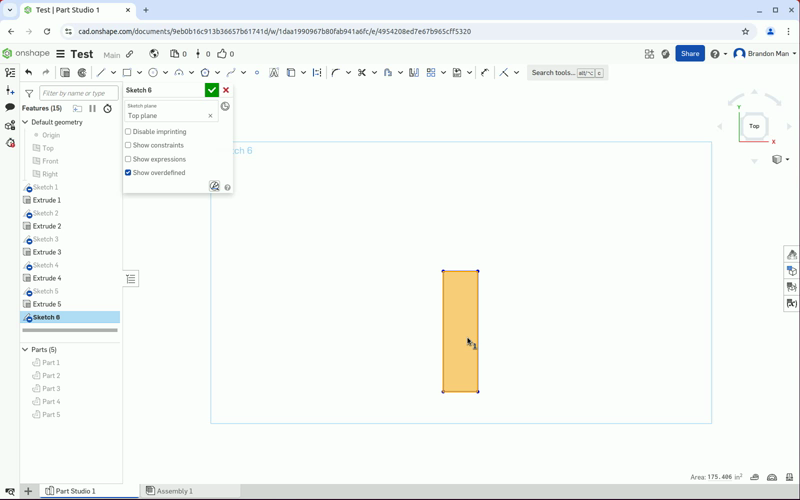
mouse_move(73, 352)
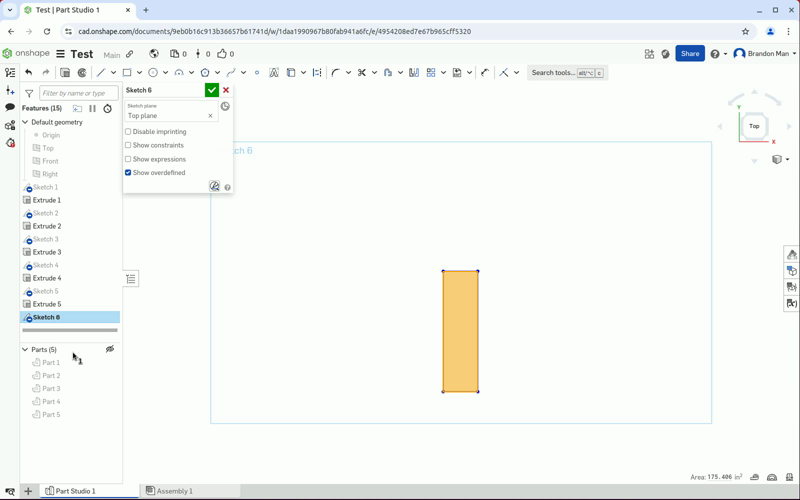
key(shift+y)
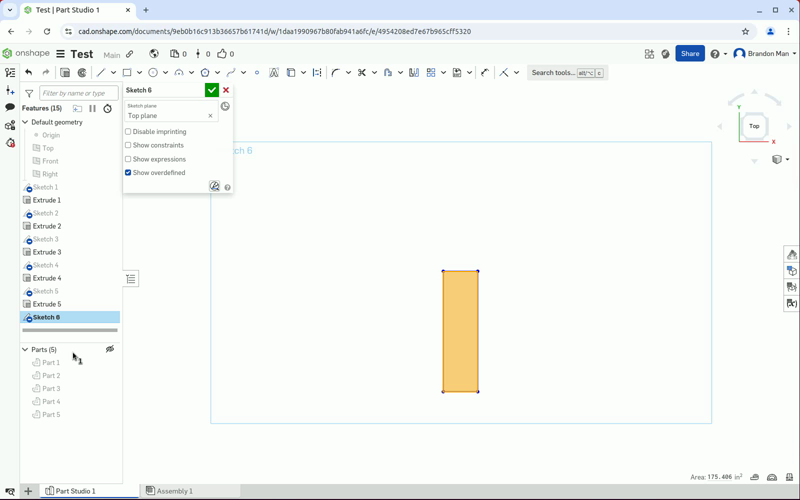
key(shift+e)
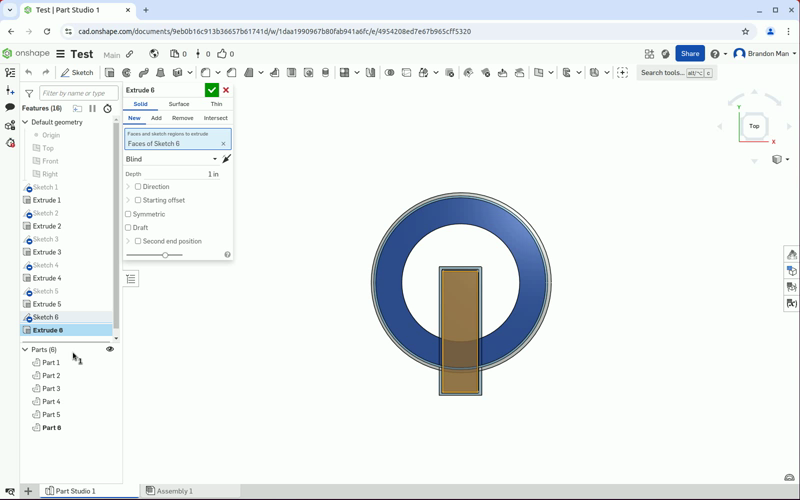
mouse_move(143, 106)
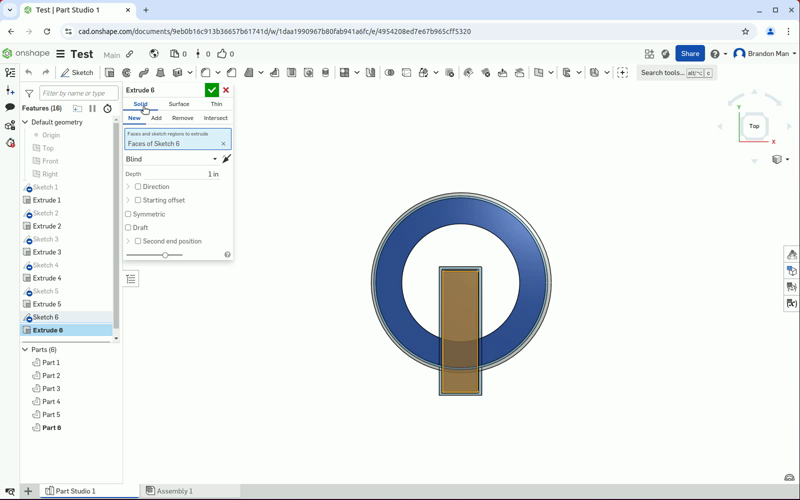
click(143, 106)
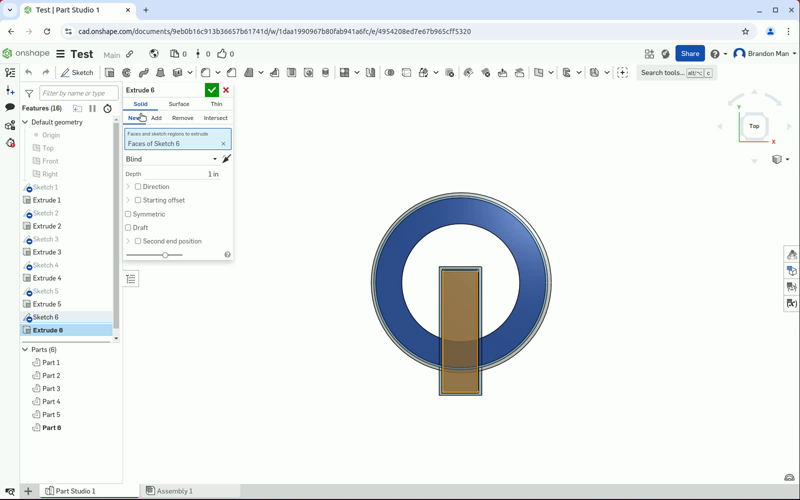
mouse_move(137, 120)
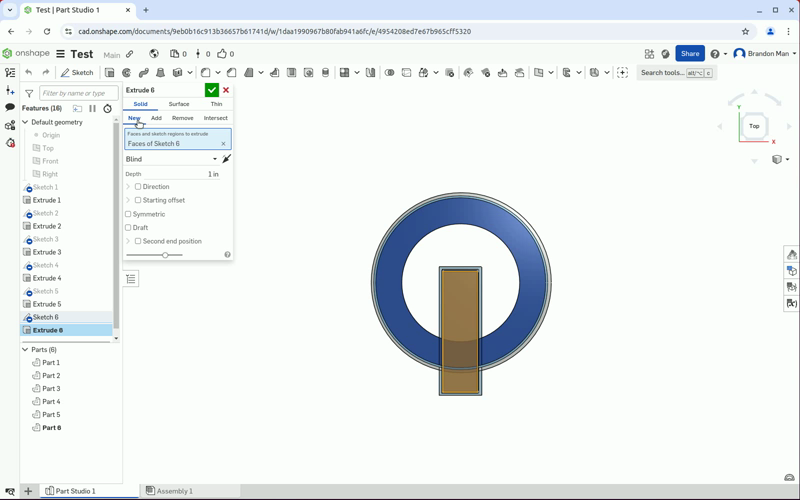
click(137, 120)
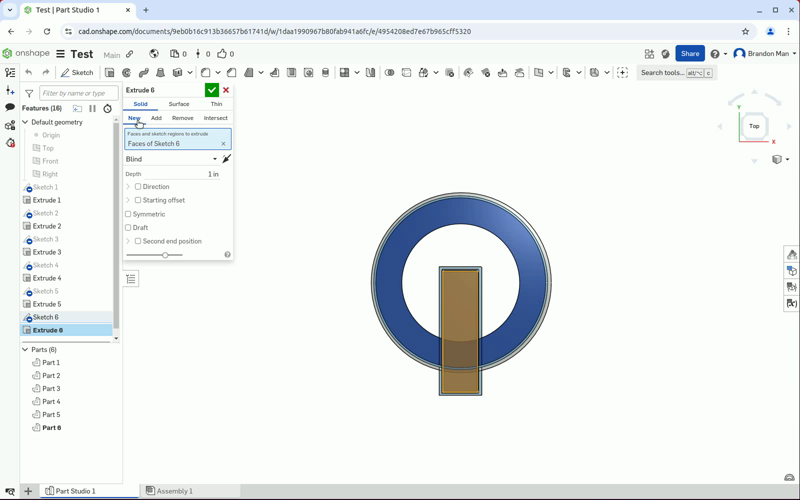
key(tab, 4)
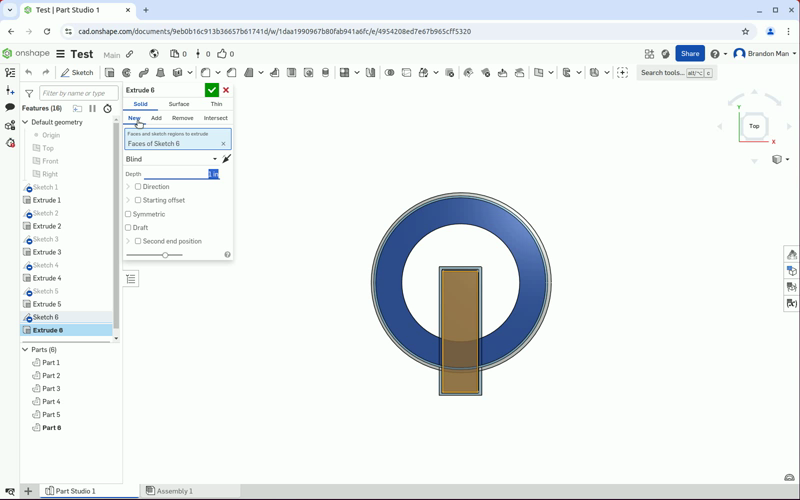
text(0.481)
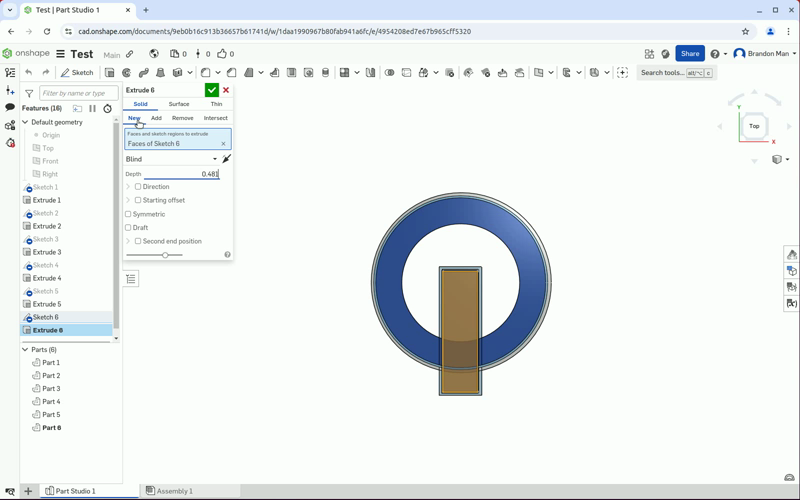
key(enter)
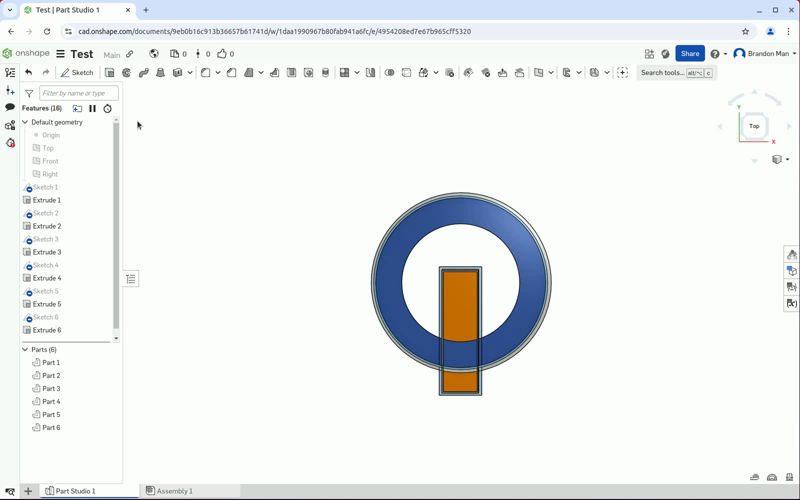
key(shift+h)
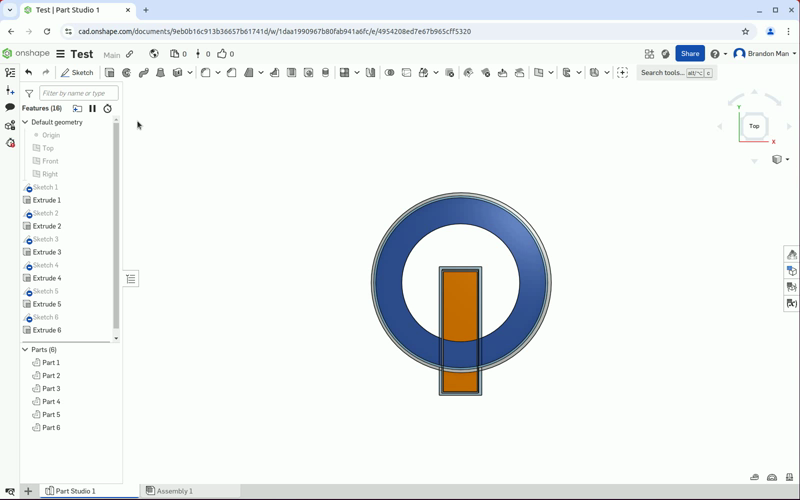
key(shift+h)
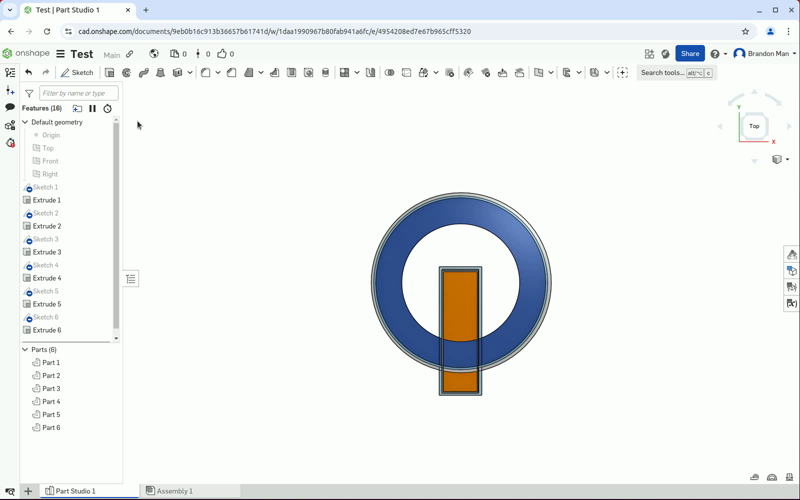
mouse_move(69, 189)
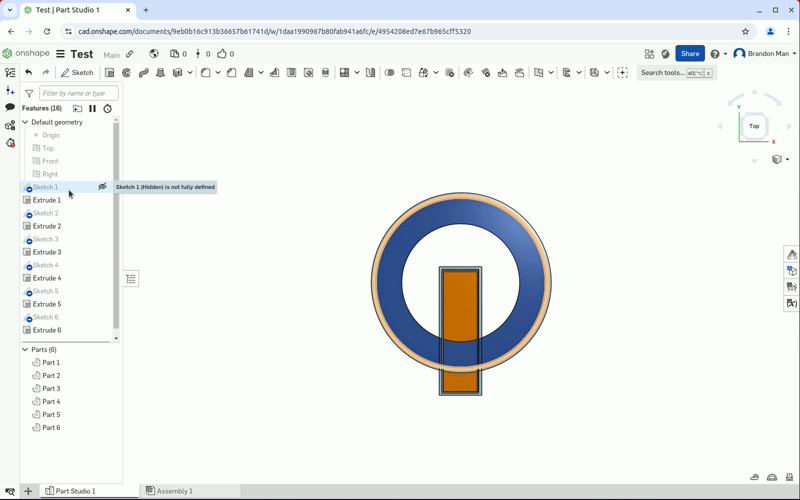
click(69, 189)
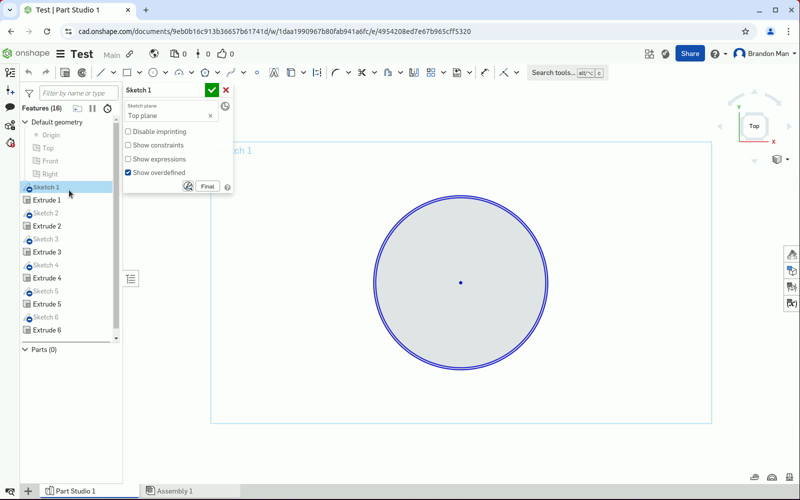
mouse_move(229, 92)
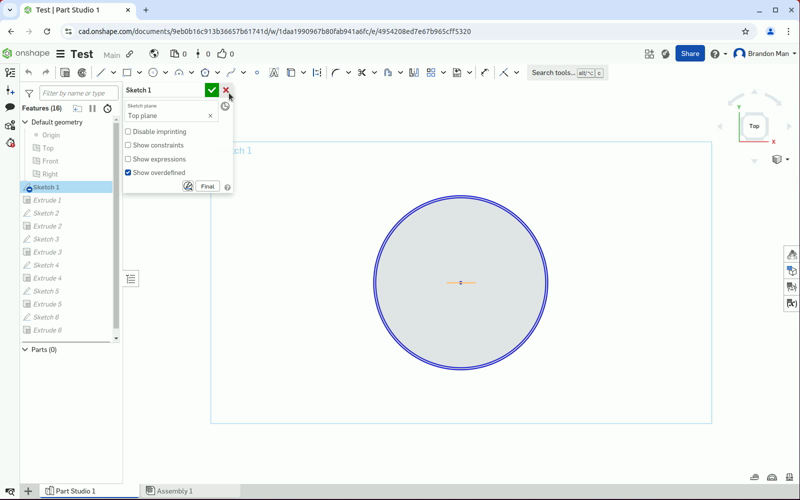
click(229, 92)
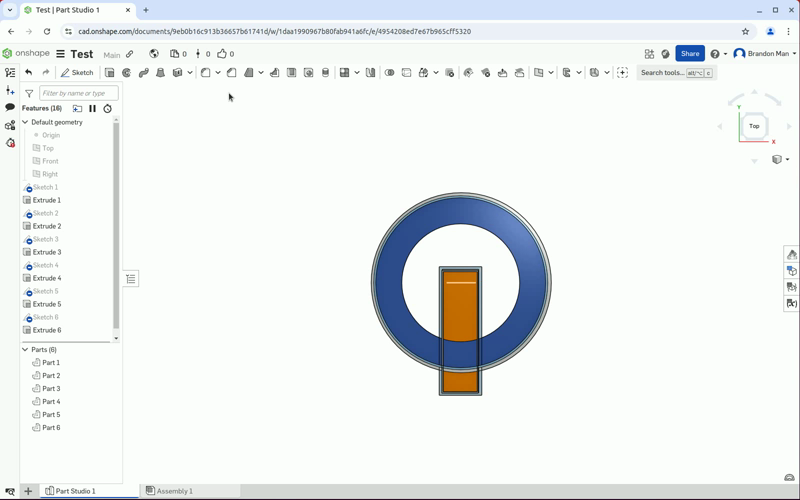
mouse_move(73, 352)
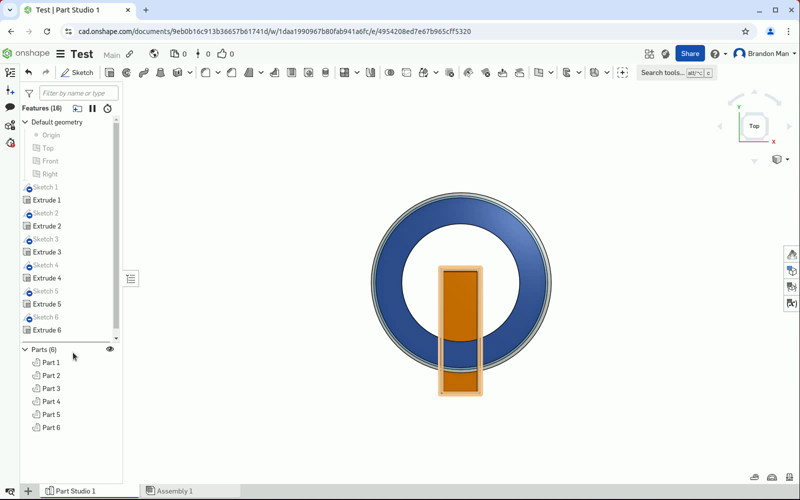
key(y)
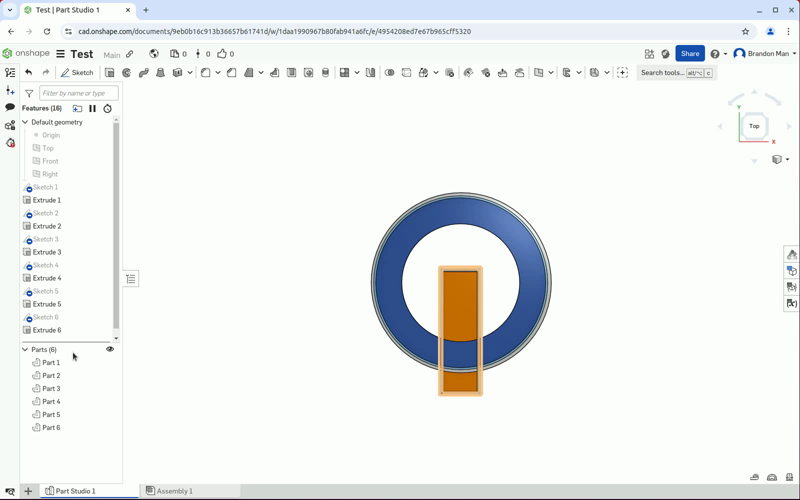
key(shift+p)
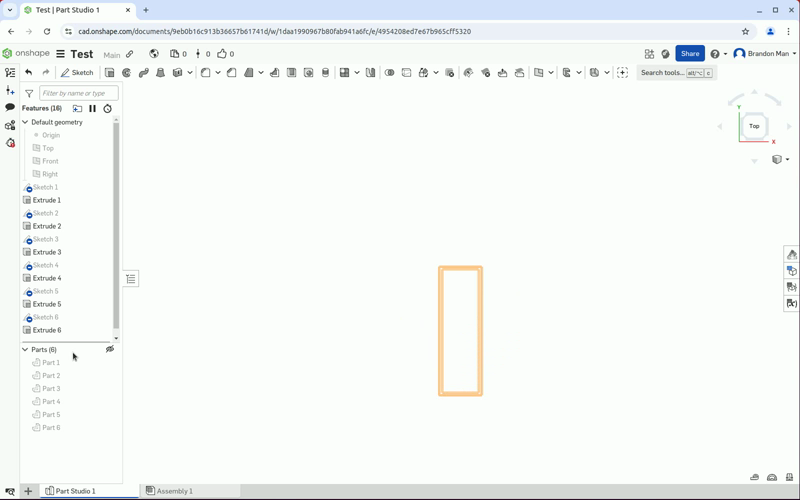
key(space)
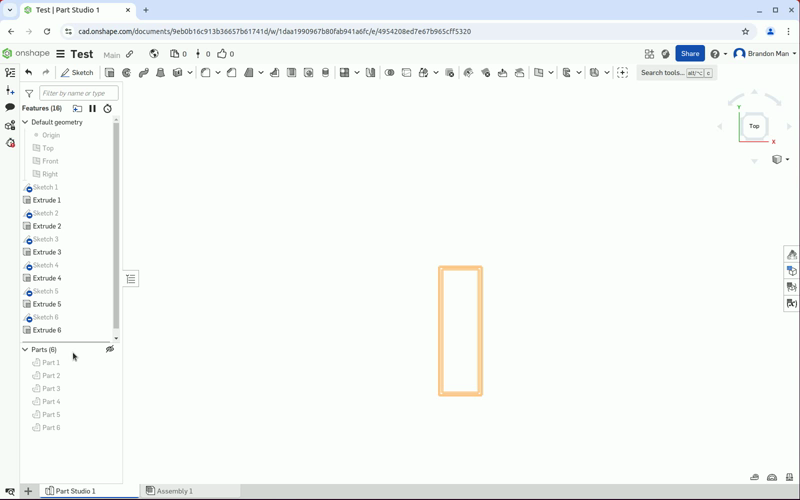
key_down(shift)
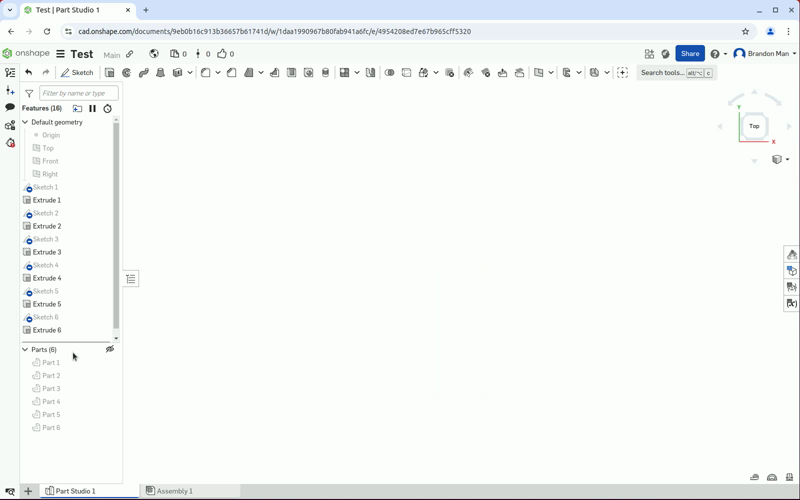
key(up)
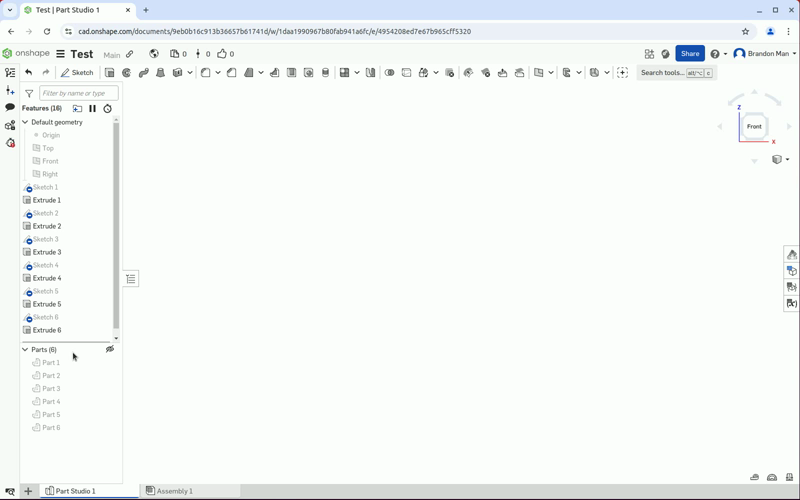
key_up(shift)
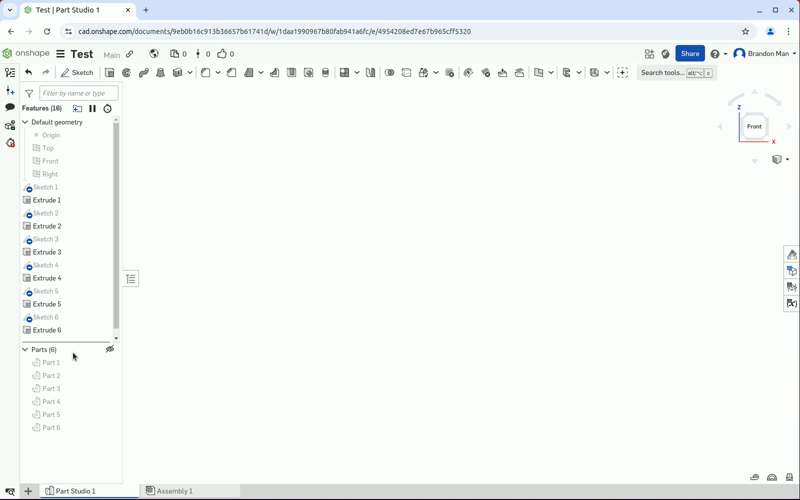
mouse_move(73, 352)
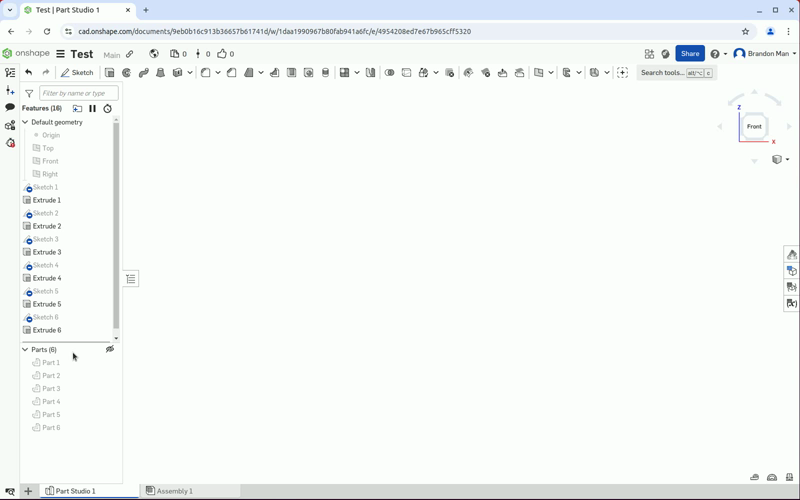
key(shift+y)
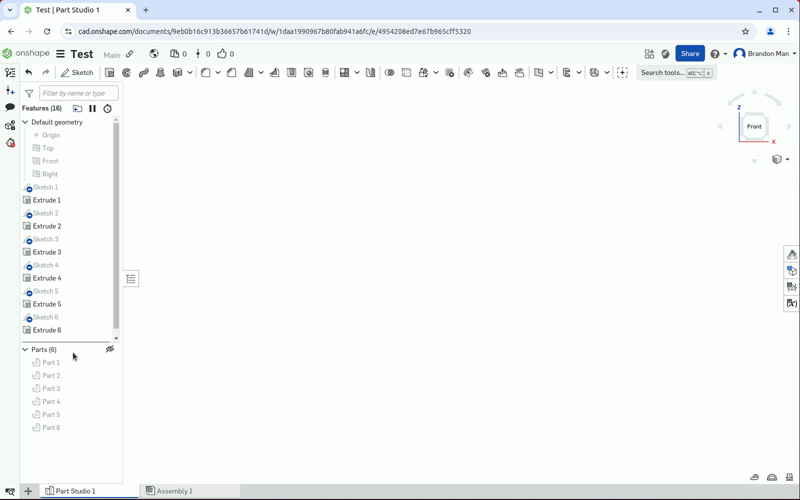
key(shift+s)
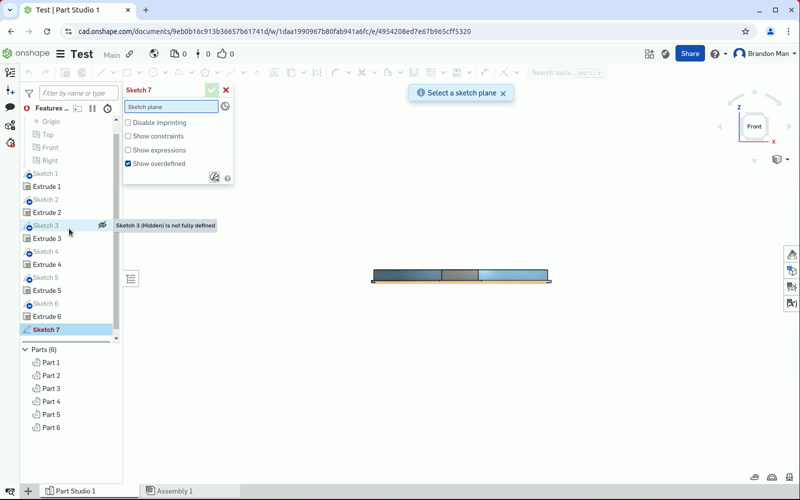
scroll(3)
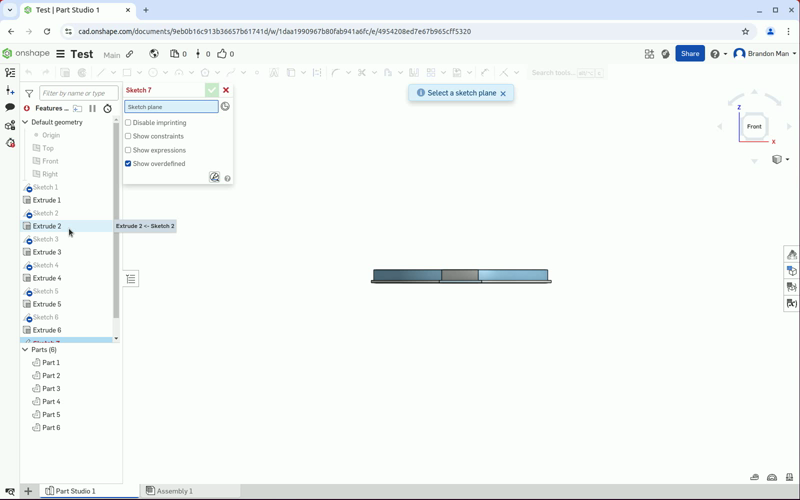
mouse_move(69, 163)
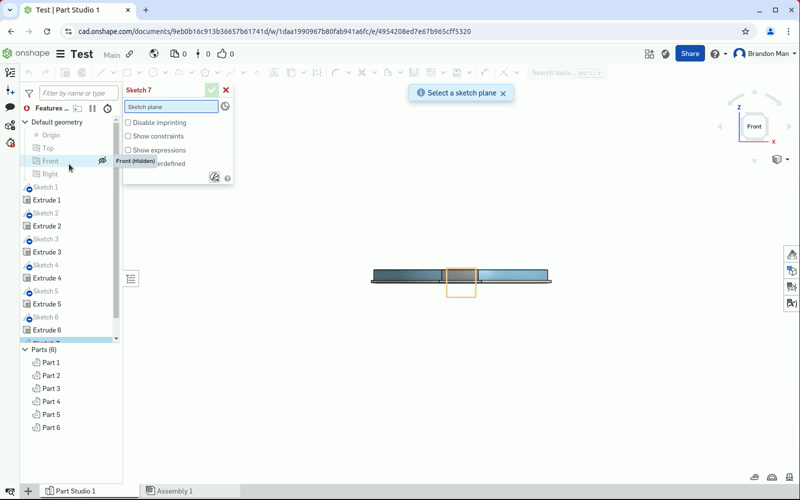
click(69, 163)
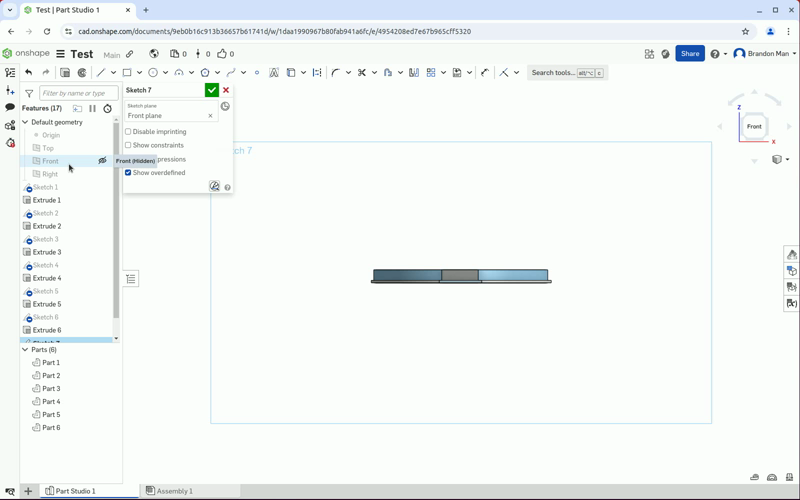
mouse_move(73, 352)
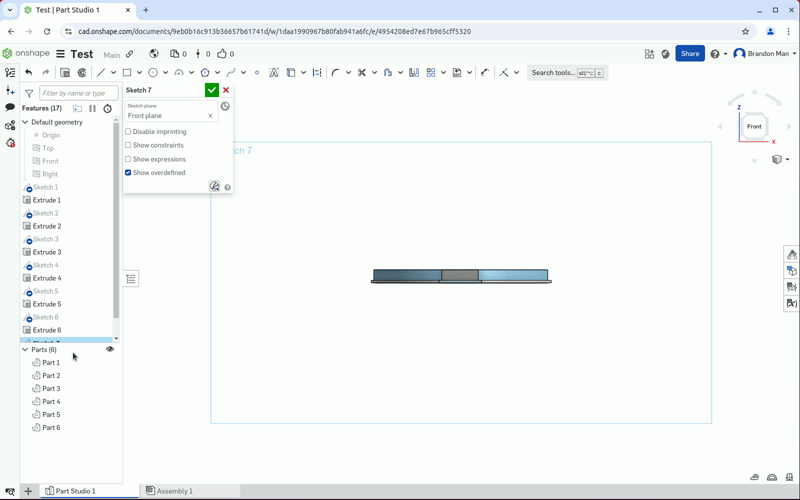
key(y)
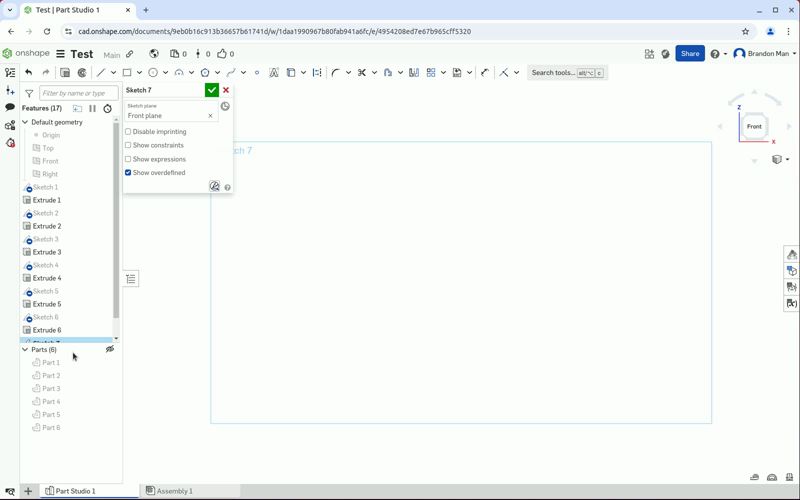
key(l)
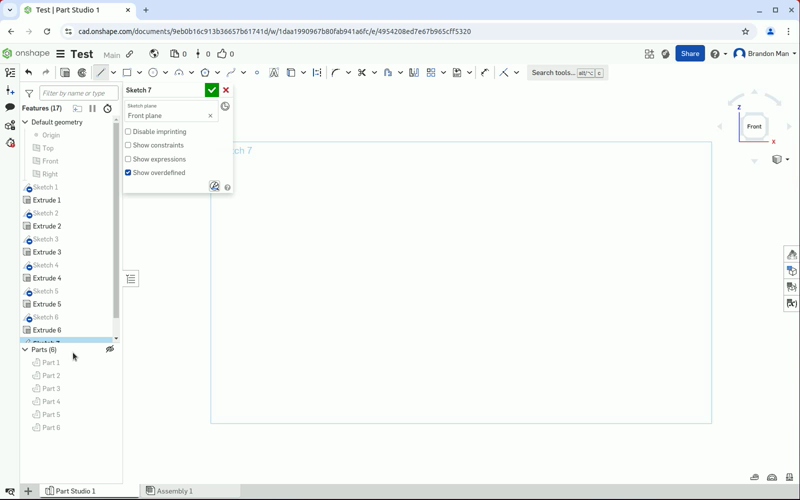
key_down(shift)
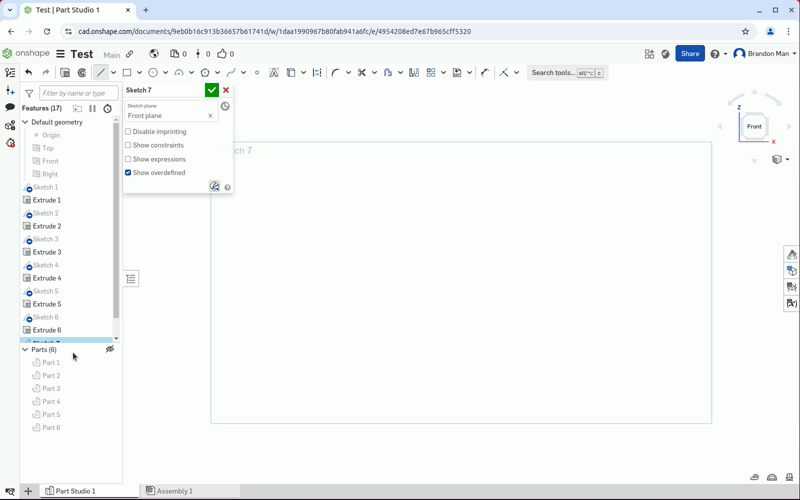
mouse_move(443, 280)
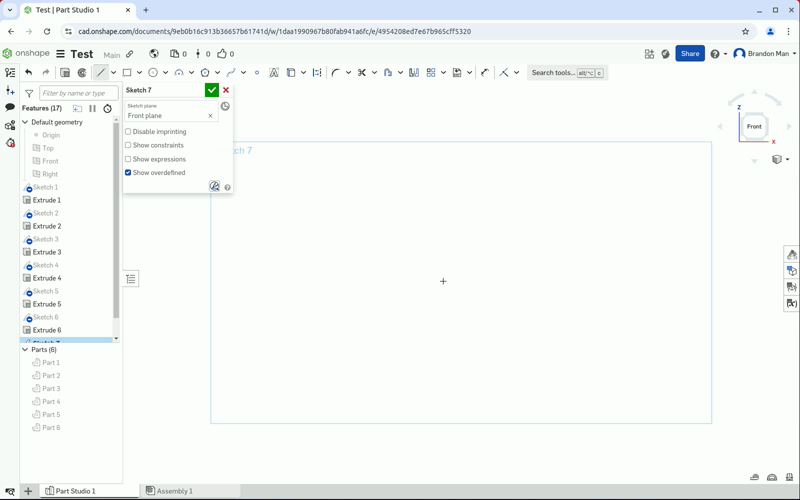
click(443, 280)
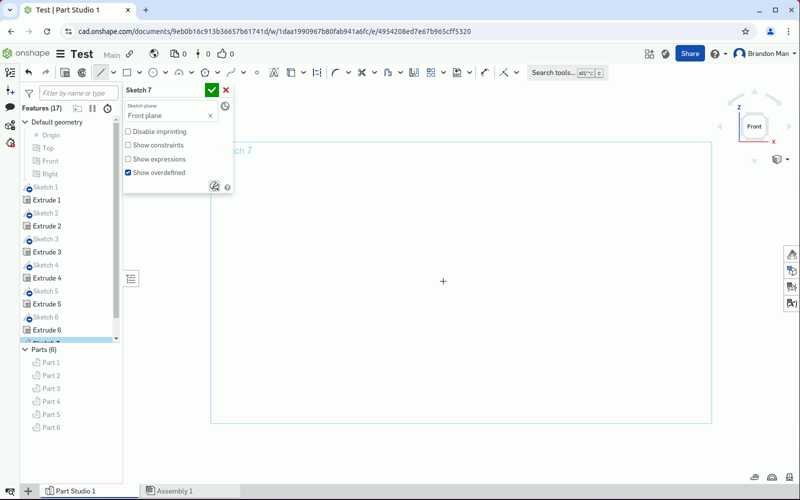
key_up(shift)
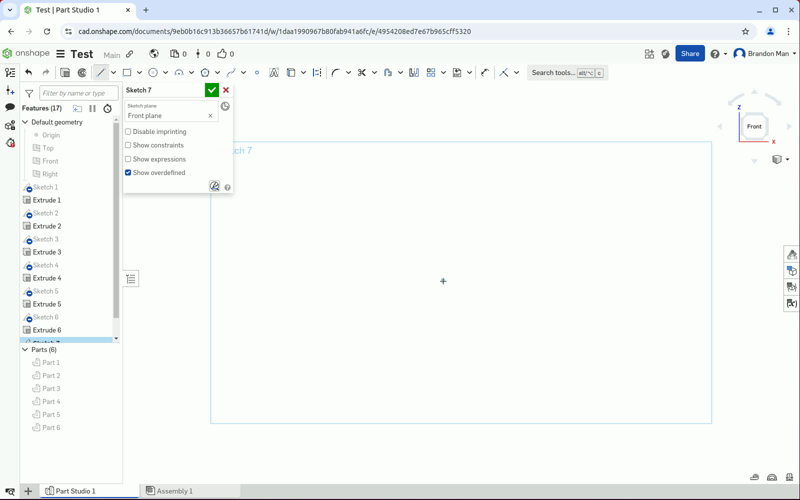
key_down(shift)
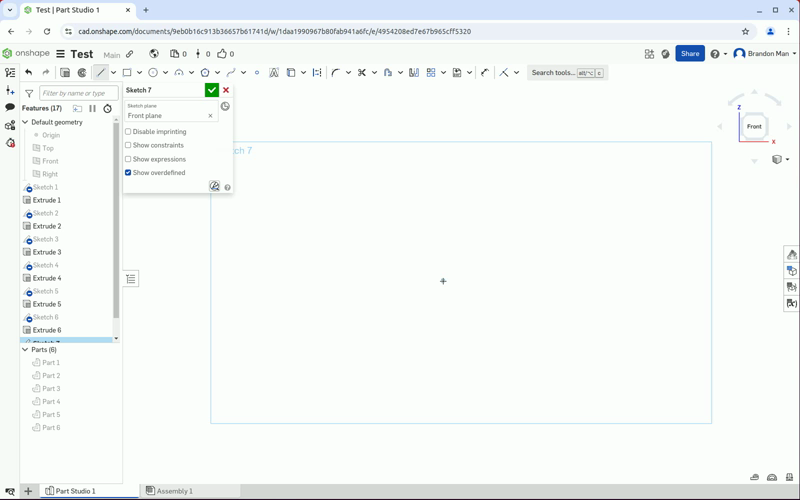
mouse_move(473, 280)
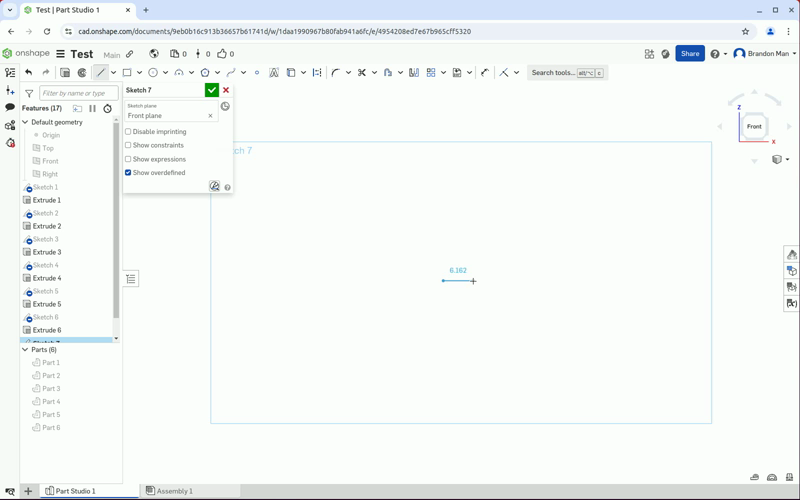
mouse_move(477, 280)
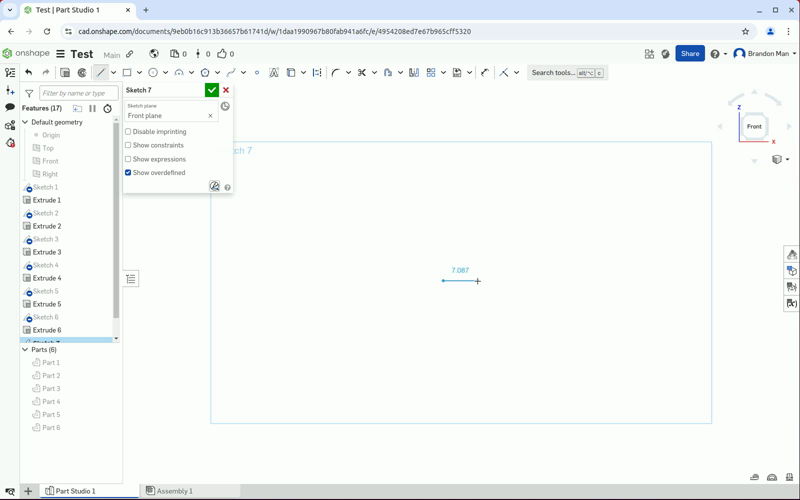
click(477, 280)
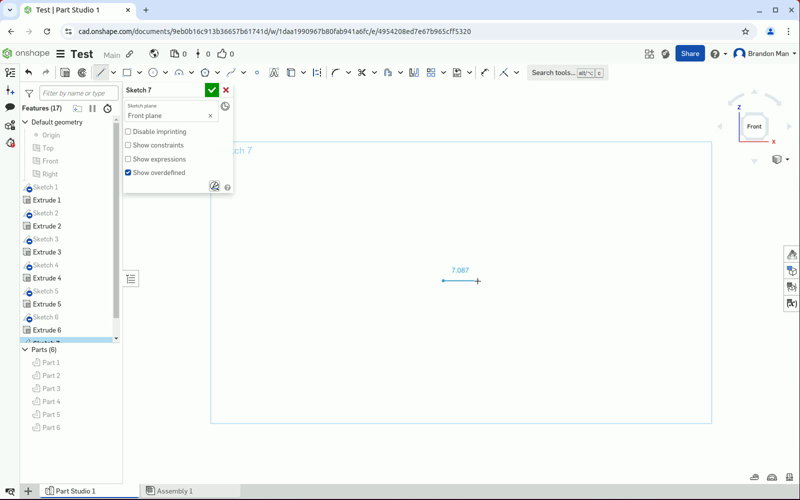
key_up(shift)
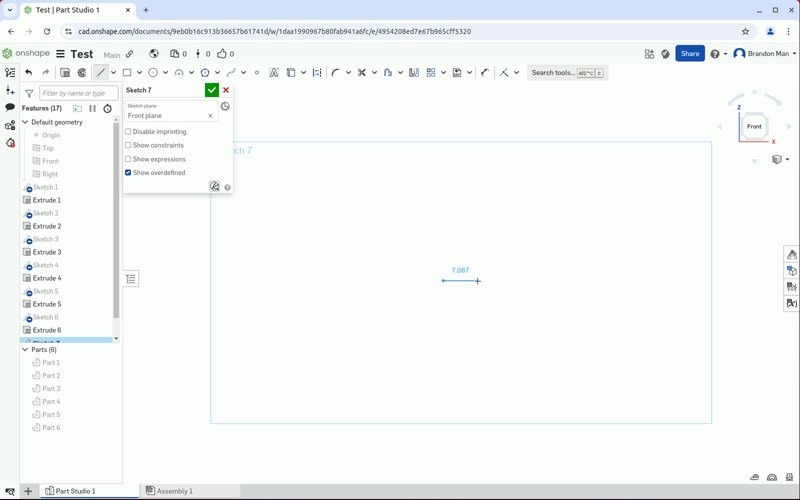
key_down(shift)
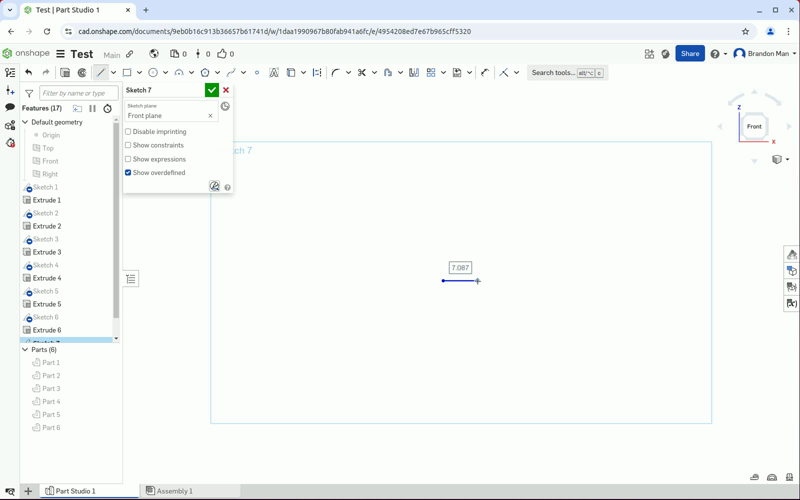
mouse_move(507, 280)
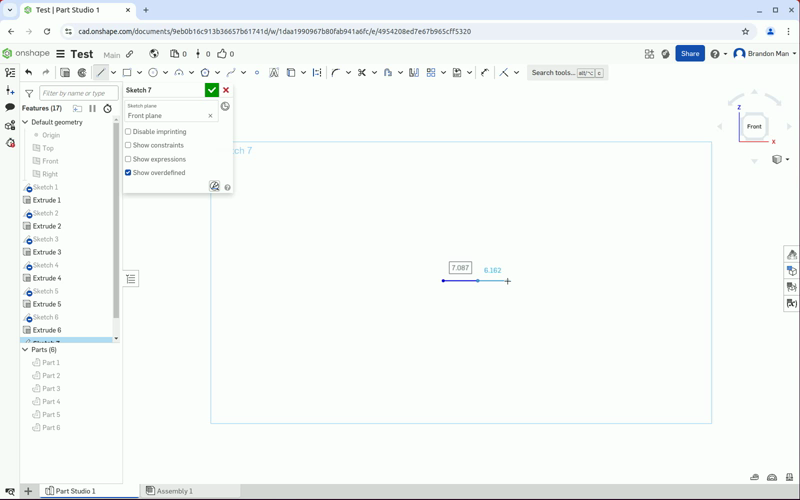
mouse_move(477, 270)
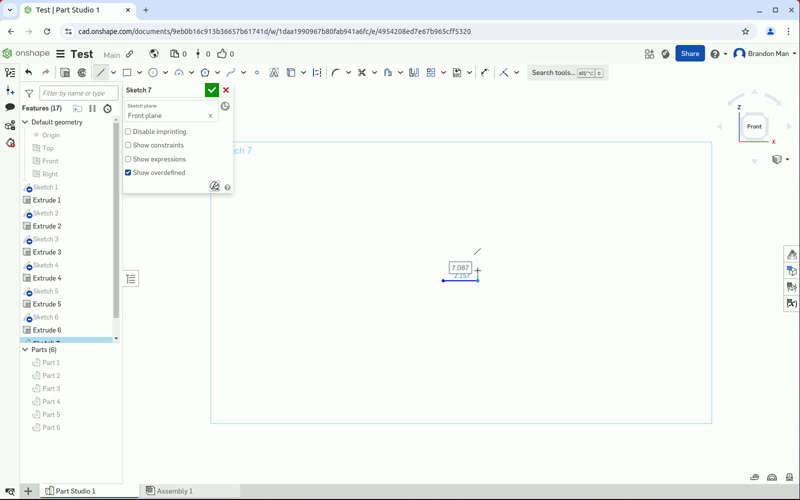
click(477, 270)
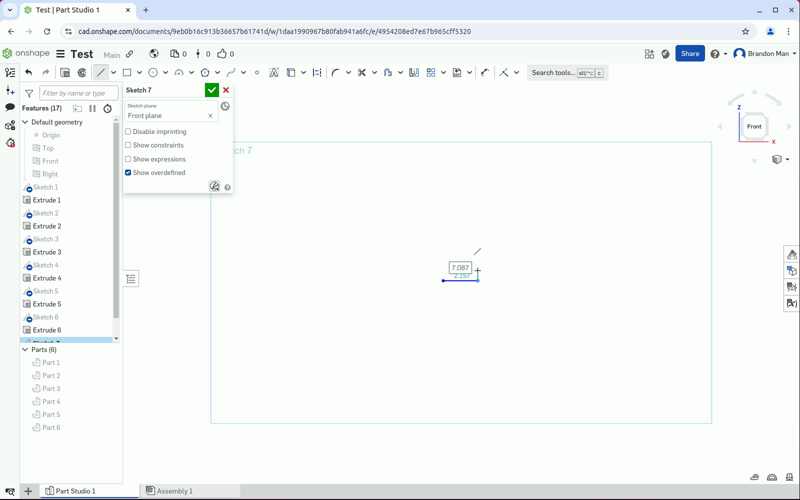
key_up(shift)
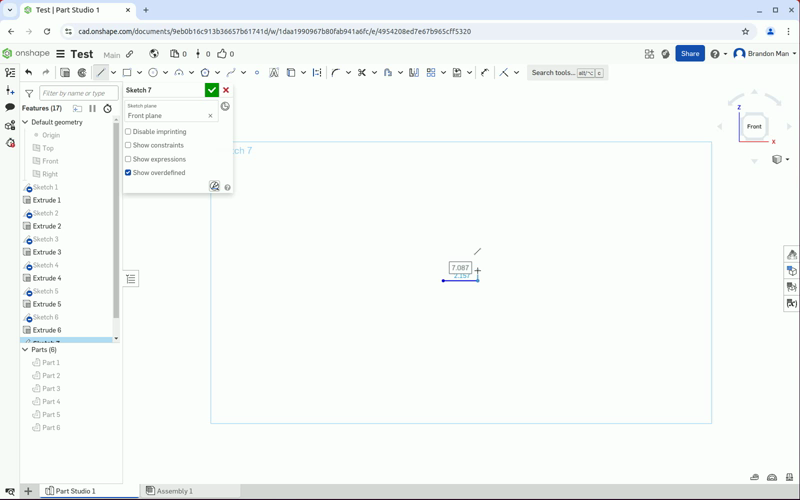
key_down(shift)
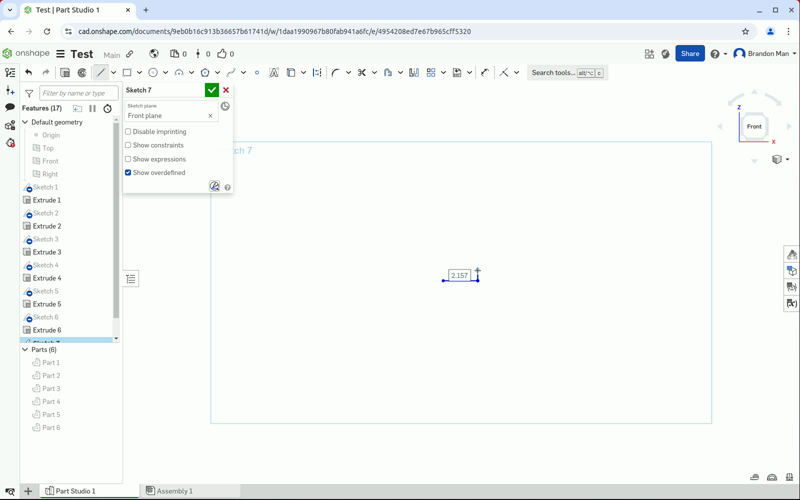
mouse_move(507, 270)
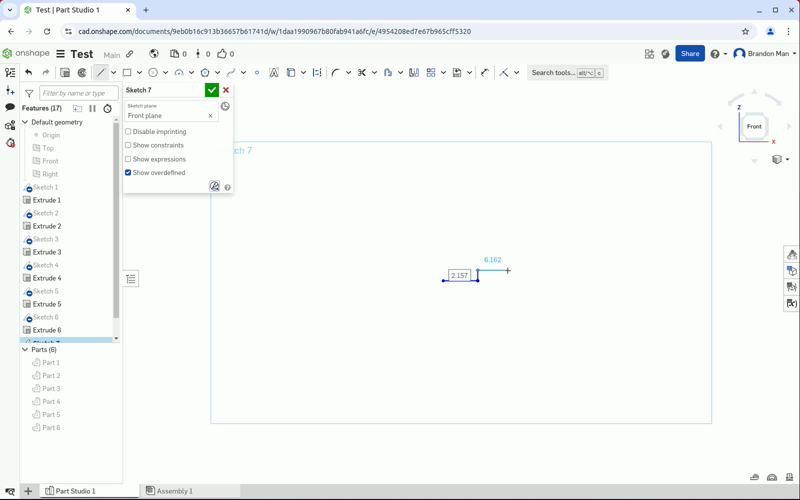
mouse_move(443, 270)
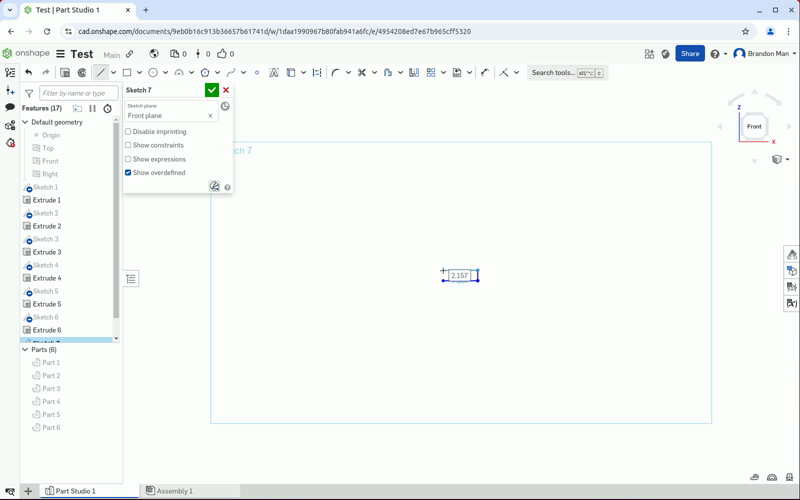
click(443, 270)
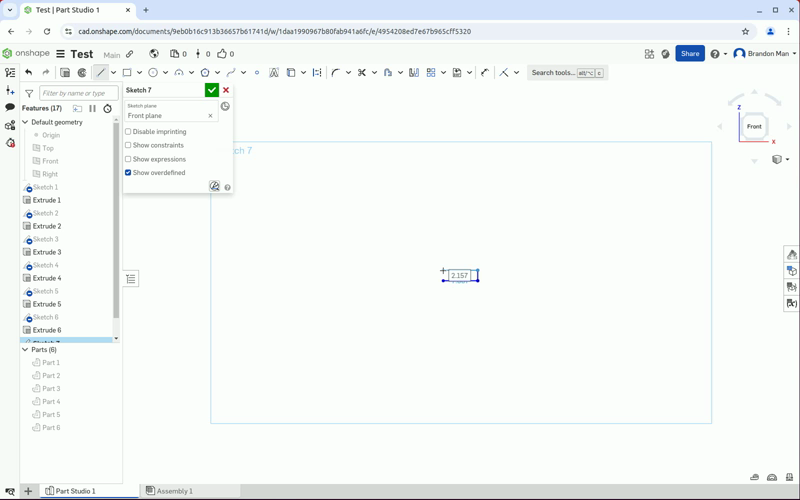
key_up(shift)
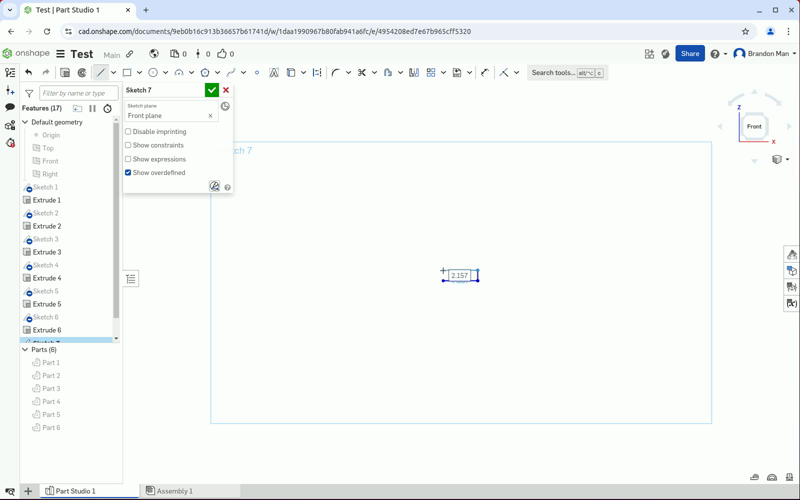
mouse_move(473, 270)
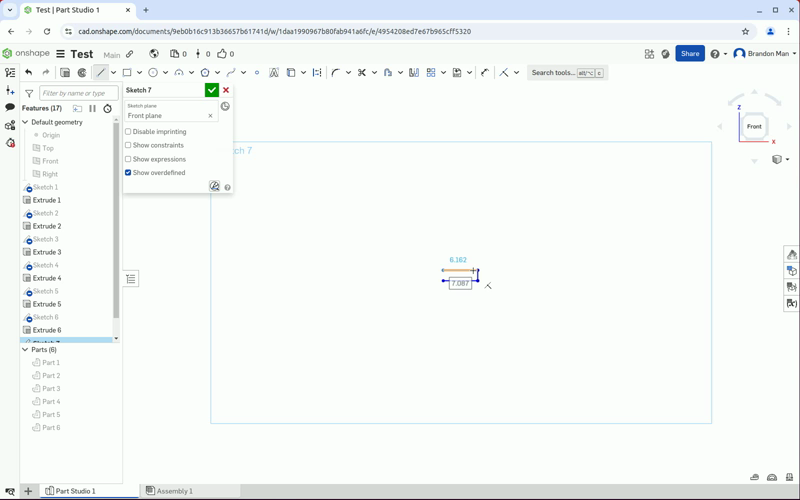
key_down(shift)
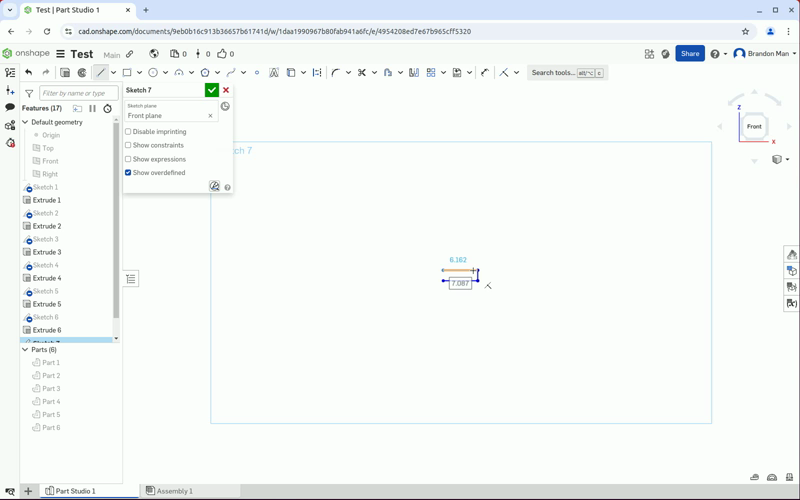
mouse_move(443, 280)
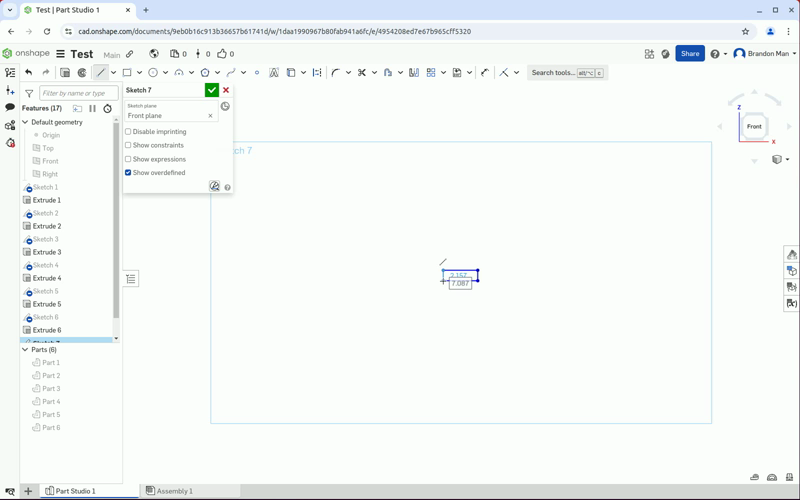
key_up(shift)
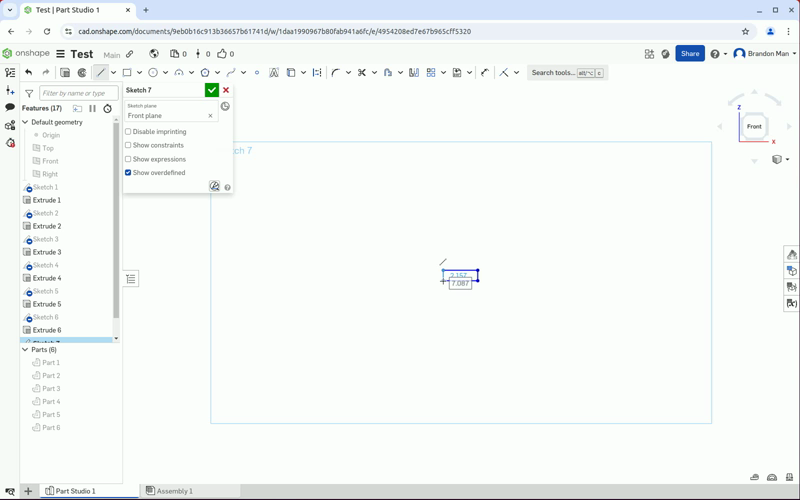
click(443, 280)
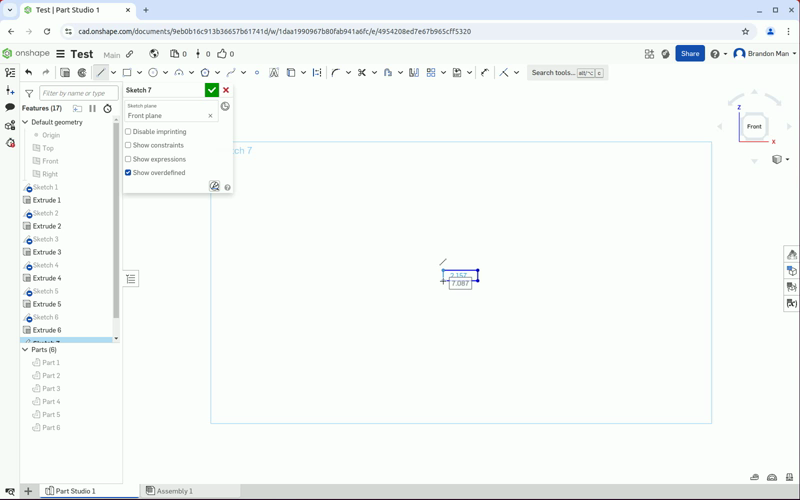
key(esc)
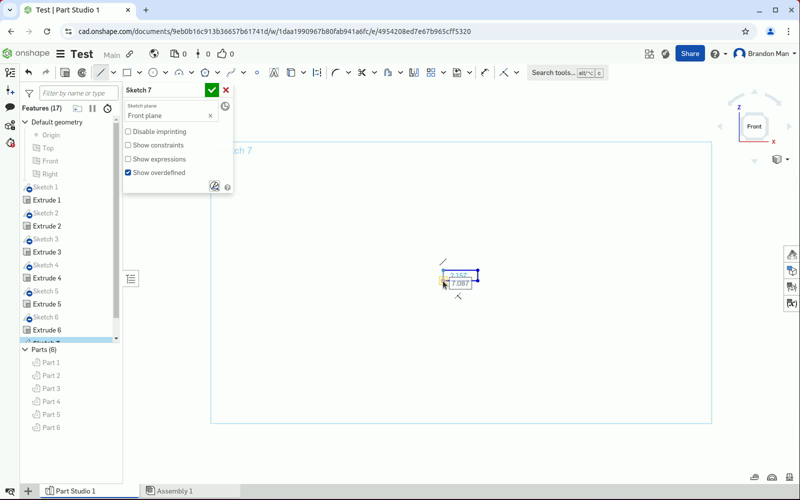
mouse_move(451, 272)
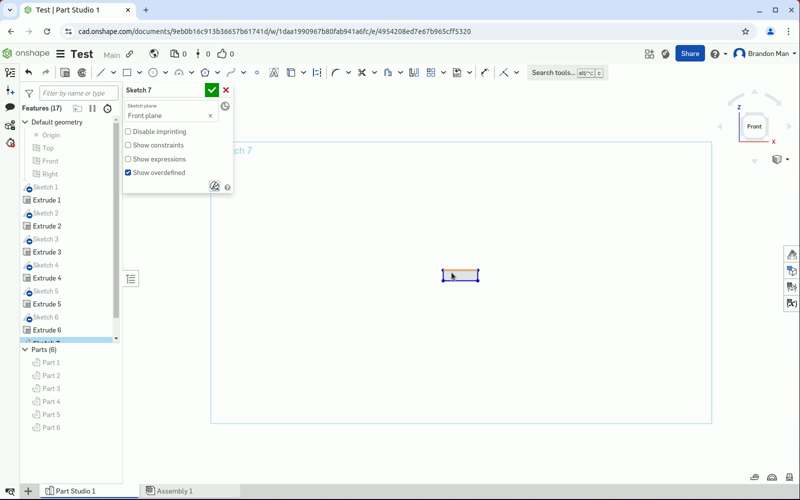
scroll(6)
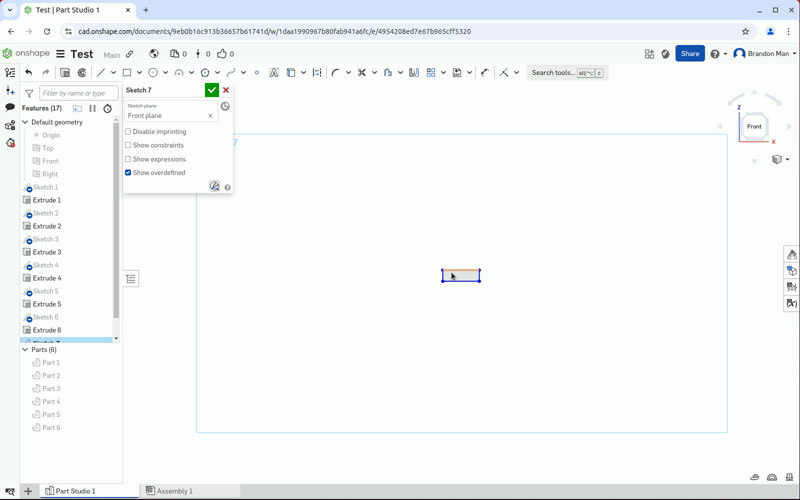
scroll(6)
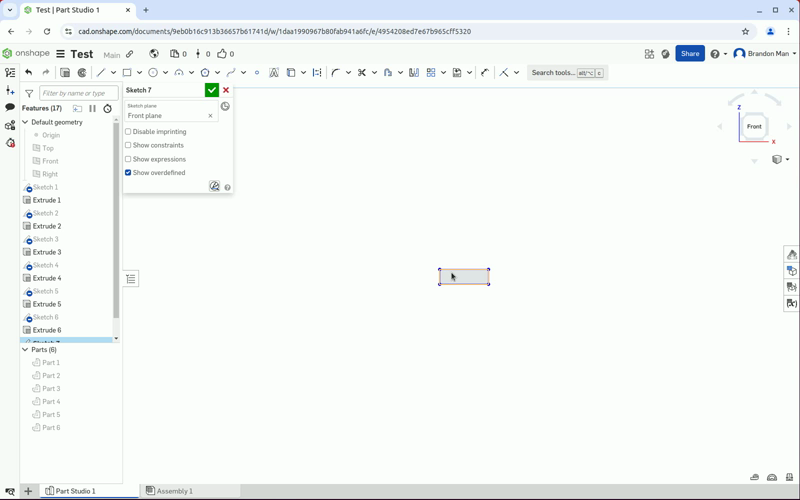
scroll(6)
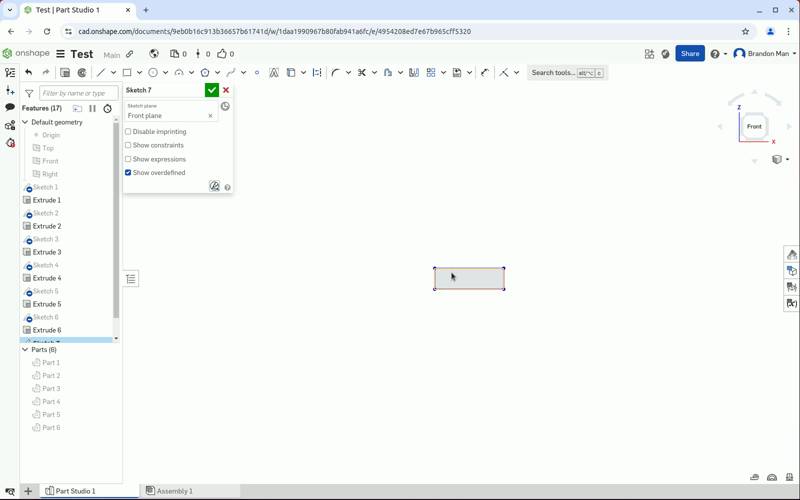
scroll(6)
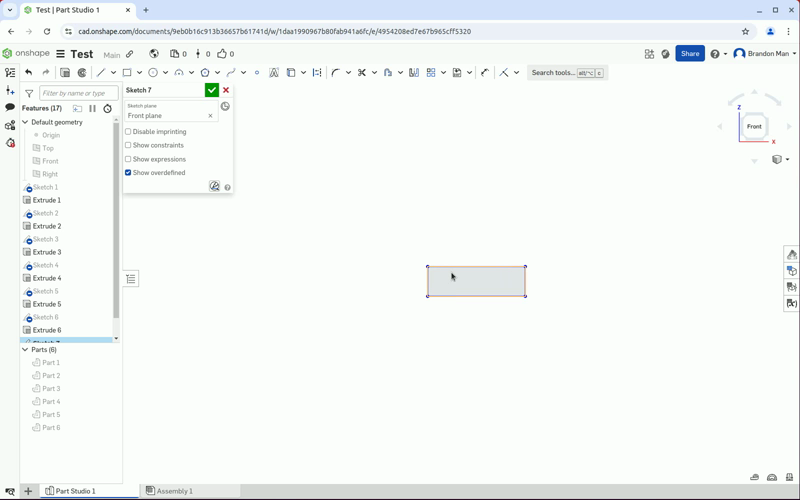
scroll(6)
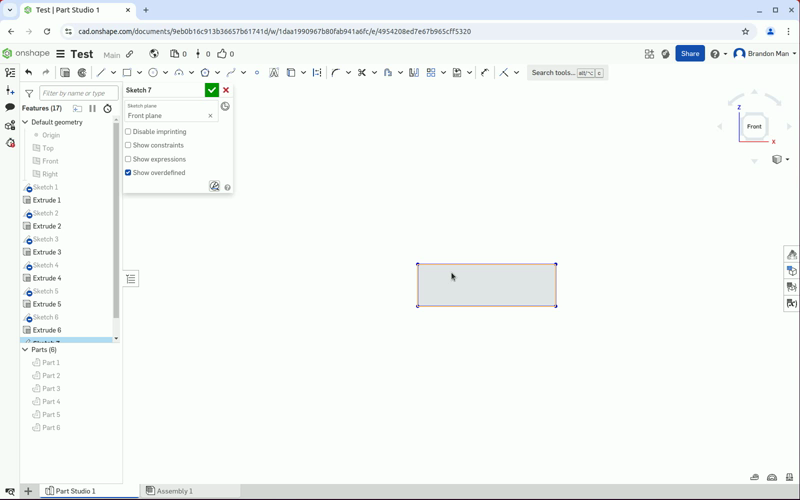
scroll(6)
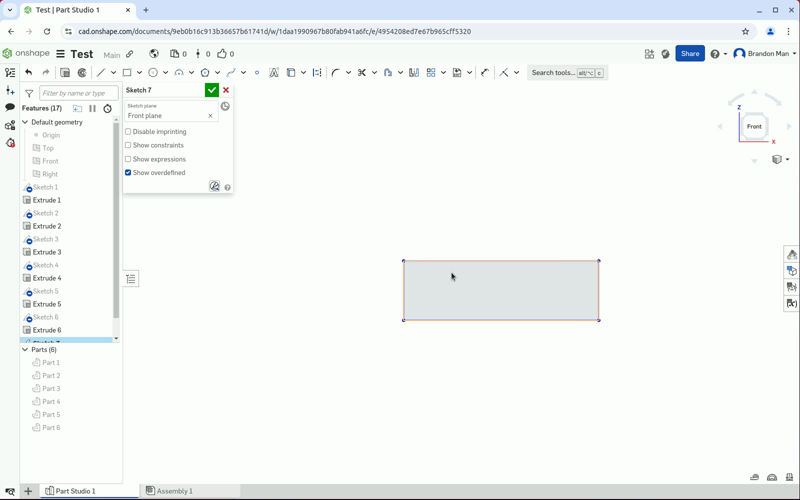
scroll(6)
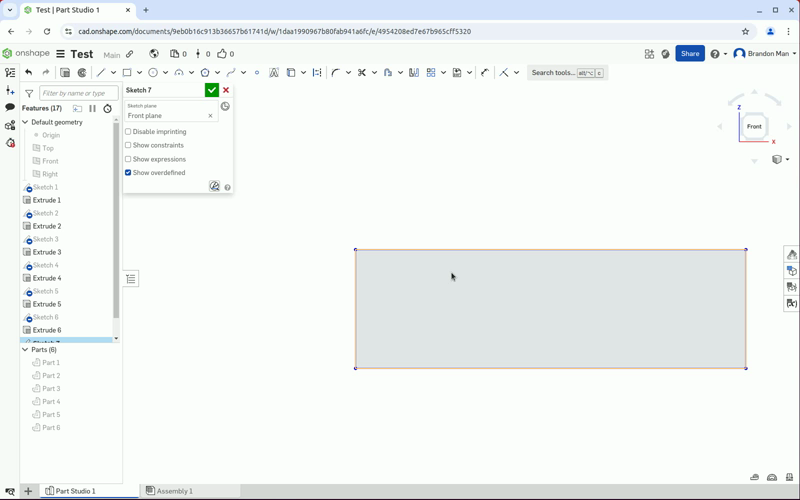
click(451, 272)
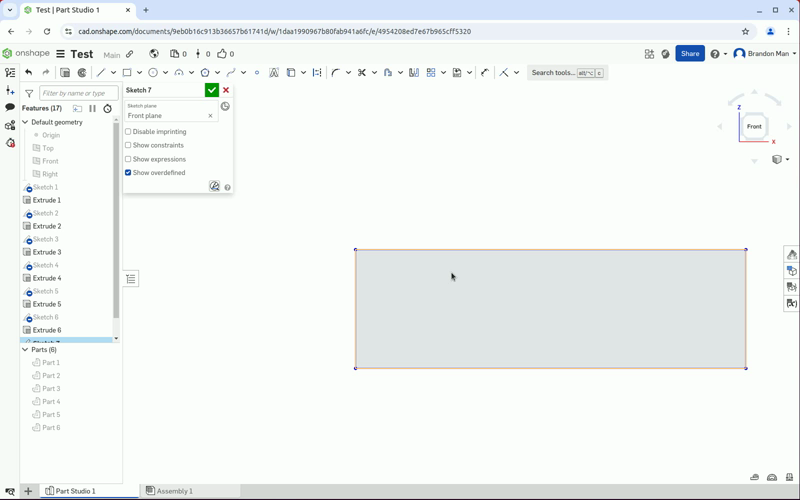
scroll(-6)
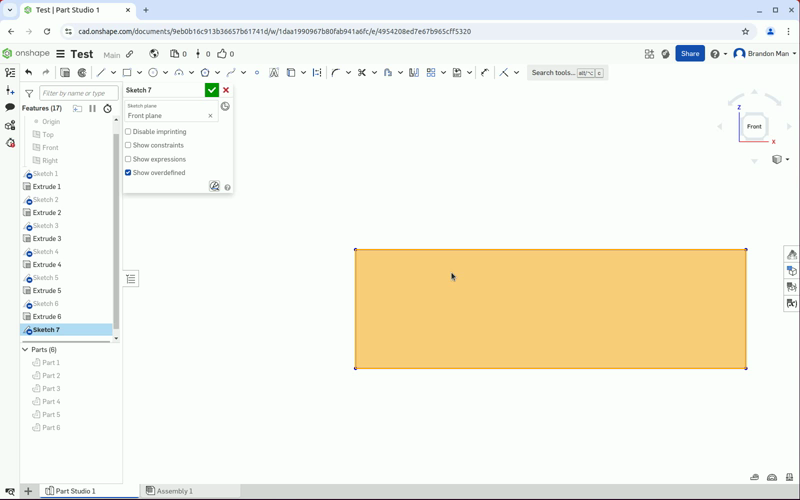
scroll(-6)
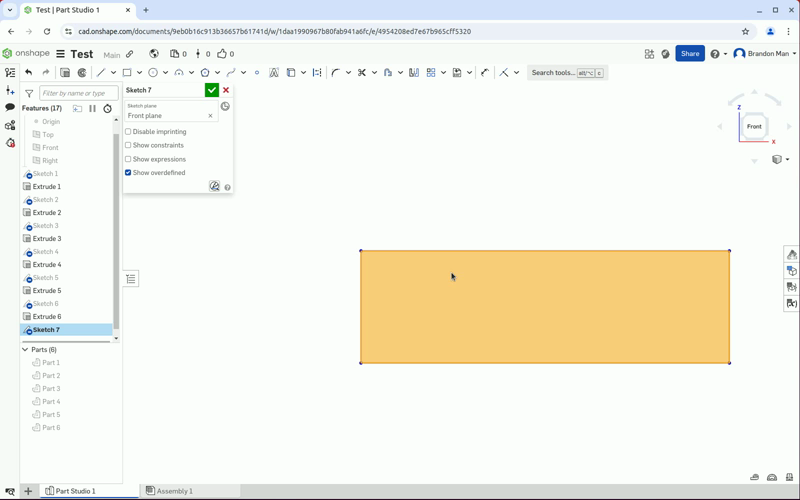
scroll(-6)
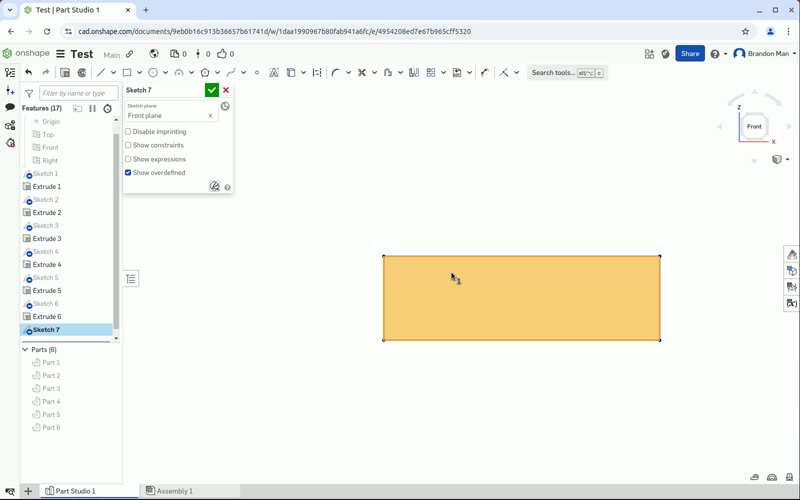
scroll(-6)
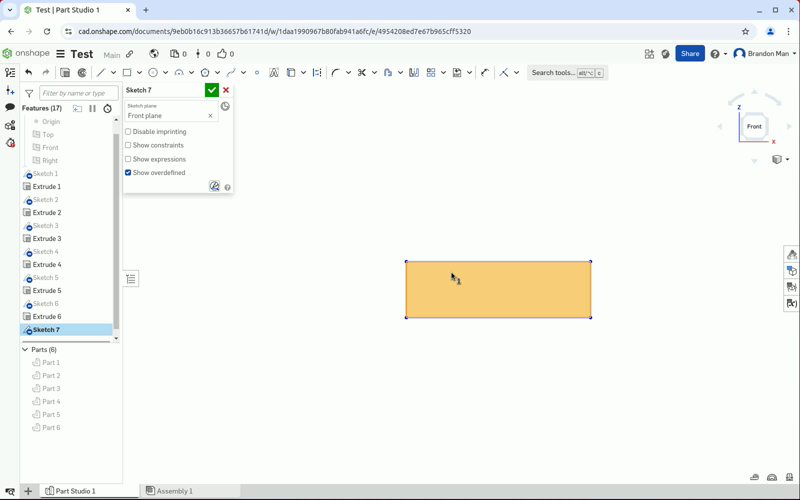
scroll(-6)
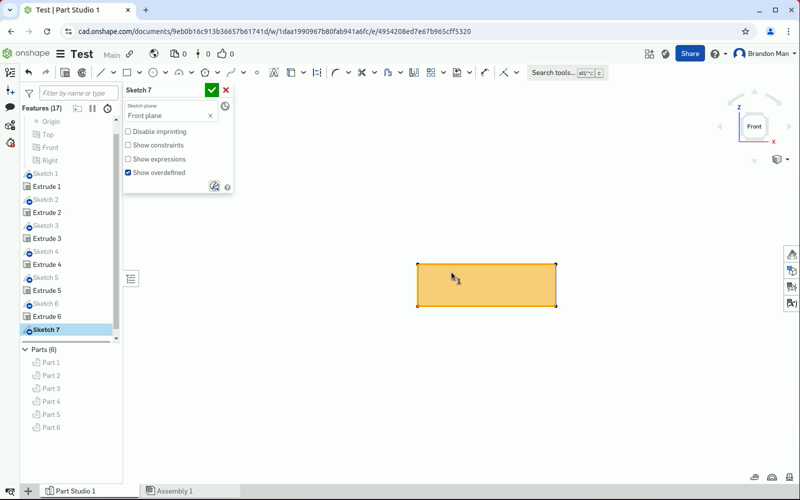
scroll(-6)
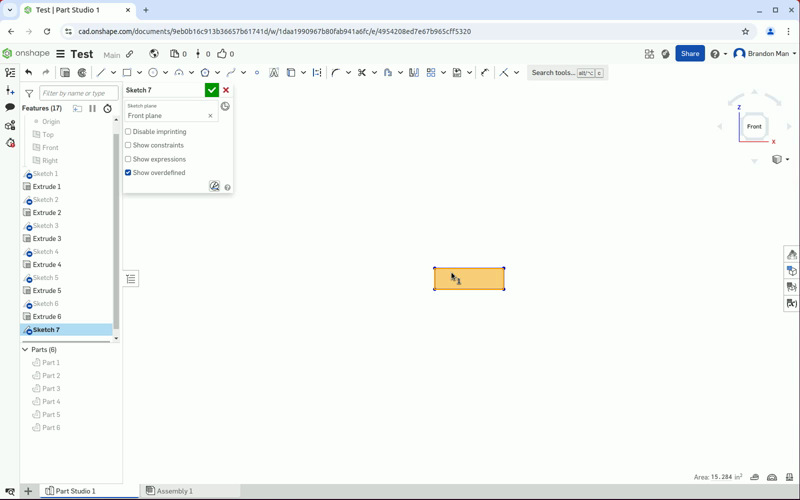
scroll(-6)
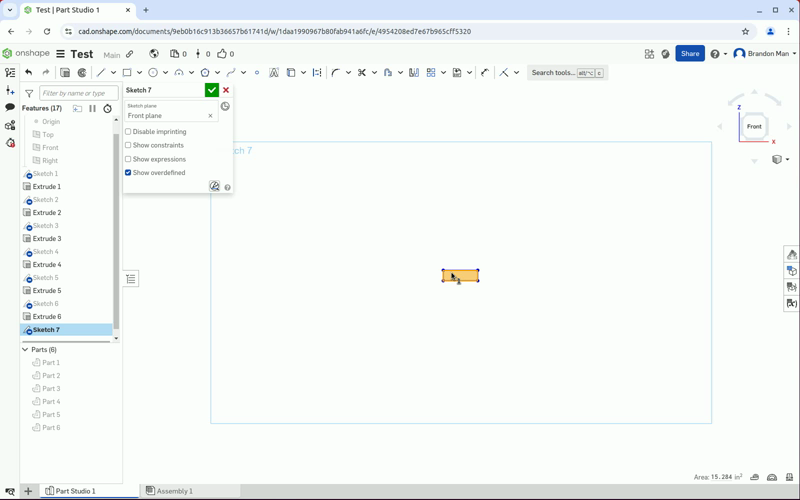
mouse_move(73, 352)
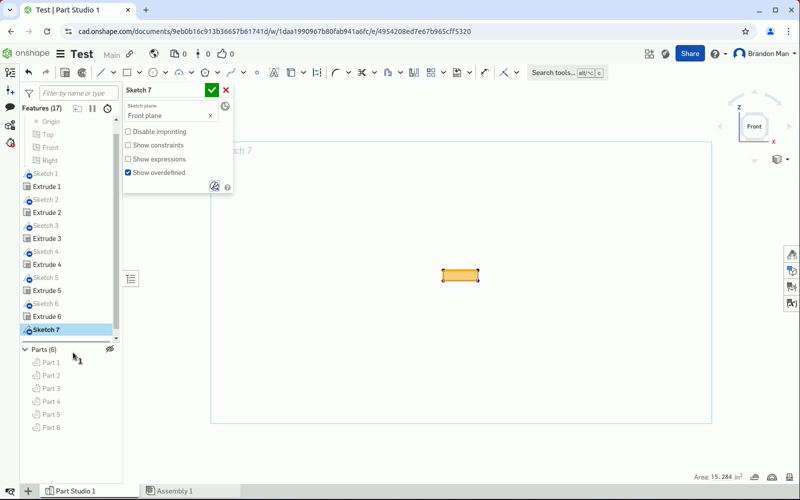
key(shift+y)
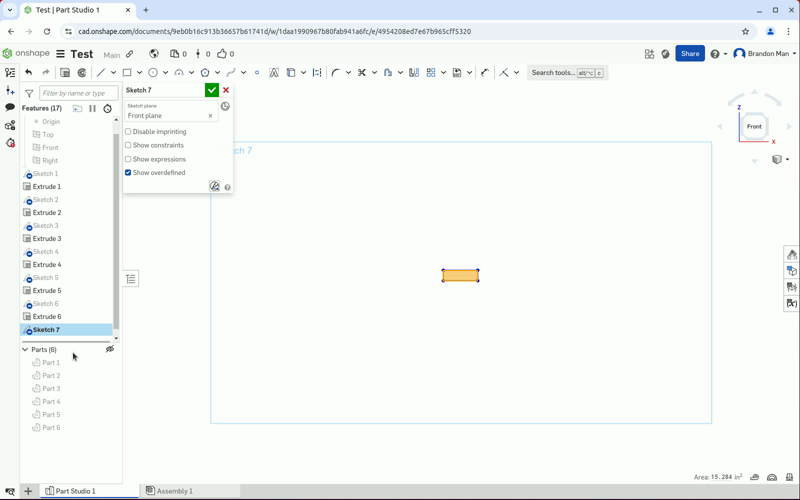
key(shift+e)
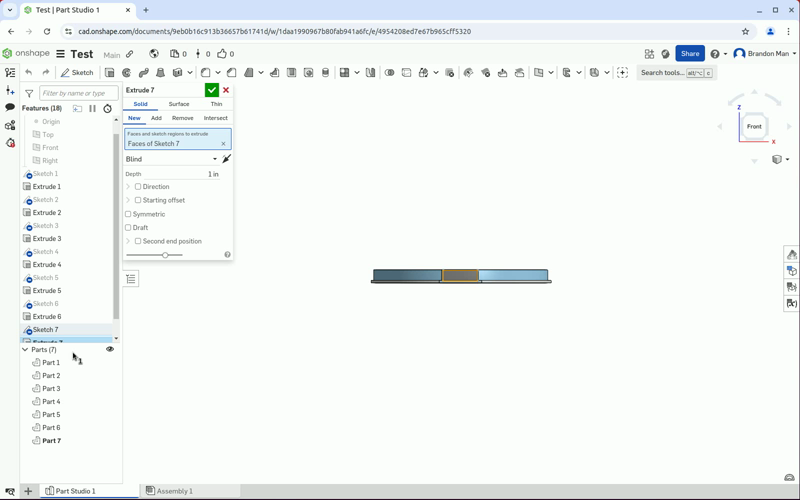
mouse_move(143, 106)
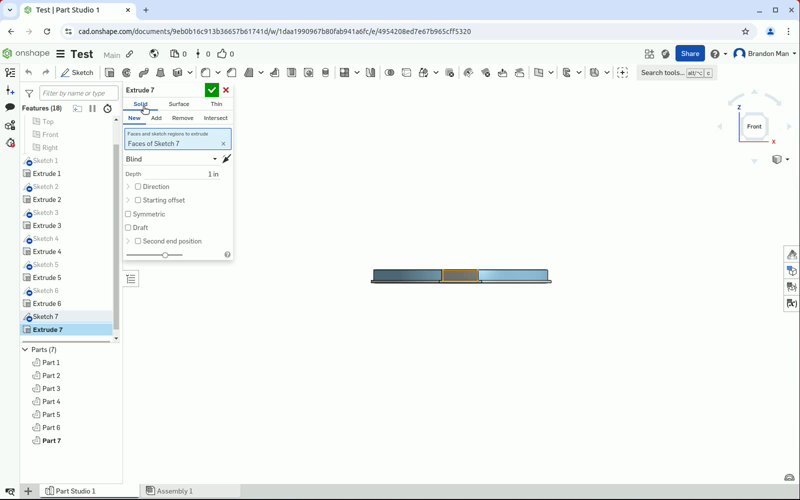
click(143, 106)
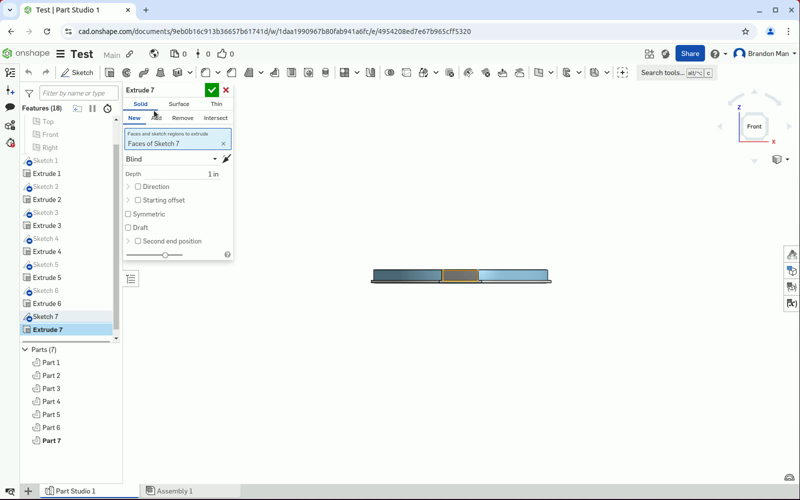
mouse_move(186, 120)
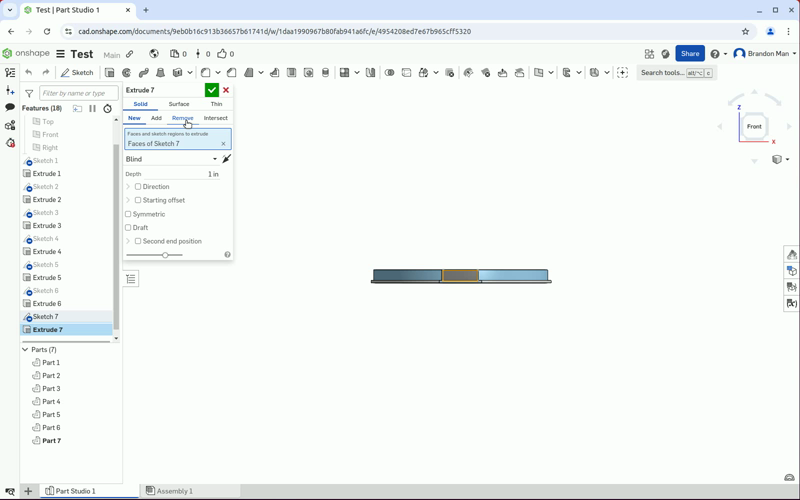
click(186, 120)
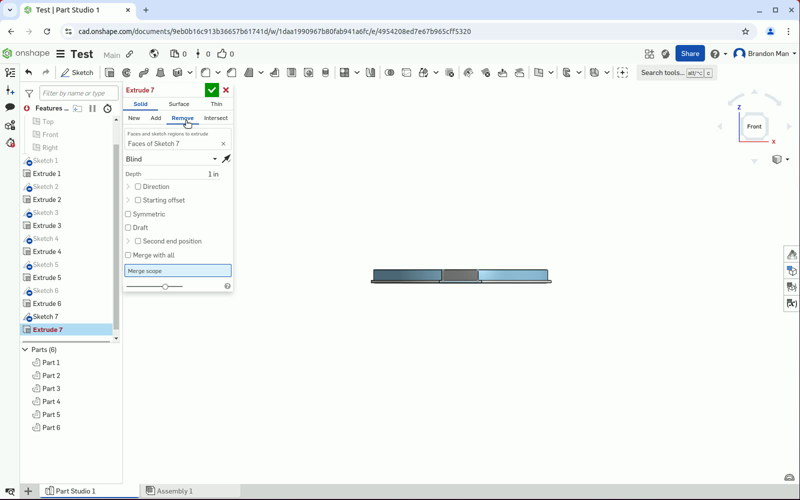
key(tab, 4)
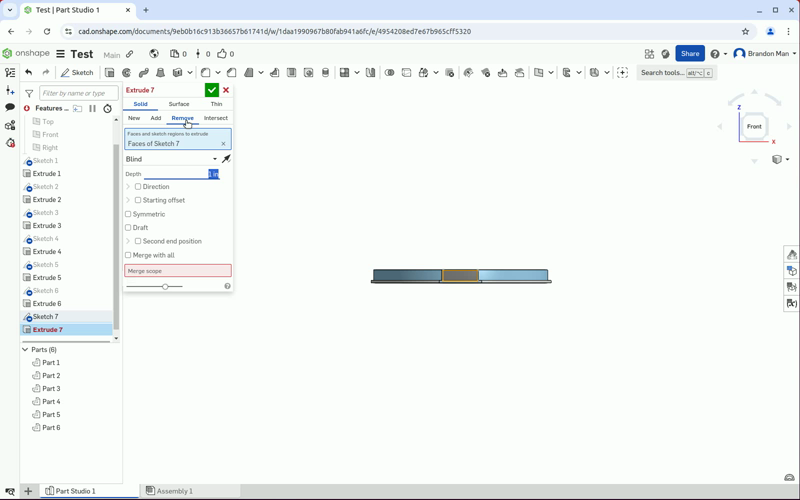
text(-17.813)
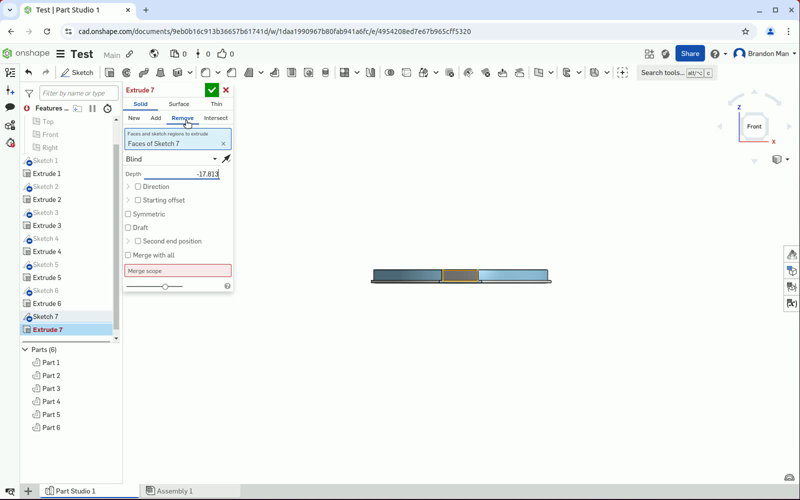
key(tab, 6)
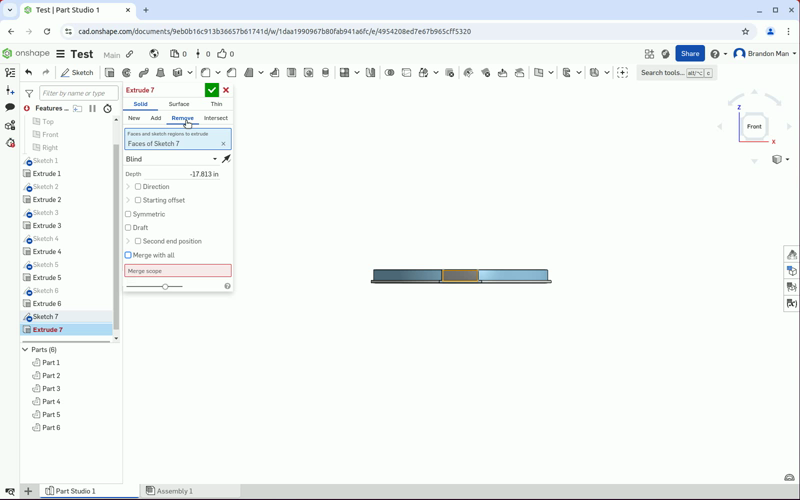
key(space)
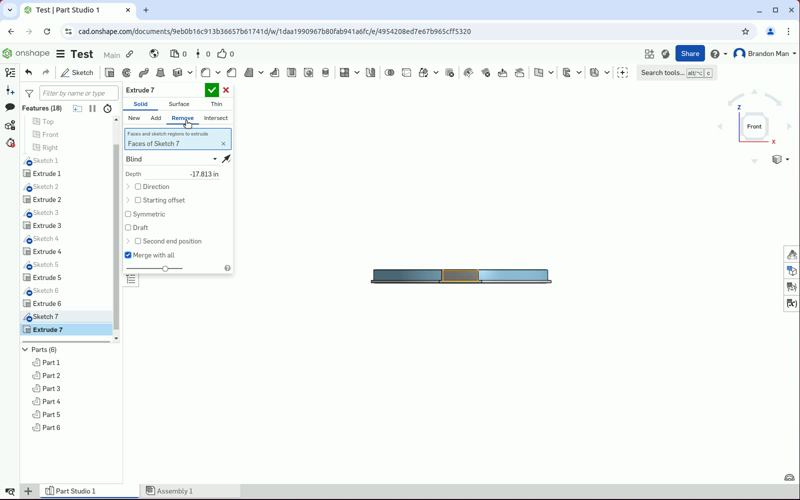
key(enter)
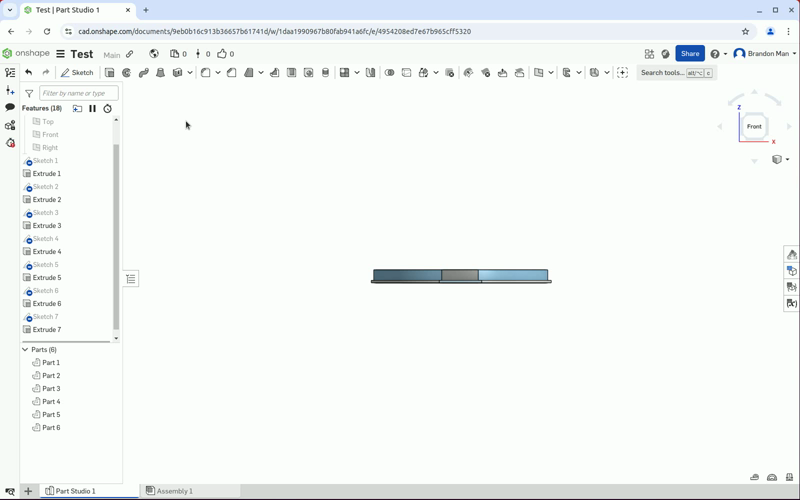
key(shift+h)
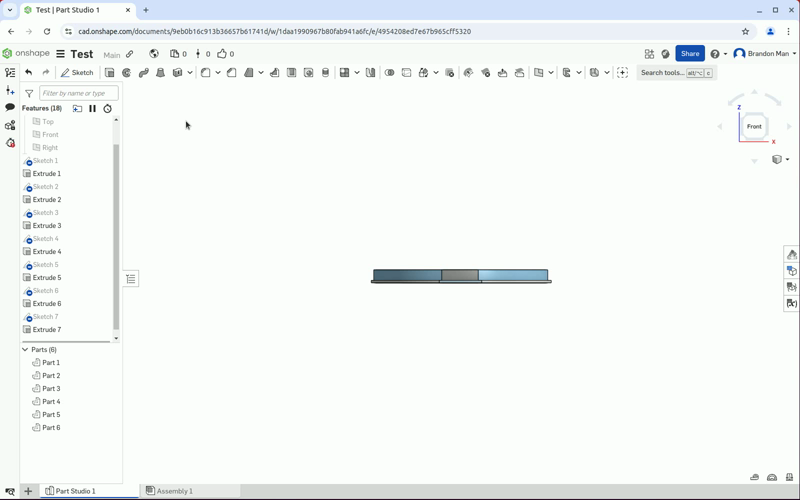
key(shift+h)
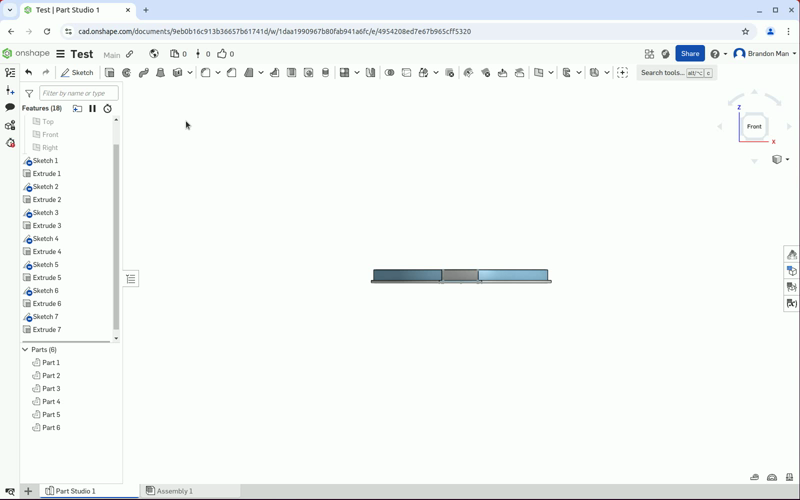
key(shift+7)
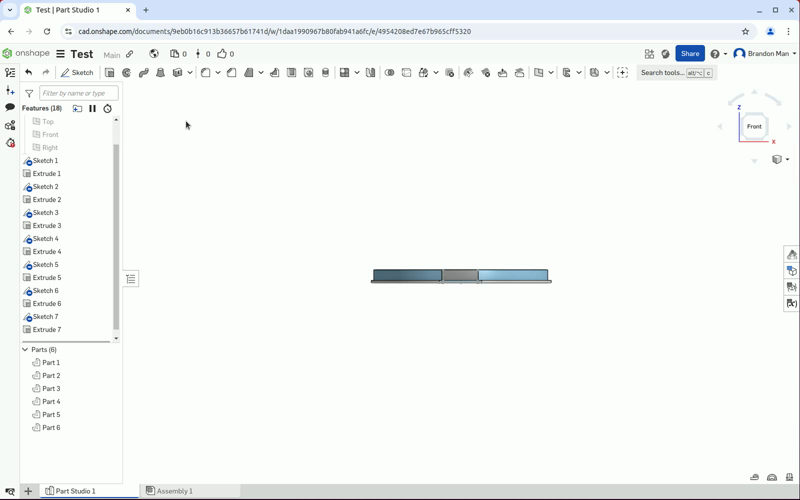
key(left, 2)
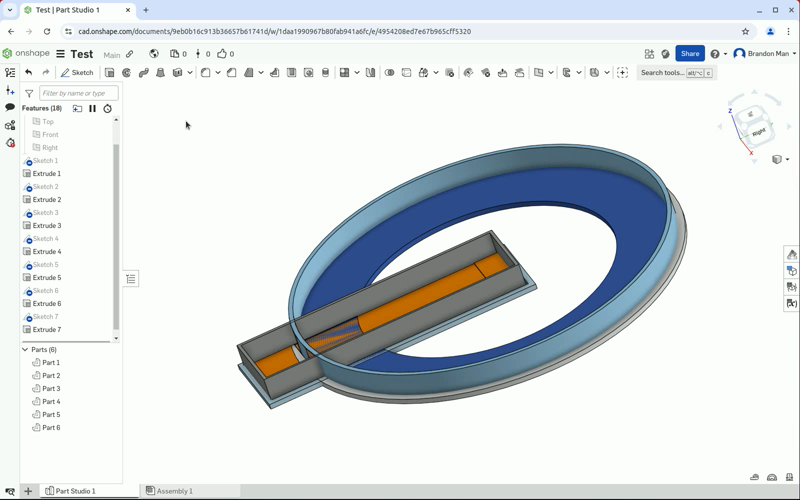
key(down, 2)
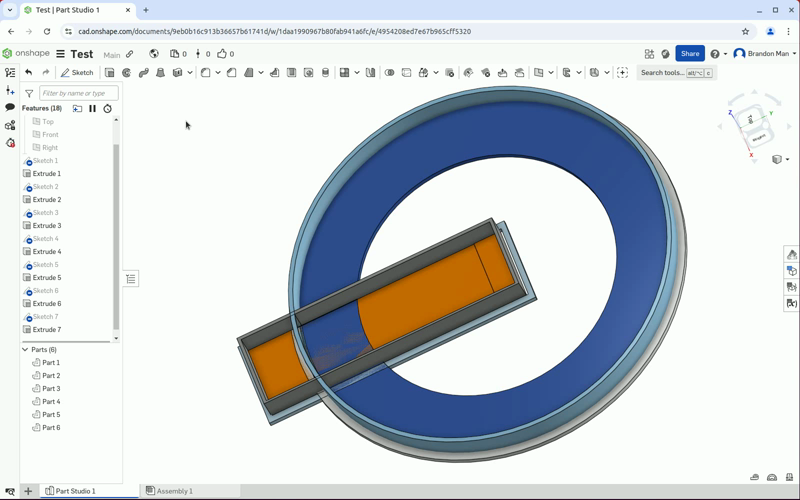
key(up, 2)
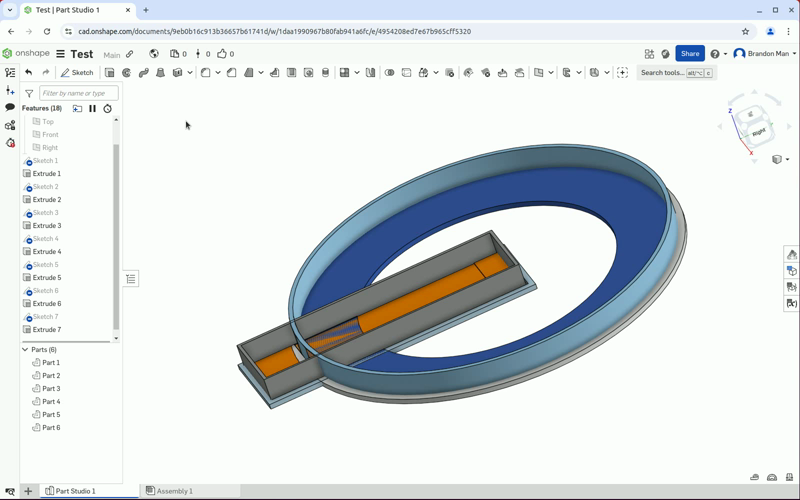
key(right, 2)
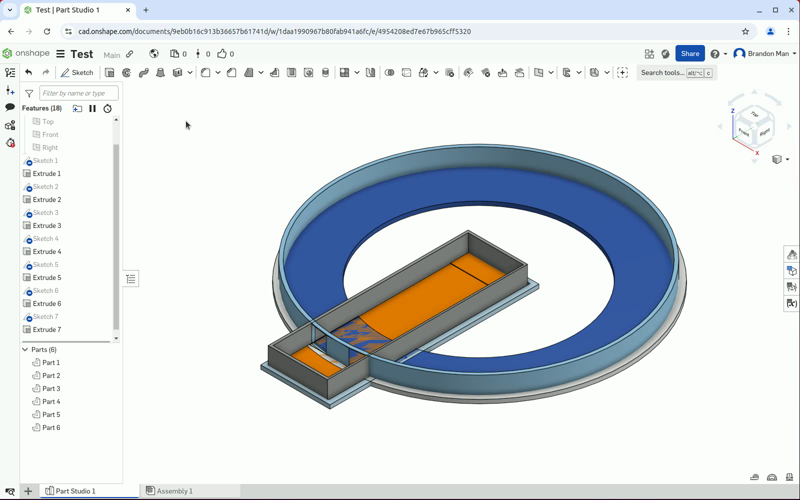
mouse_move(69, 163)
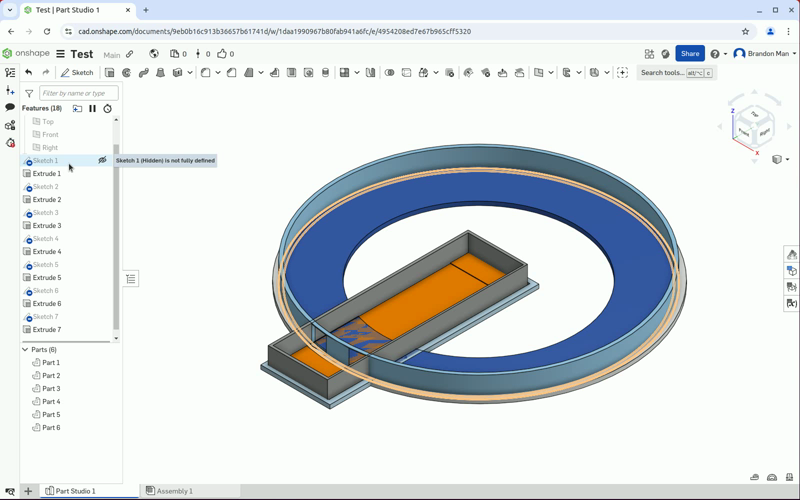
click(69, 163)